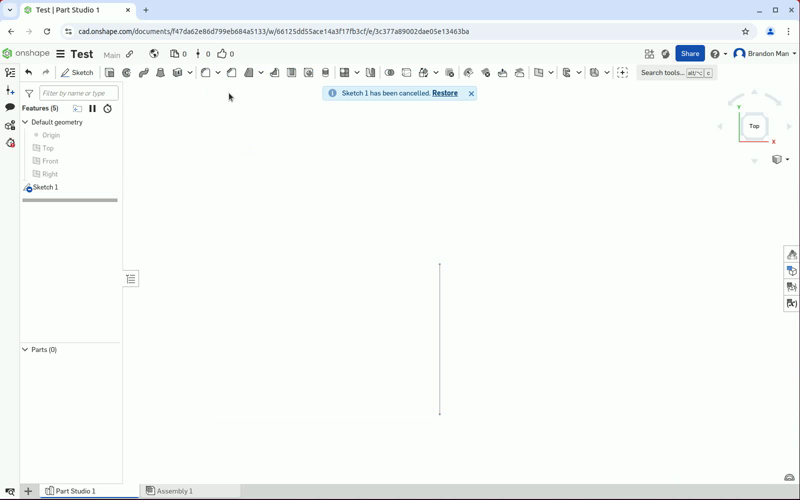
key(shift+h)
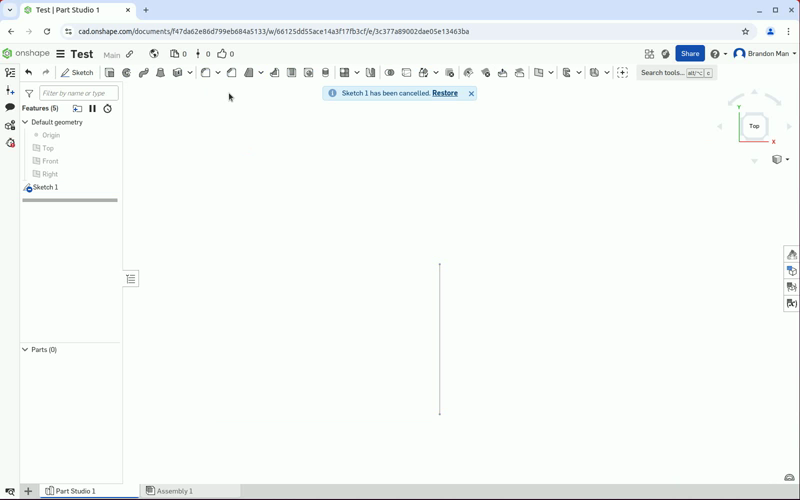
key(shift+s)
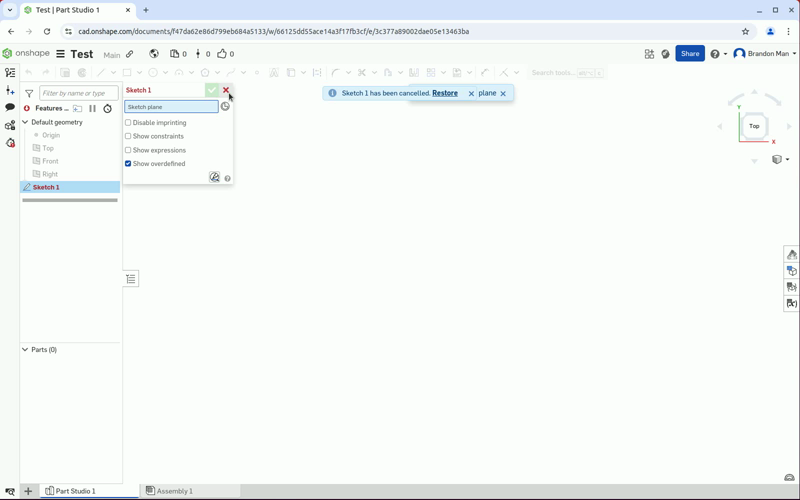
mouse_move(73, 150)
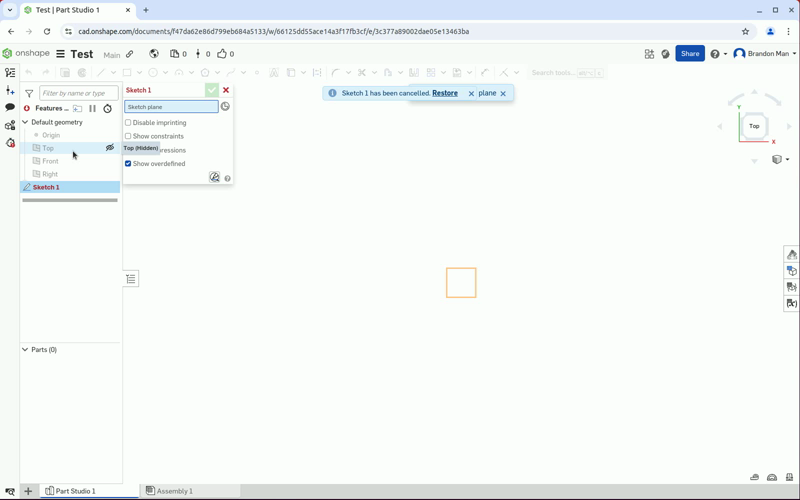
click(73, 150)
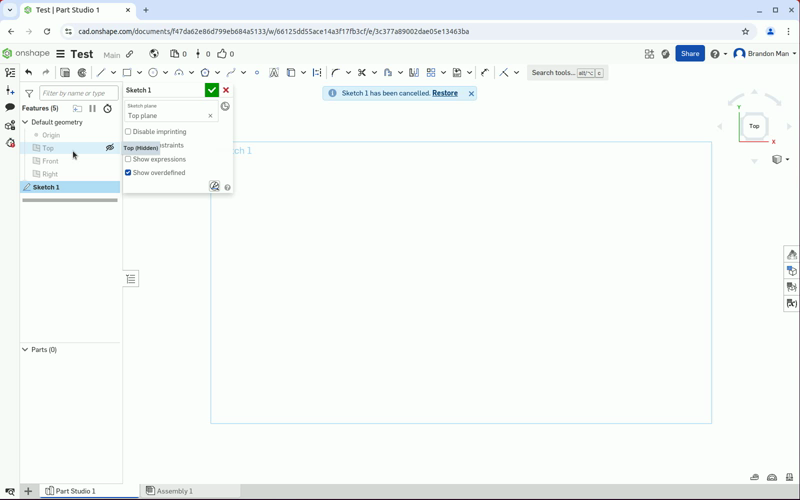
mouse_move(73, 352)
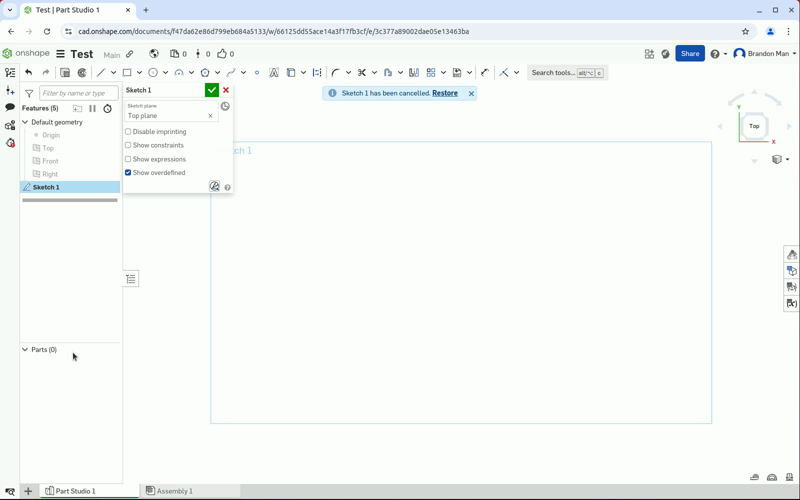
key(y)
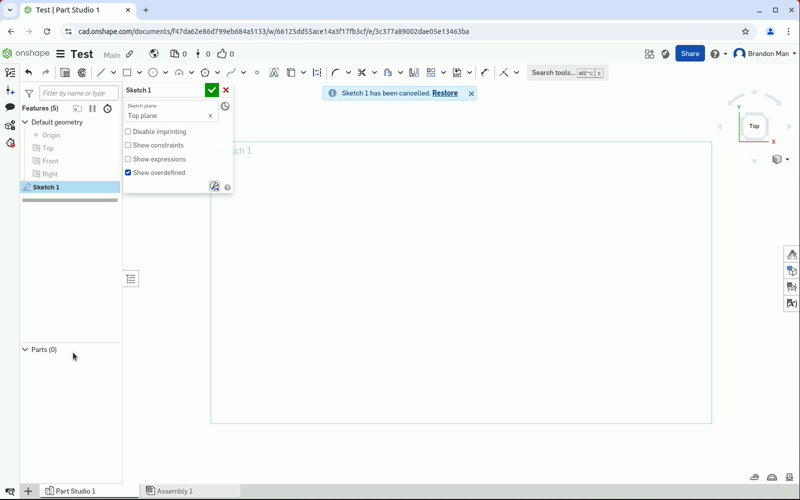
key(a)
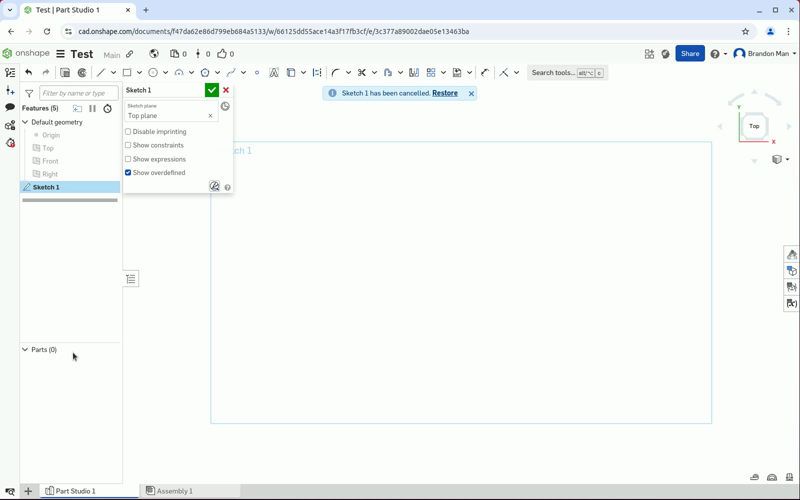
key_down(shift)
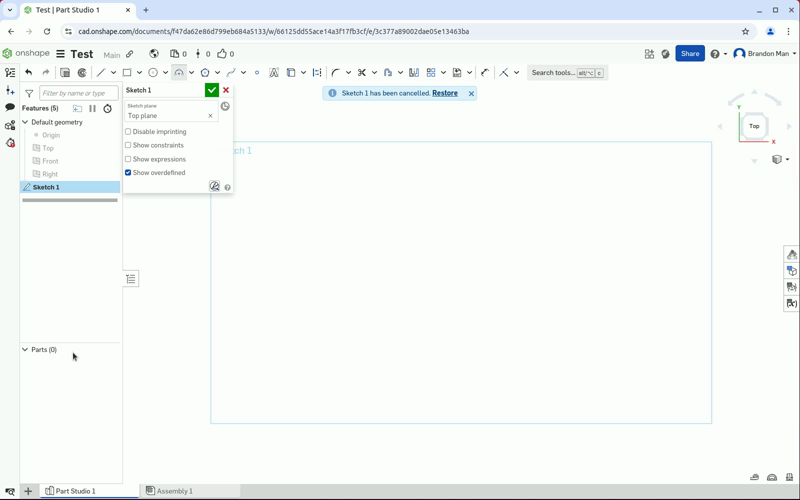
mouse_move(410, 366)
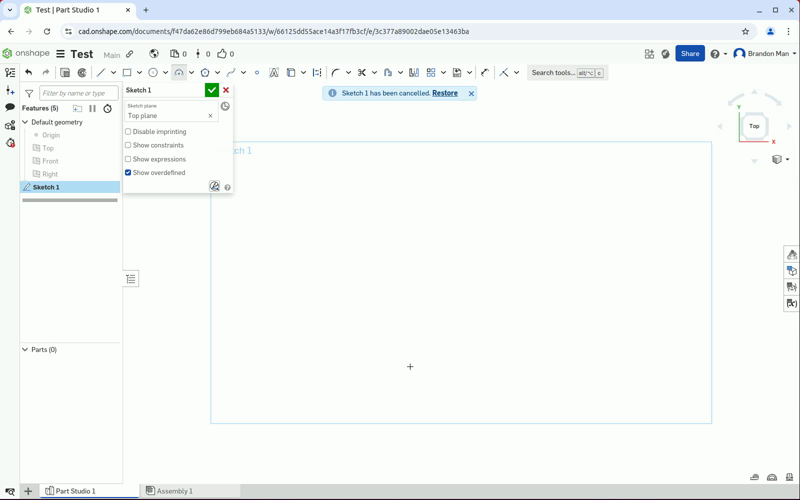
click(410, 366)
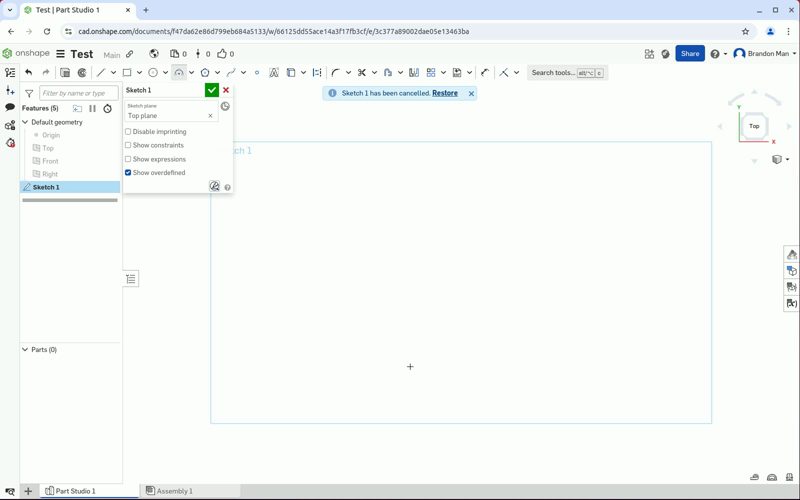
key_up(shift)
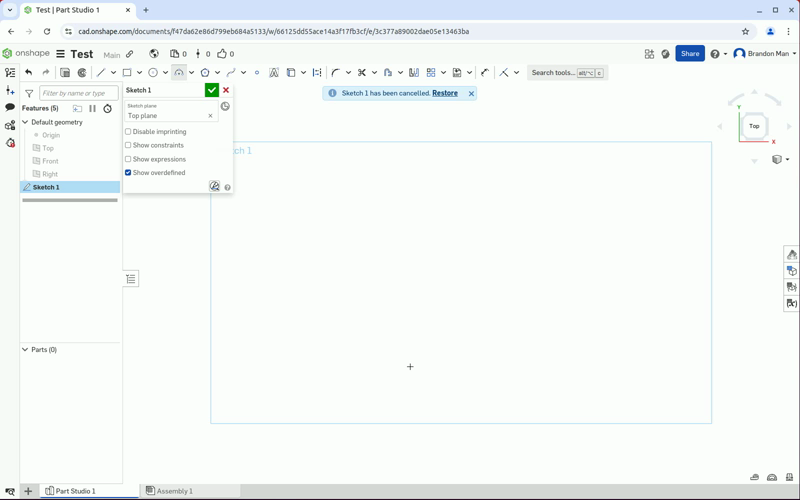
key_down(shift)
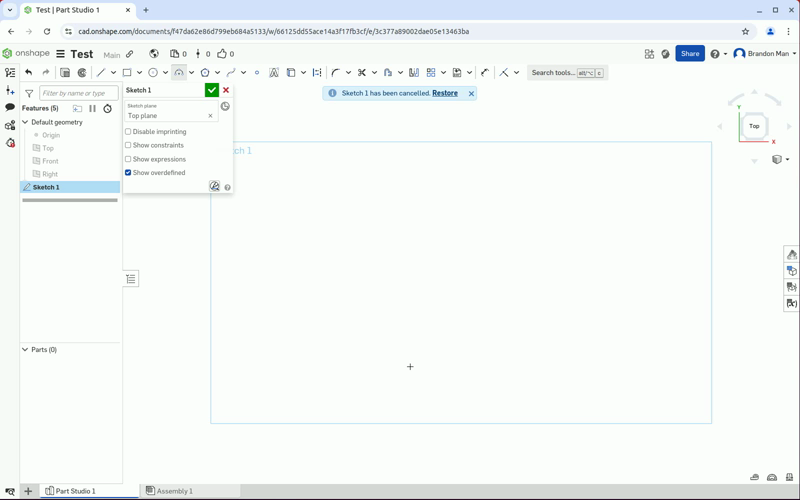
mouse_move(411, 368)
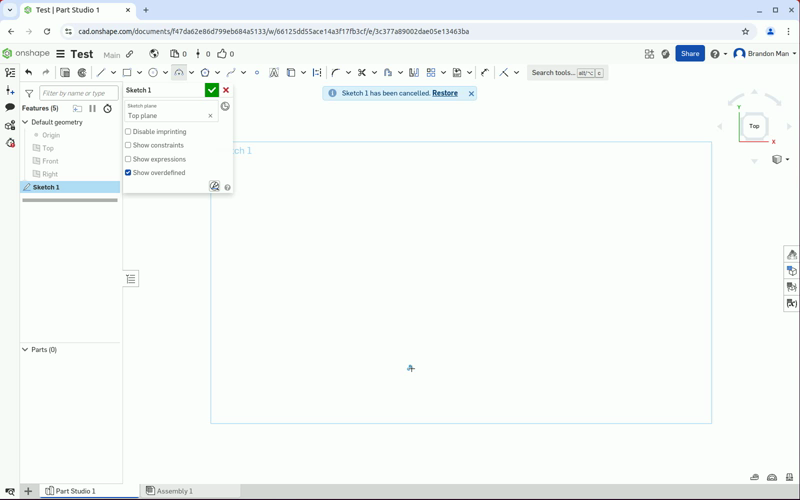
scroll(6)
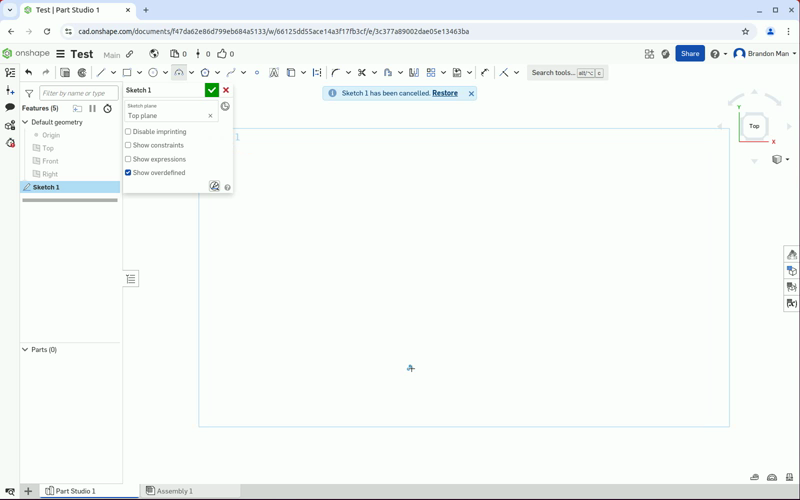
scroll(6)
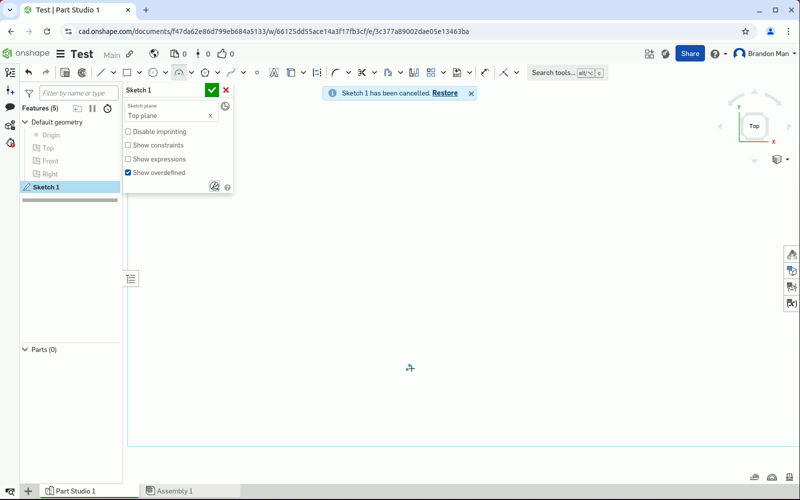
scroll(6)
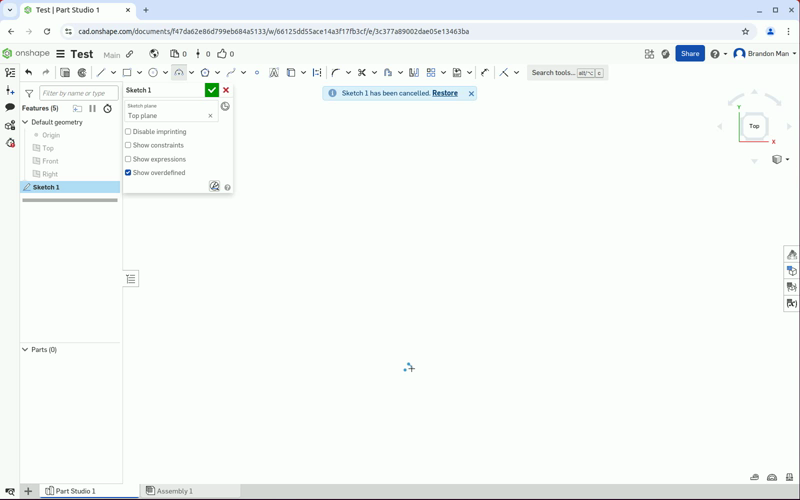
scroll(6)
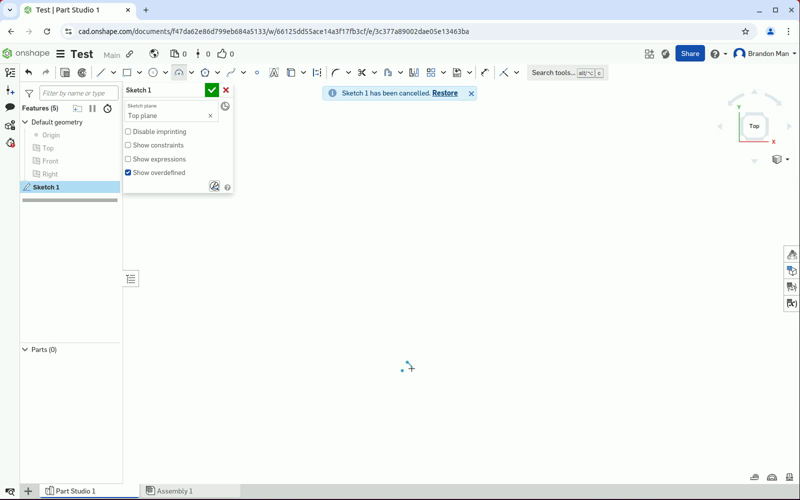
scroll(6)
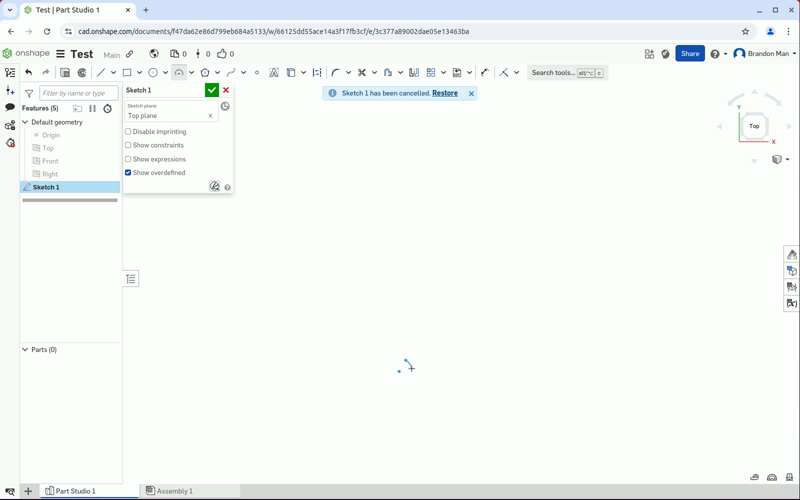
scroll(6)
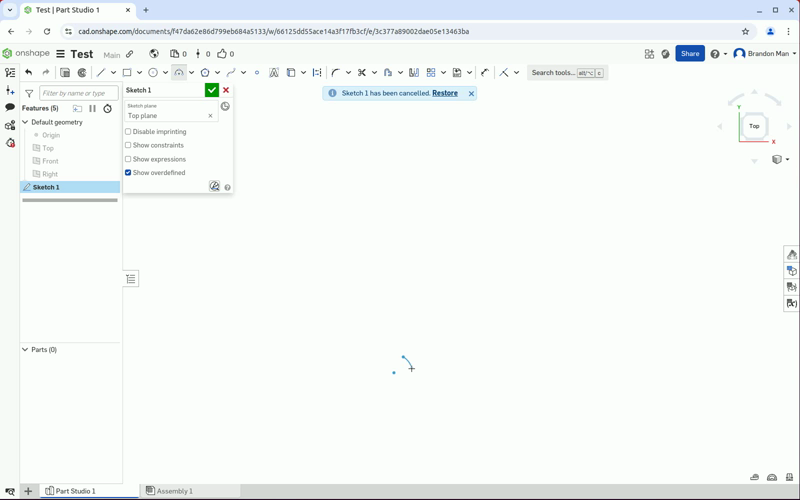
scroll(6)
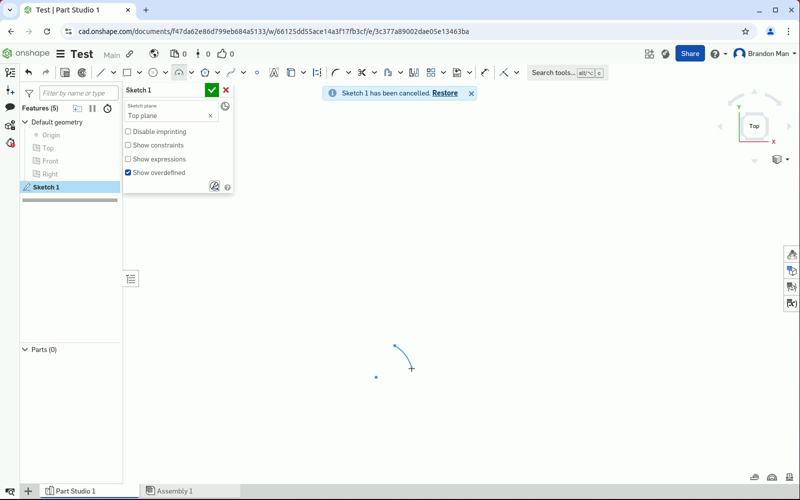
click(411, 368)
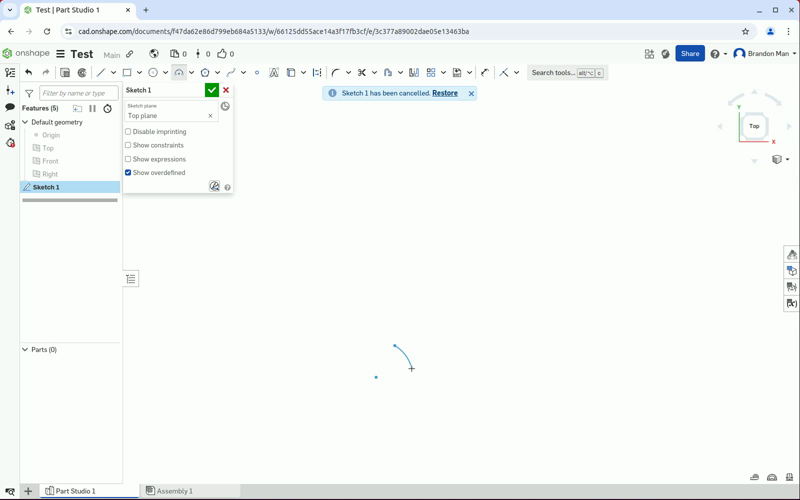
scroll(-6)
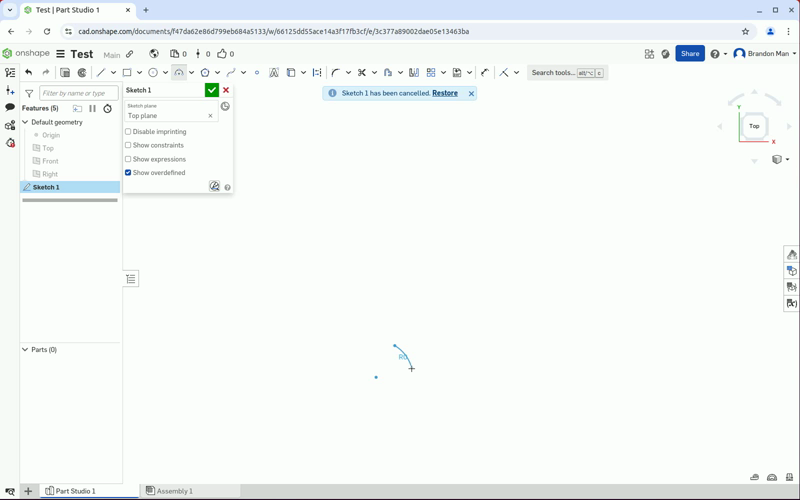
scroll(-6)
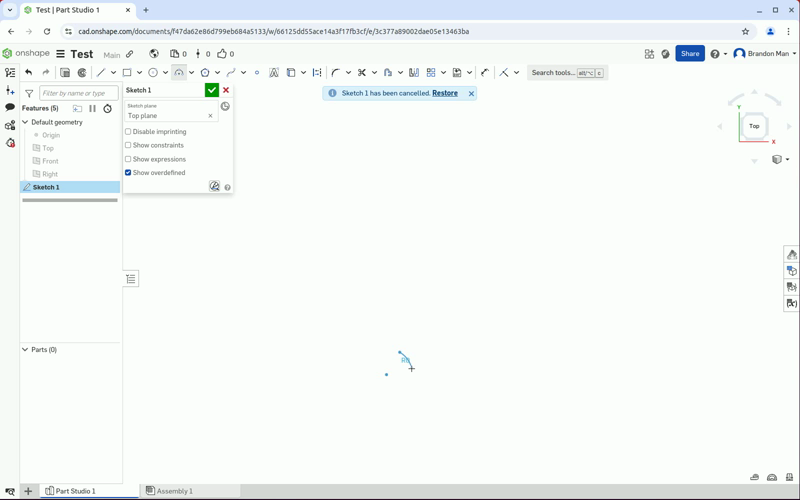
scroll(-6)
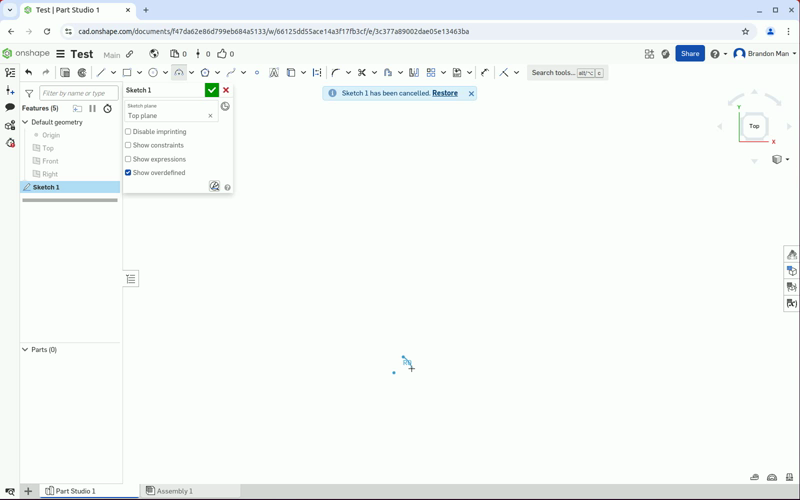
scroll(-6)
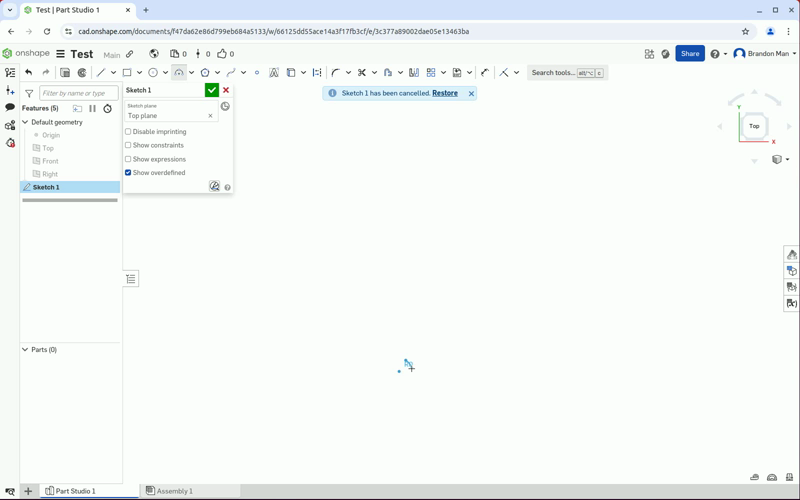
scroll(-6)
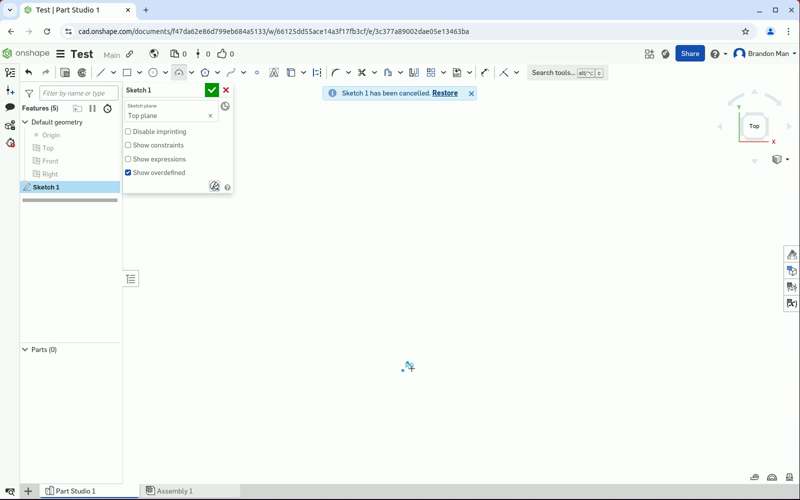
scroll(-6)
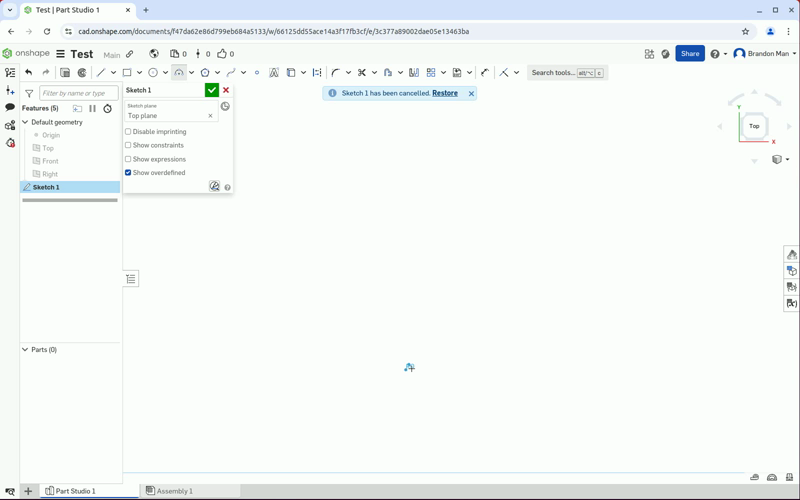
scroll(-6)
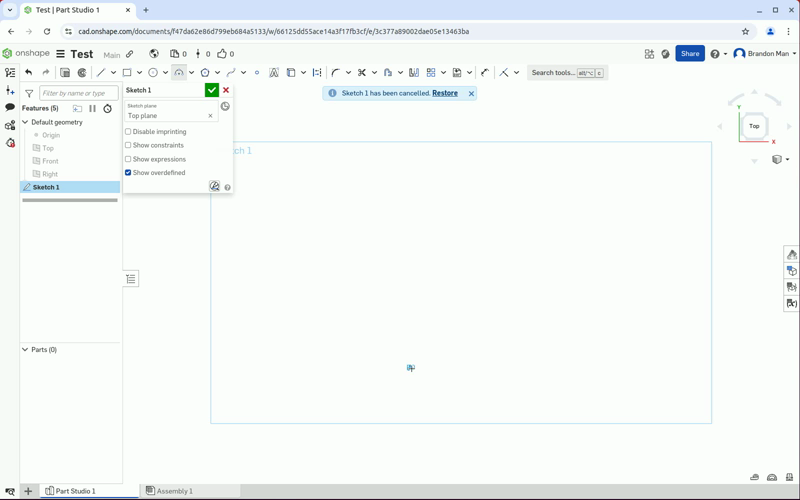
mouse_move(410, 367)
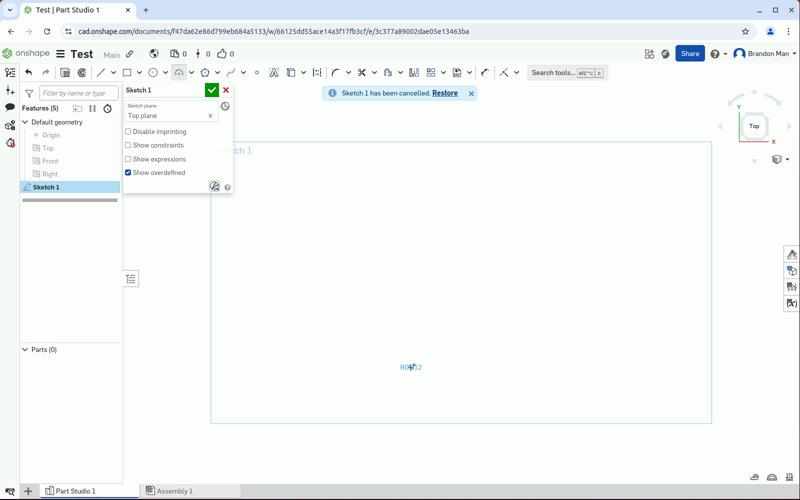
scroll(6)
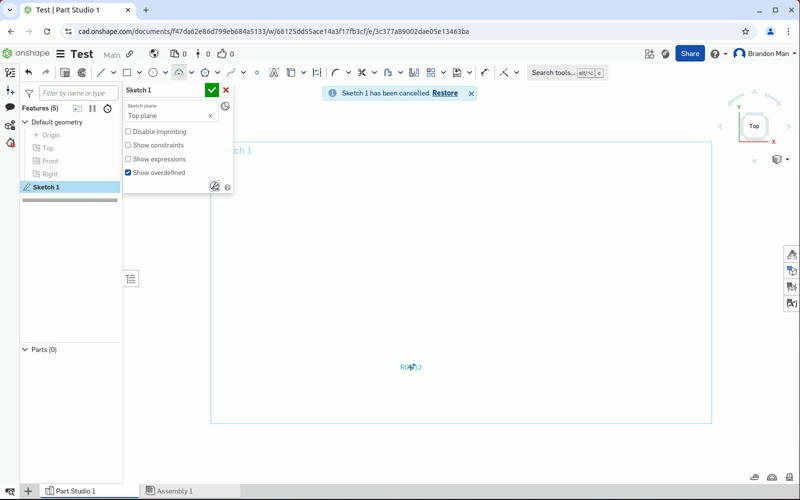
scroll(6)
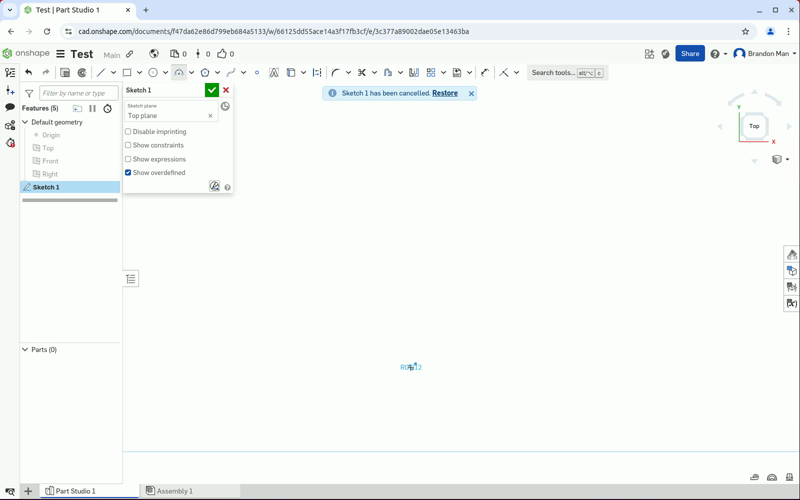
scroll(6)
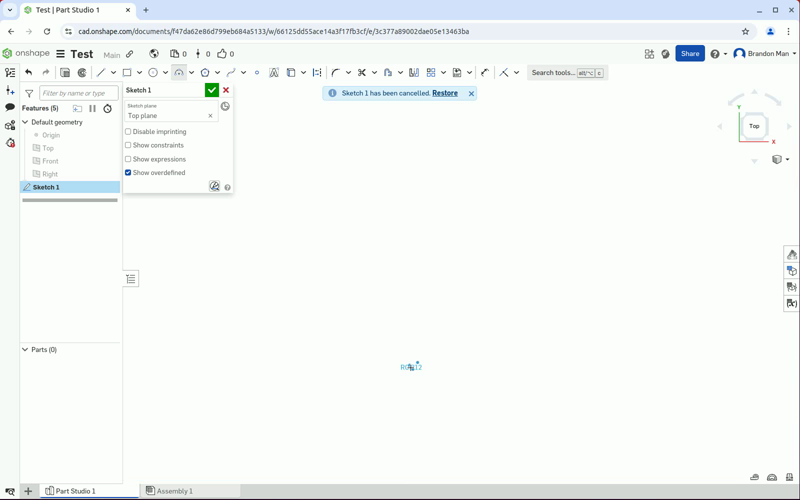
scroll(6)
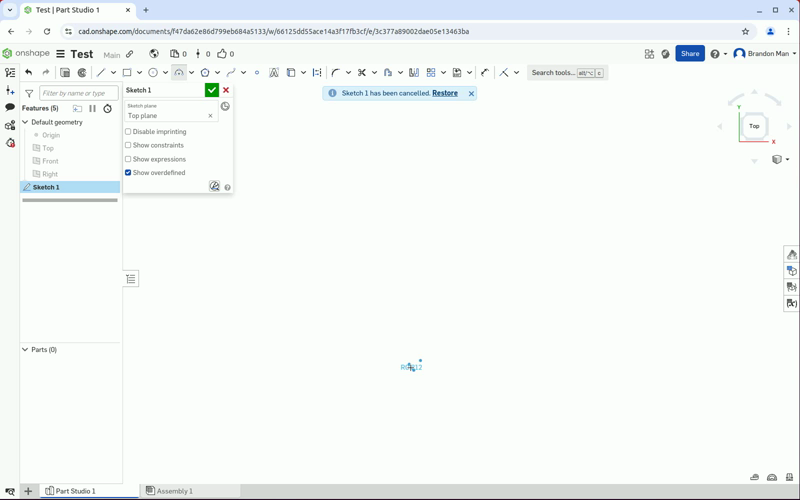
scroll(6)
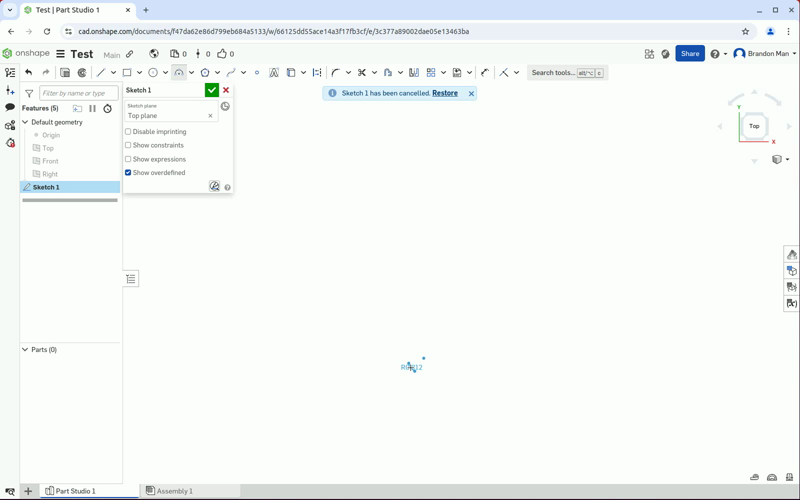
scroll(6)
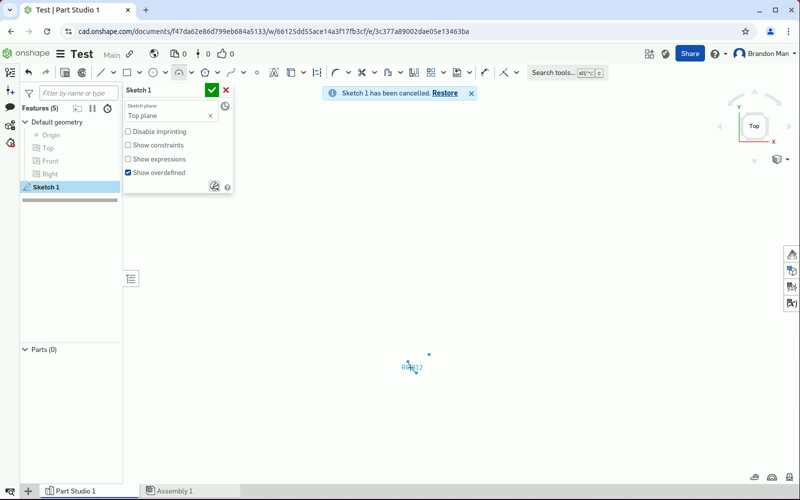
scroll(6)
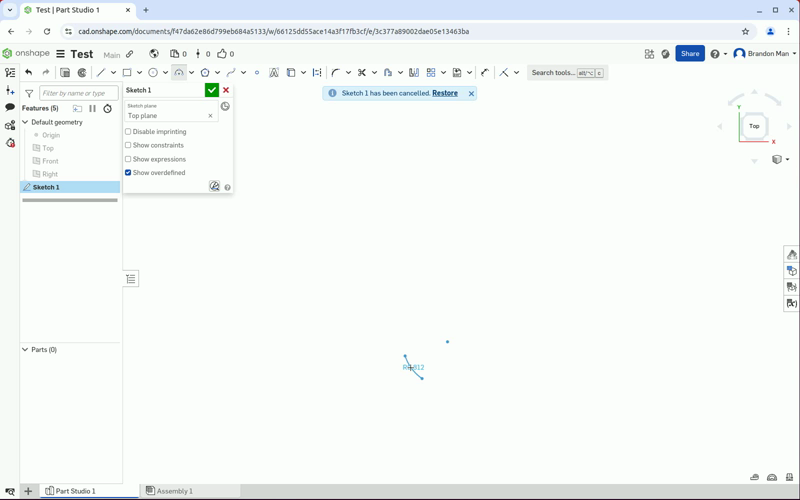
click(410, 367)
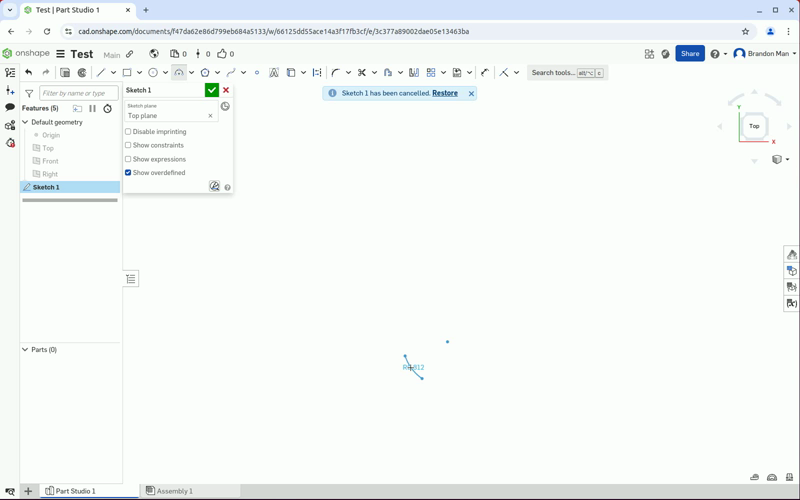
scroll(-6)
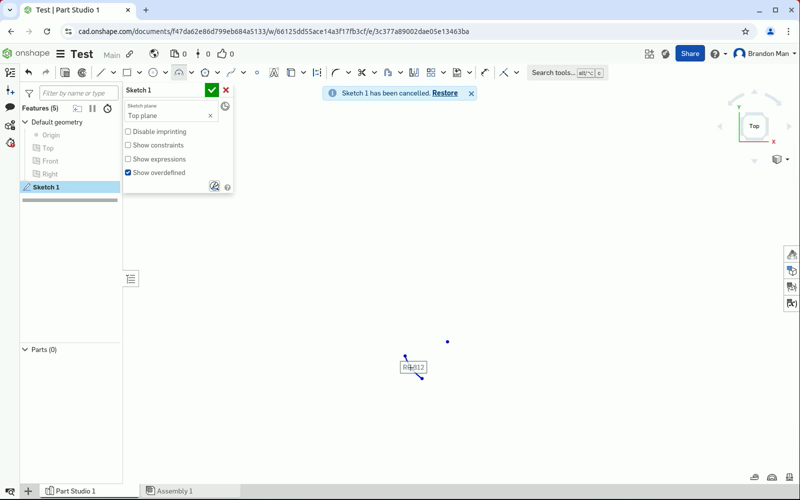
scroll(-6)
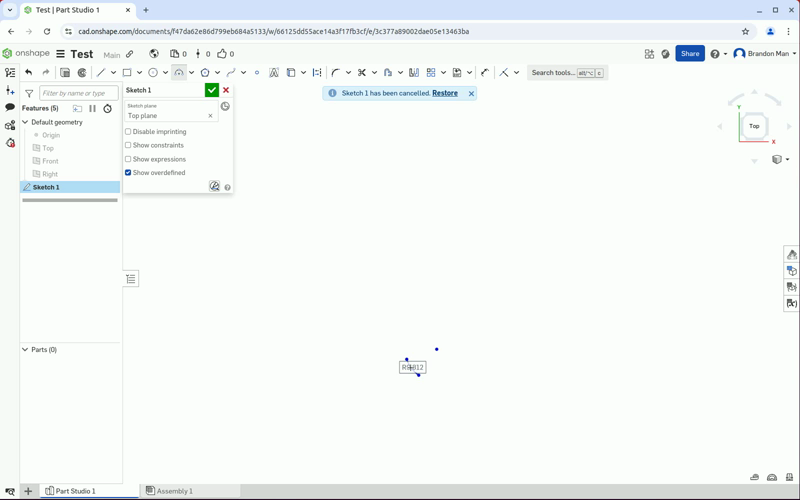
scroll(-6)
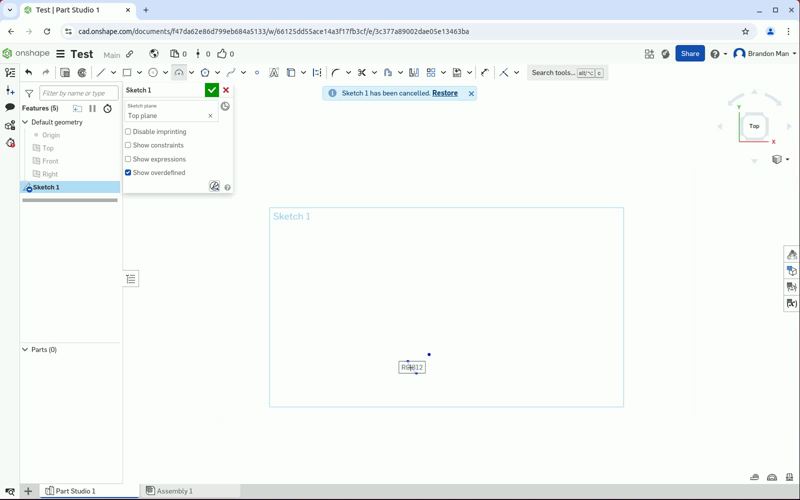
scroll(-6)
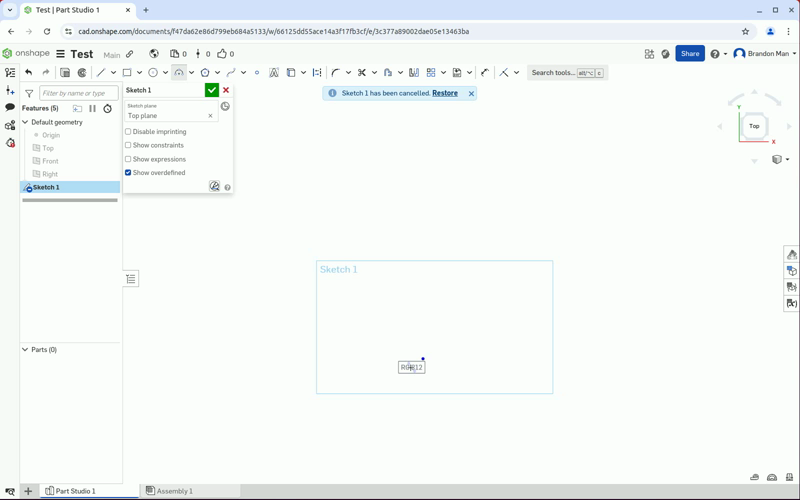
scroll(-6)
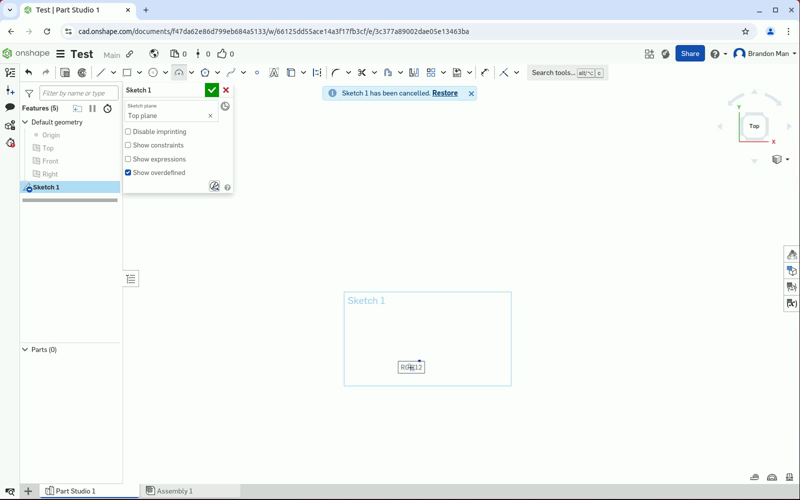
scroll(-6)
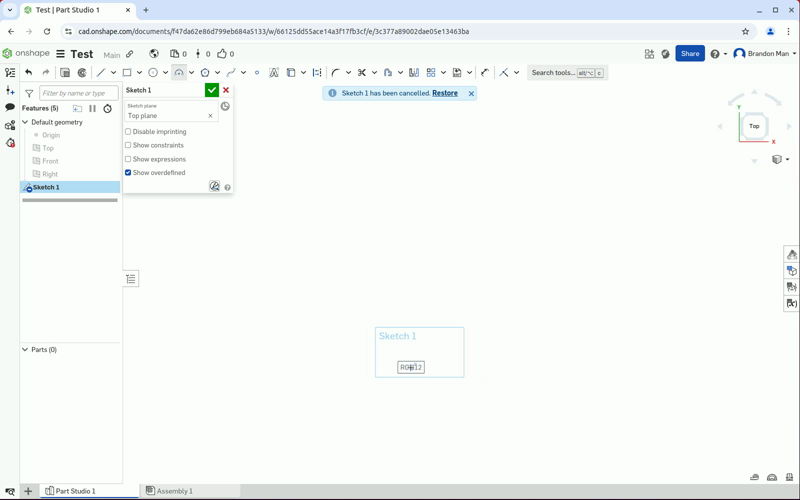
scroll(-6)
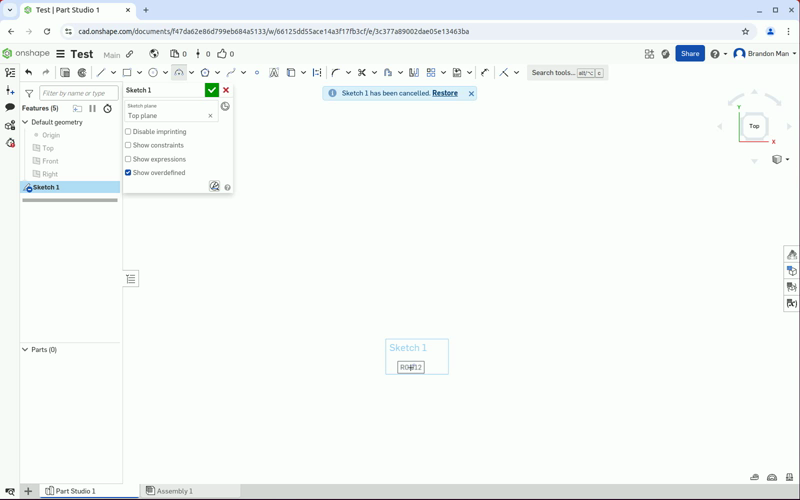
key_up(shift)
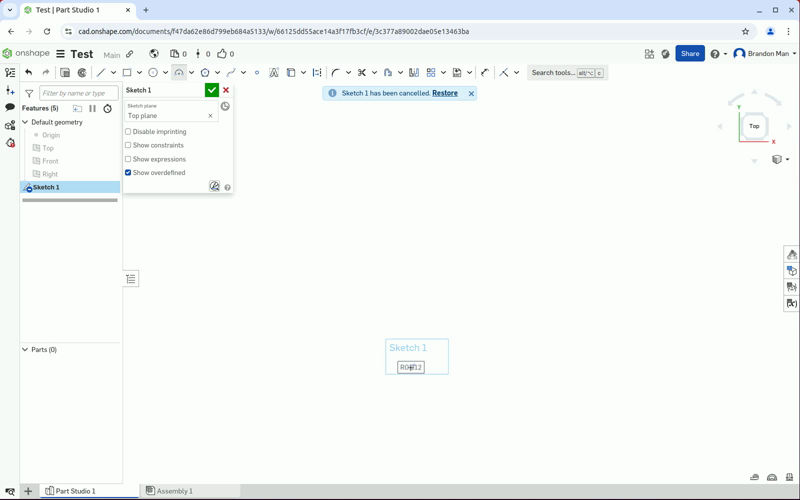
mouse_move(411, 368)
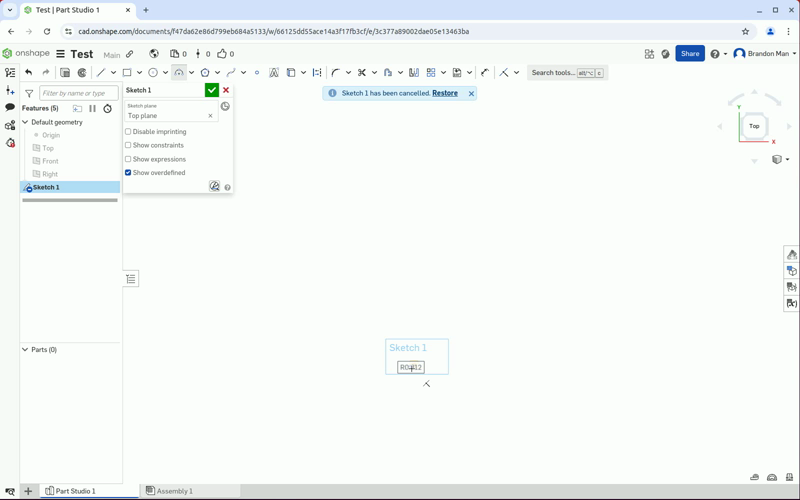
scroll(6)
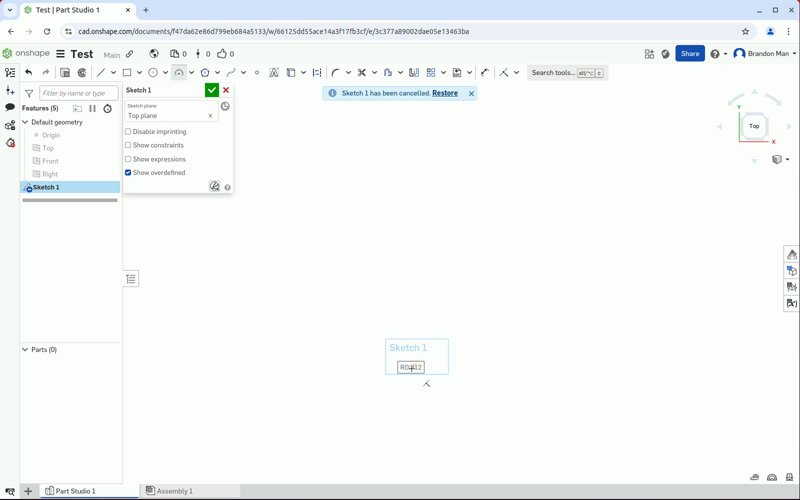
scroll(6)
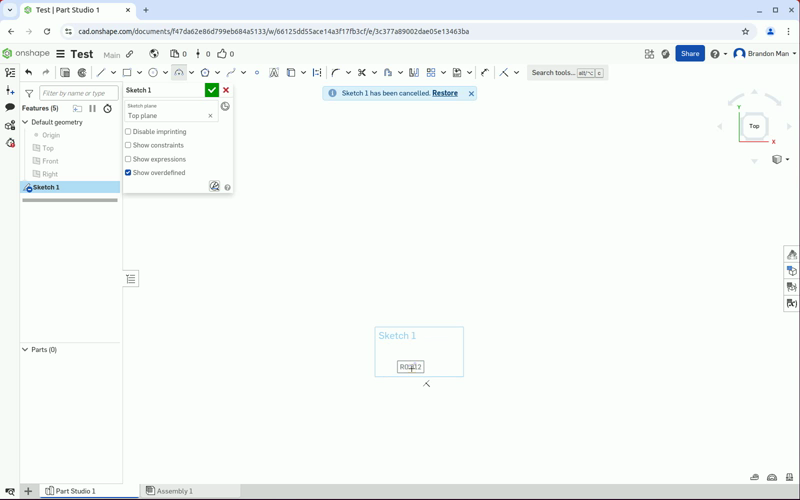
scroll(6)
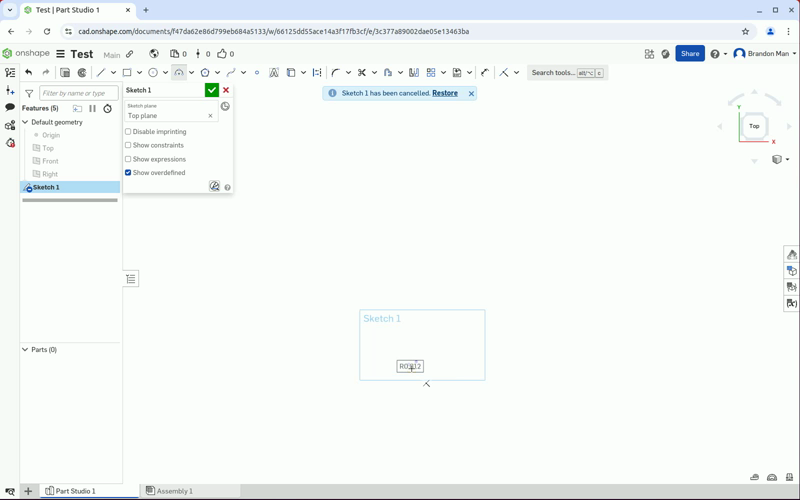
scroll(6)
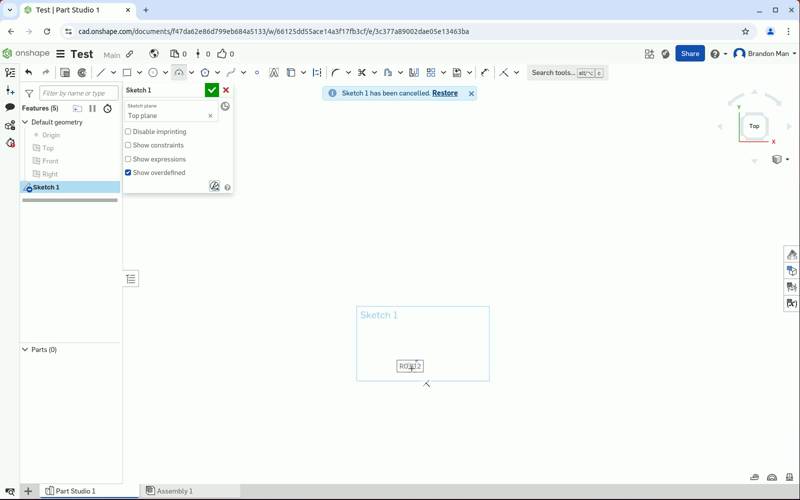
scroll(6)
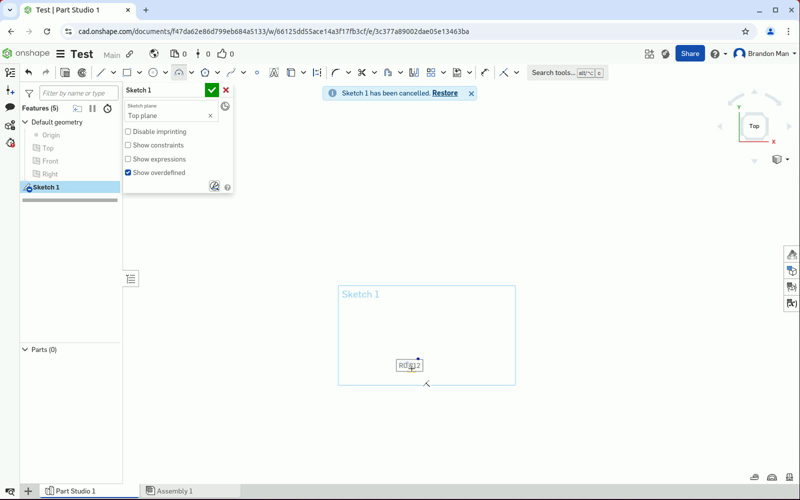
scroll(6)
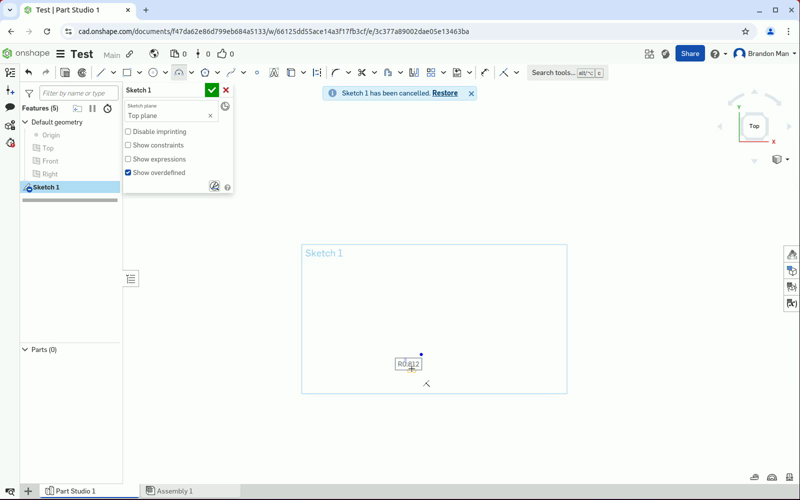
scroll(6)
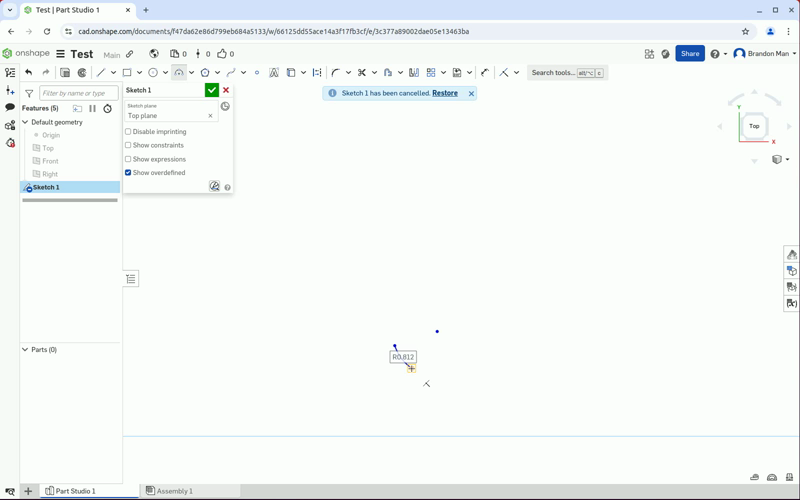
click(411, 368)
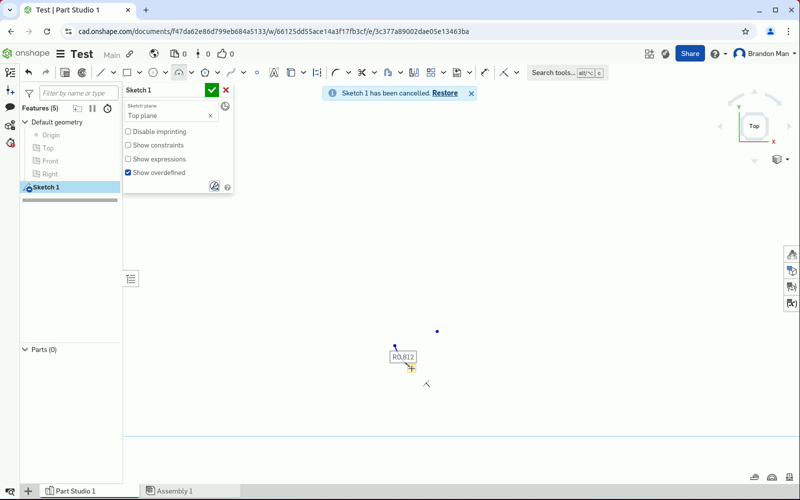
scroll(-6)
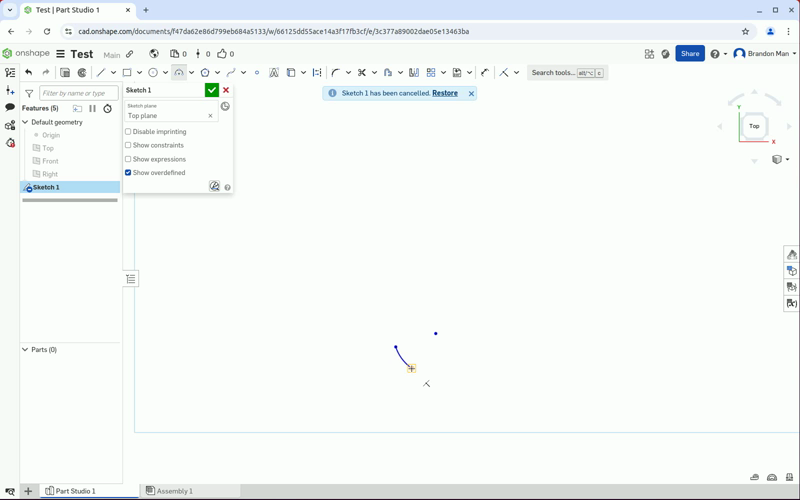
scroll(-6)
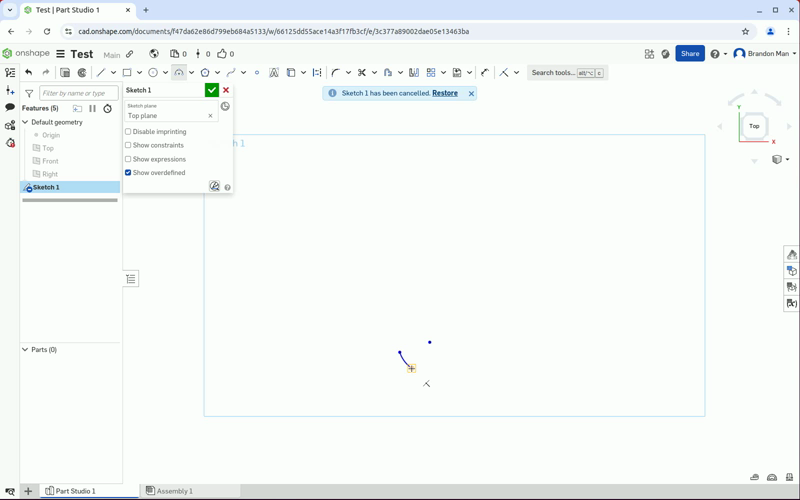
scroll(-6)
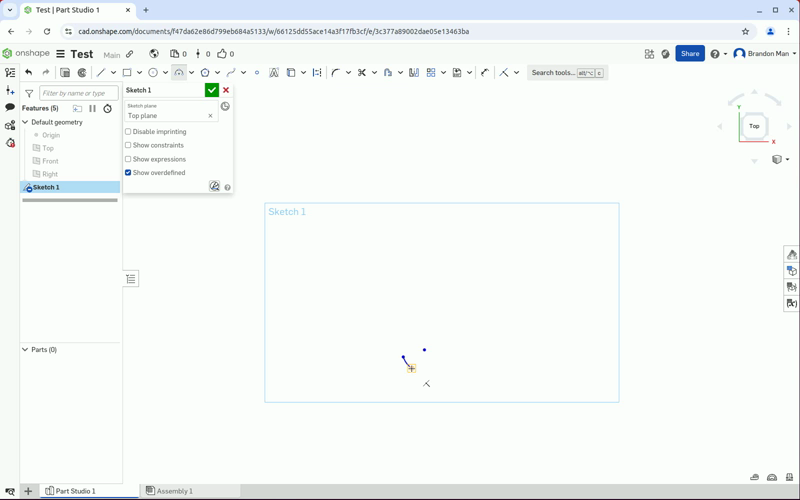
scroll(-6)
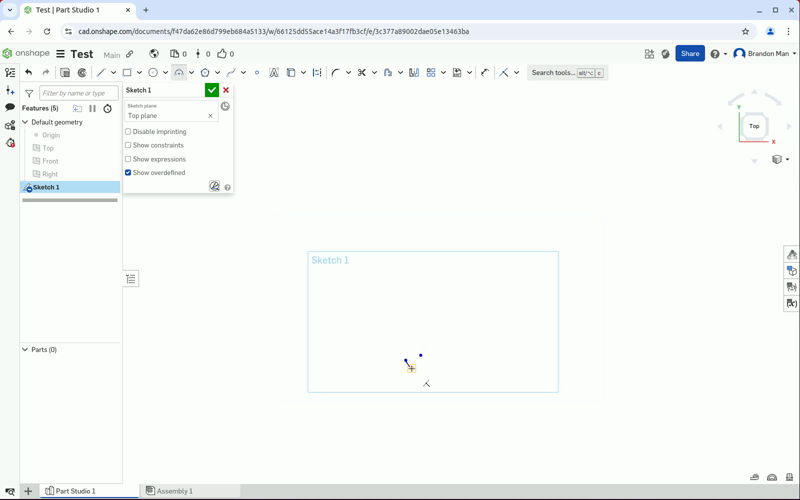
scroll(-6)
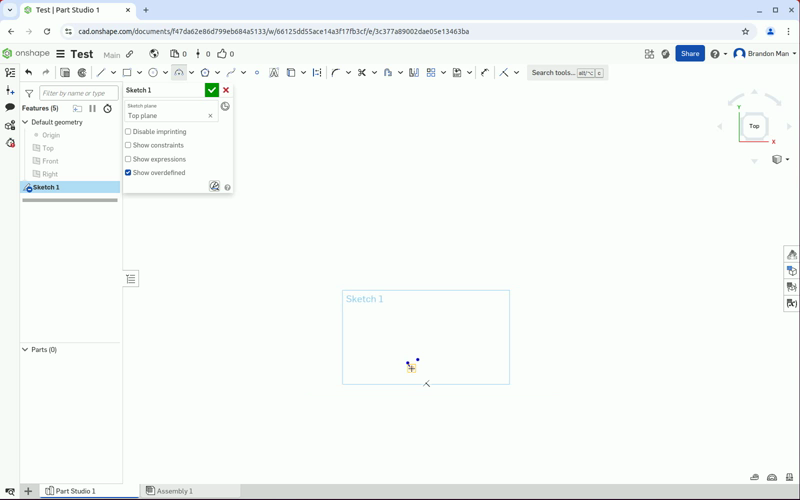
scroll(-6)
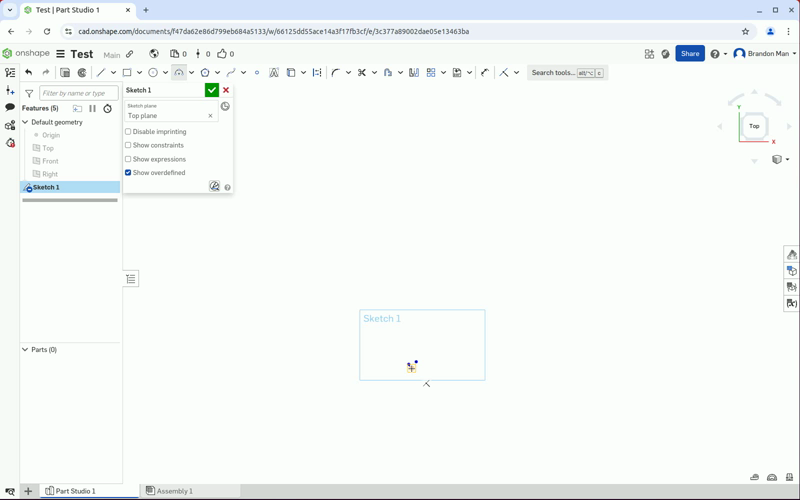
scroll(-6)
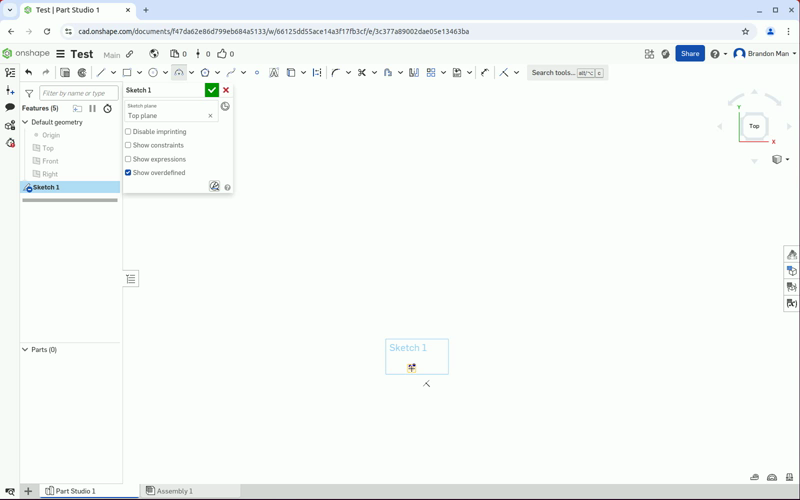
key_down(shift)
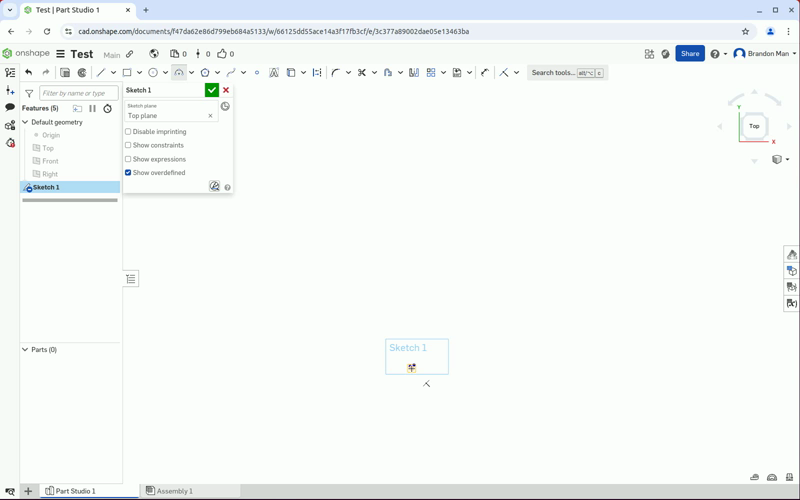
mouse_move(514, 376)
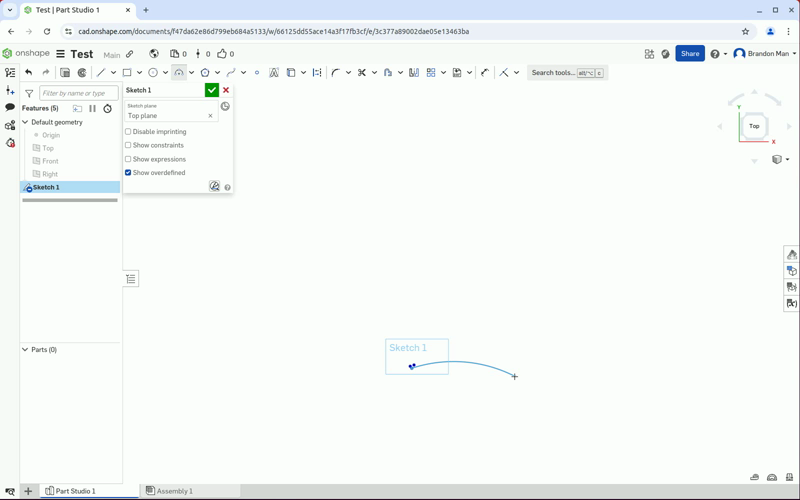
click(514, 376)
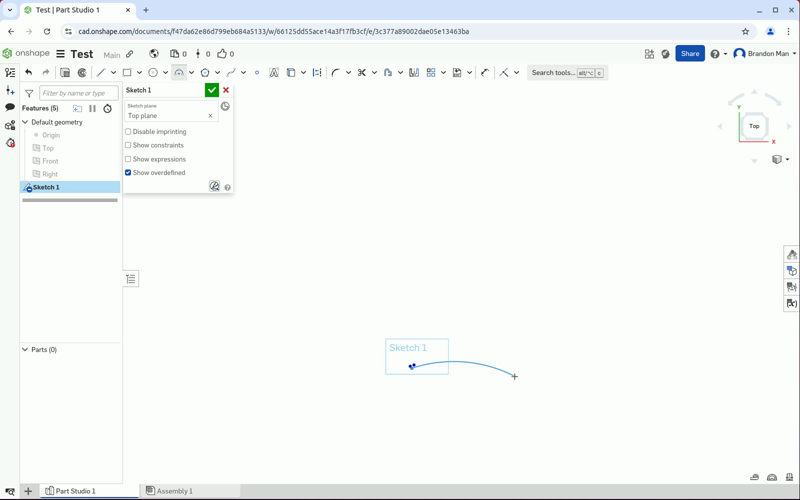
mouse_move(461, 394)
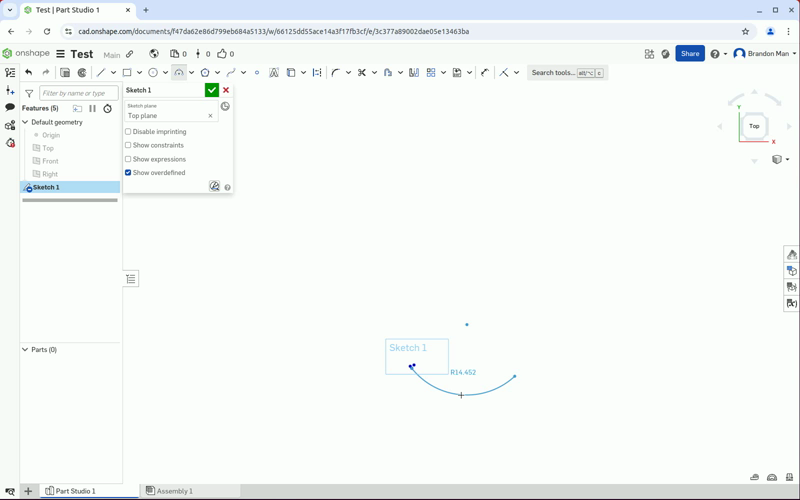
click(461, 394)
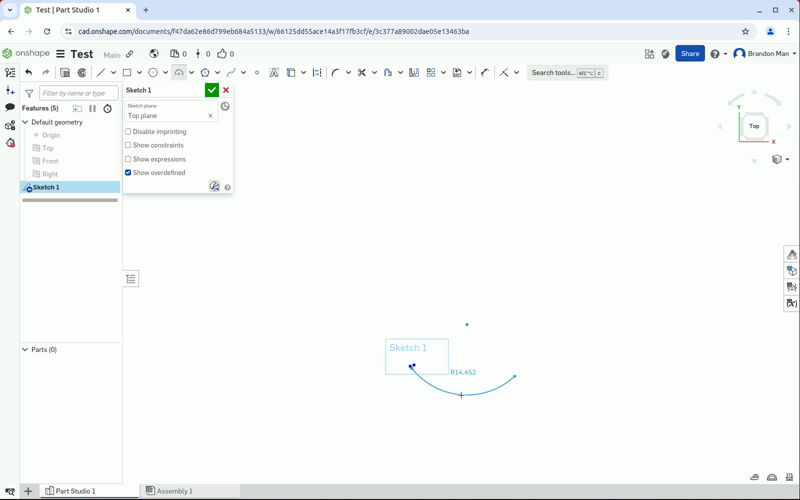
key_up(shift)
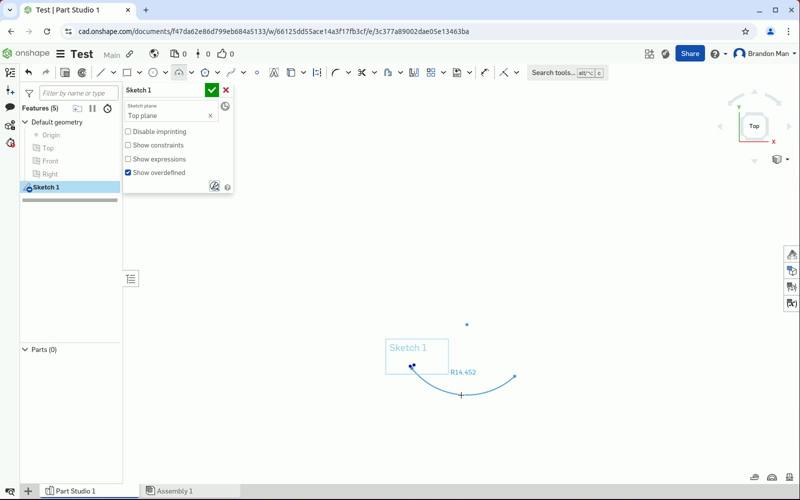
mouse_move(514, 376)
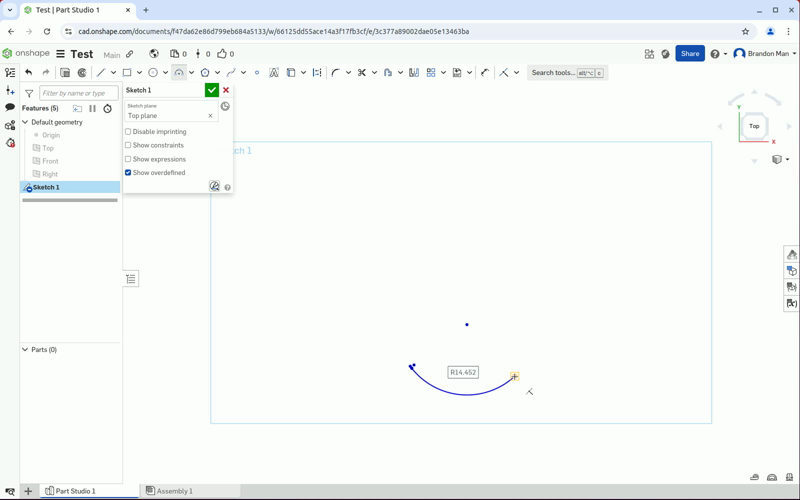
click(514, 376)
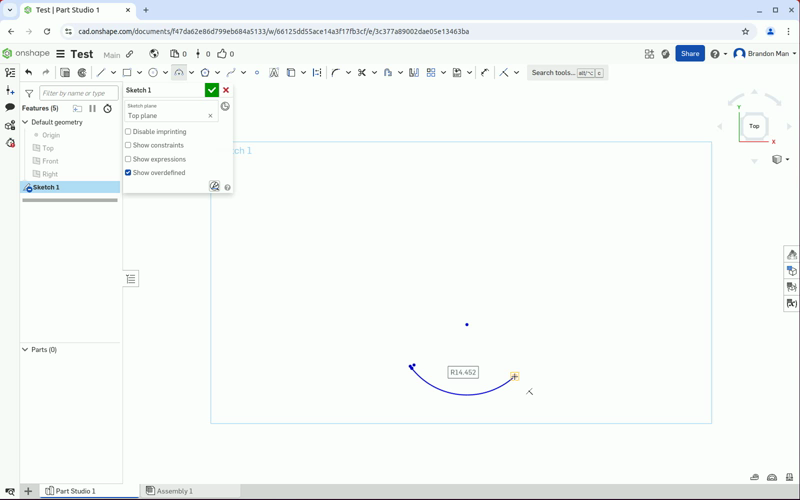
key_down(shift)
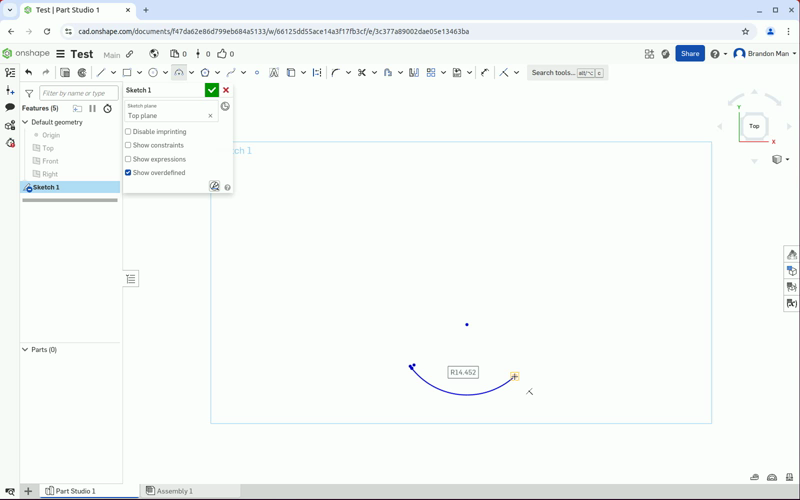
mouse_move(517, 371)
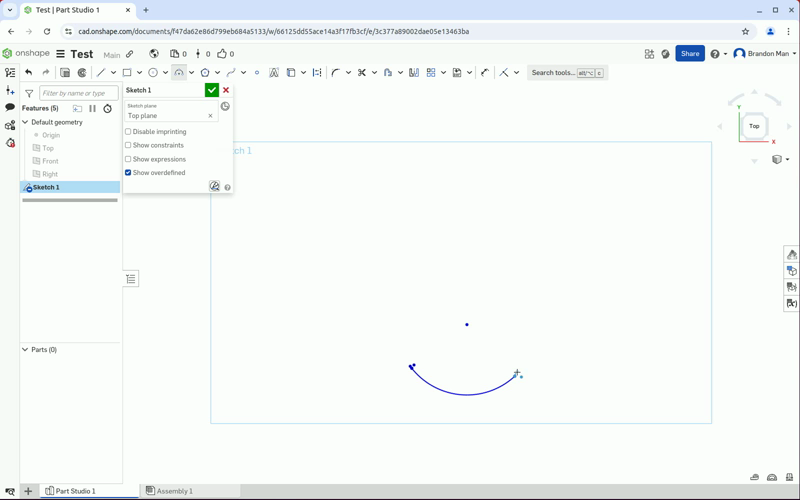
scroll(6)
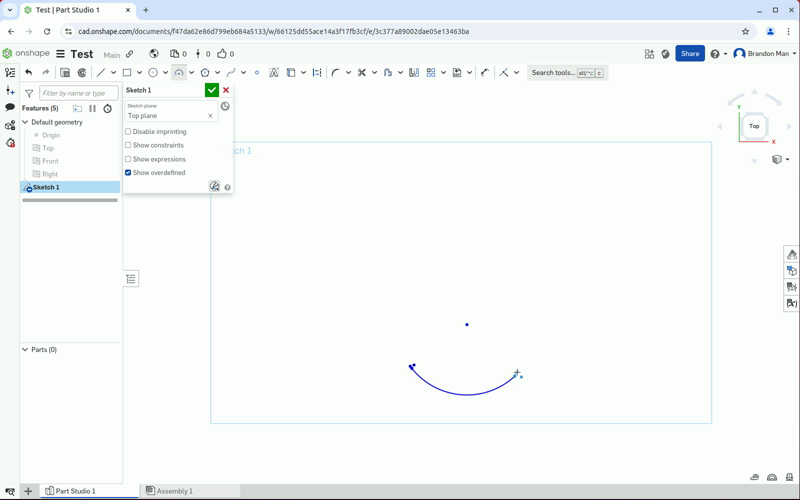
scroll(6)
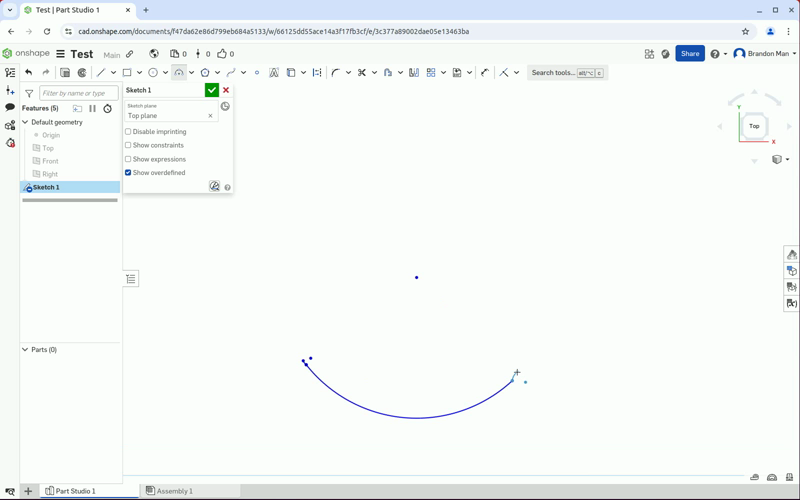
scroll(6)
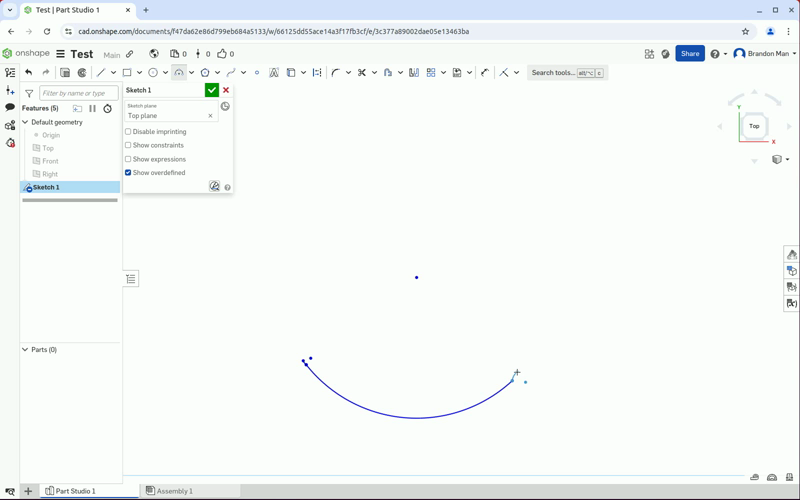
scroll(6)
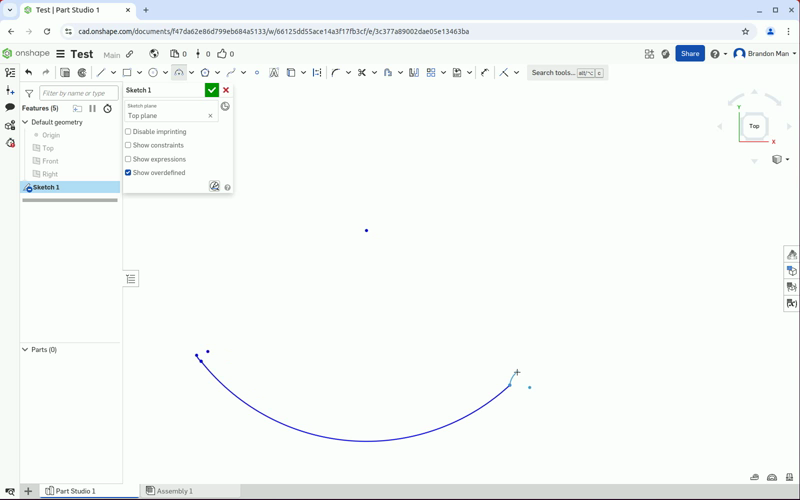
scroll(6)
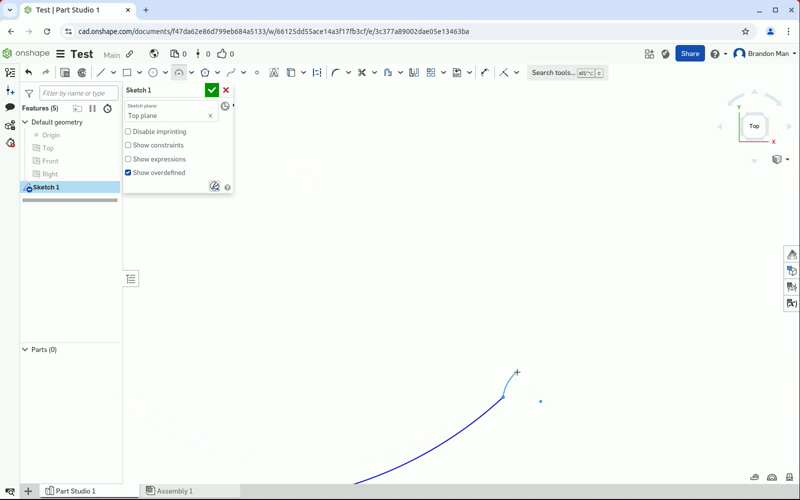
scroll(6)
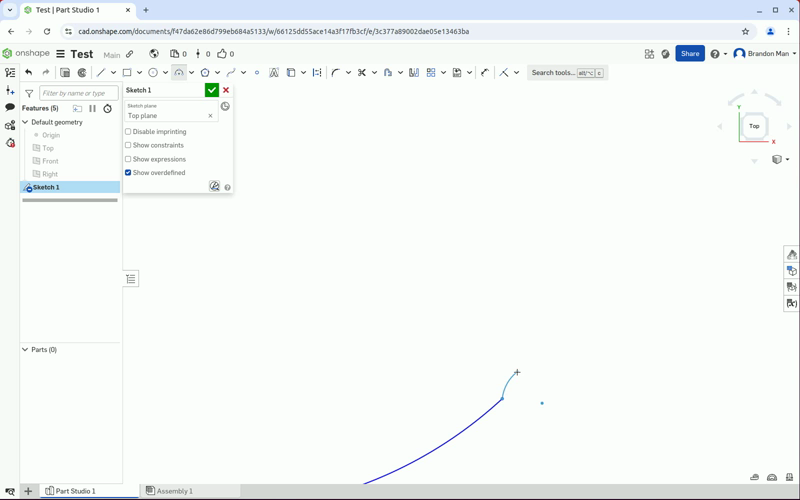
scroll(6)
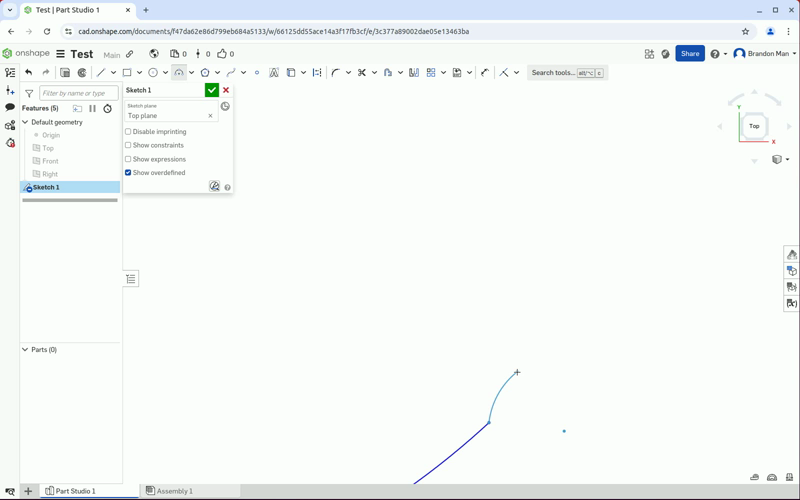
click(517, 371)
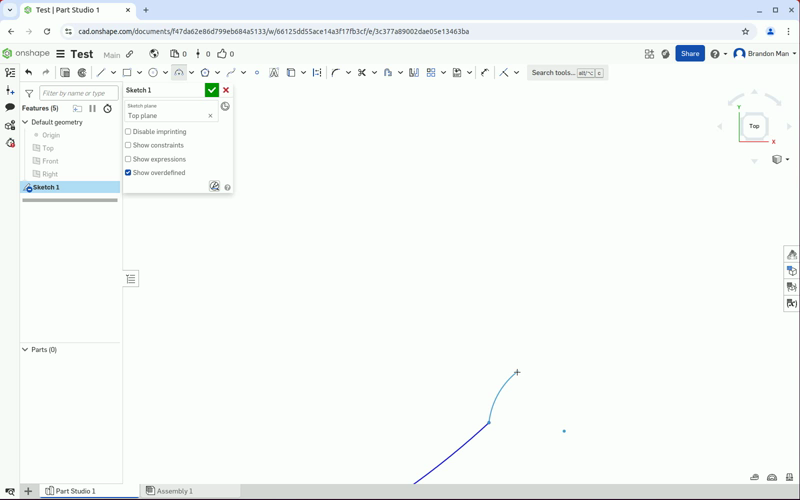
scroll(-6)
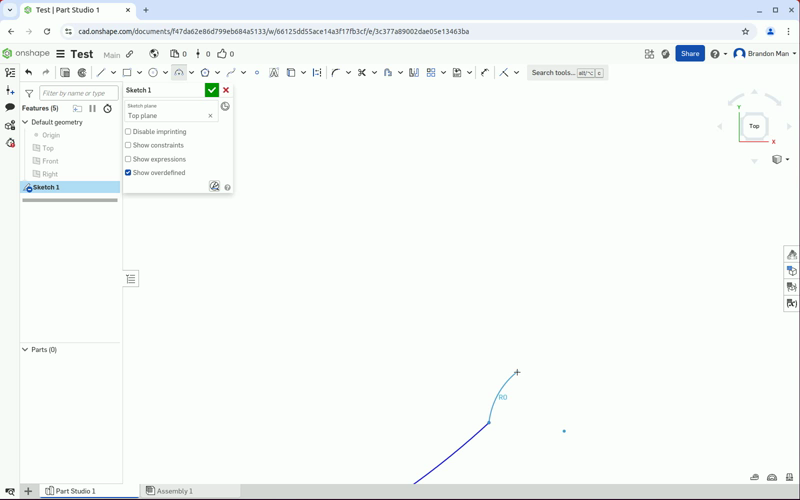
scroll(-6)
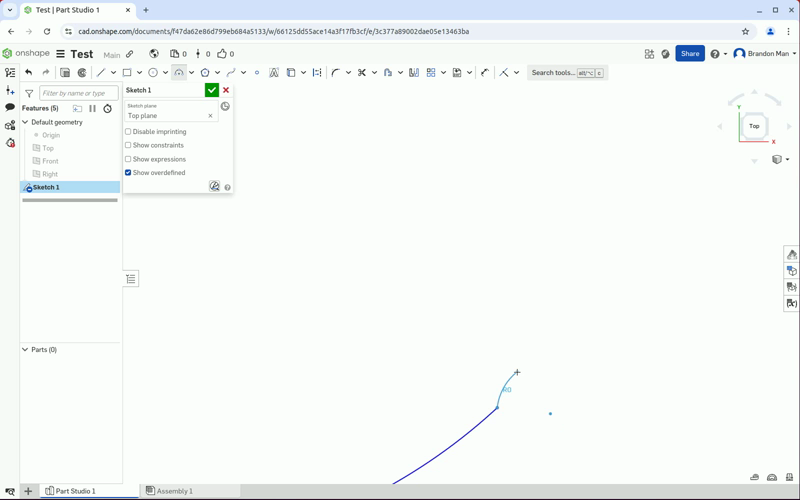
scroll(-6)
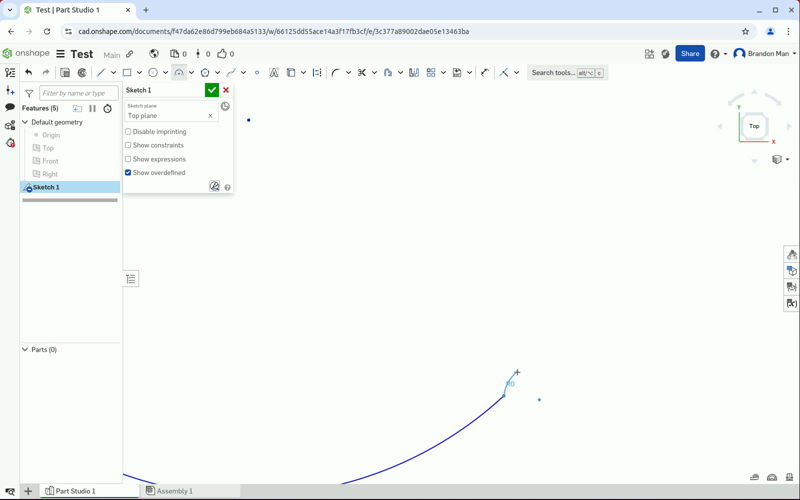
scroll(-6)
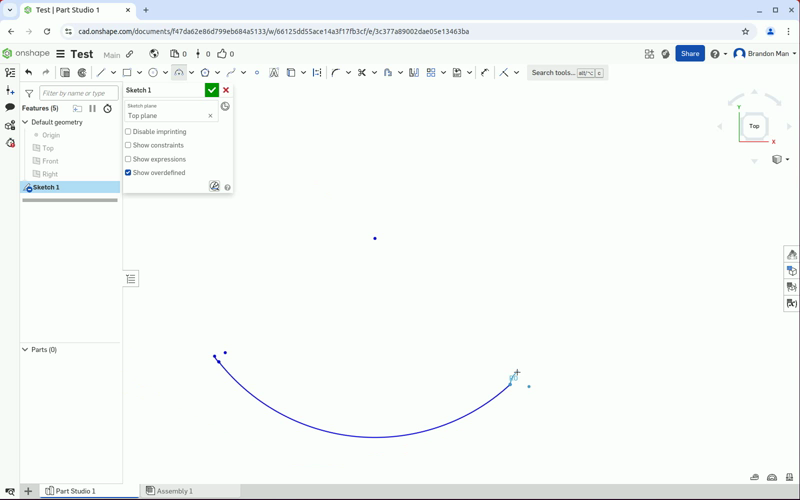
scroll(-6)
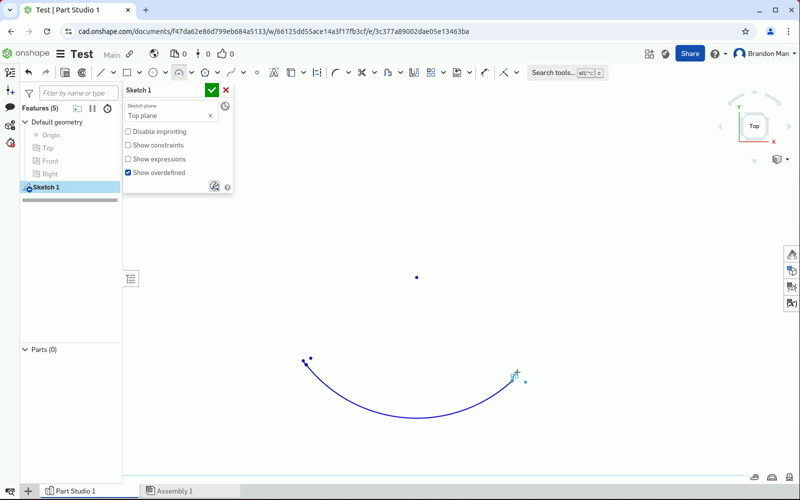
scroll(-6)
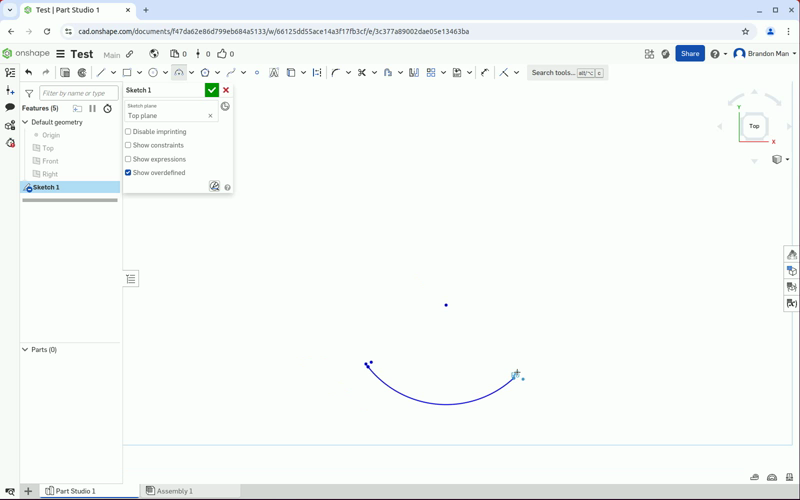
scroll(-6)
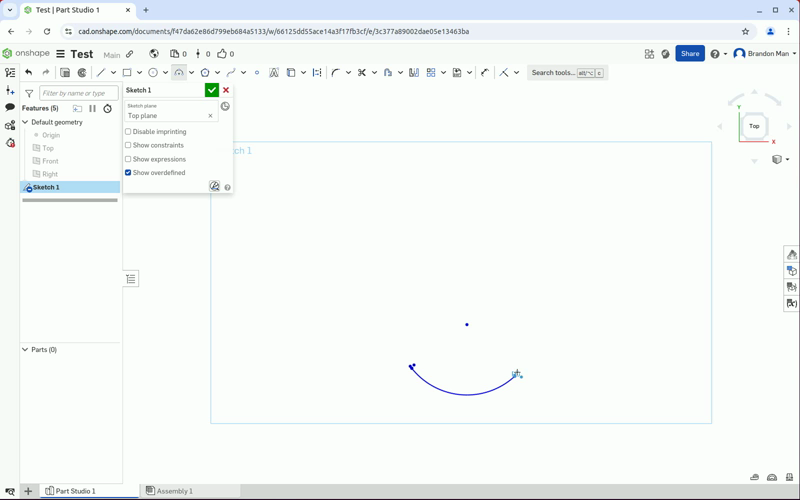
mouse_move(516, 374)
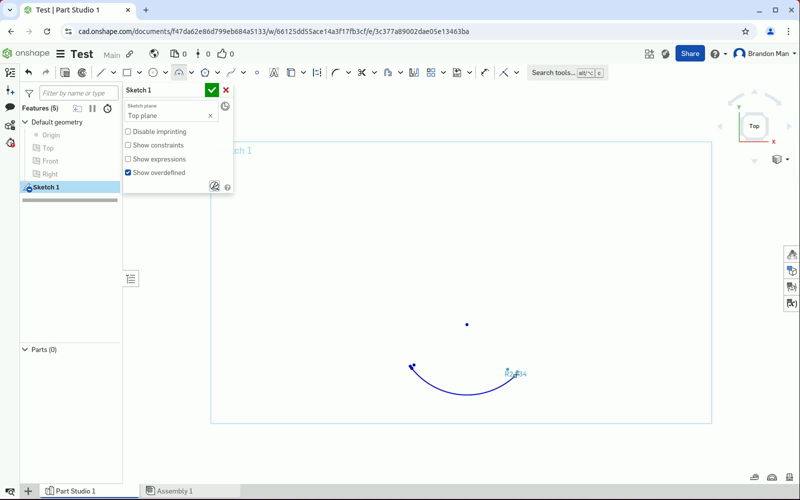
scroll(6)
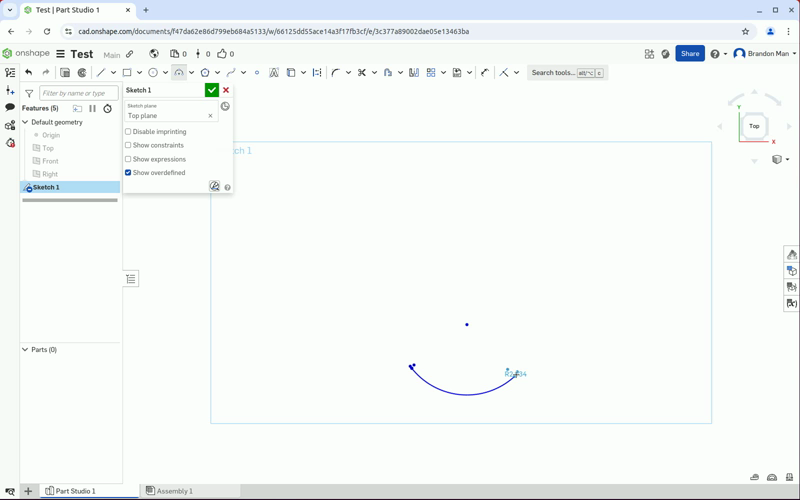
scroll(6)
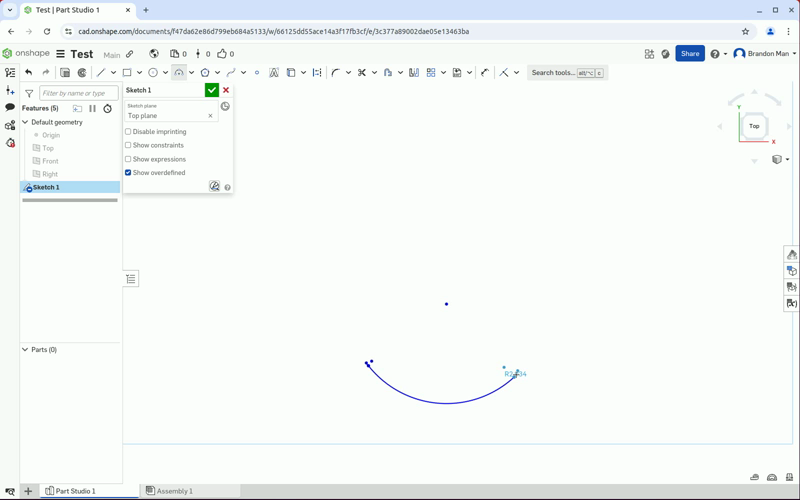
scroll(6)
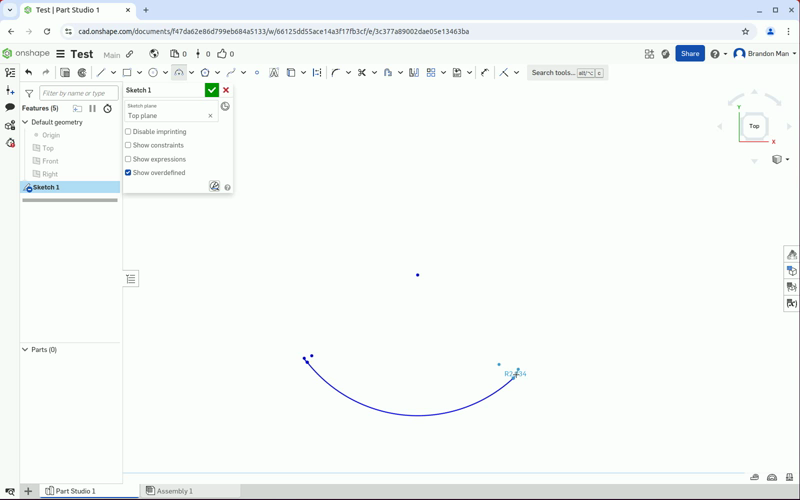
scroll(6)
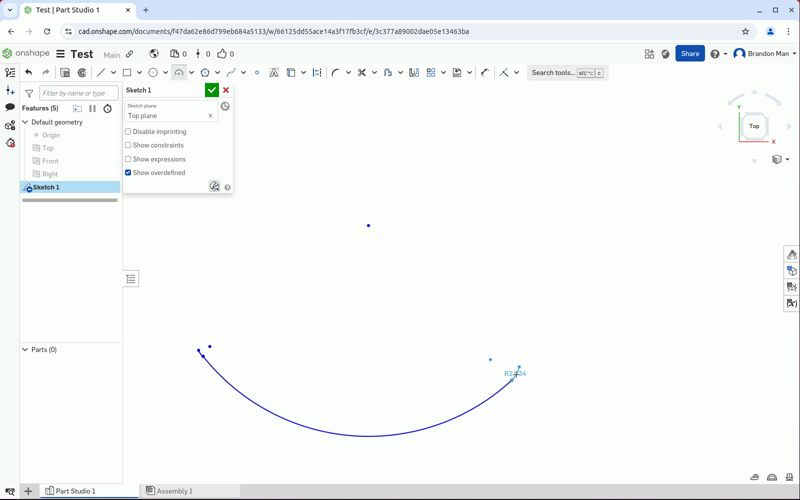
scroll(6)
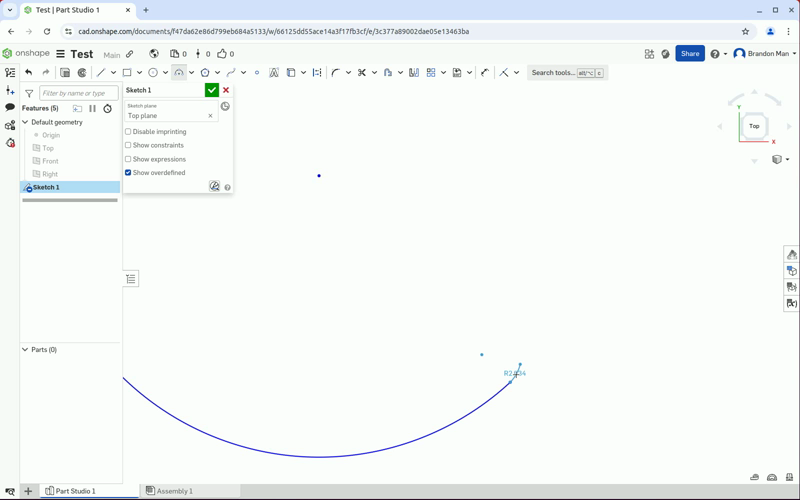
scroll(6)
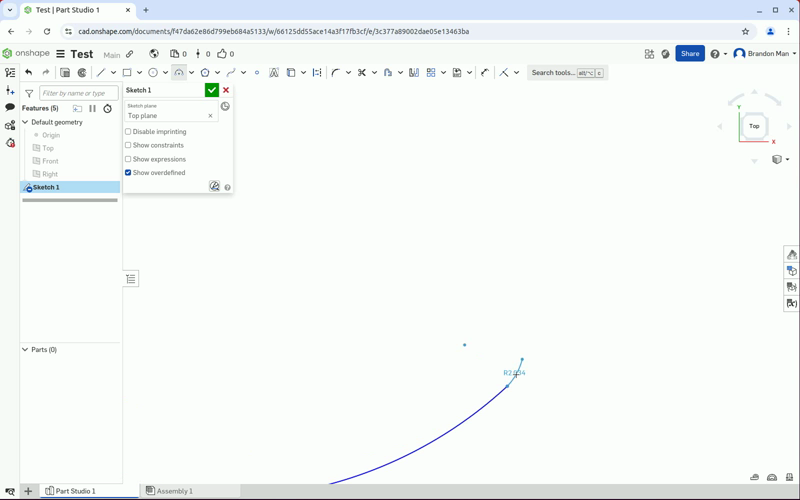
scroll(6)
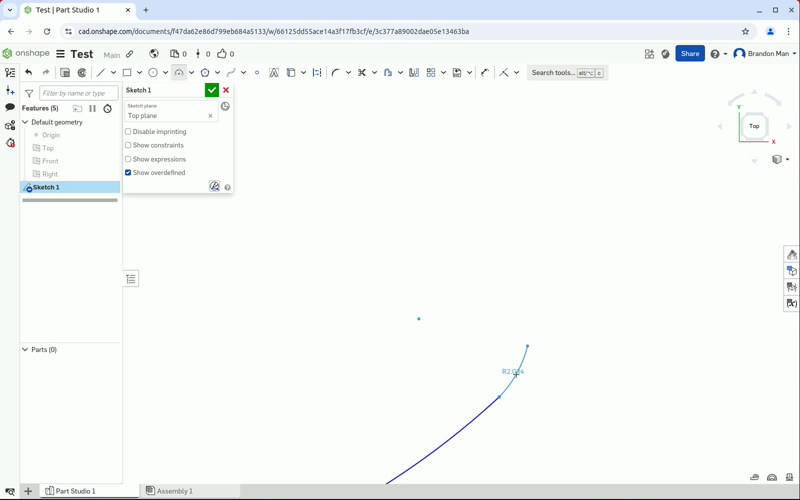
click(516, 374)
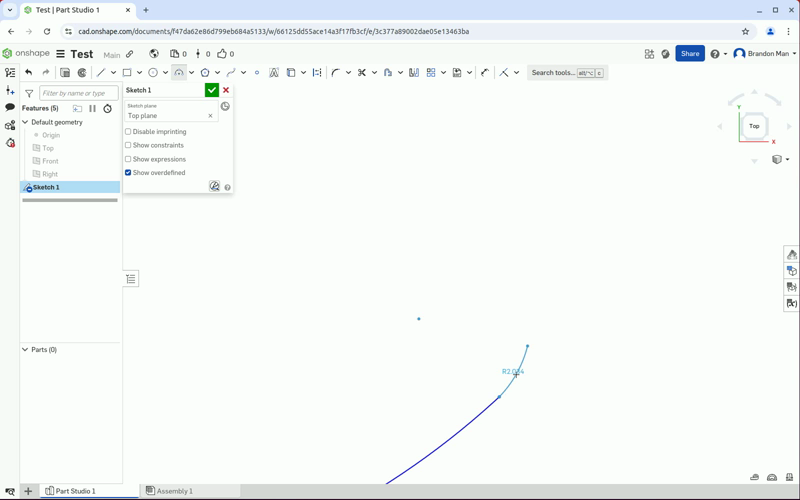
scroll(-6)
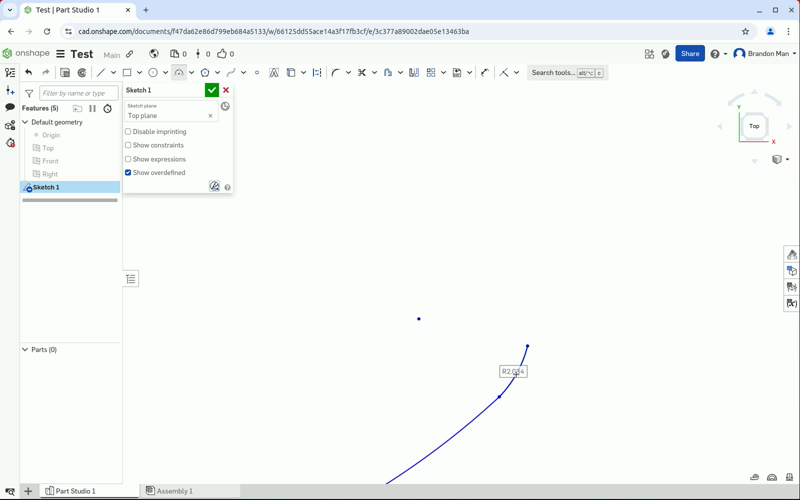
scroll(-6)
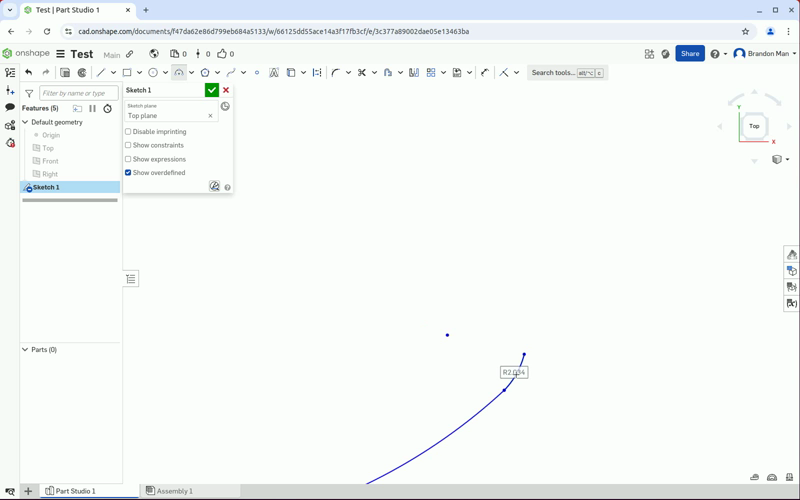
scroll(-6)
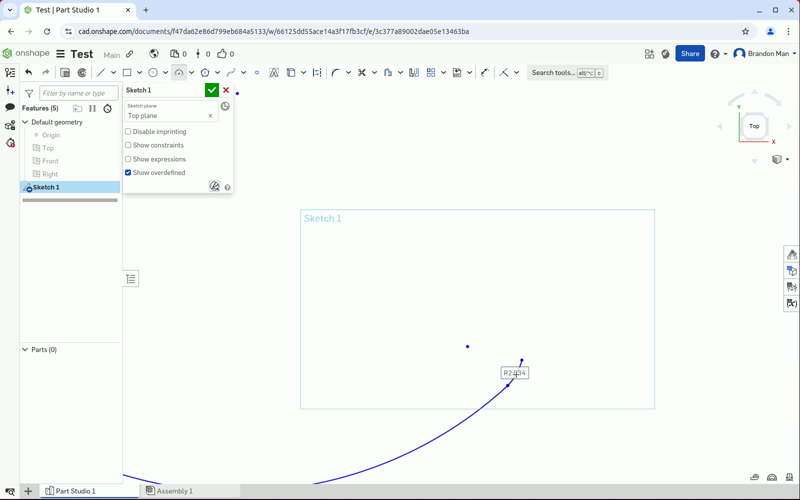
scroll(-6)
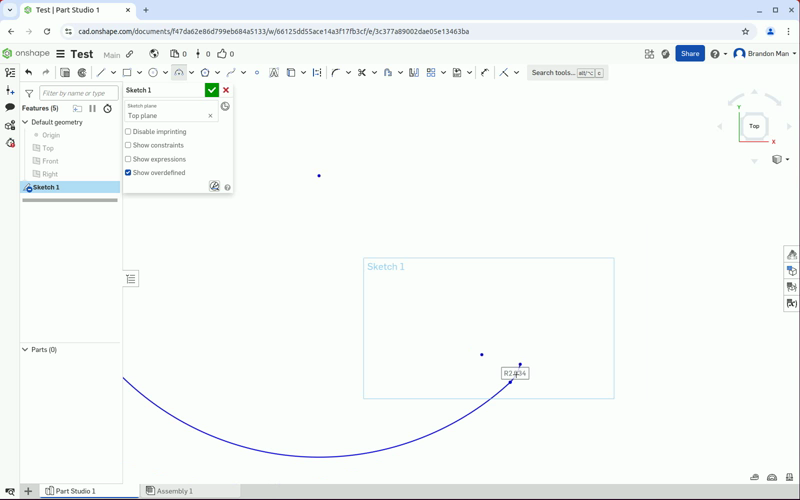
scroll(-6)
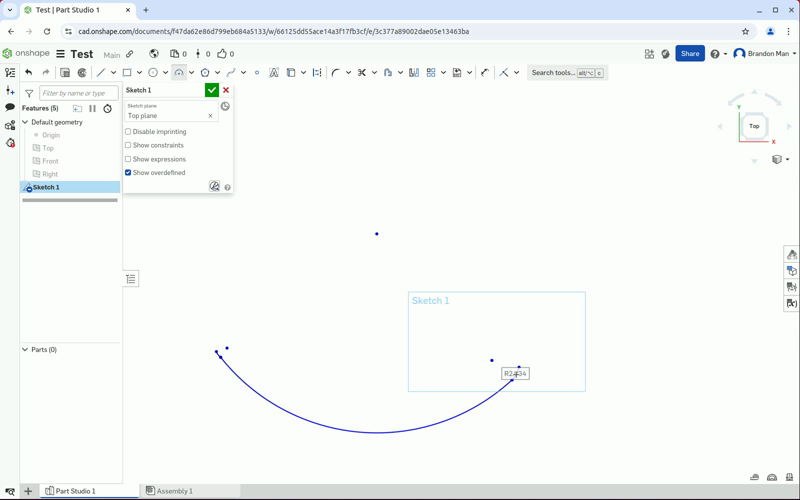
scroll(-6)
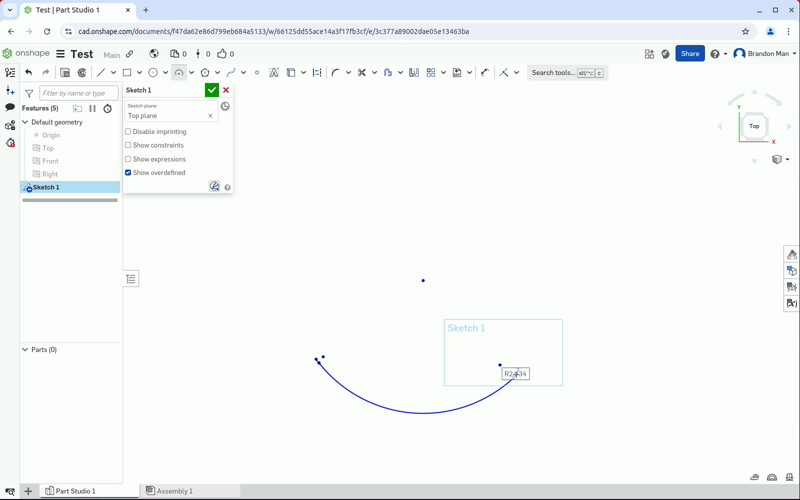
scroll(-6)
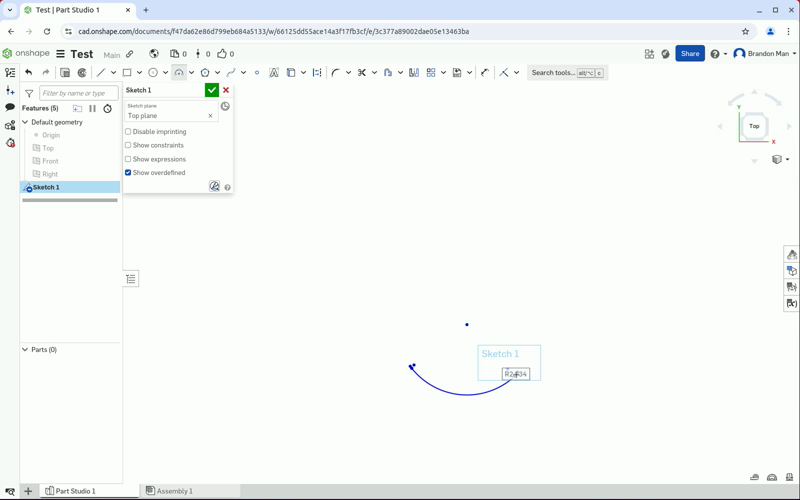
key_up(shift)
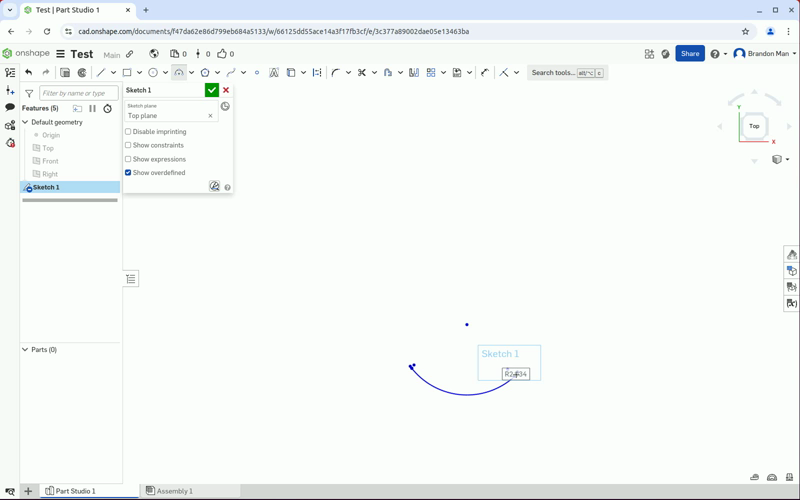
key(esc)
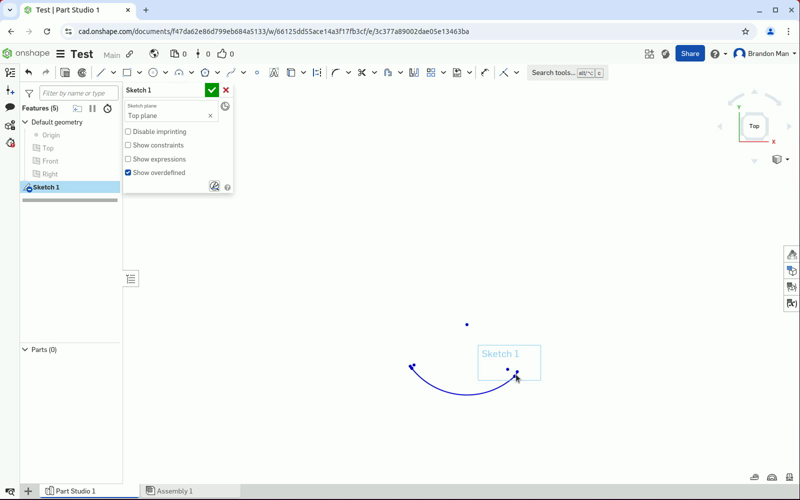
key(l)
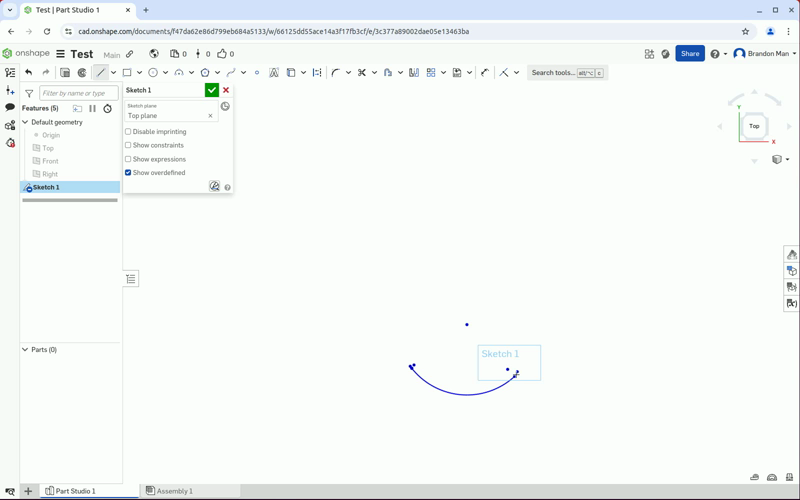
mouse_move(517, 371)
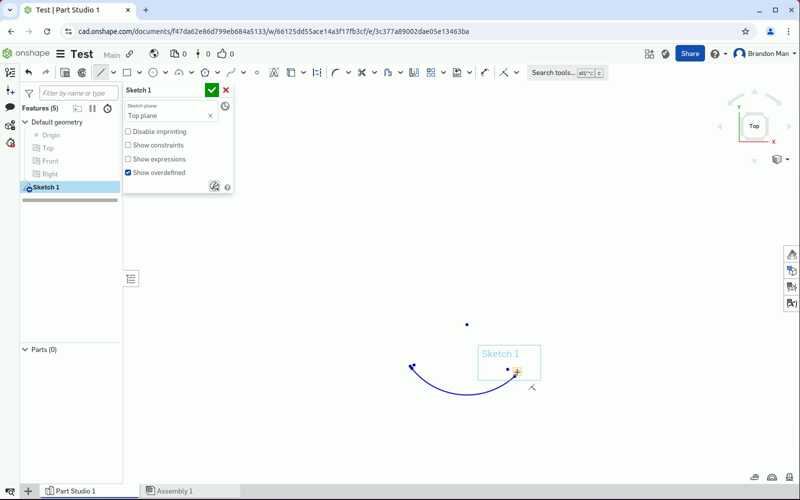
scroll(6)
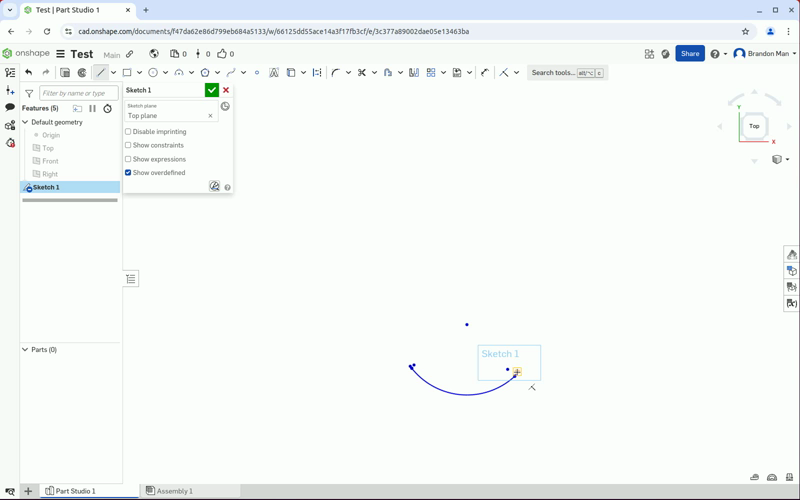
scroll(6)
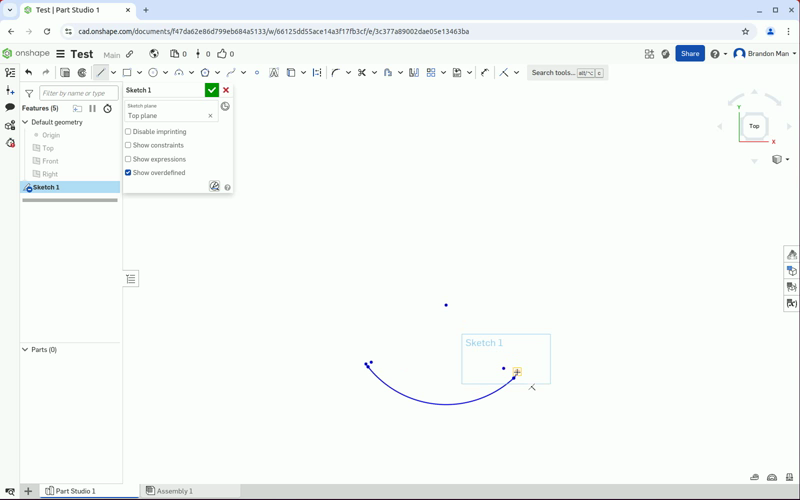
scroll(6)
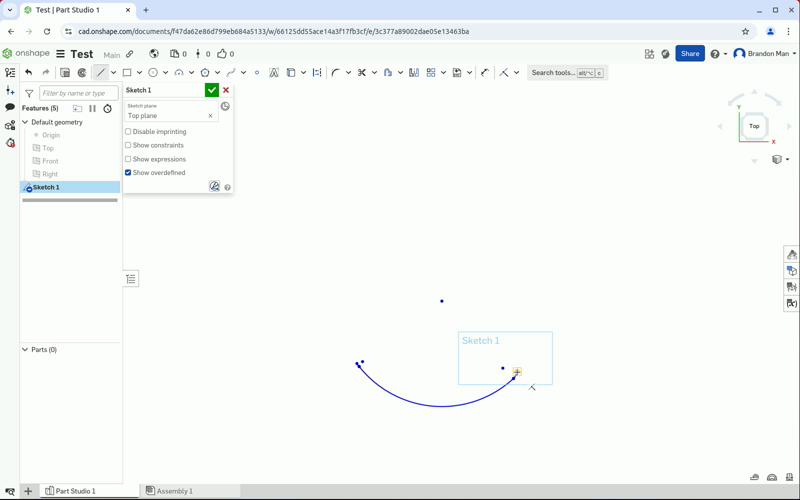
scroll(6)
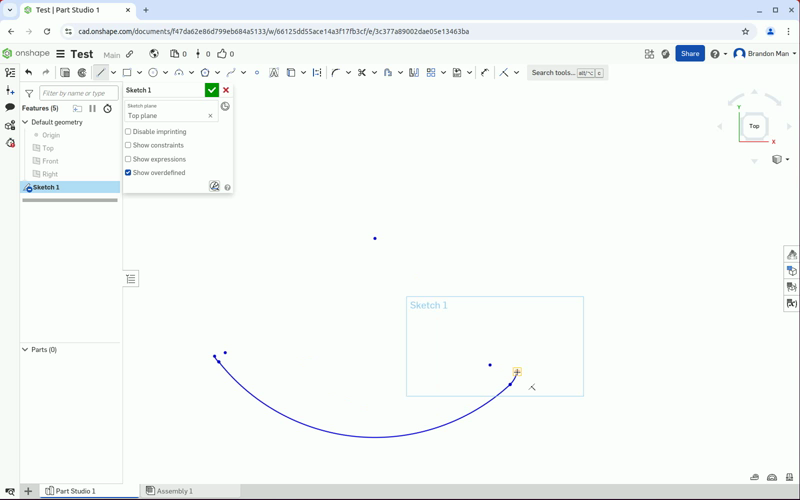
scroll(6)
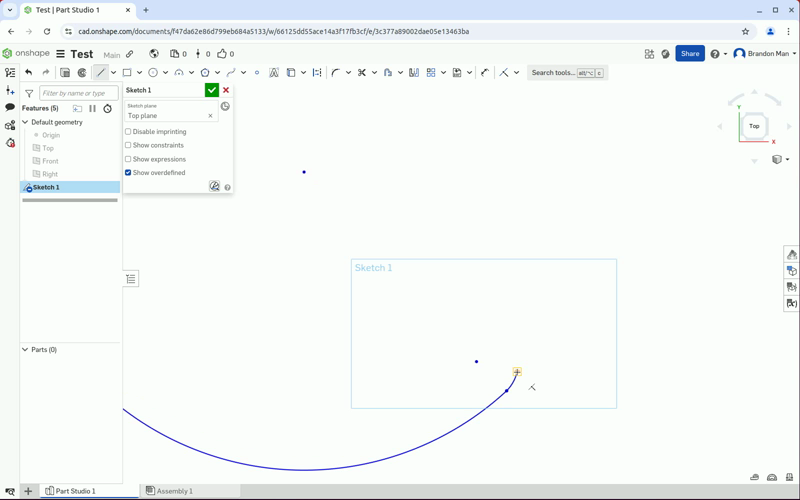
scroll(6)
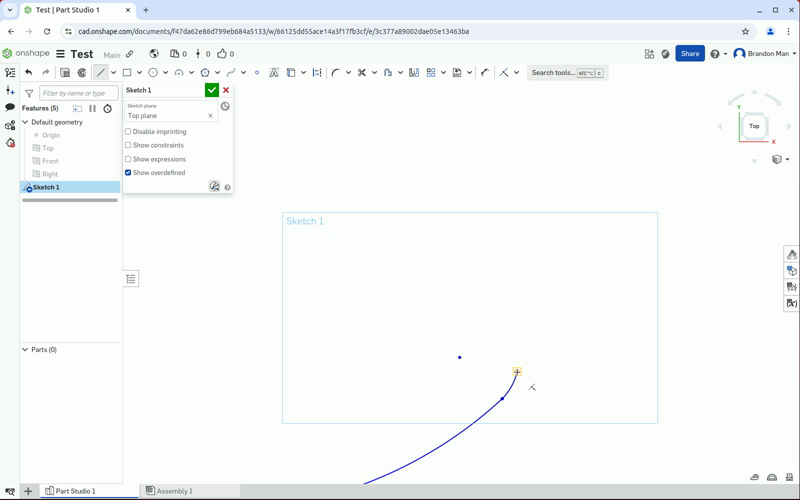
scroll(6)
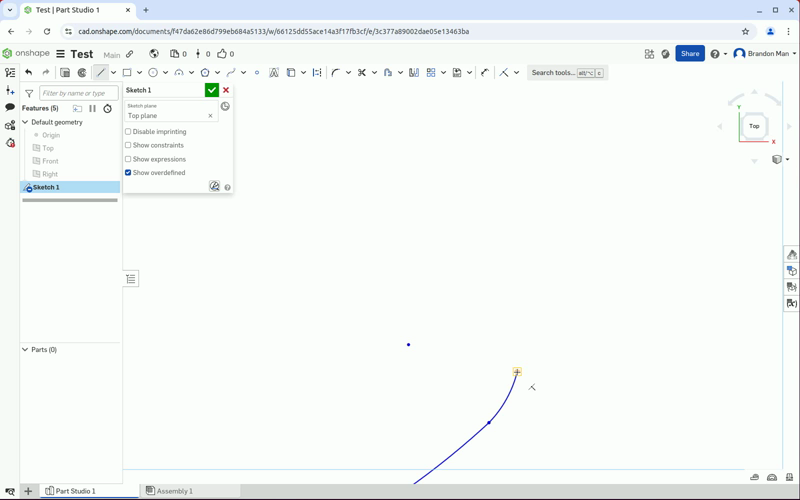
click(517, 371)
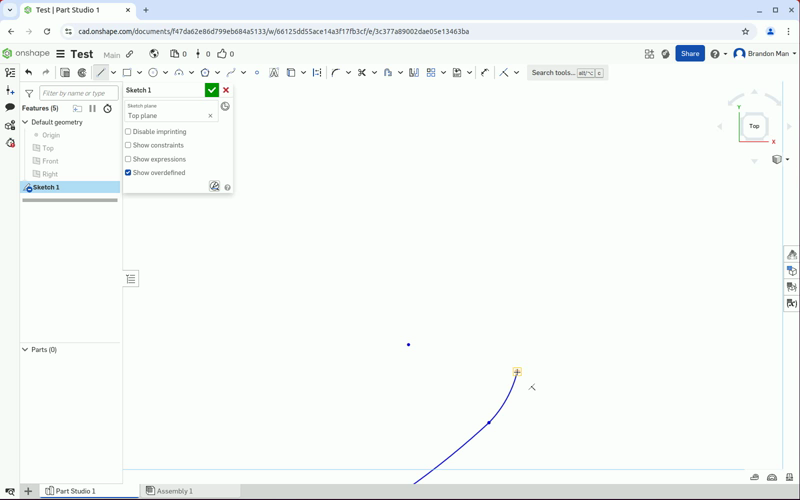
scroll(-6)
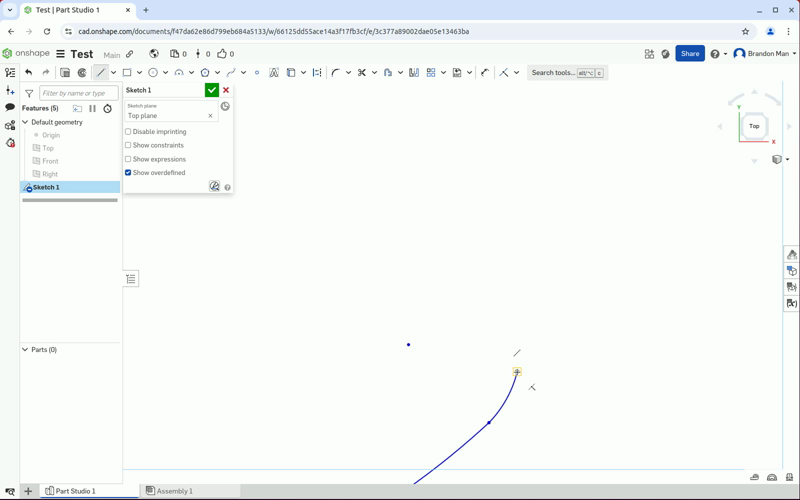
scroll(-6)
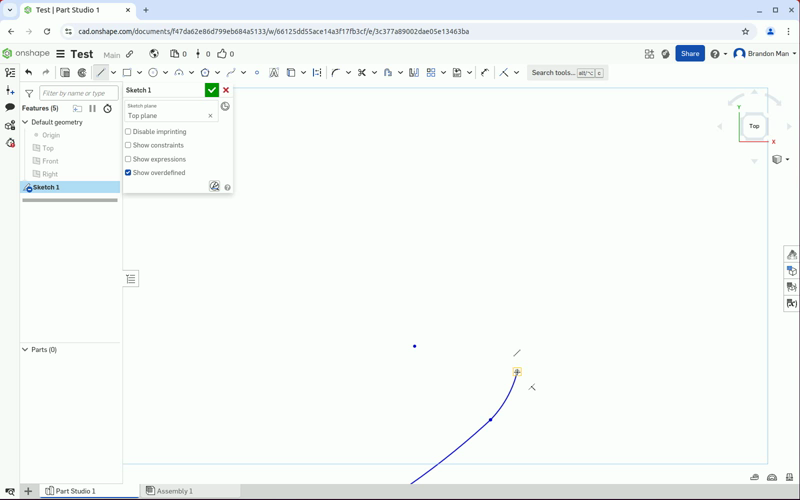
scroll(-6)
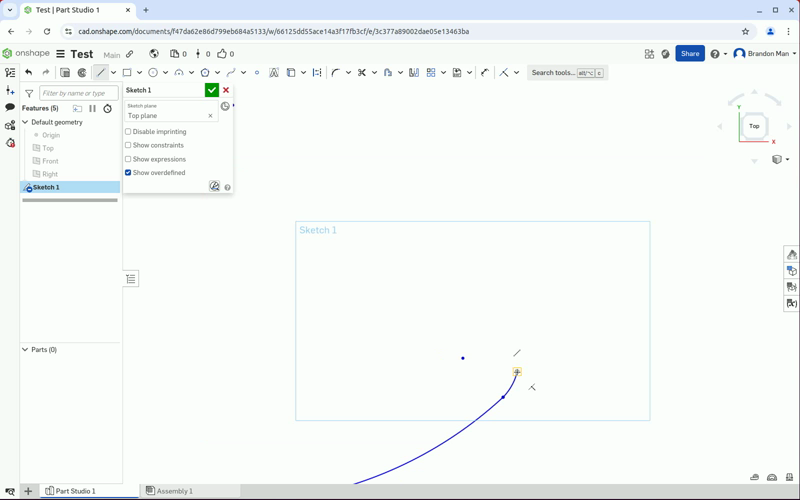
scroll(-6)
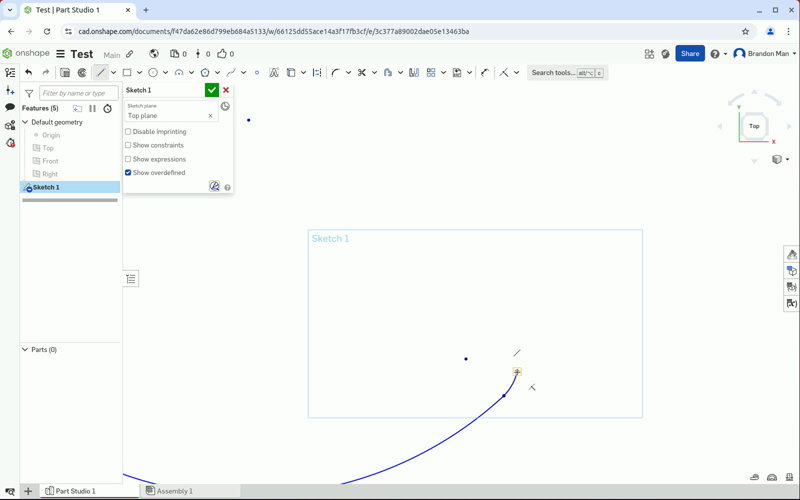
scroll(-6)
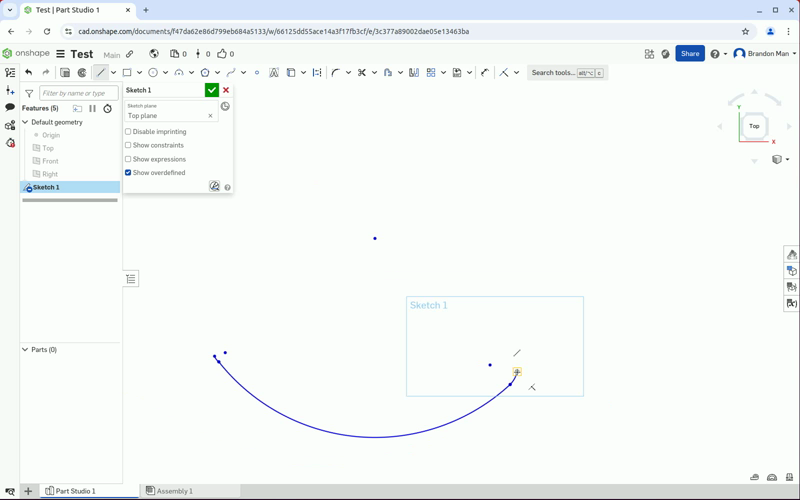
scroll(-6)
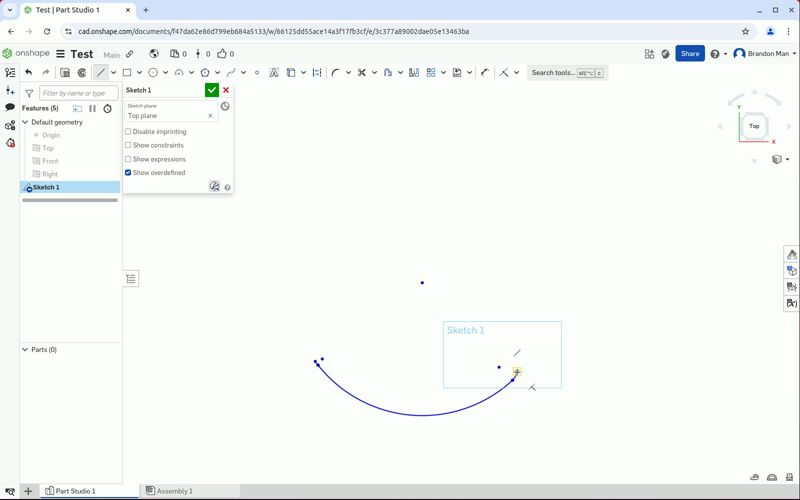
scroll(-6)
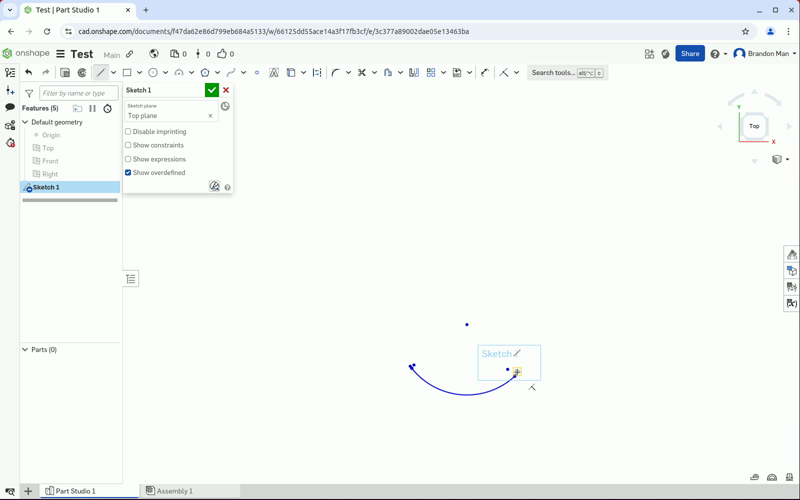
key_down(shift)
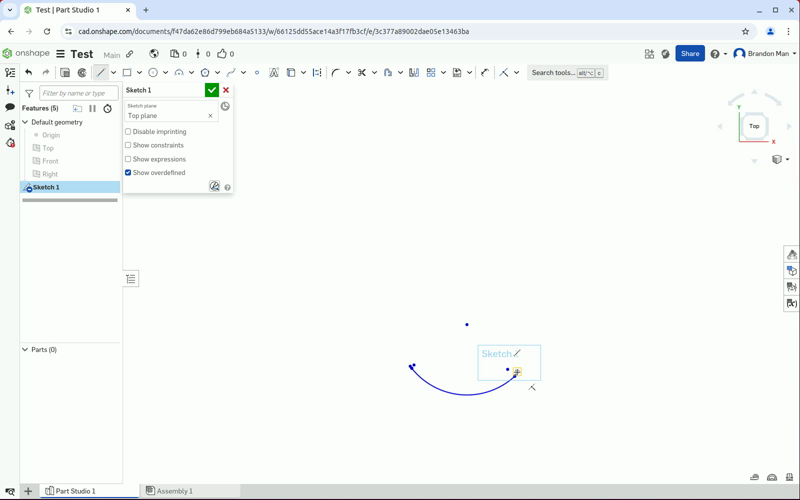
mouse_move(410, 366)
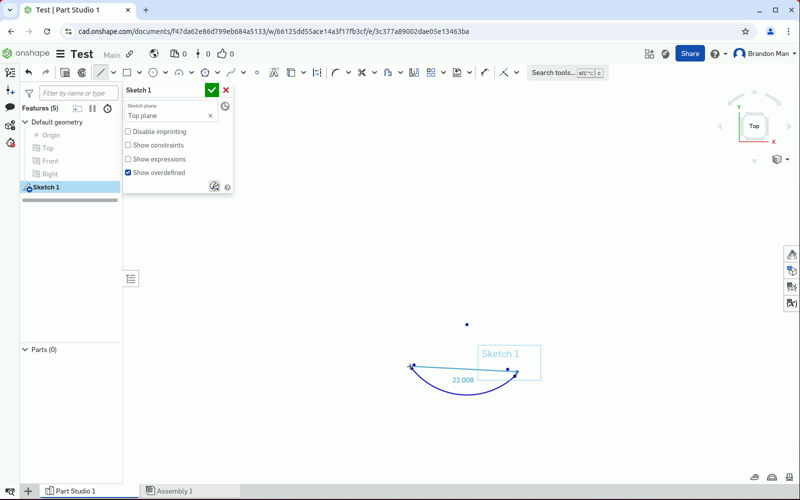
scroll(6)
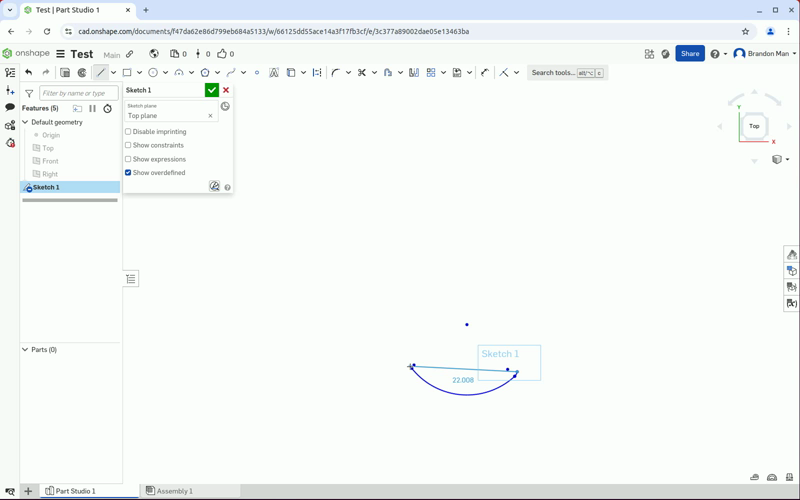
scroll(6)
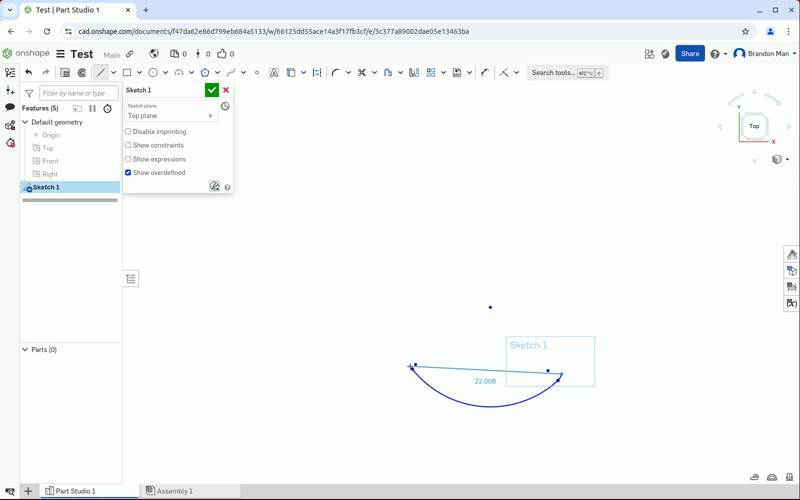
scroll(6)
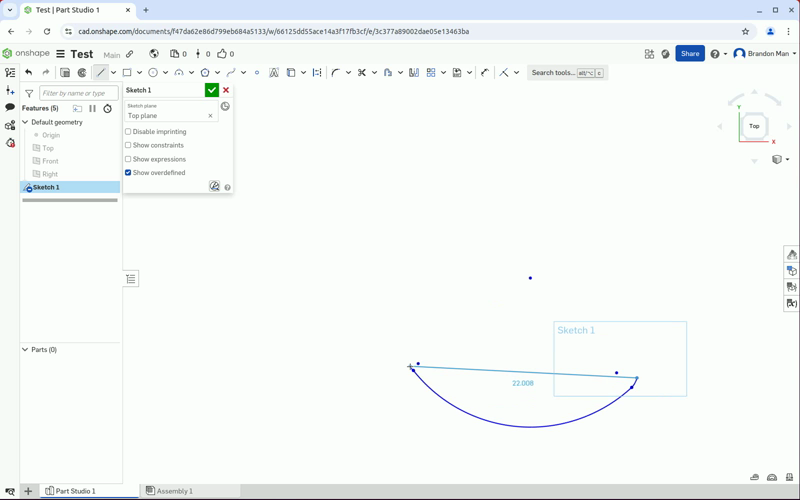
scroll(6)
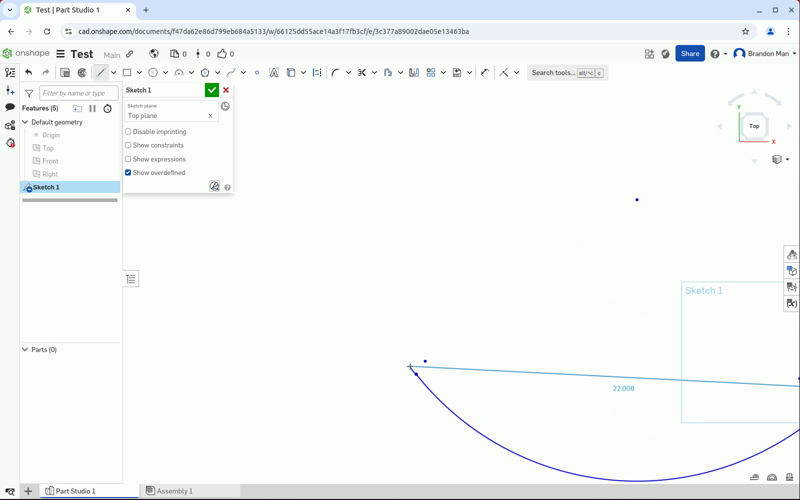
scroll(6)
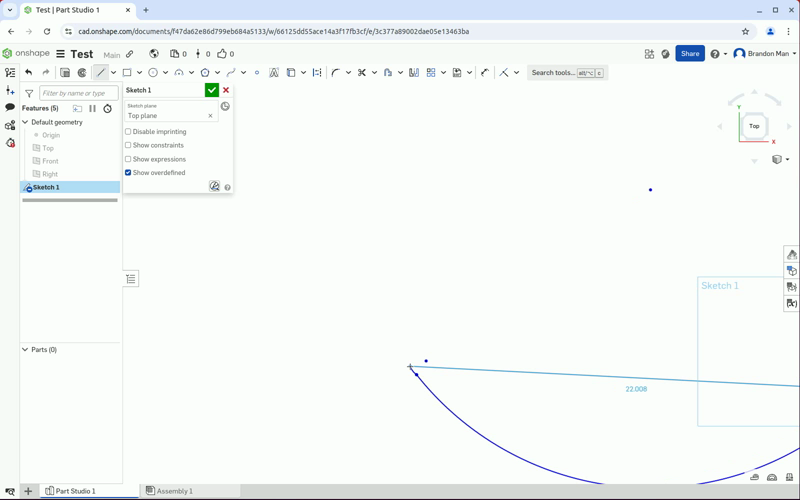
scroll(6)
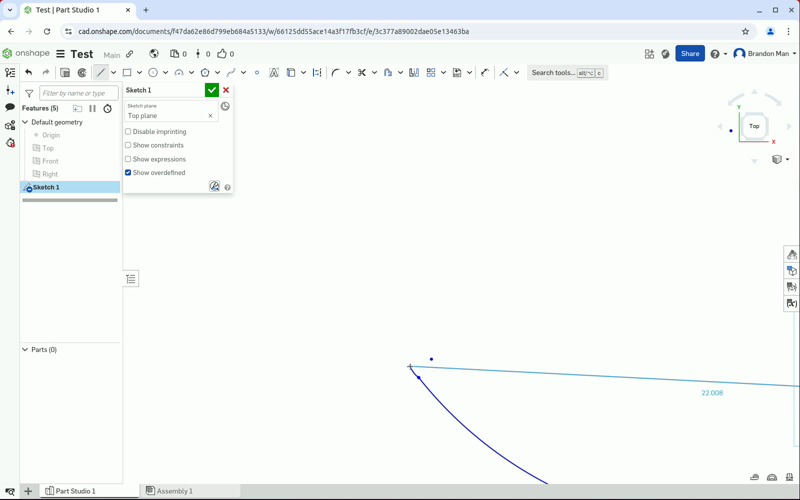
scroll(6)
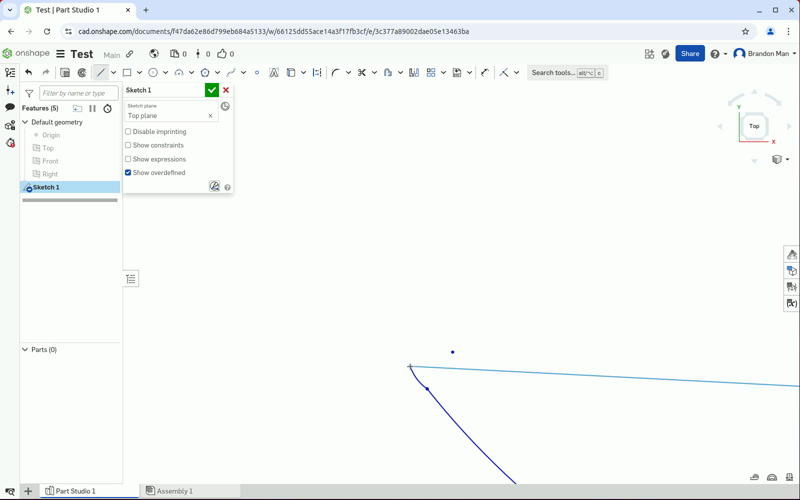
key_up(shift)
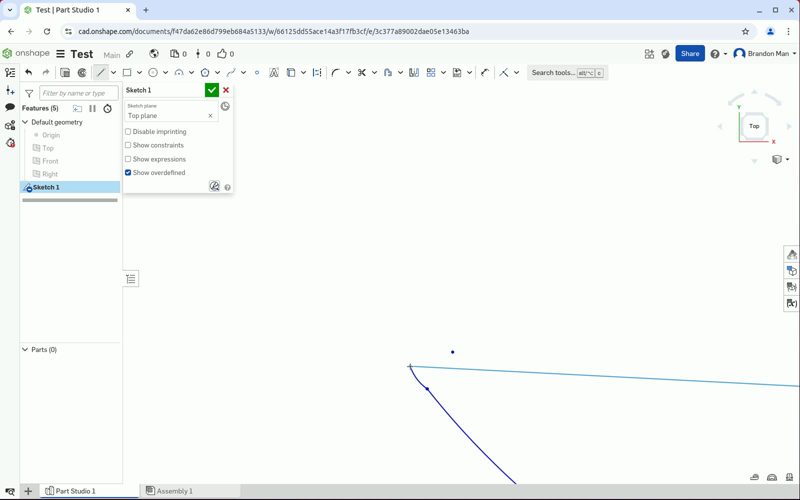
click(410, 366)
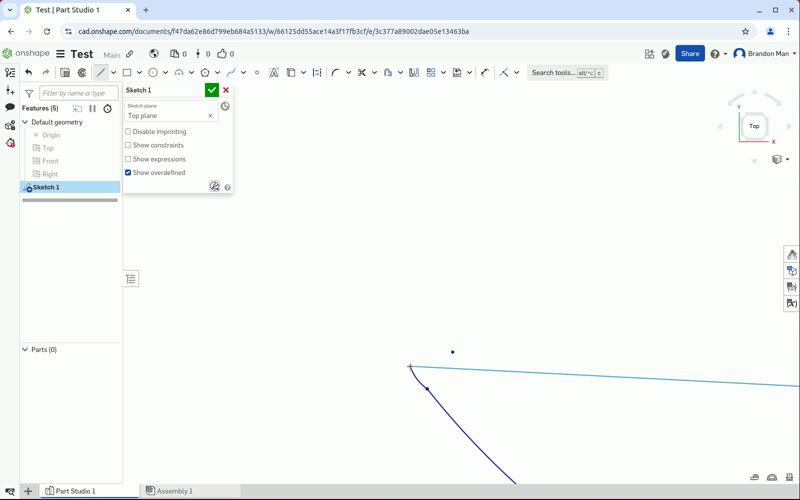
scroll(-6)
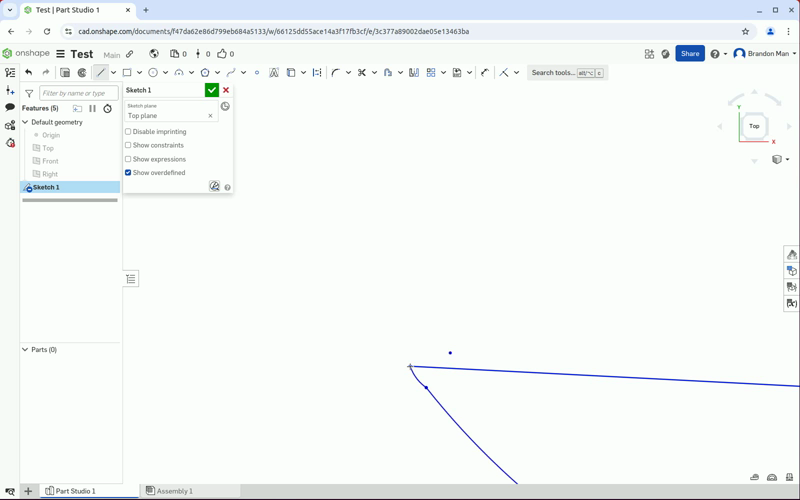
scroll(-6)
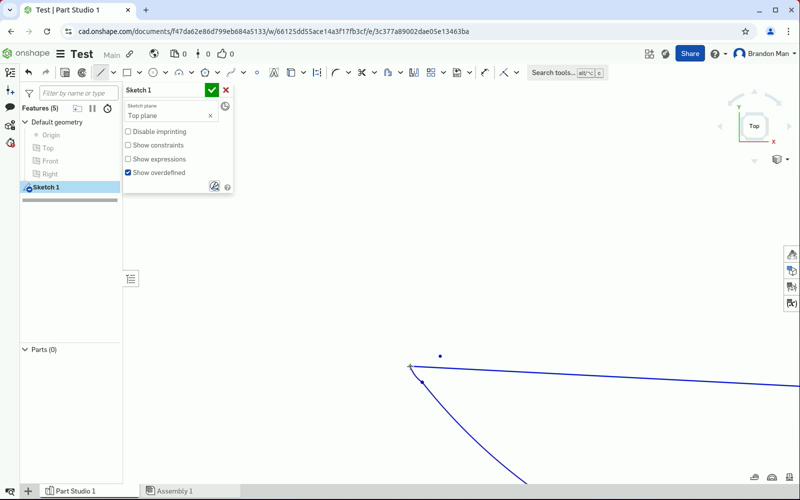
scroll(-6)
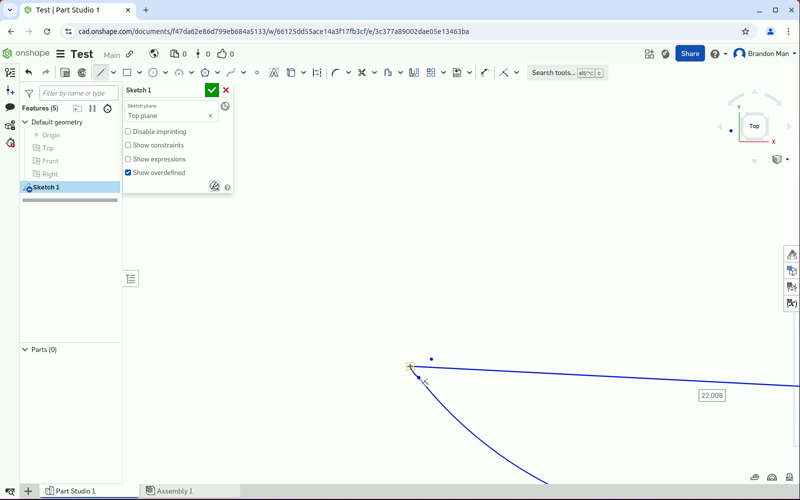
scroll(-6)
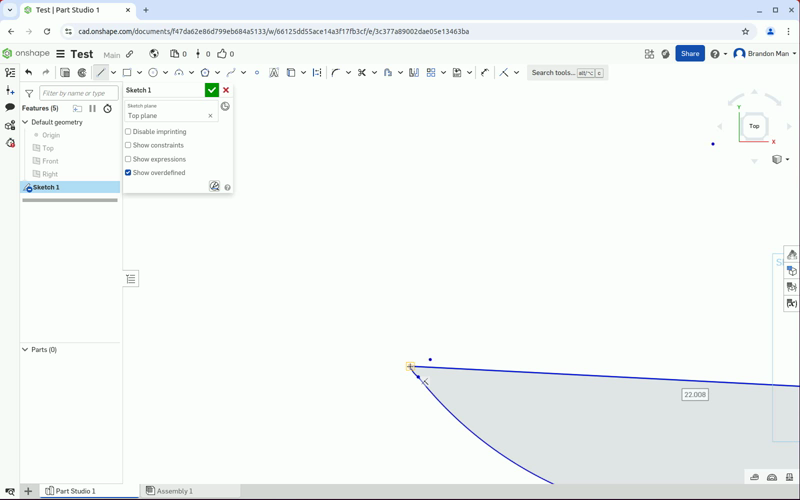
scroll(-6)
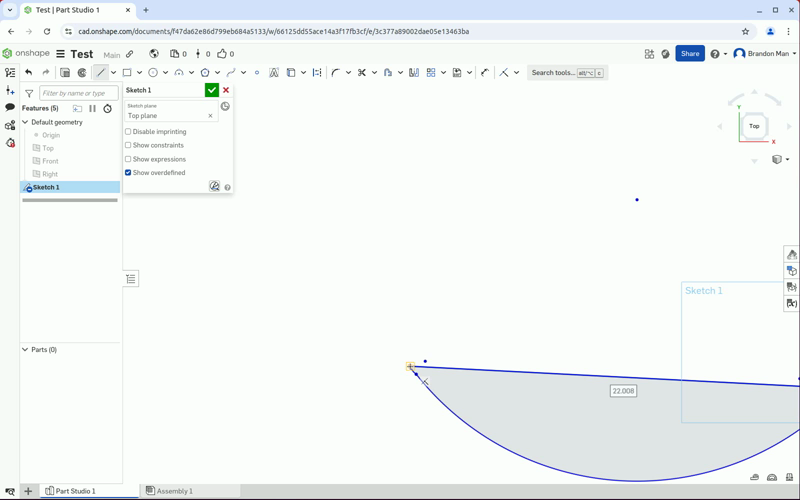
scroll(-6)
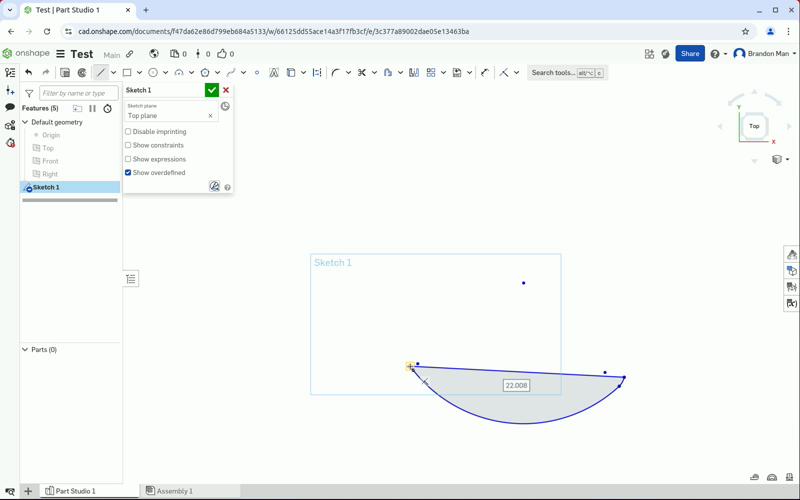
scroll(-6)
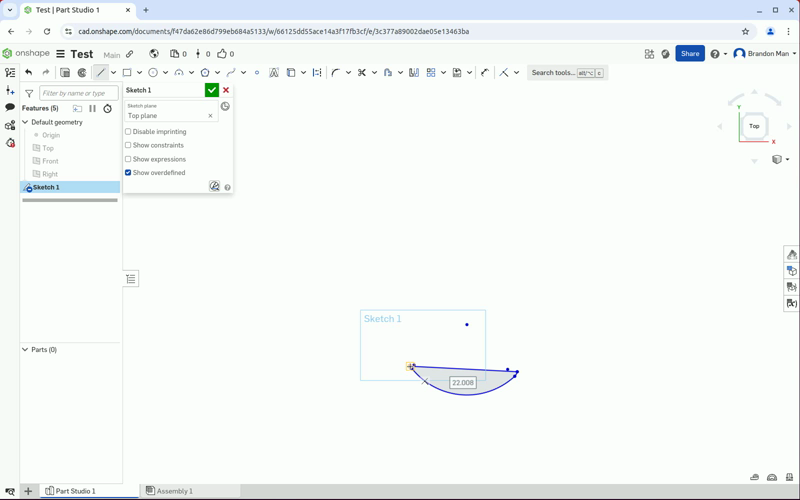
key(esc)
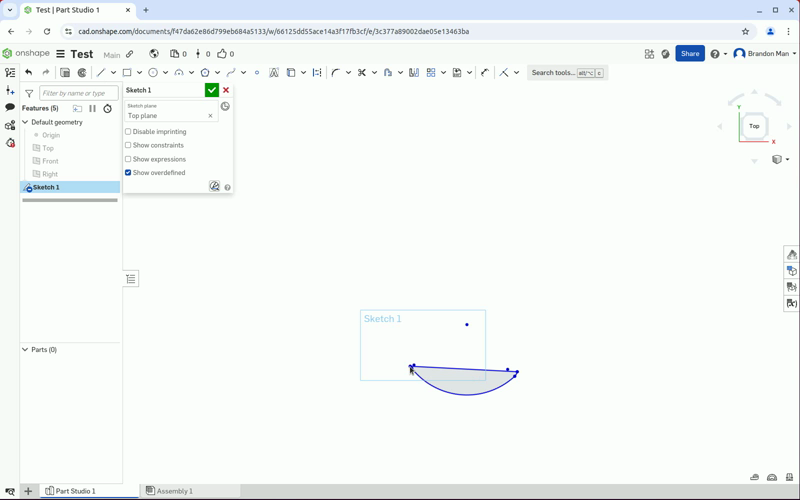
mouse_move(429, 375)
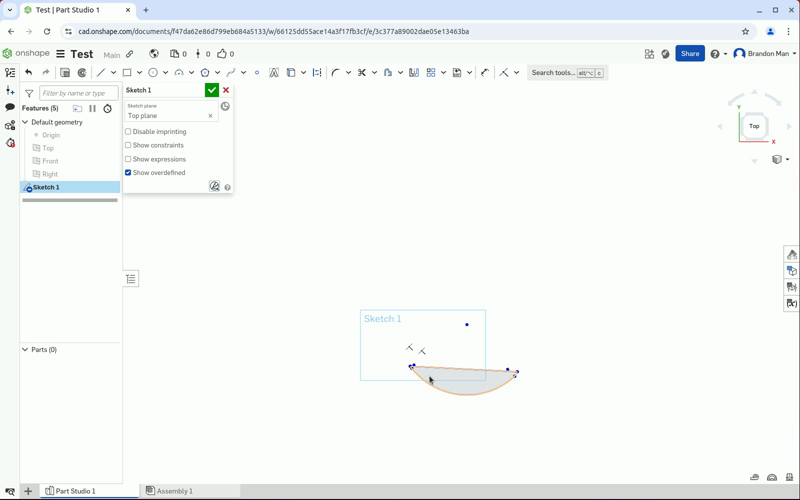
click(429, 375)
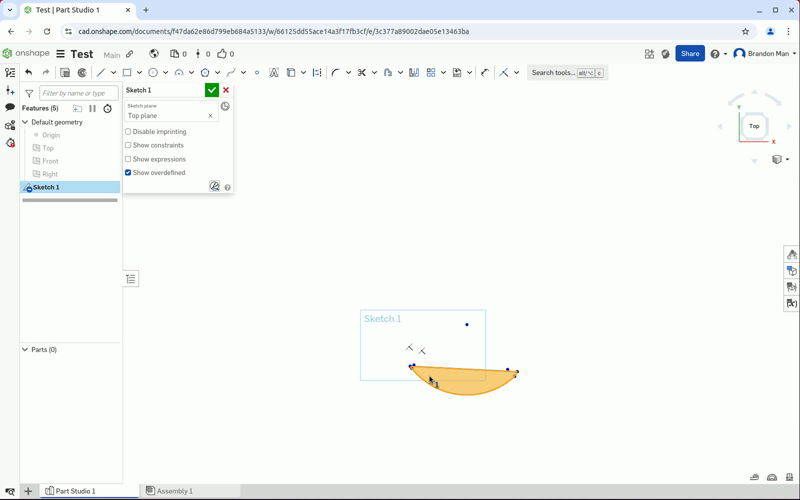
mouse_move(73, 352)
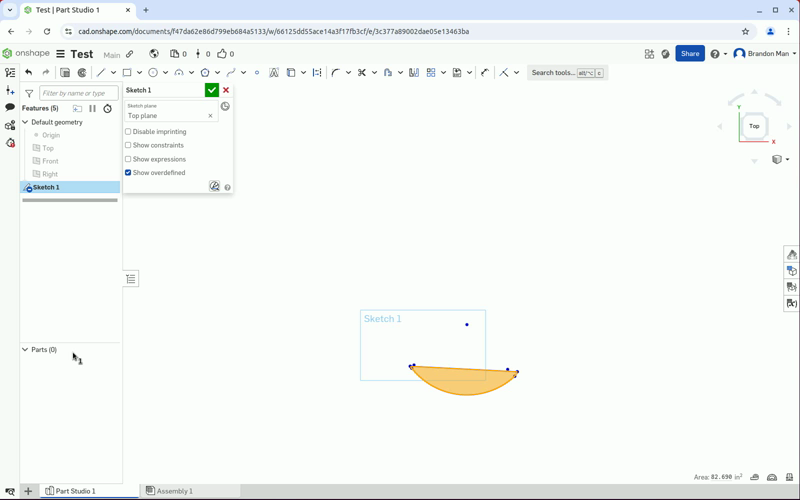
key(shift+y)
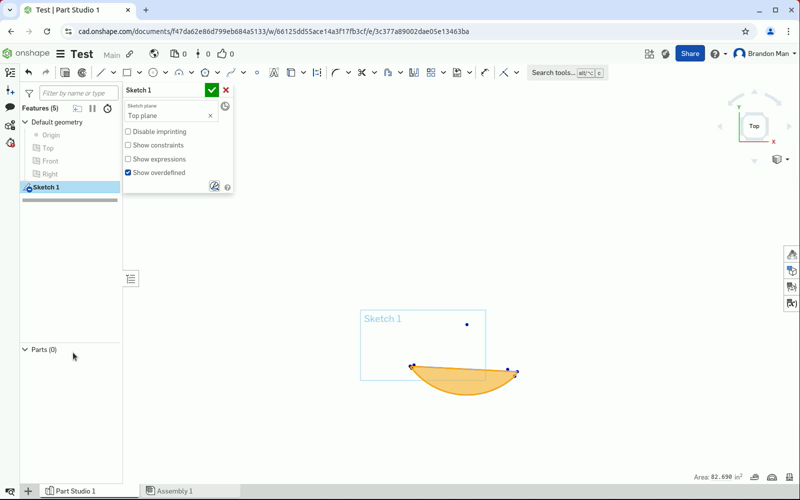
key(shift+e)
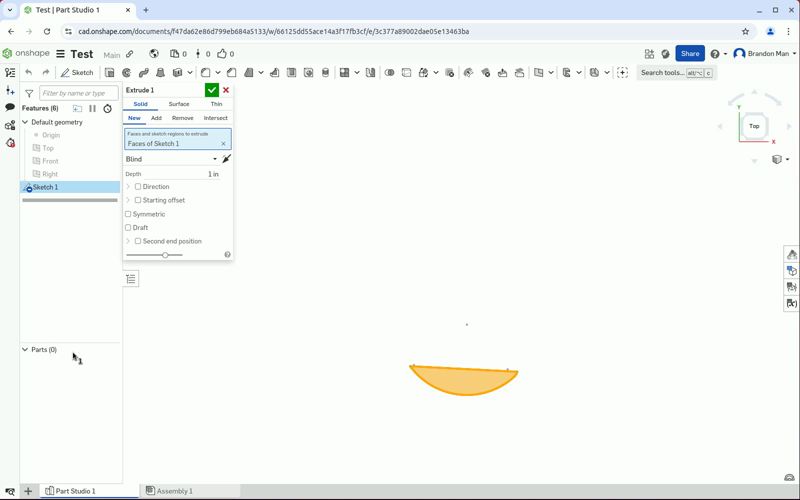
mouse_move(143, 106)
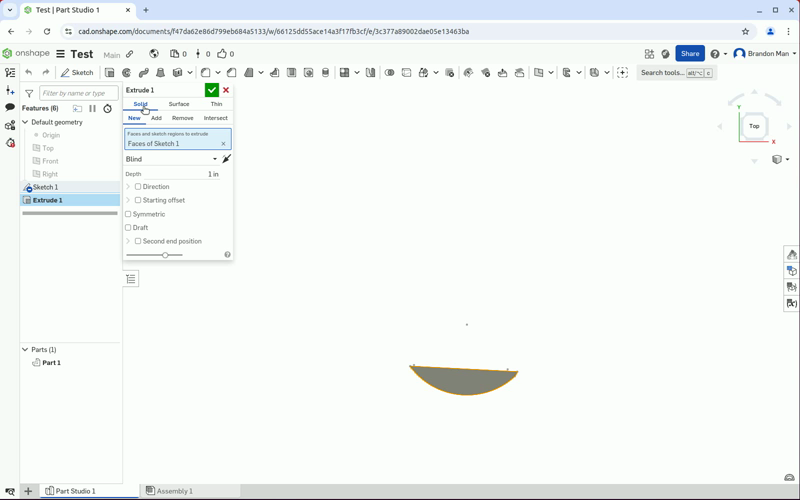
click(143, 106)
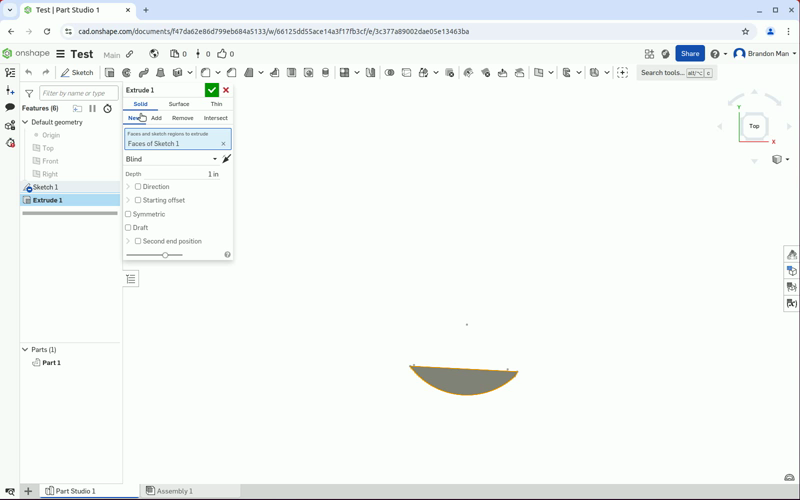
mouse_move(137, 120)
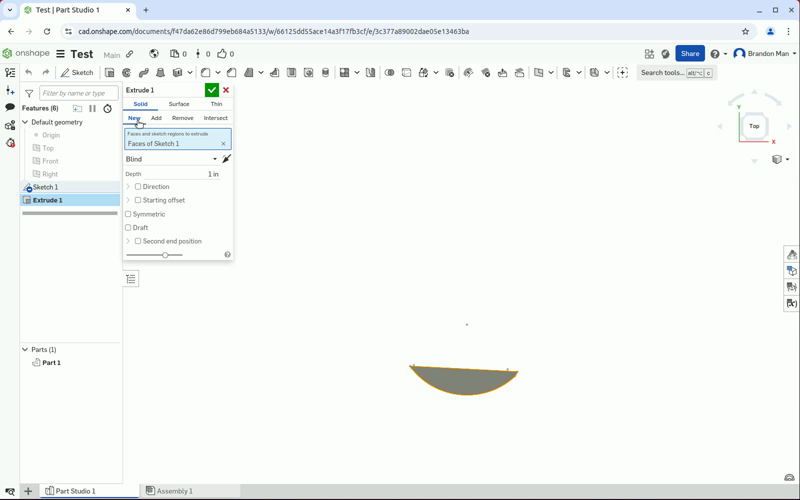
click(137, 120)
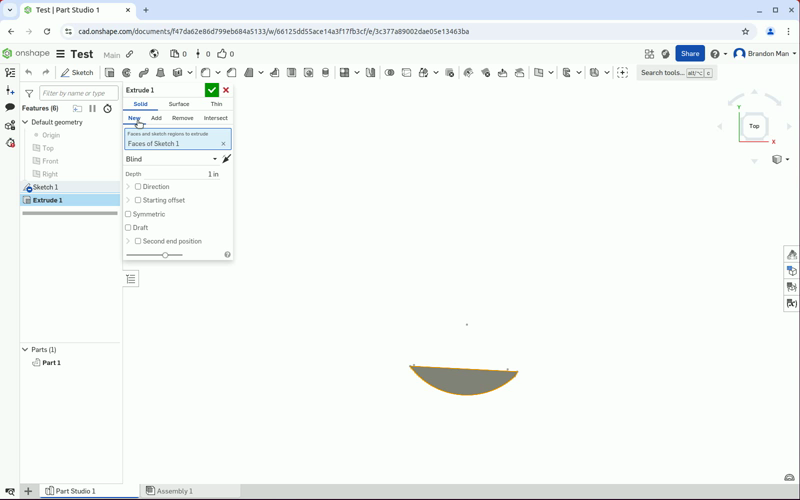
key(tab, 4)
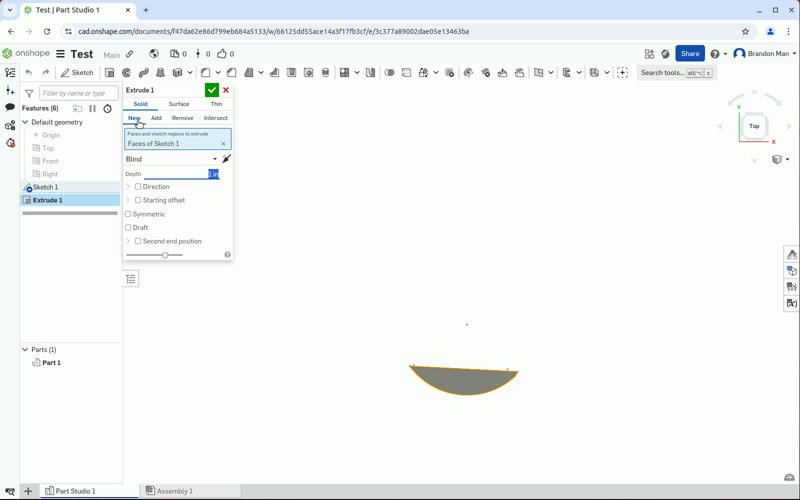
text(2.166)
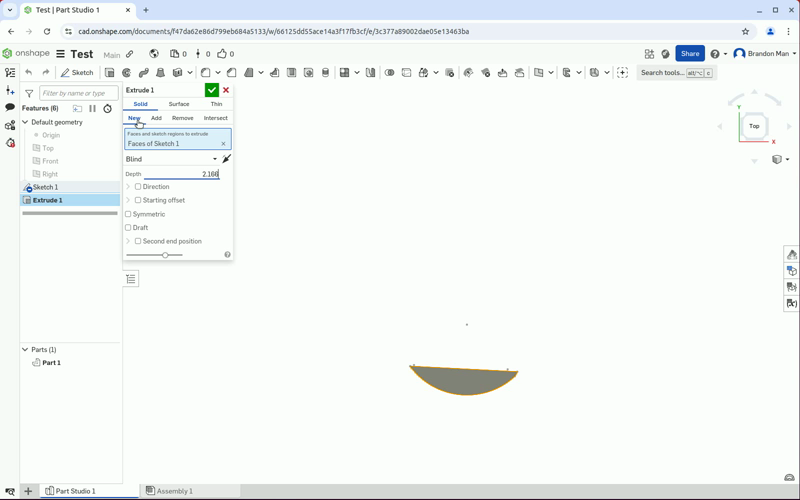
key(enter)
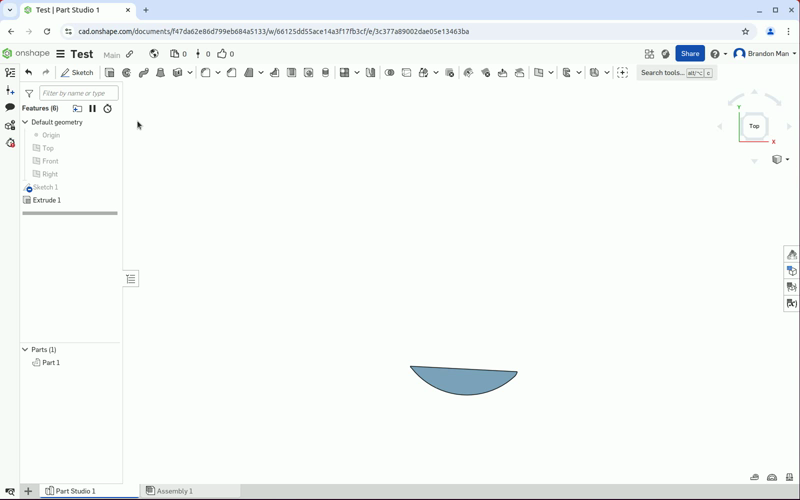
key(shift+h)
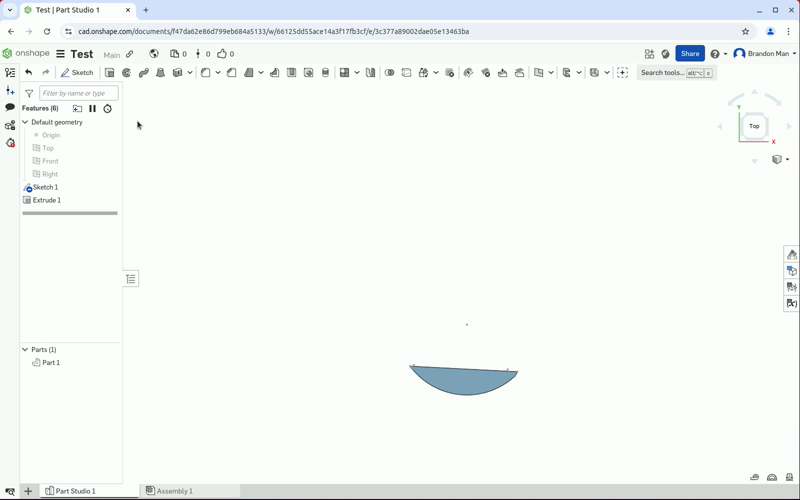
key(shift+h)
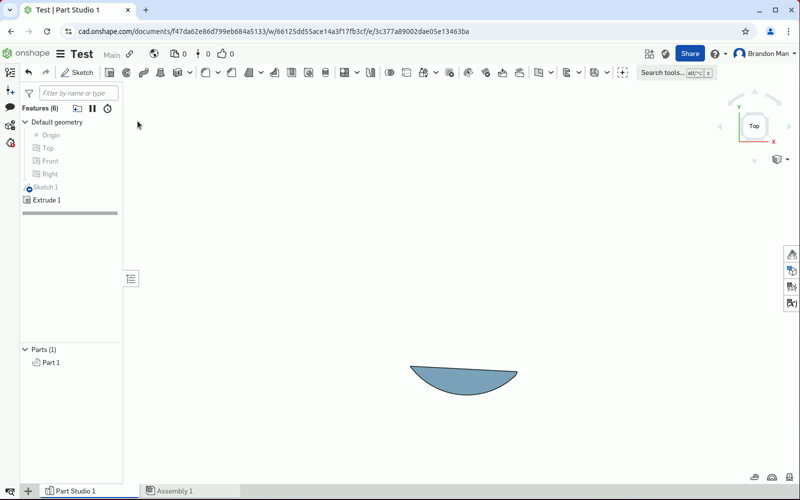
mouse_move(73, 189)
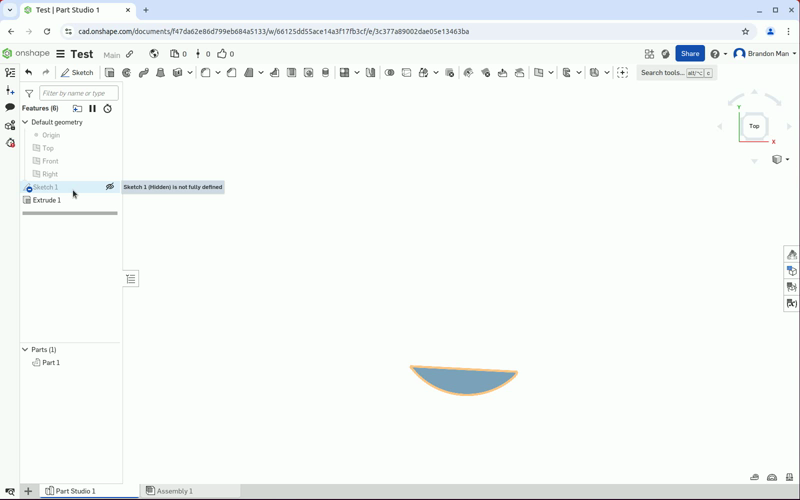
click(73, 189)
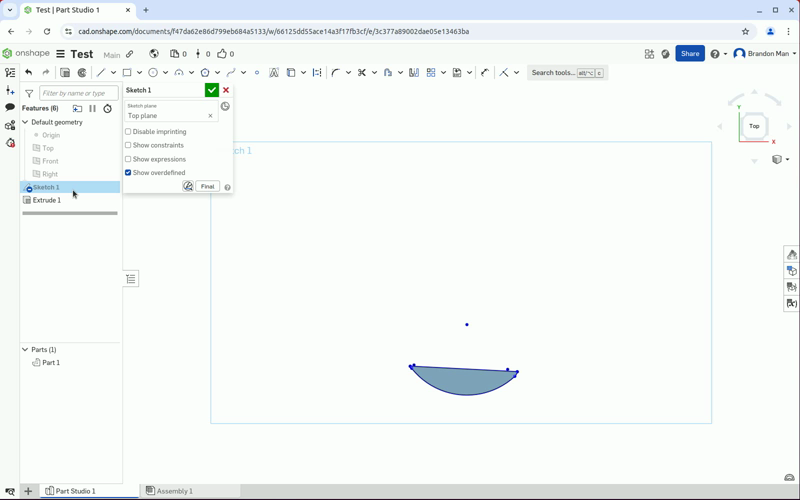
mouse_move(229, 92)
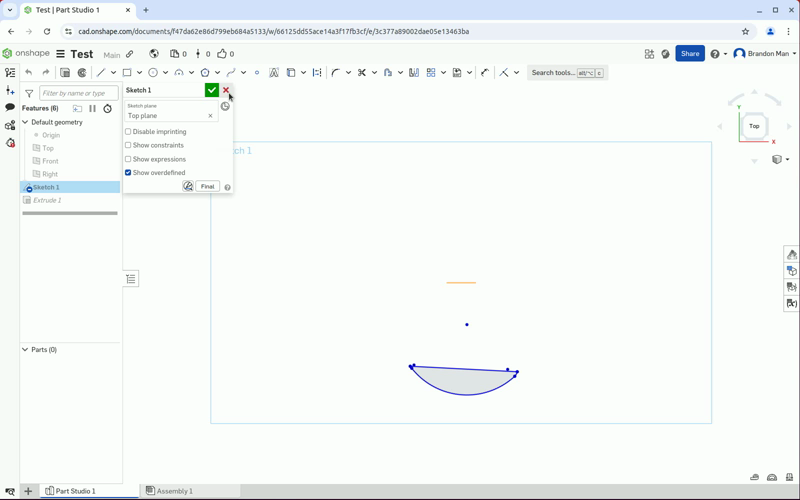
click(229, 92)
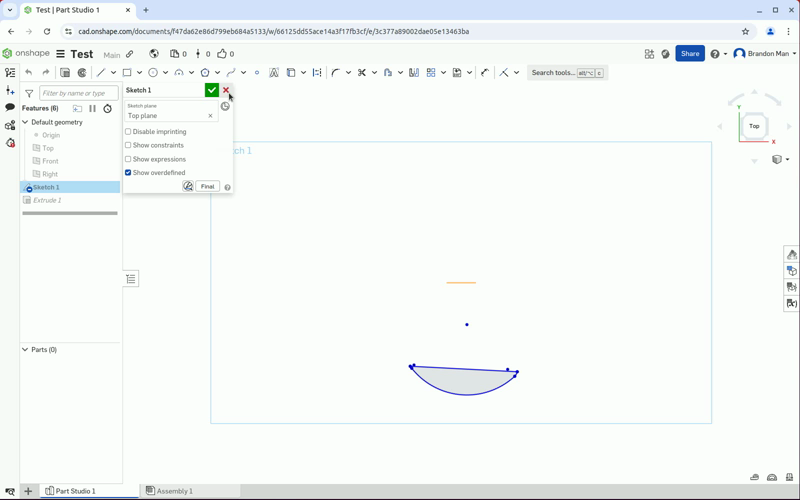
key(shift+s)
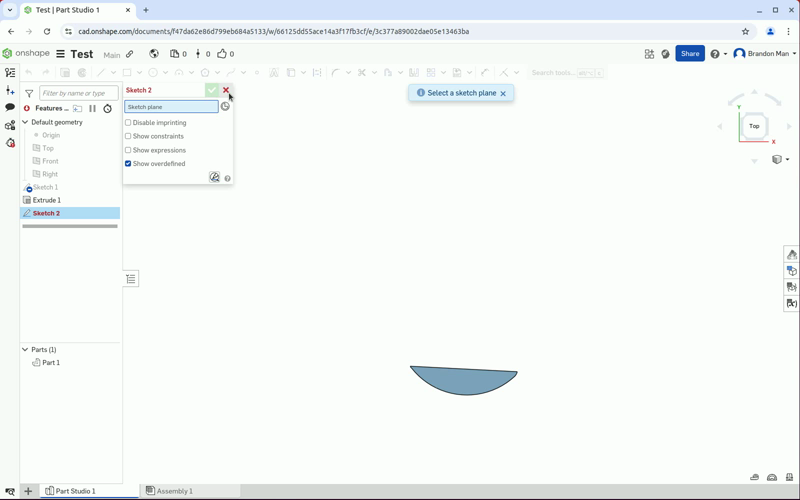
mouse_move(73, 150)
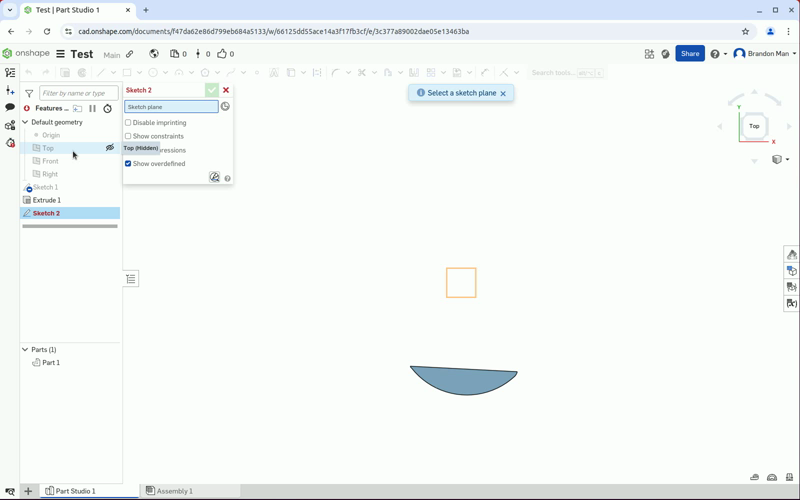
click(73, 150)
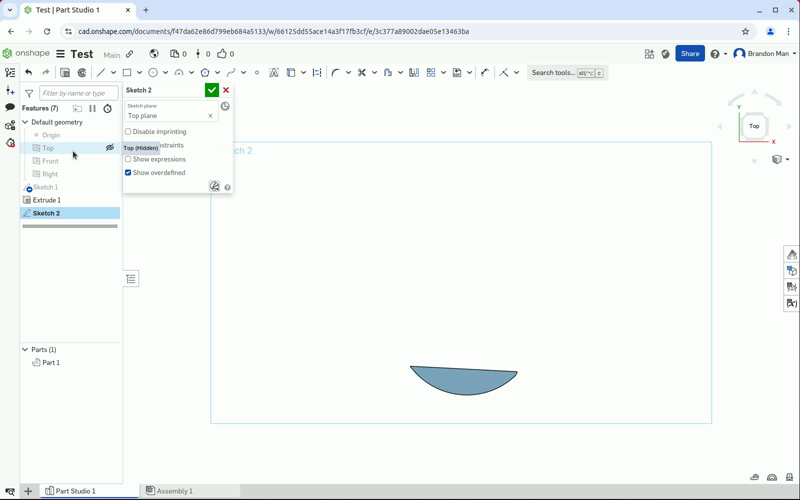
mouse_move(73, 352)
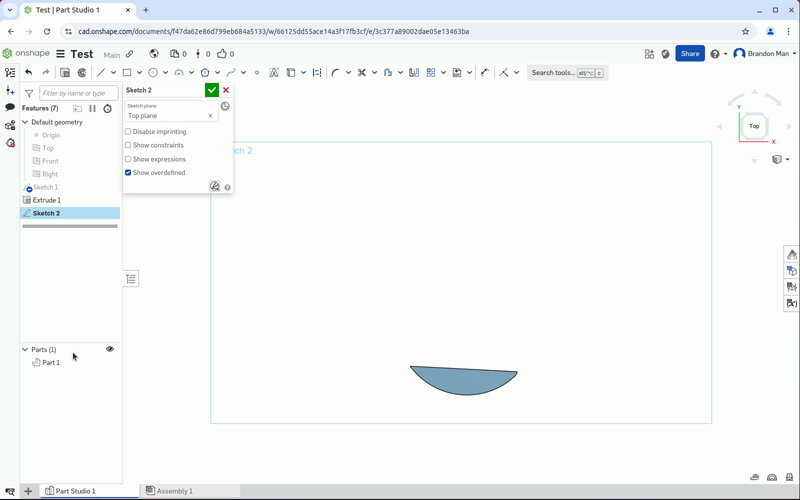
key(y)
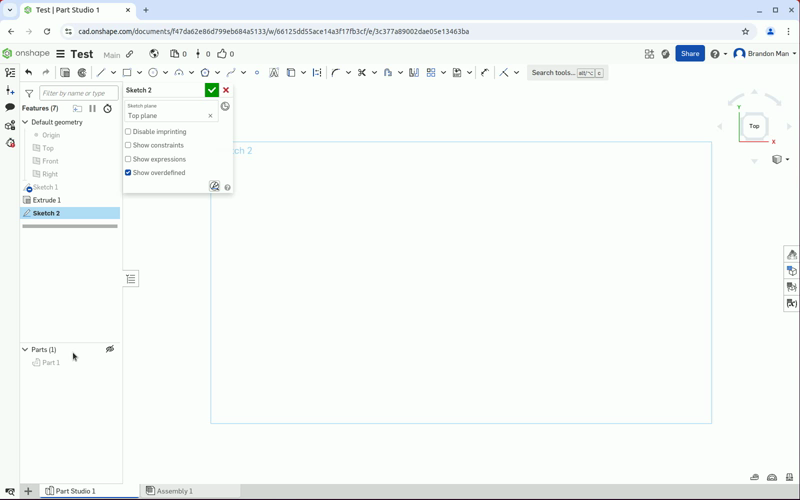
key(l)
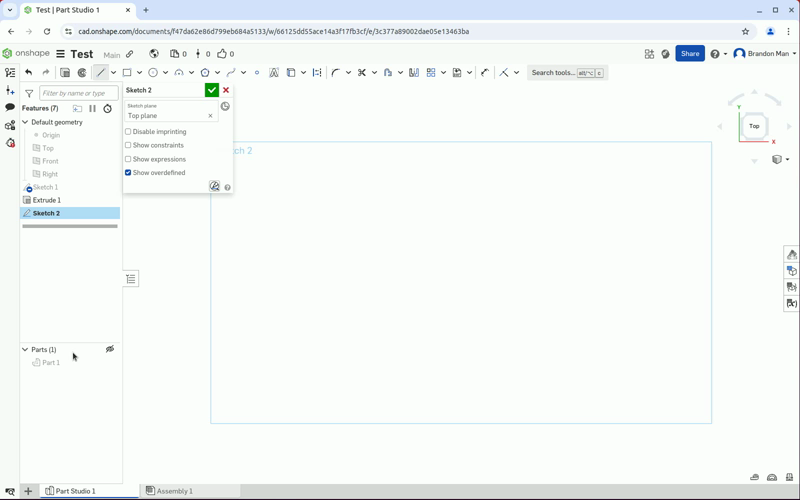
key_down(shift)
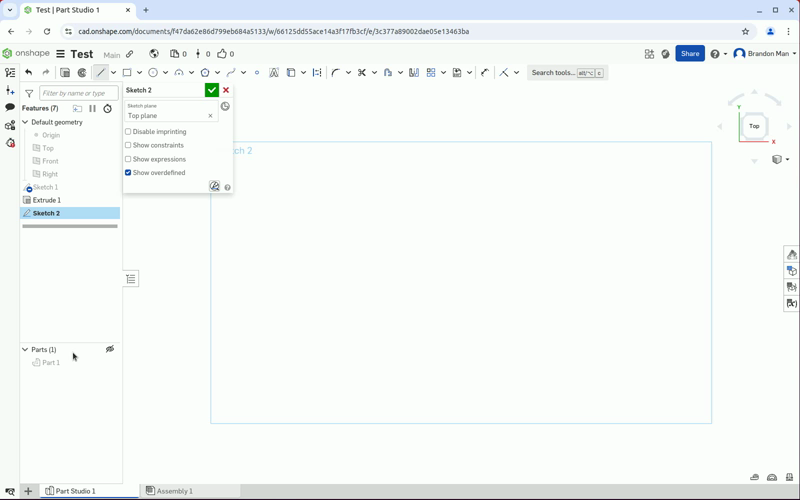
mouse_move(409, 365)
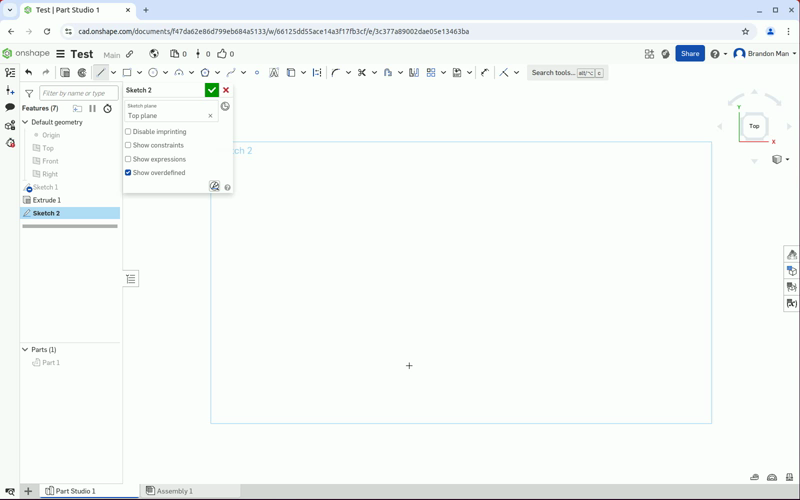
click(409, 365)
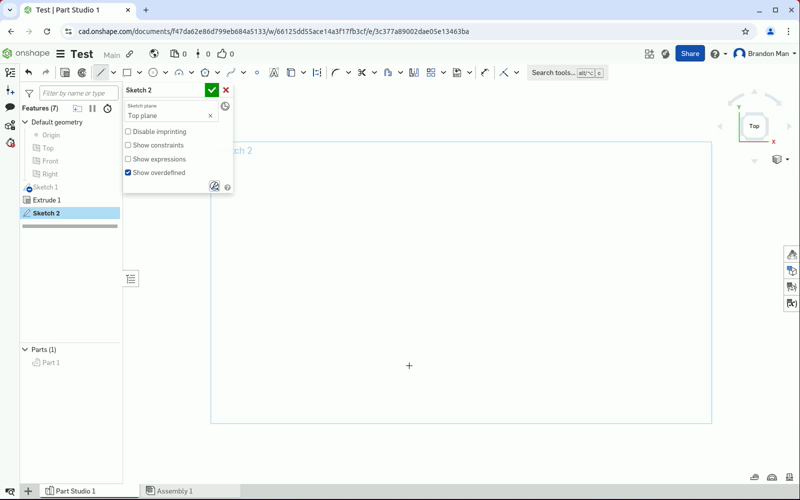
key_up(shift)
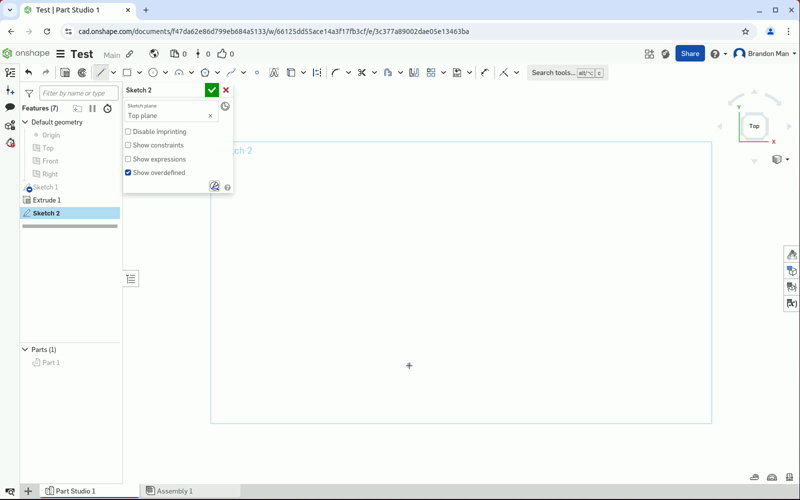
key_down(shift)
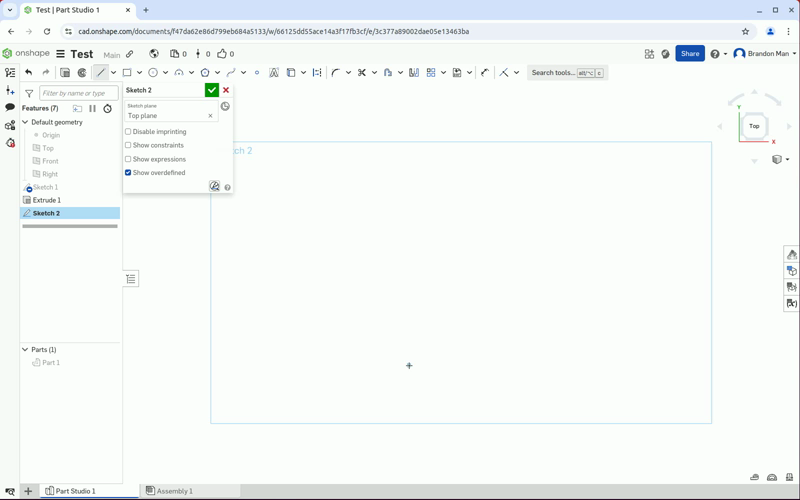
mouse_move(515, 371)
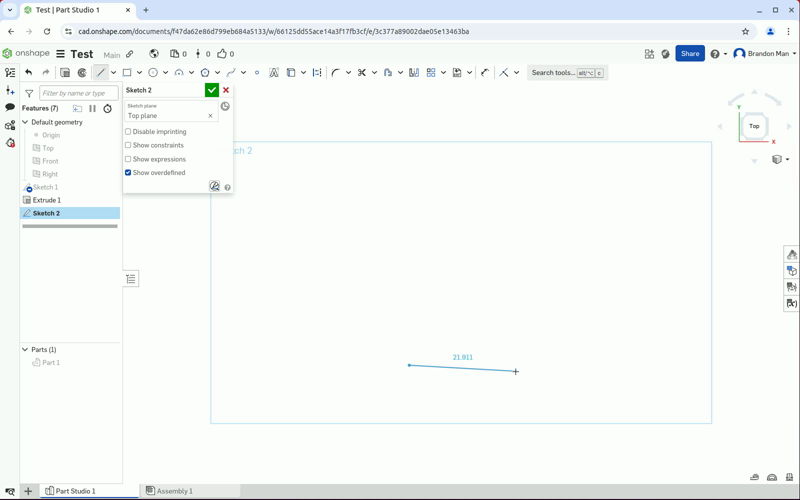
click(515, 371)
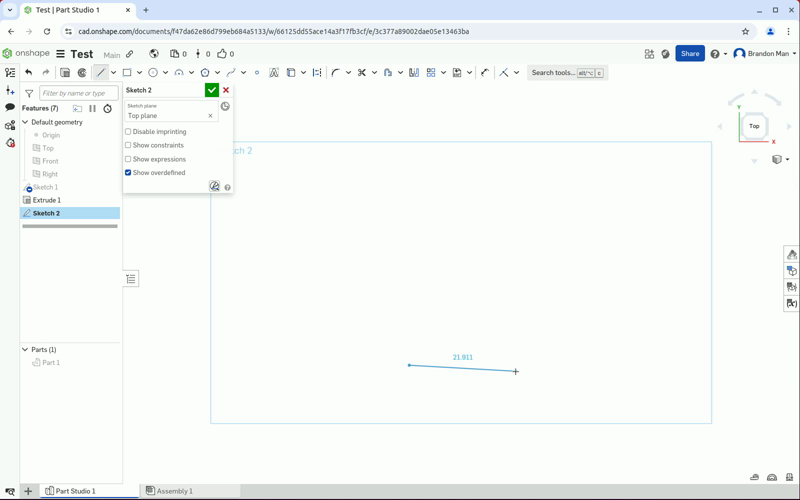
key_up(shift)
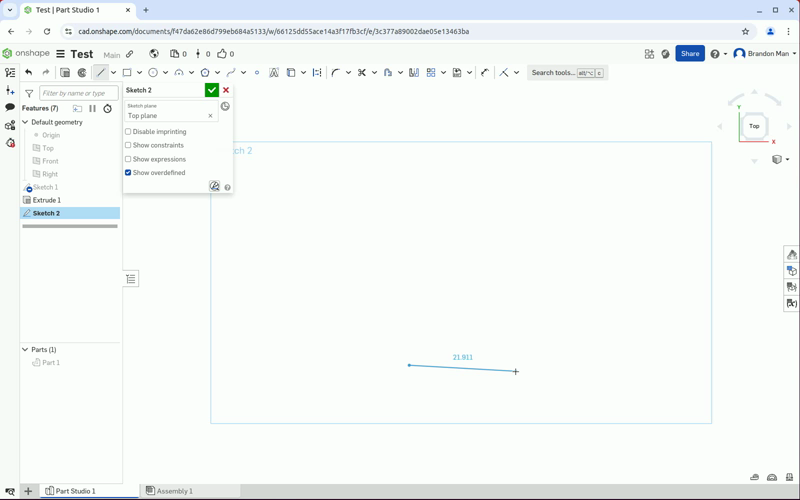
key(esc)
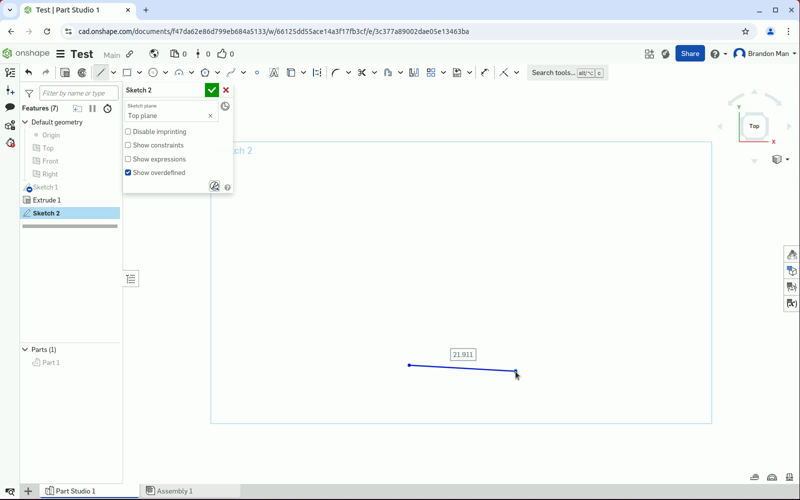
key(a)
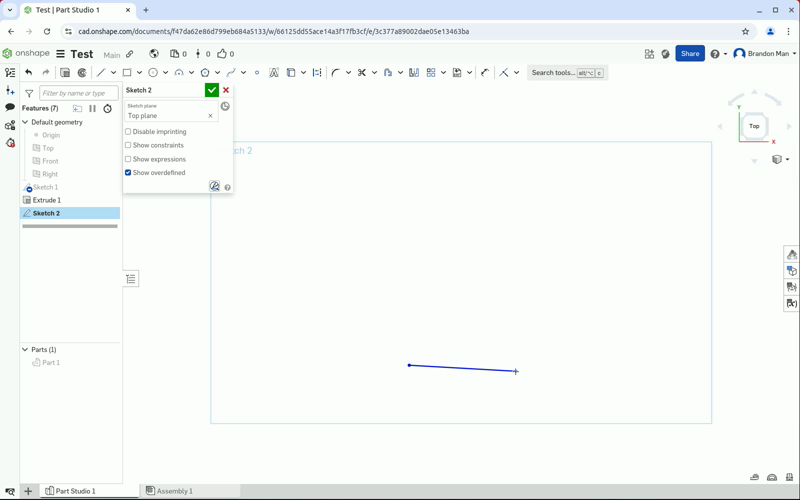
mouse_move(515, 371)
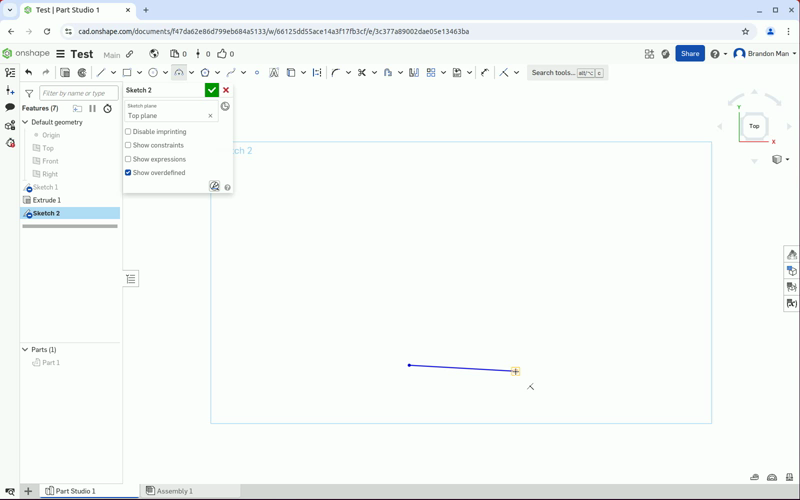
click(515, 371)
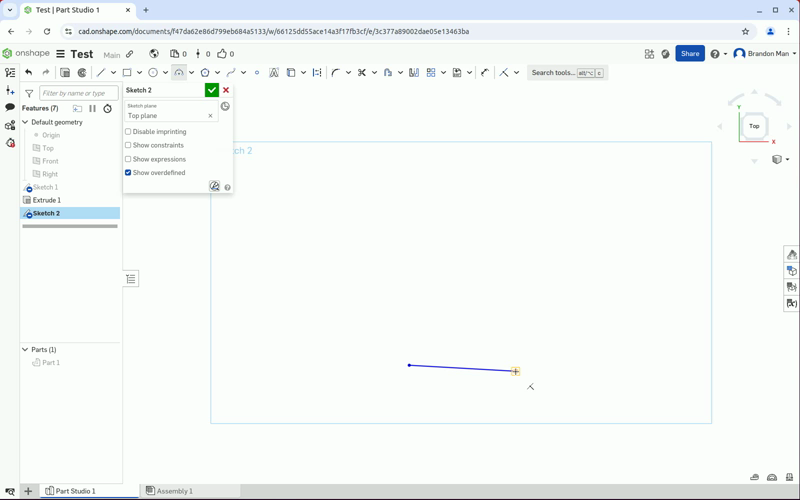
key_down(shift)
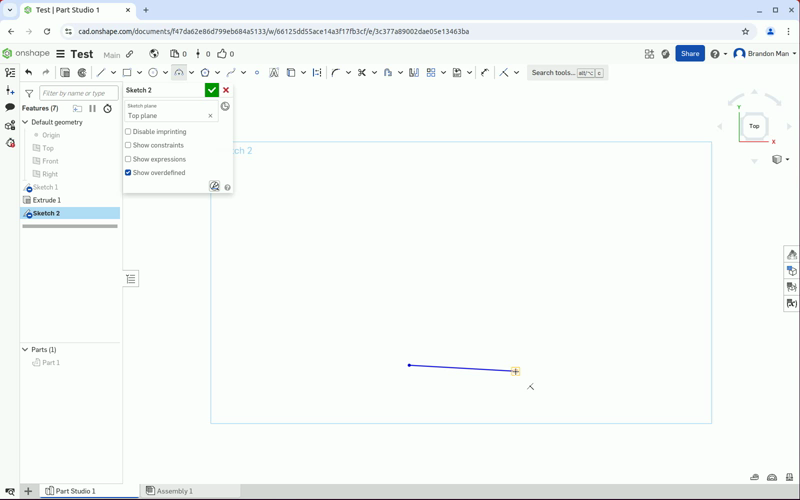
mouse_move(514, 365)
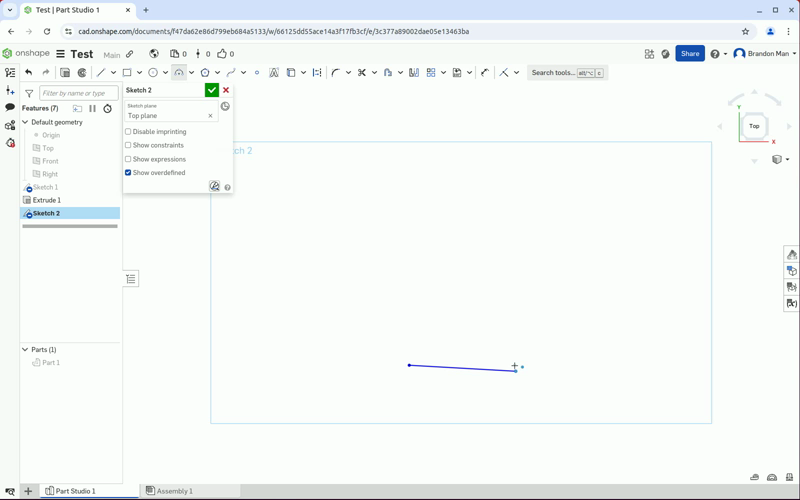
scroll(6)
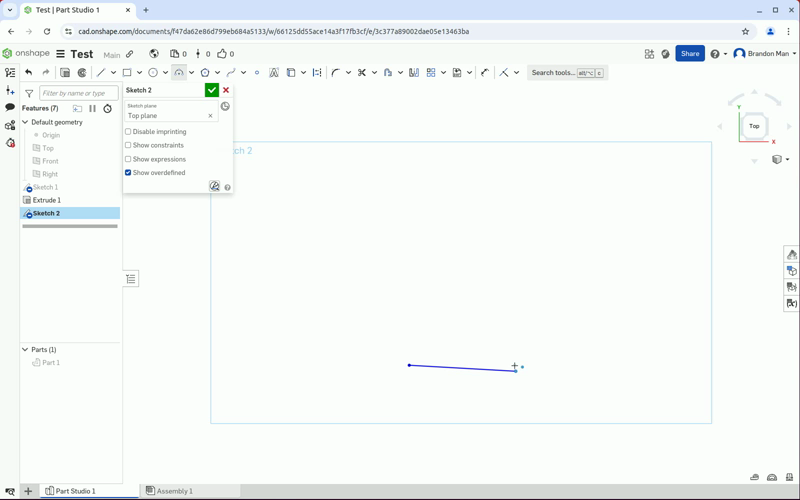
scroll(6)
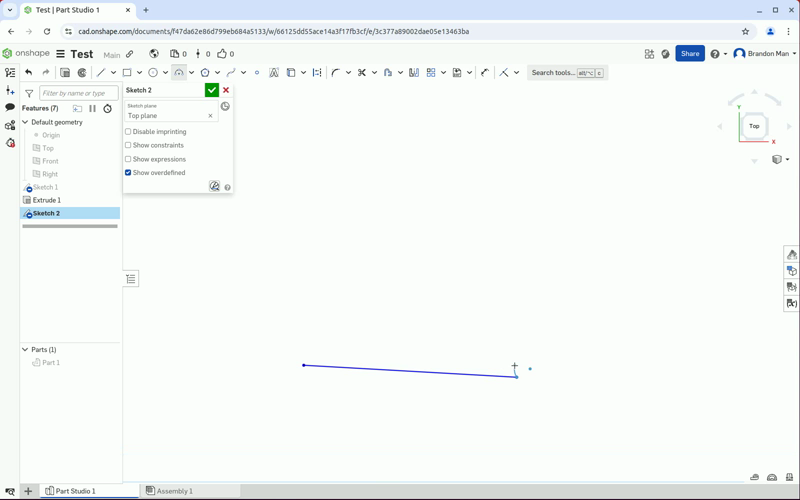
scroll(6)
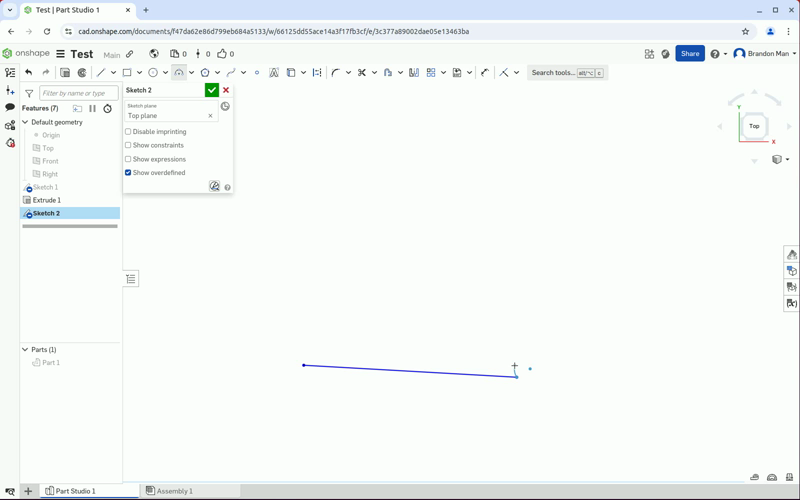
scroll(6)
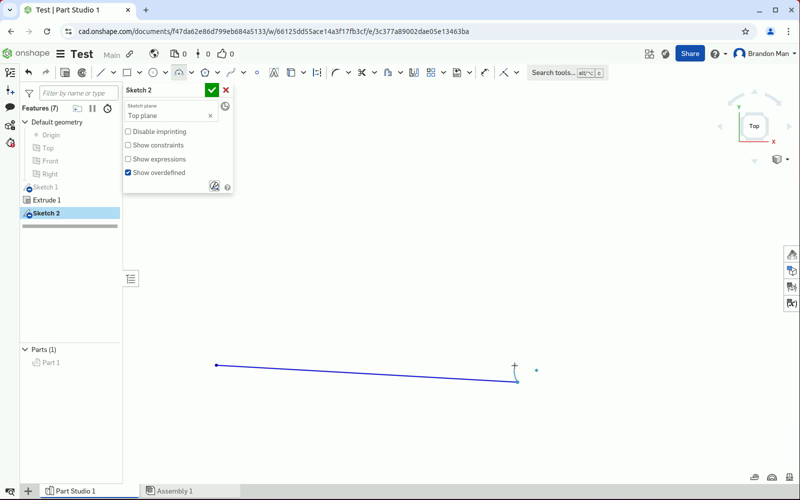
scroll(6)
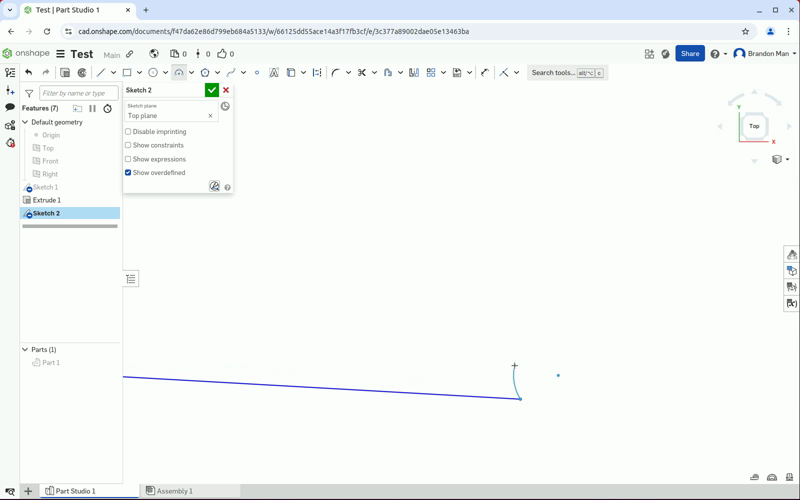
scroll(6)
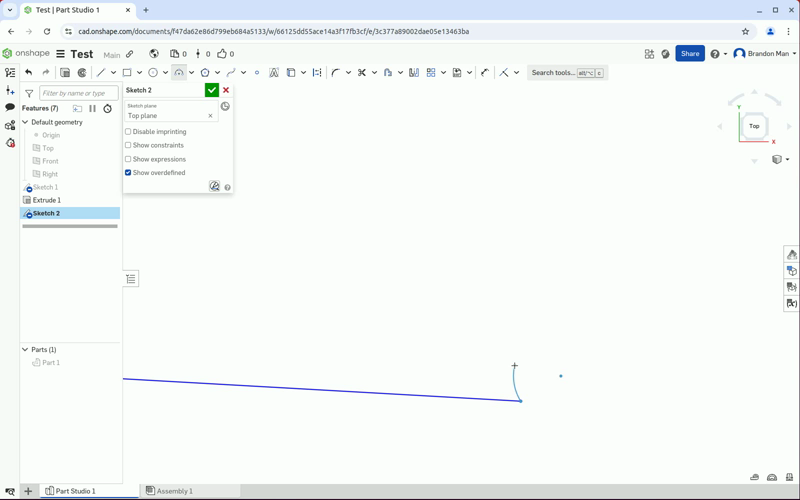
scroll(6)
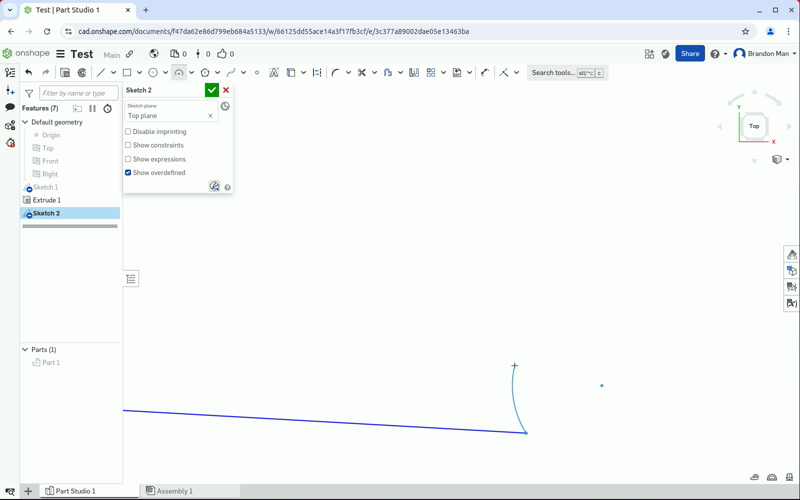
click(514, 365)
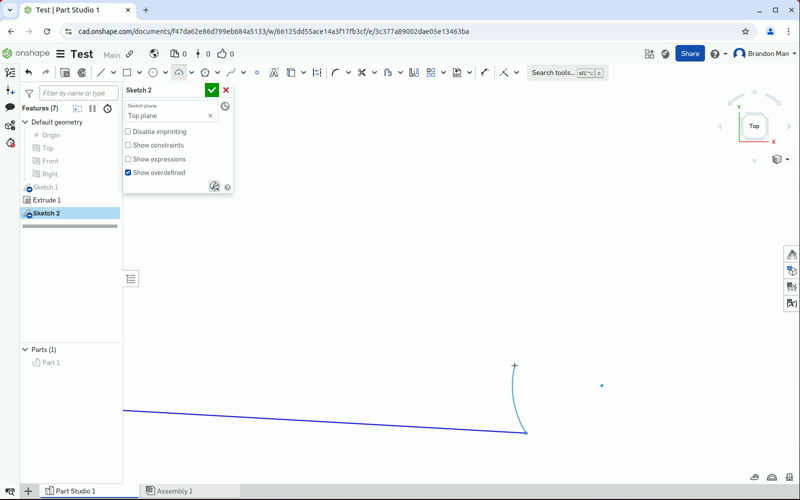
scroll(-6)
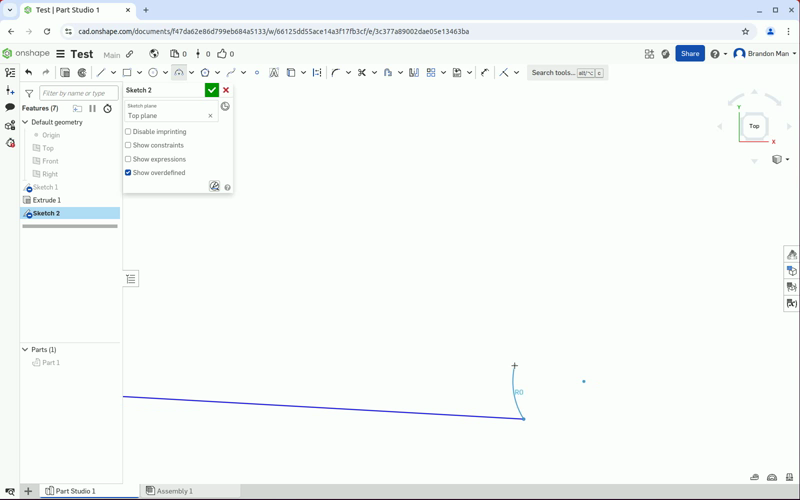
scroll(-6)
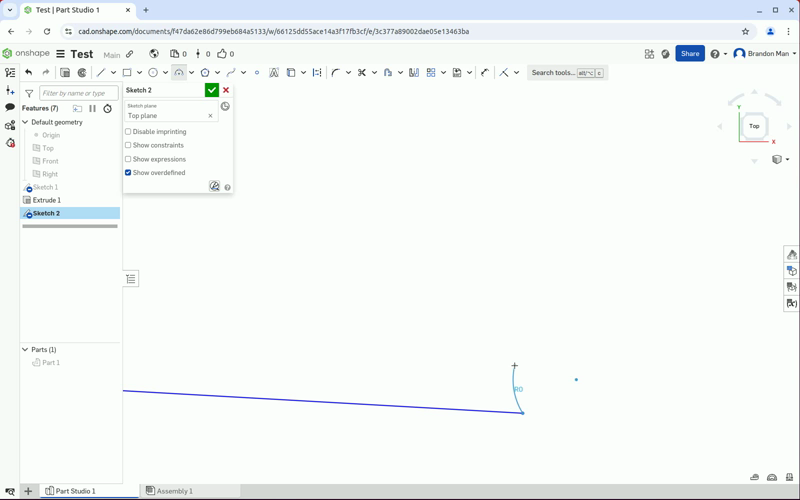
scroll(-6)
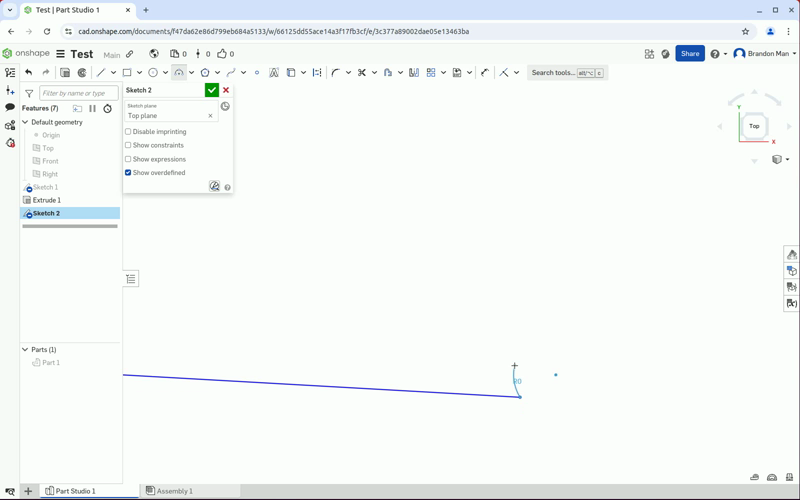
scroll(-6)
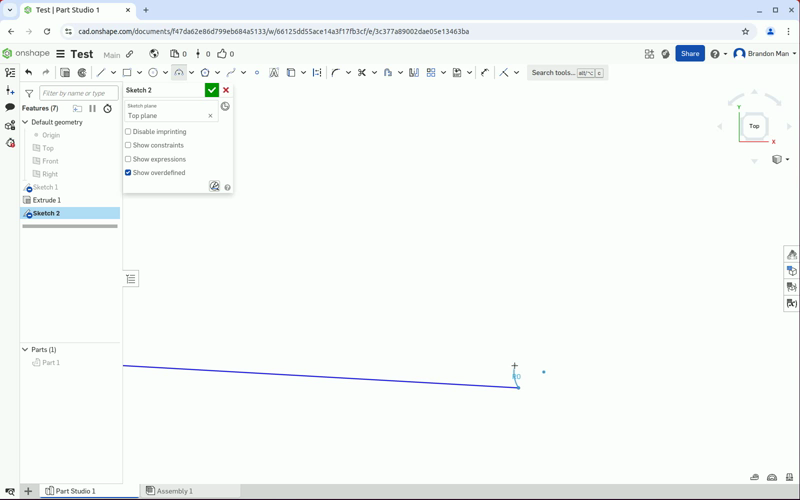
scroll(-6)
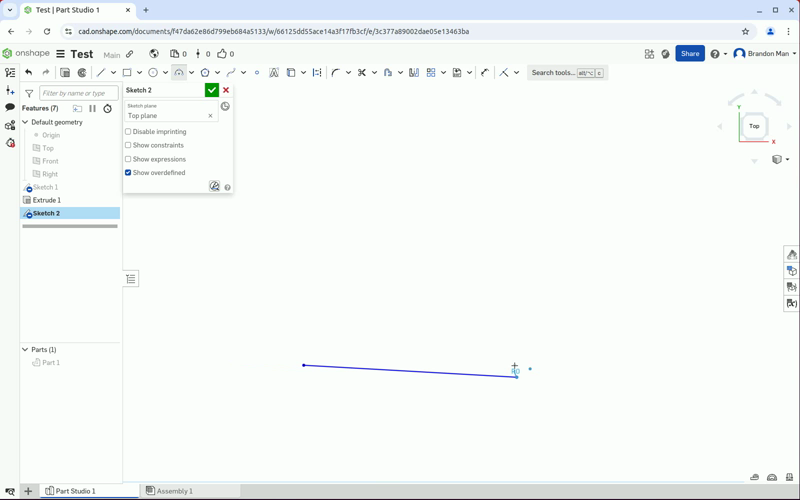
scroll(-6)
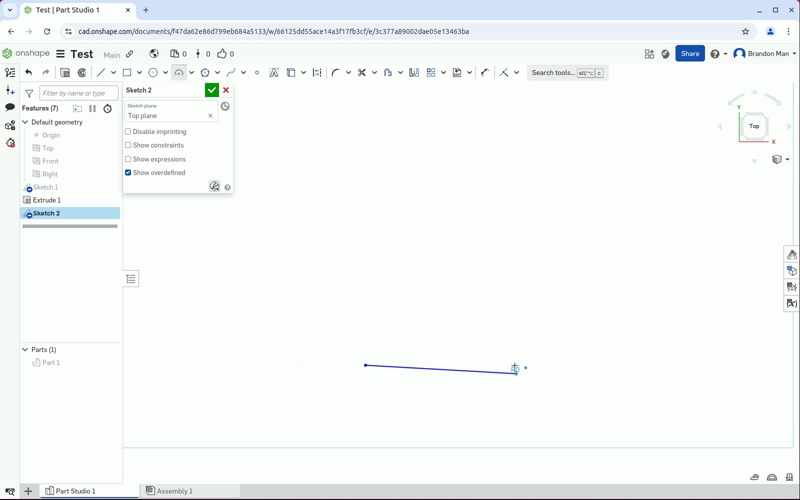
scroll(-6)
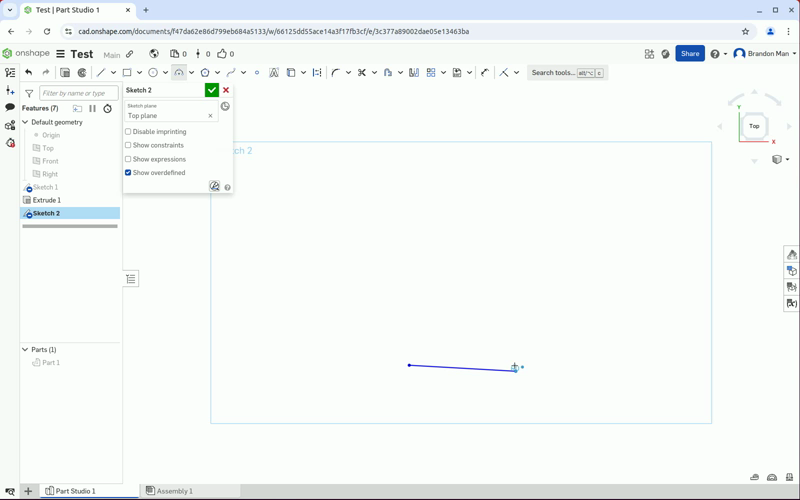
mouse_move(516, 368)
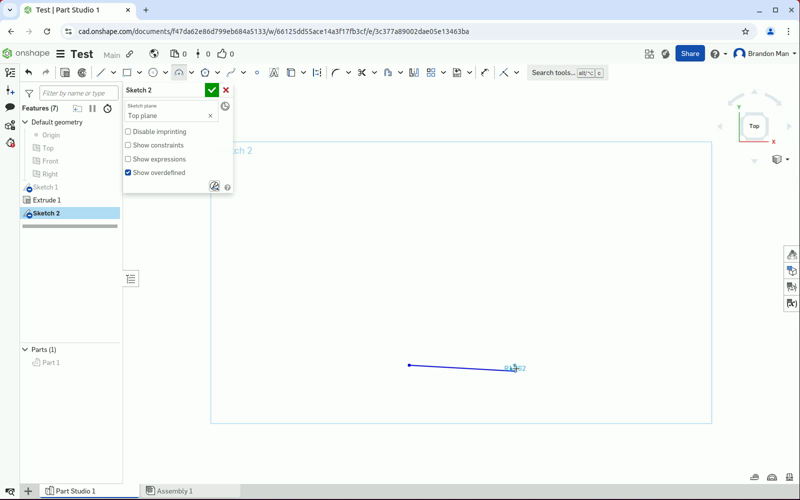
scroll(6)
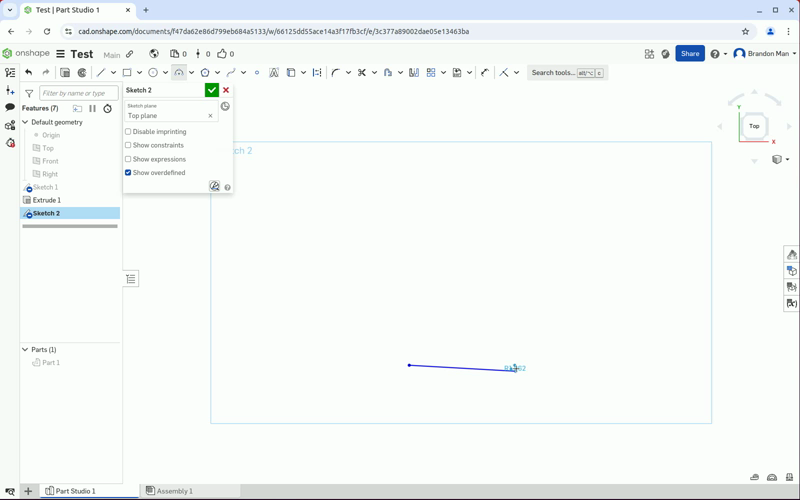
scroll(6)
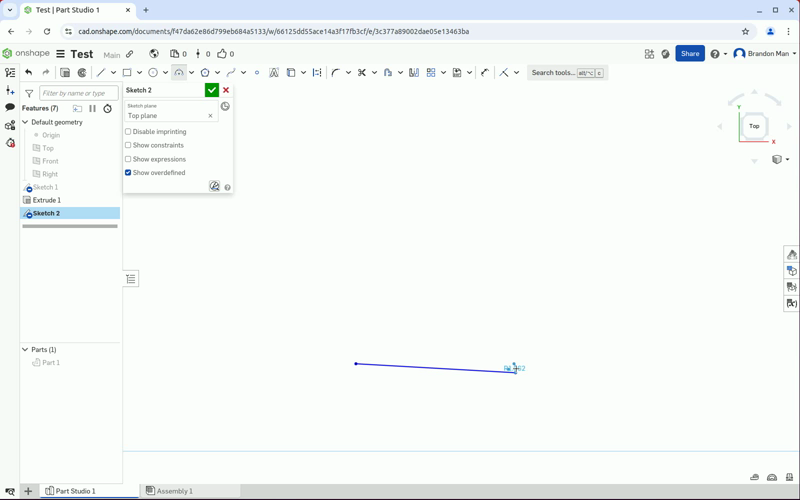
scroll(6)
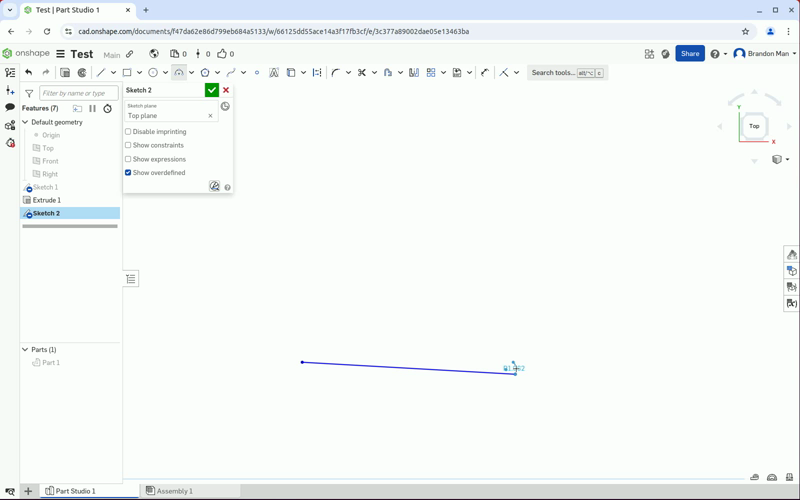
scroll(6)
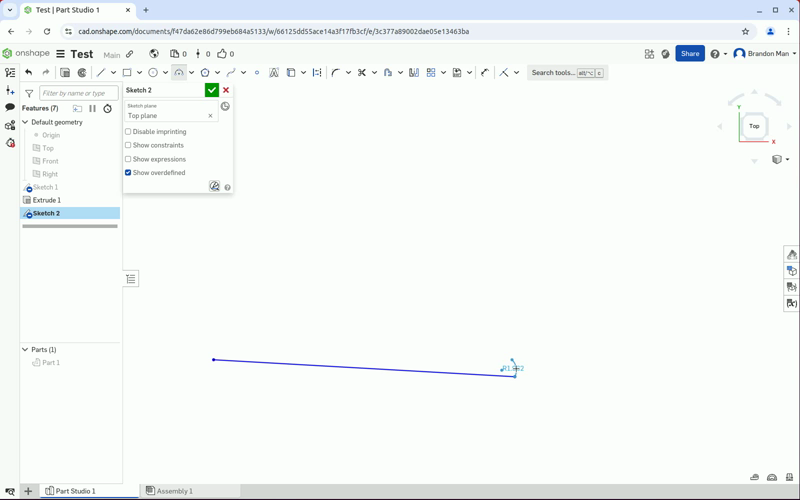
scroll(6)
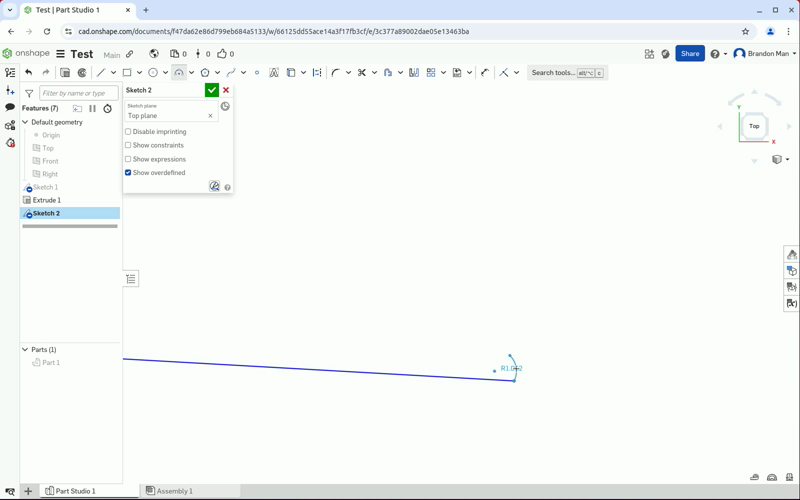
scroll(6)
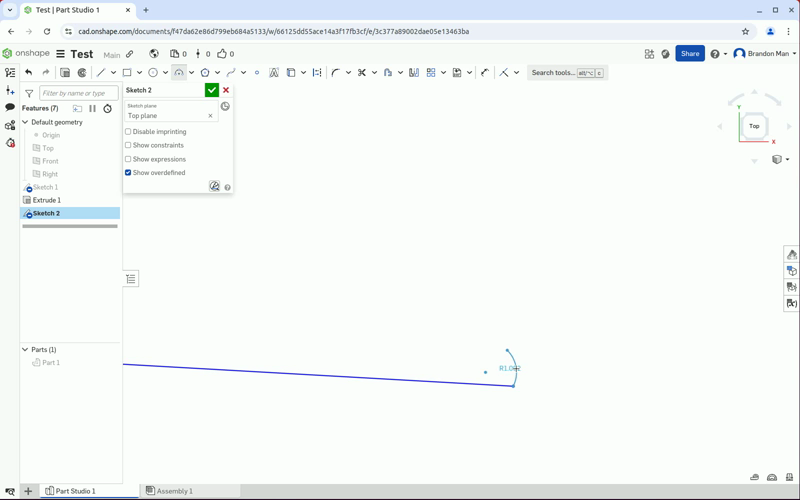
scroll(6)
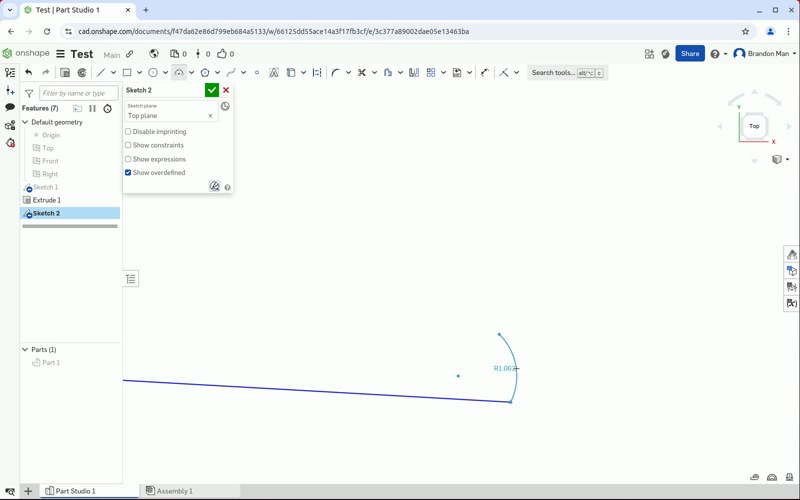
click(516, 368)
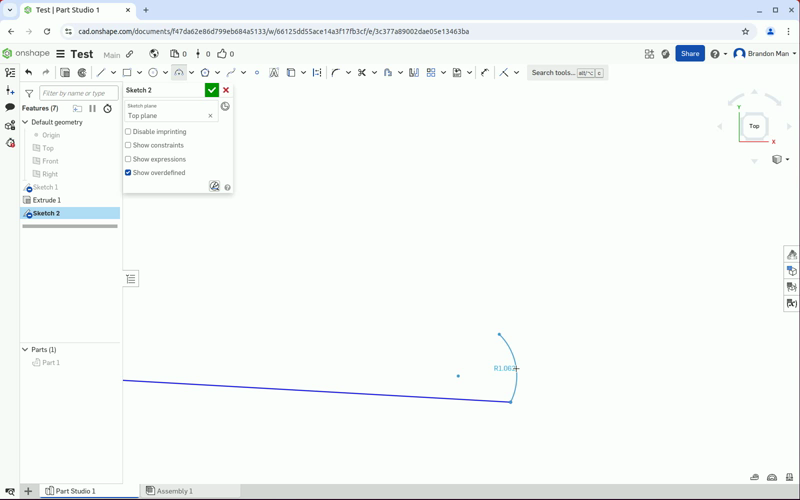
scroll(-6)
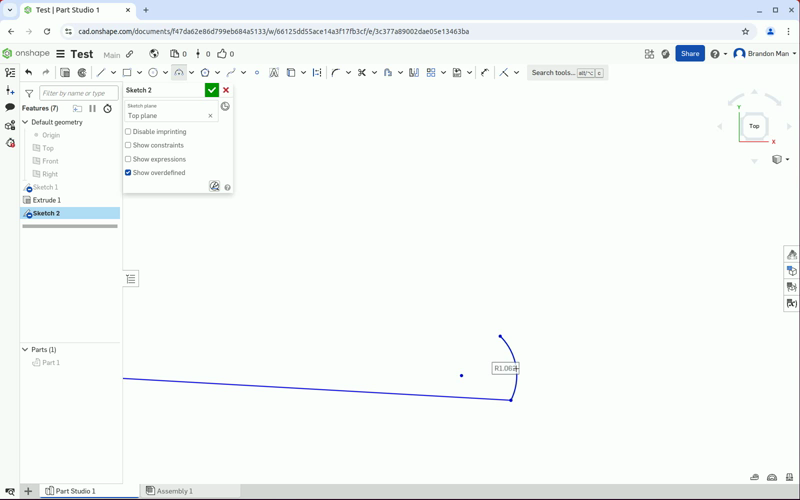
scroll(-6)
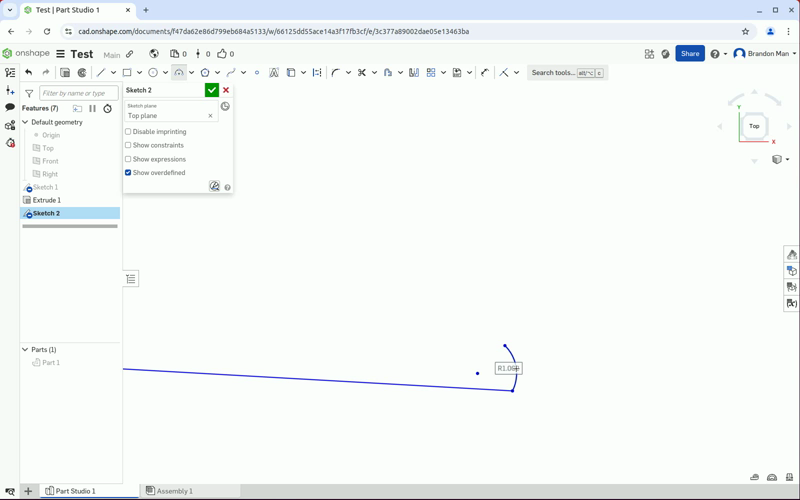
scroll(-6)
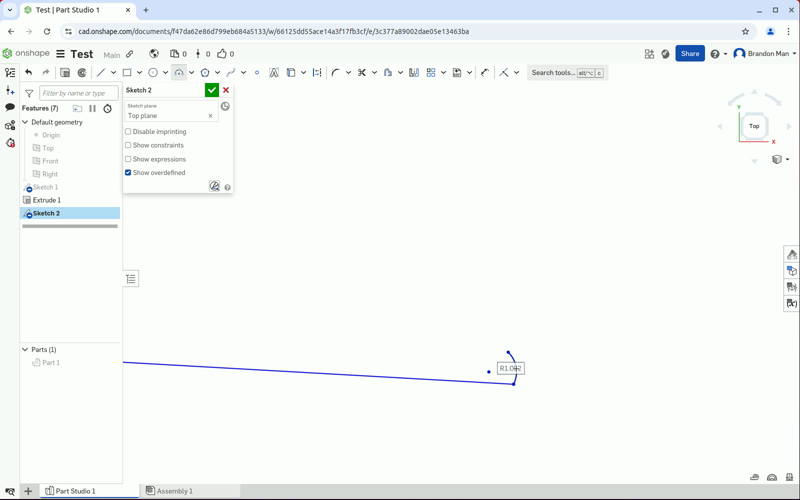
scroll(-6)
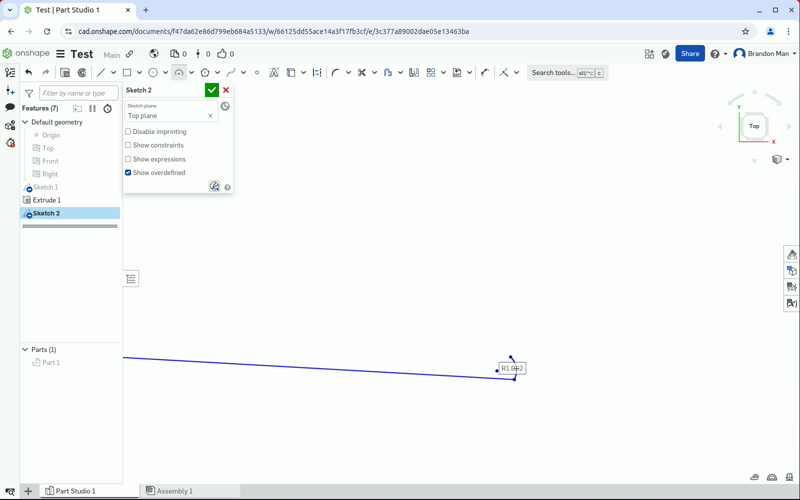
scroll(-6)
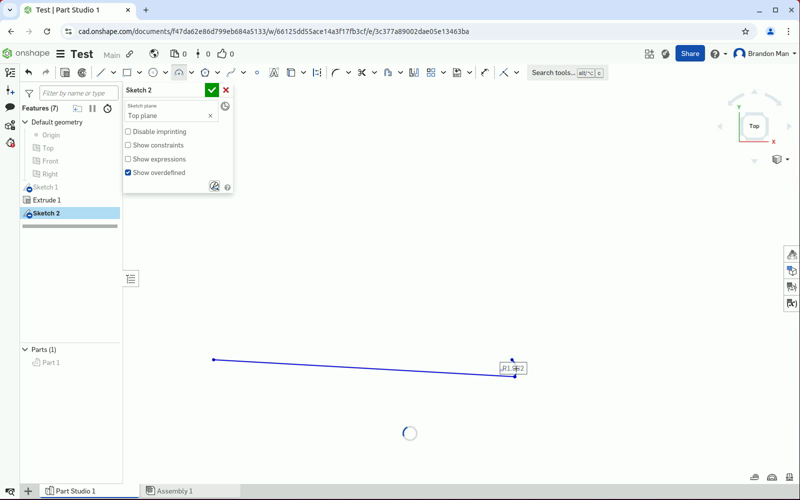
scroll(-6)
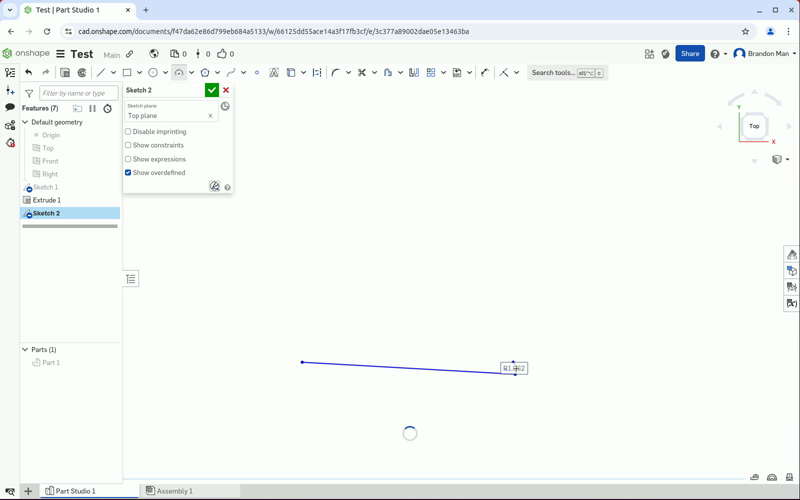
scroll(-6)
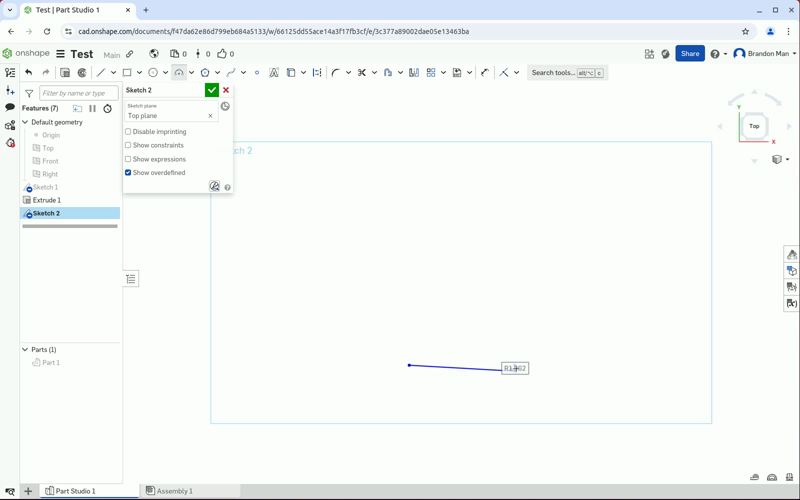
key_up(shift)
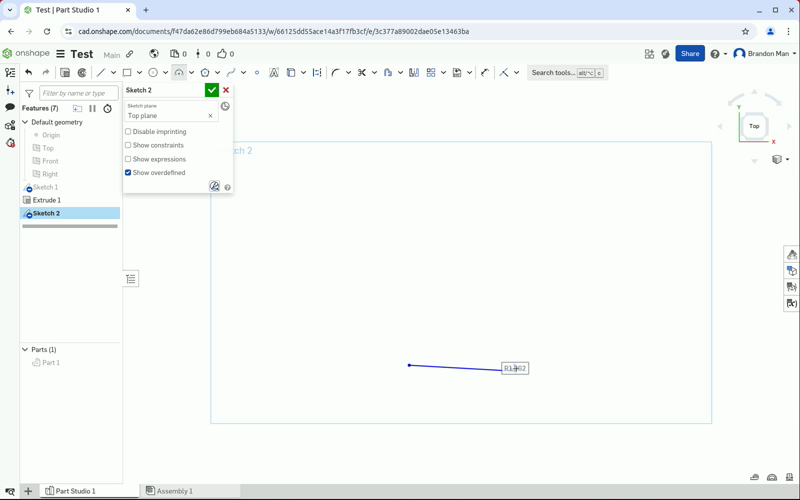
key(esc)
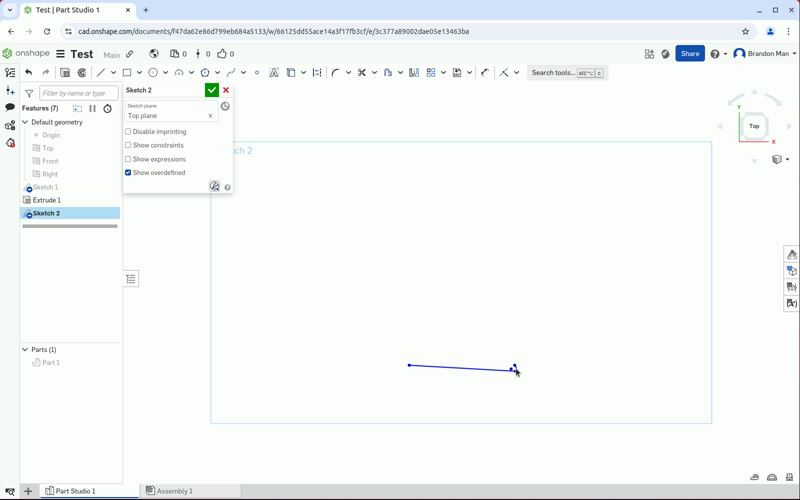
key(l)
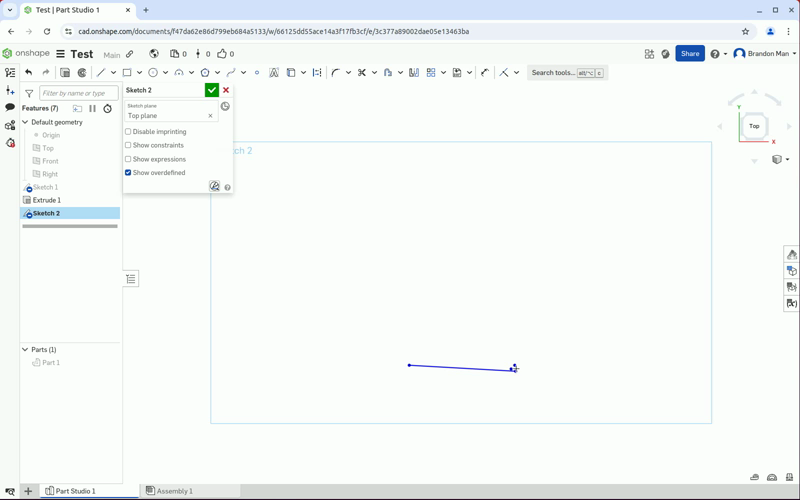
mouse_move(514, 365)
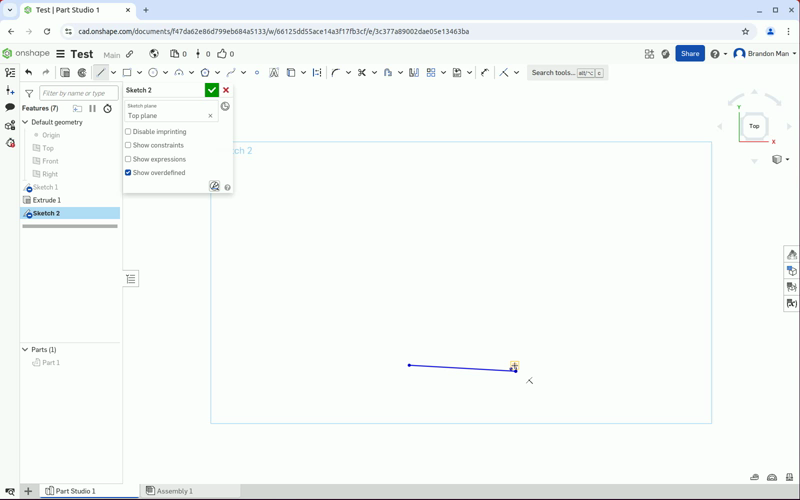
scroll(6)
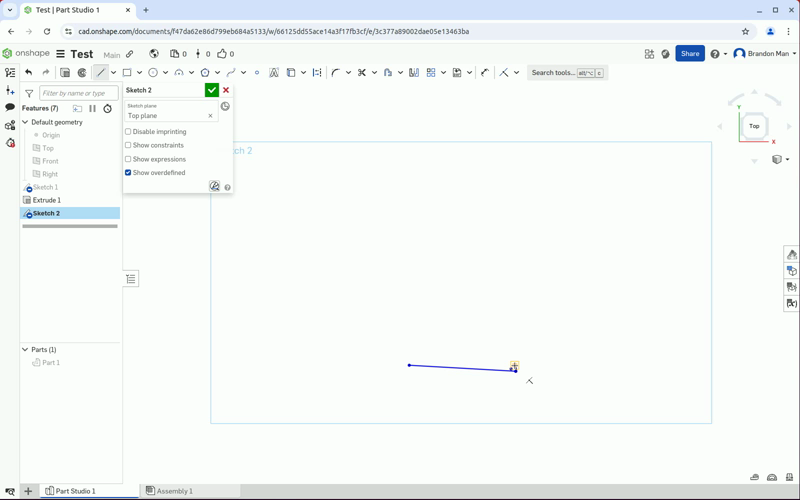
scroll(6)
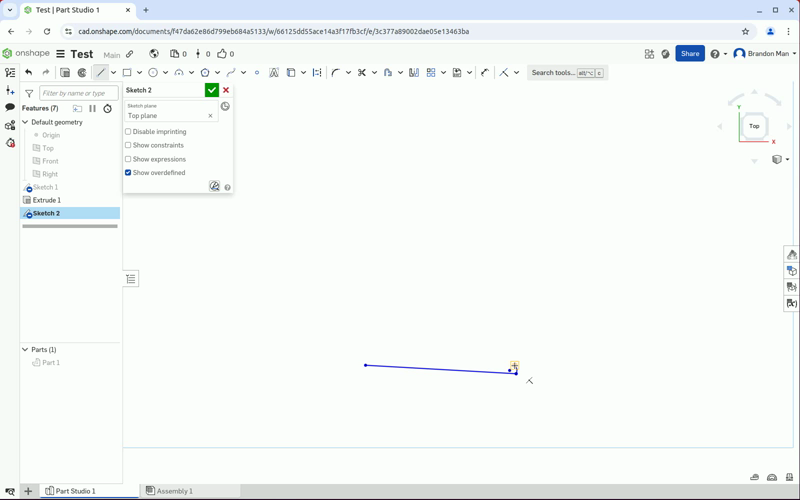
scroll(6)
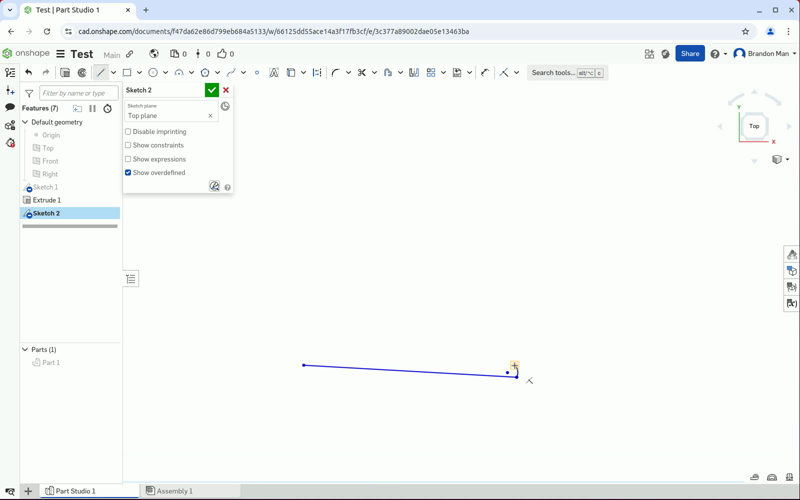
scroll(6)
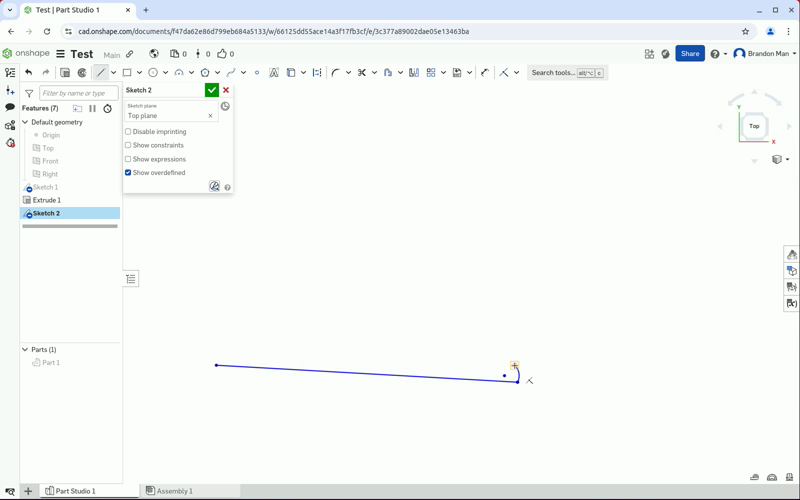
scroll(6)
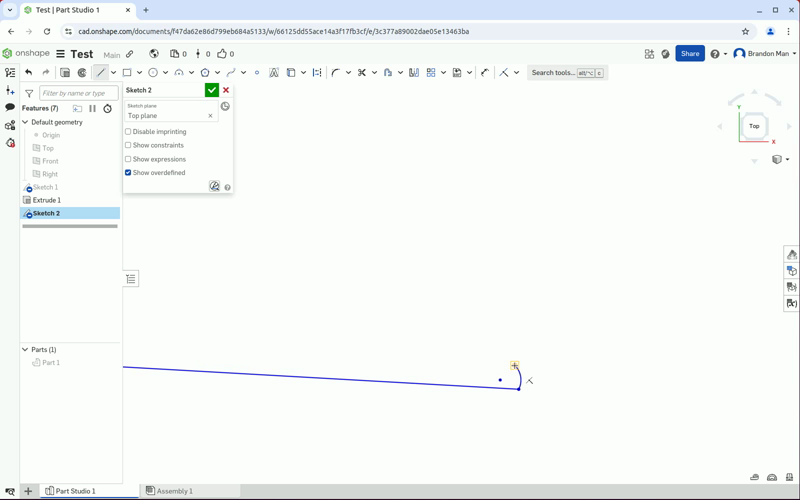
scroll(6)
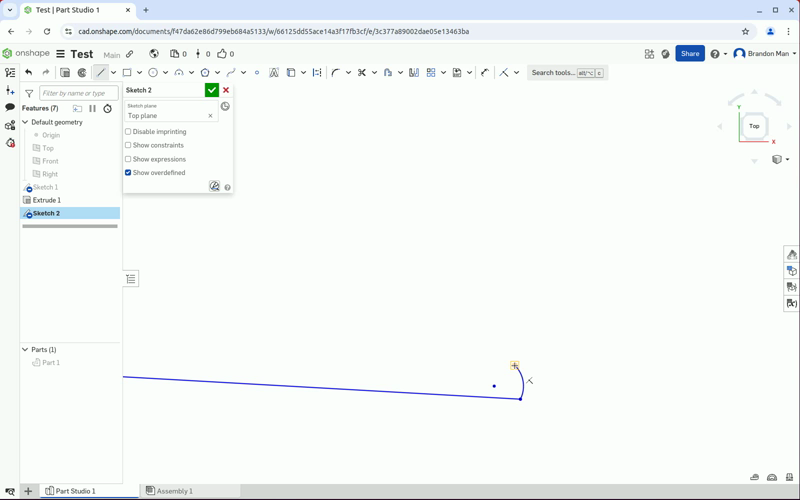
scroll(6)
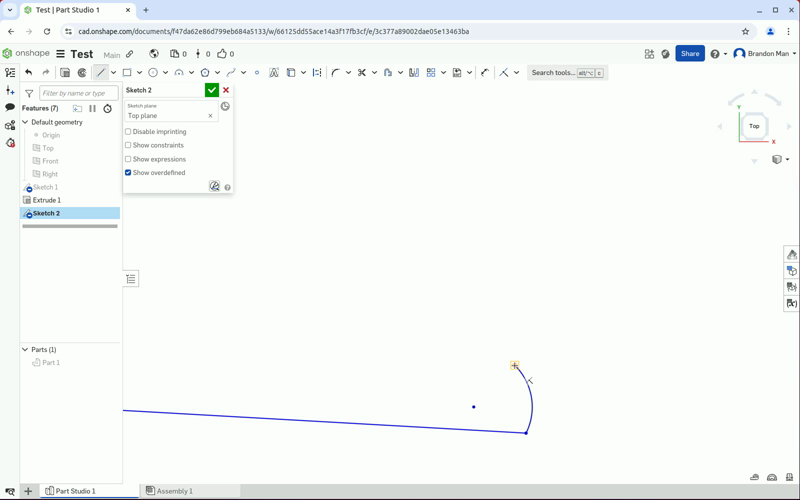
click(514, 365)
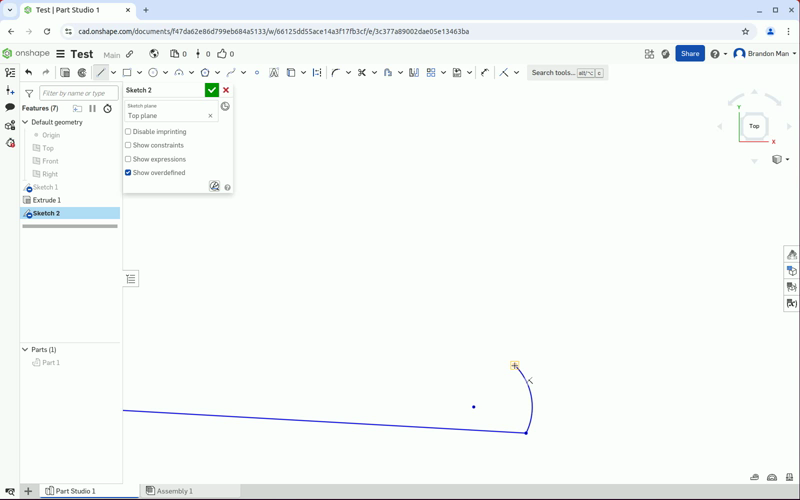
scroll(-6)
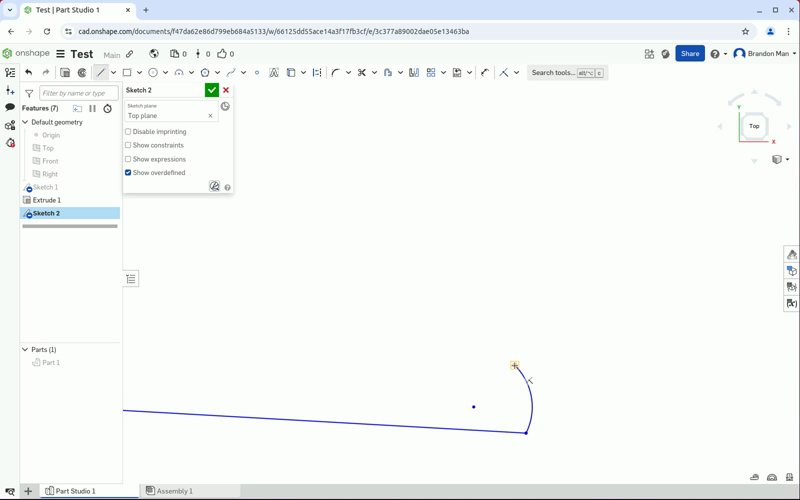
scroll(-6)
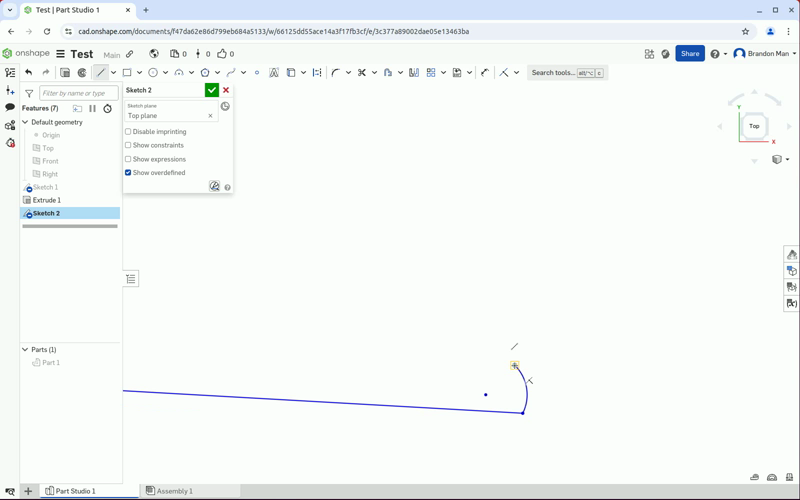
scroll(-6)
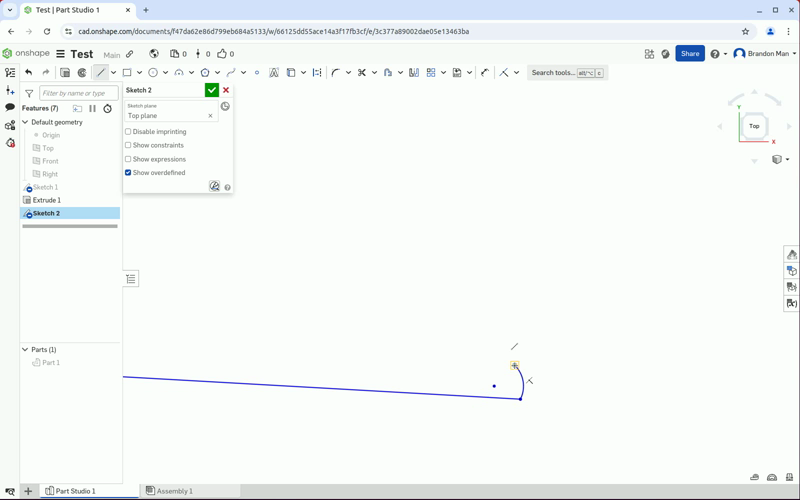
scroll(-6)
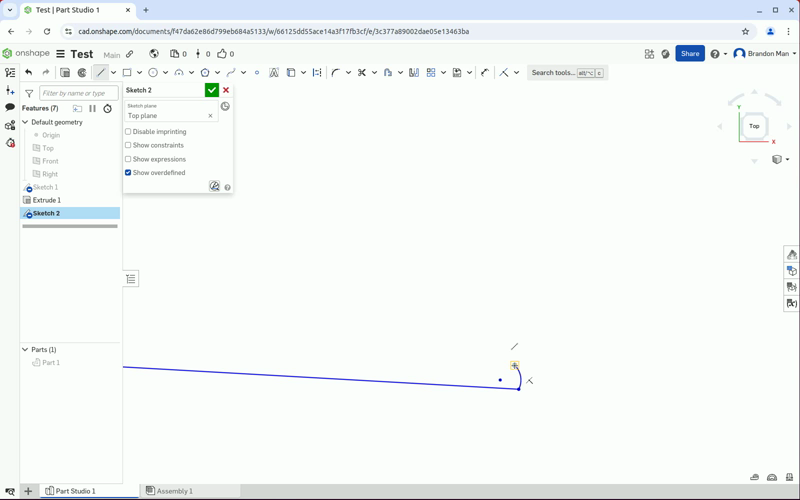
scroll(-6)
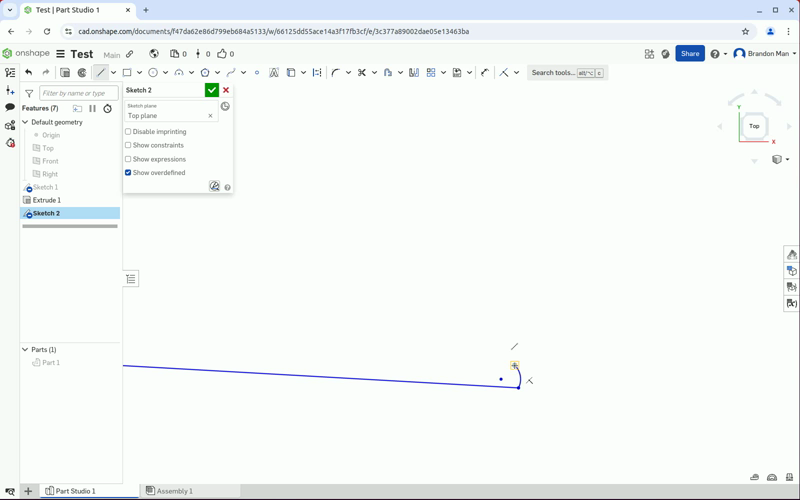
scroll(-6)
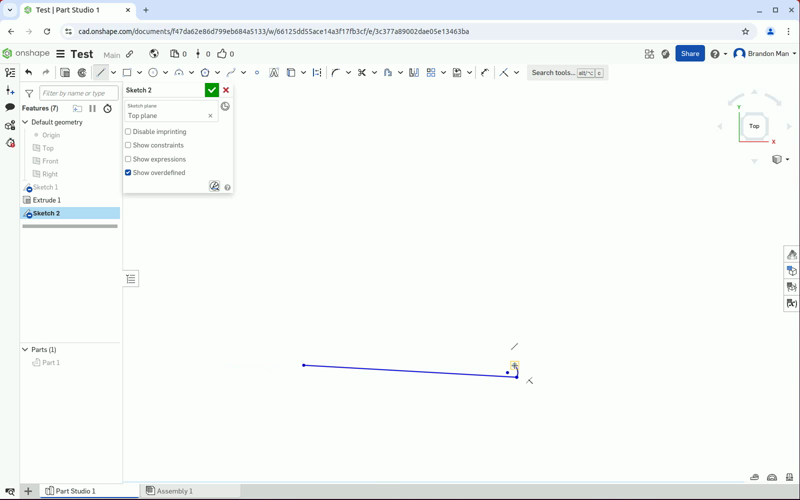
scroll(-6)
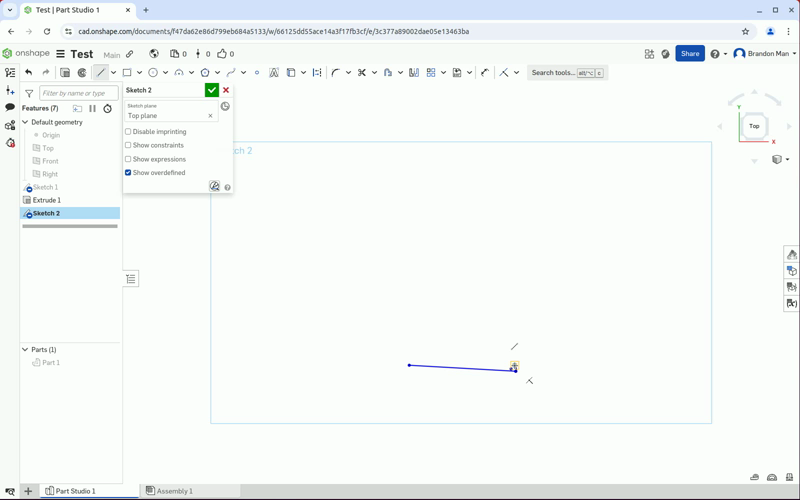
key_down(shift)
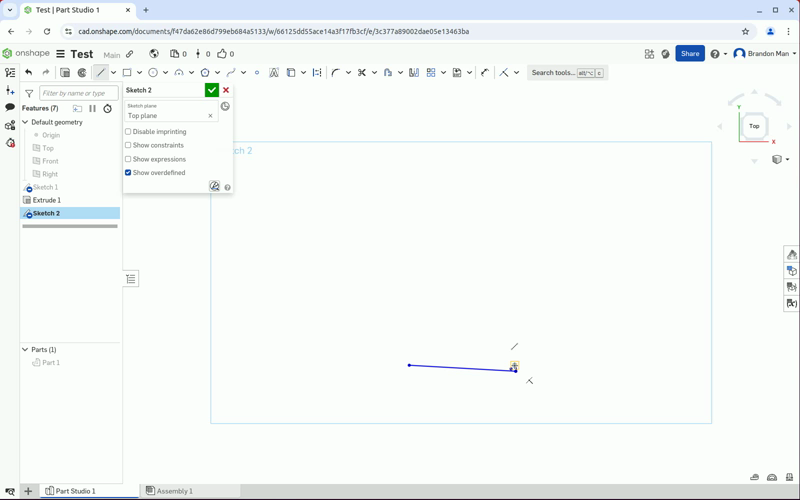
mouse_move(423, 228)
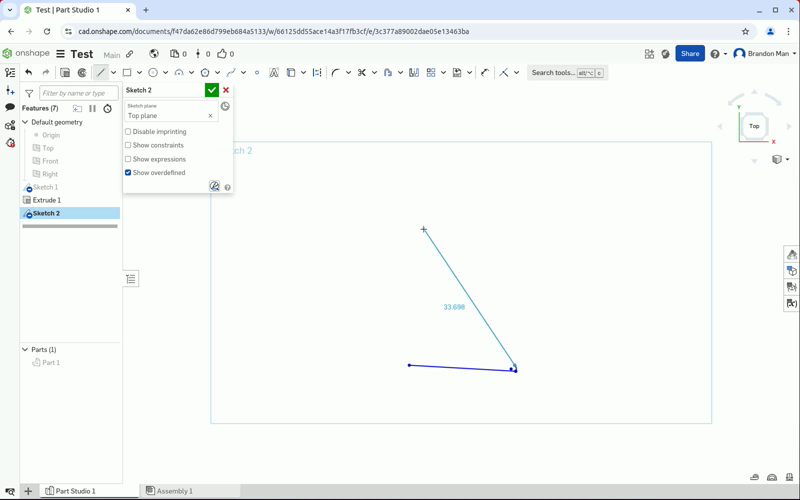
click(423, 228)
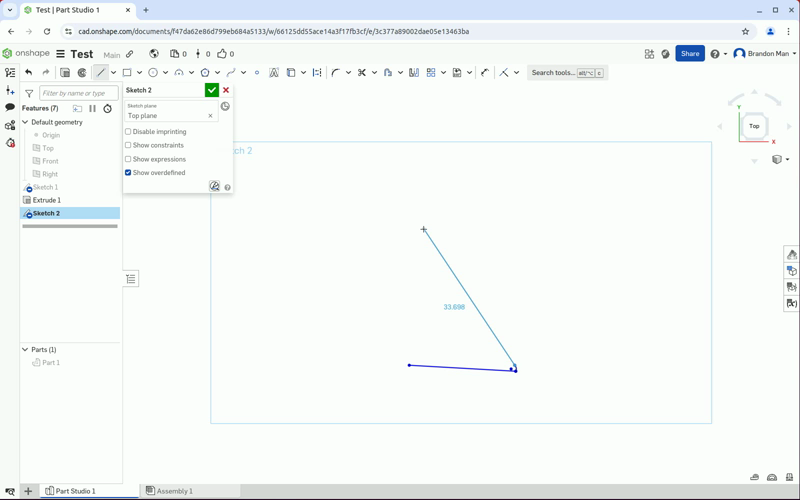
key_up(shift)
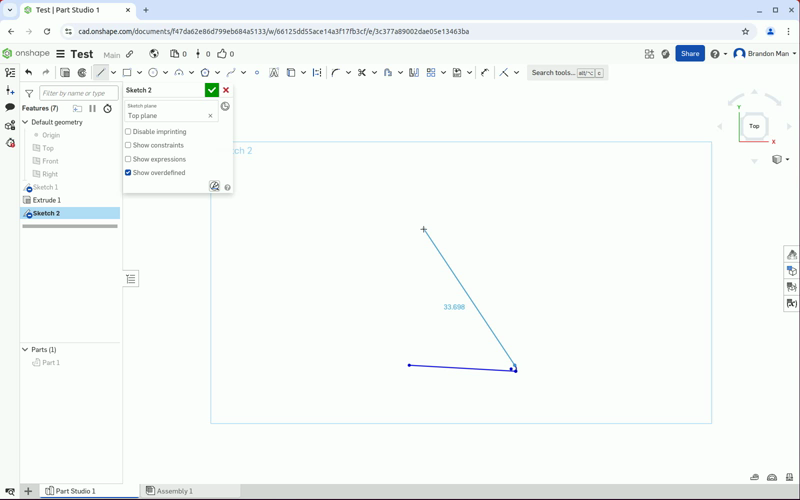
key(esc)
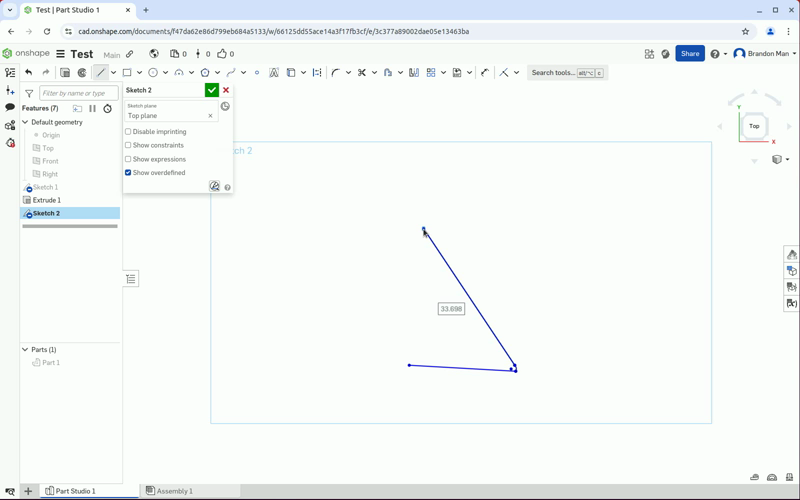
key(a)
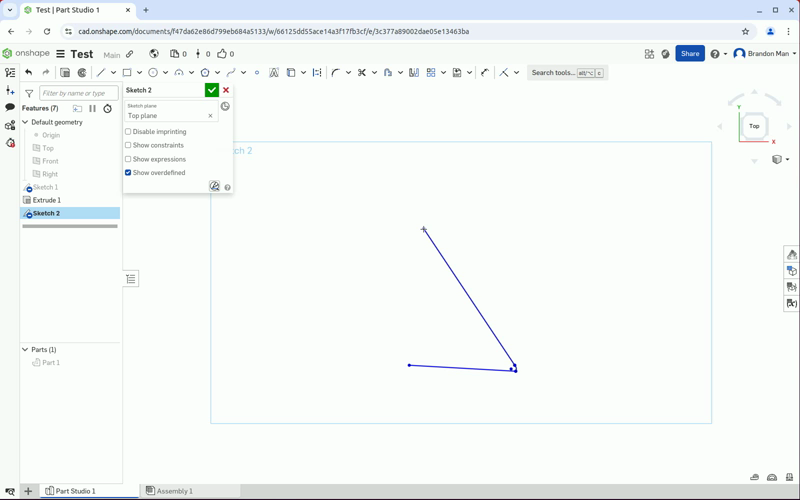
mouse_move(423, 228)
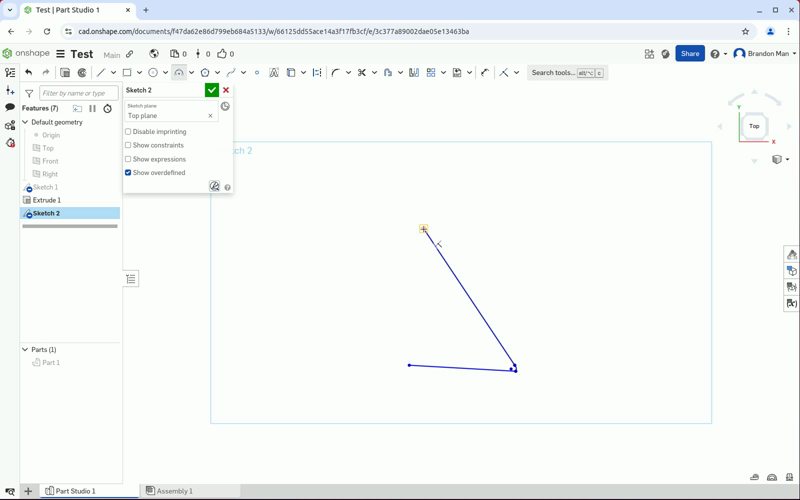
click(423, 228)
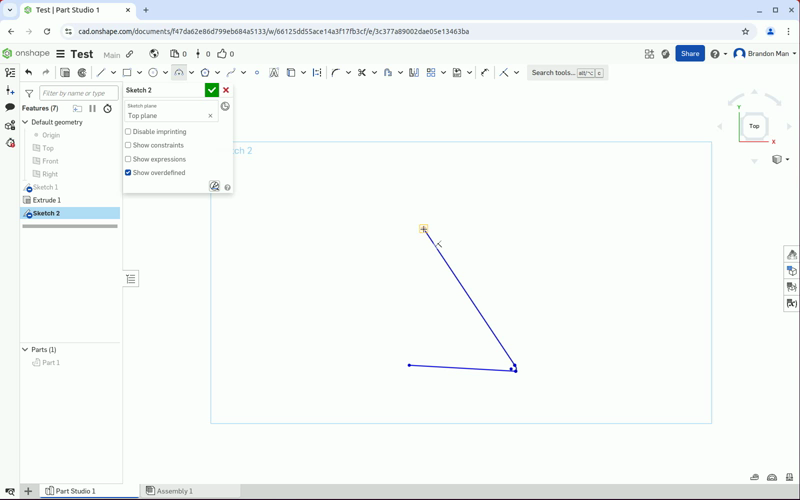
key_down(shift)
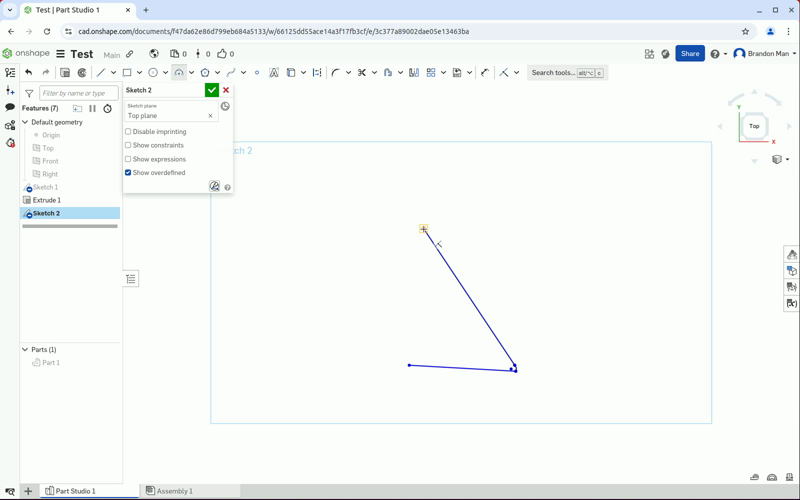
mouse_move(409, 234)
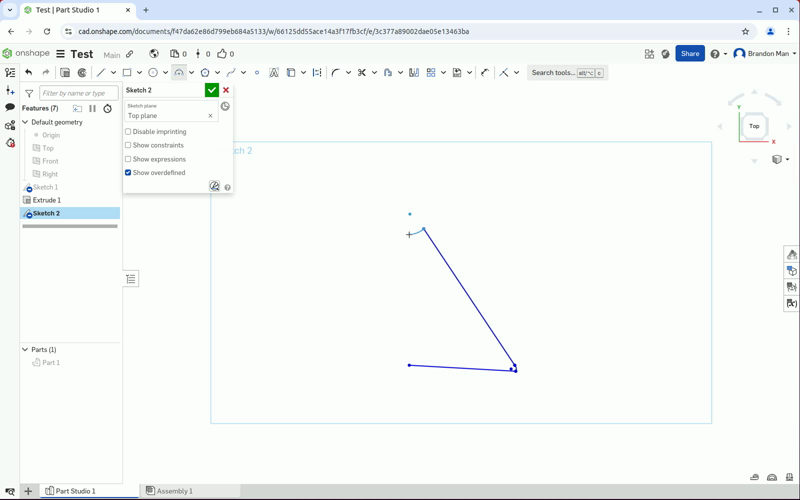
click(409, 234)
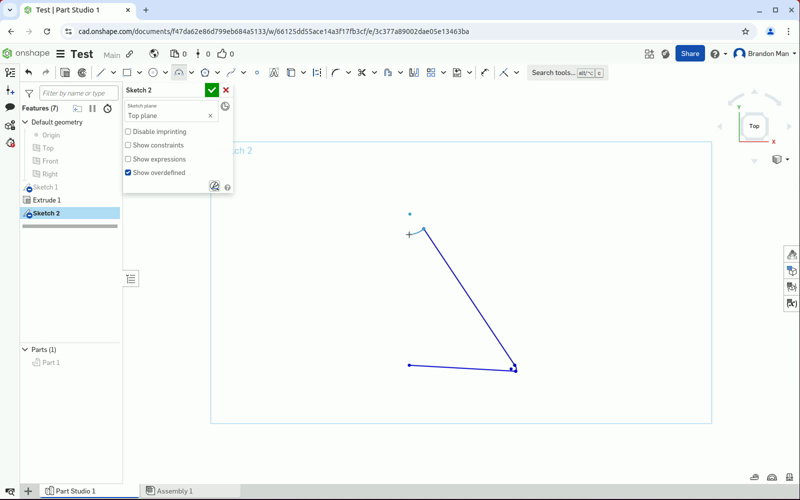
mouse_move(414, 226)
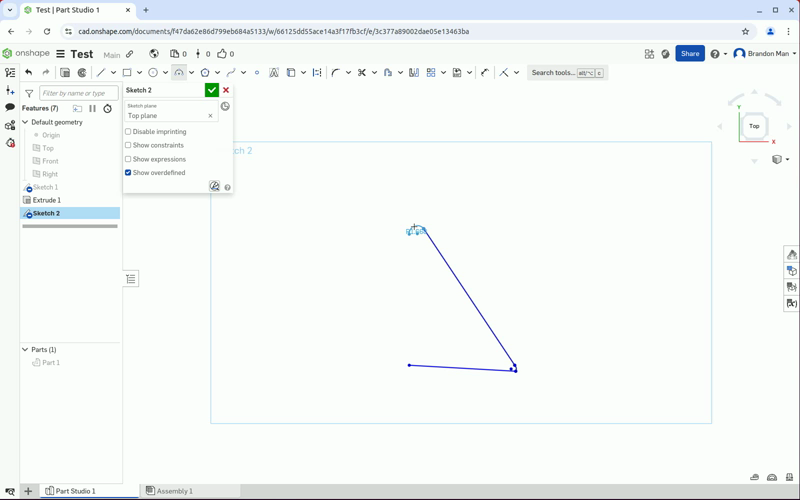
click(414, 226)
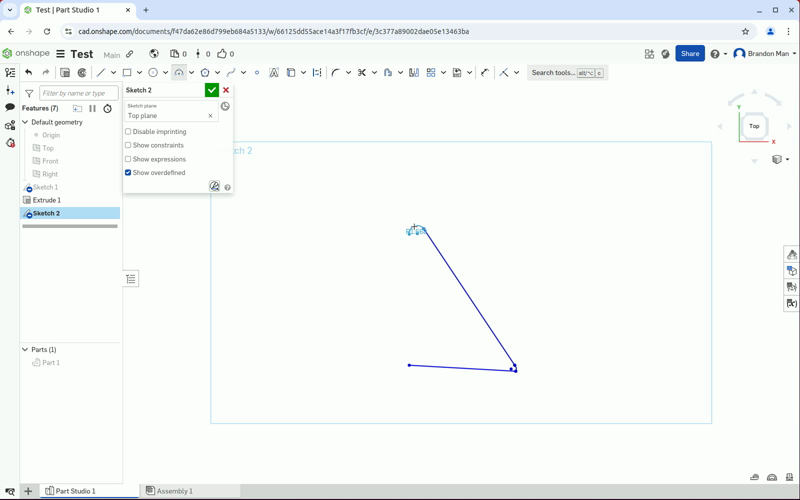
key_up(shift)
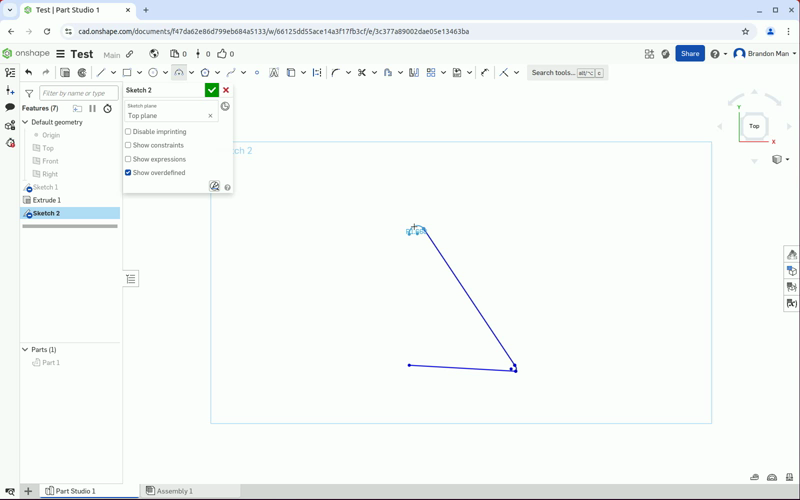
key(esc)
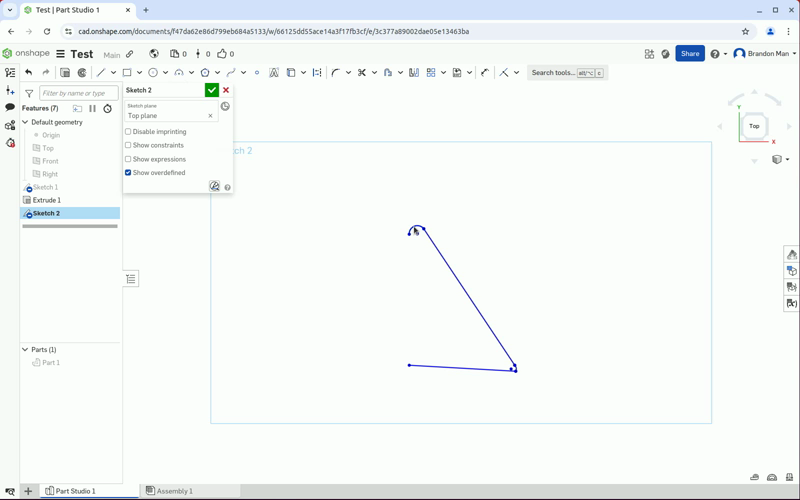
key(l)
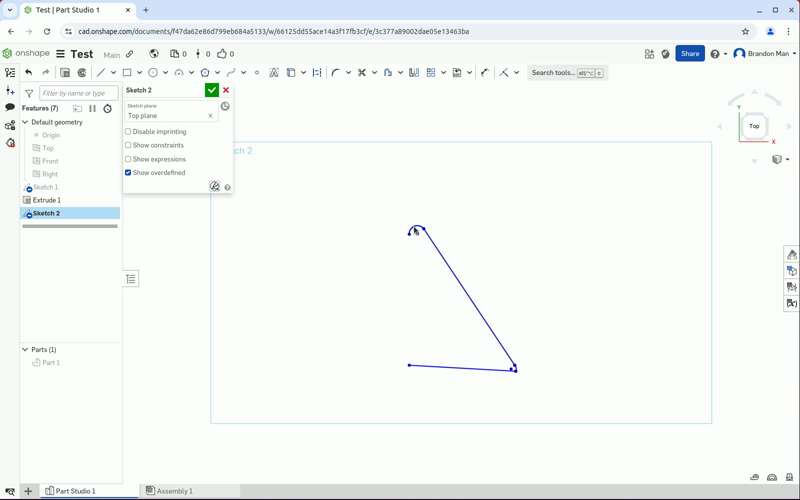
mouse_move(409, 234)
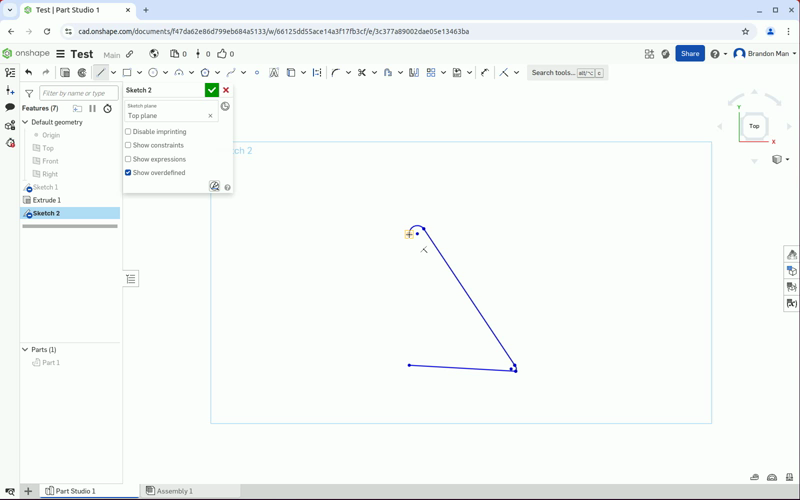
click(409, 234)
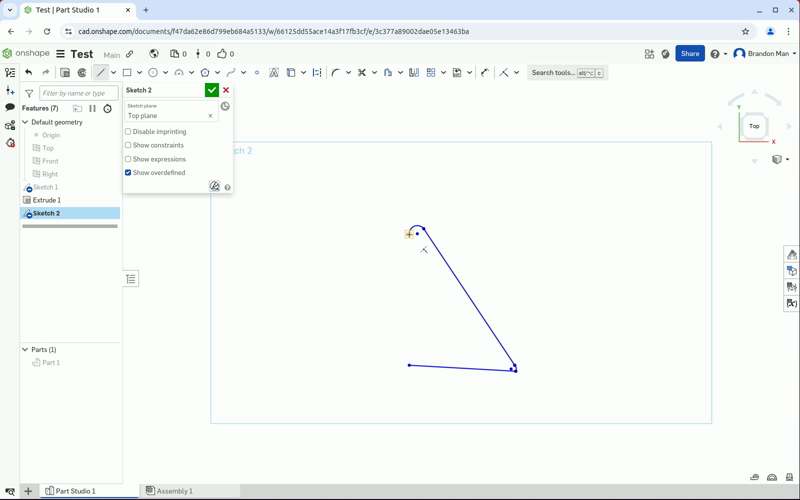
key_down(shift)
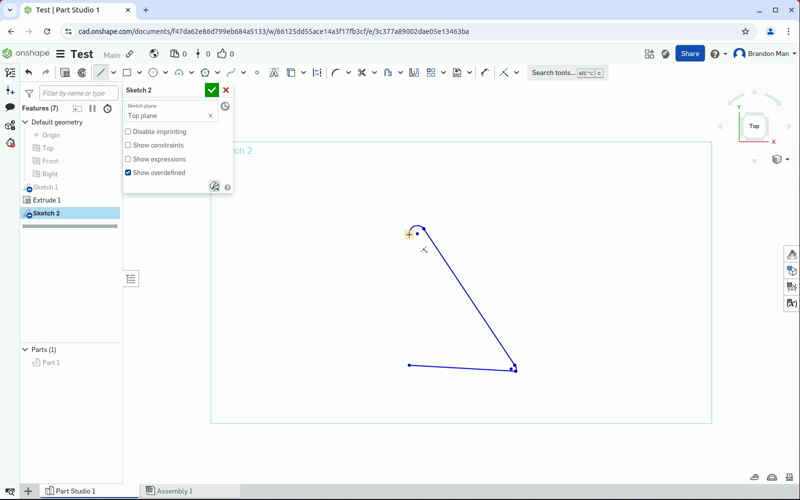
mouse_move(409, 362)
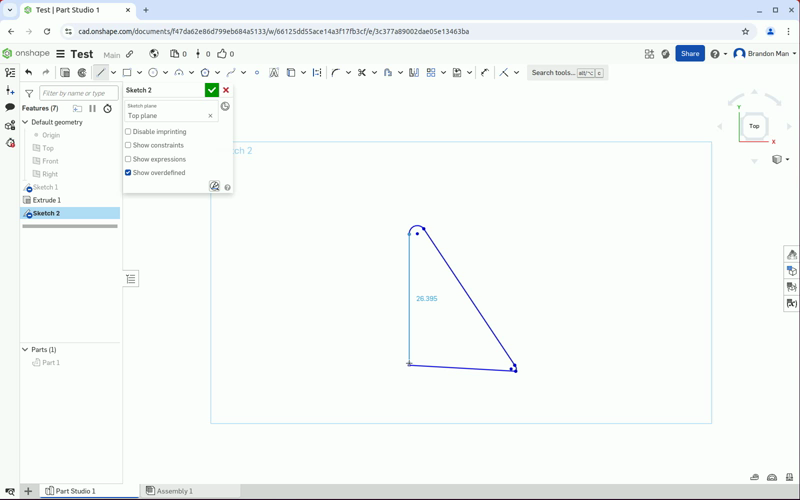
scroll(6)
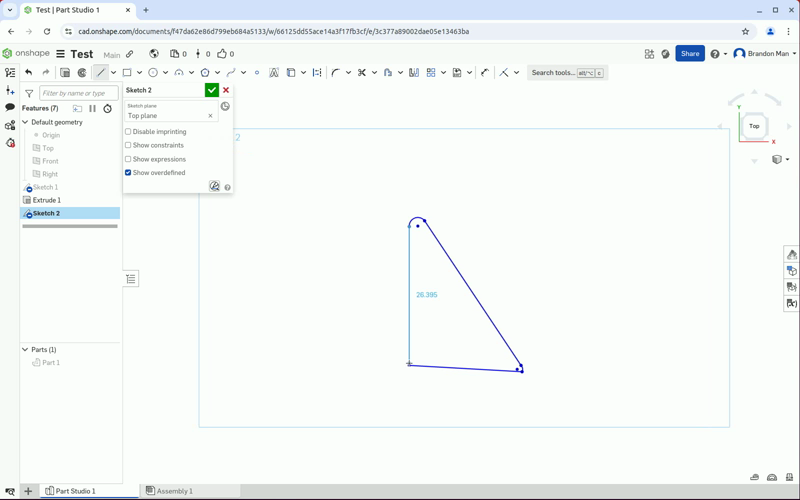
scroll(6)
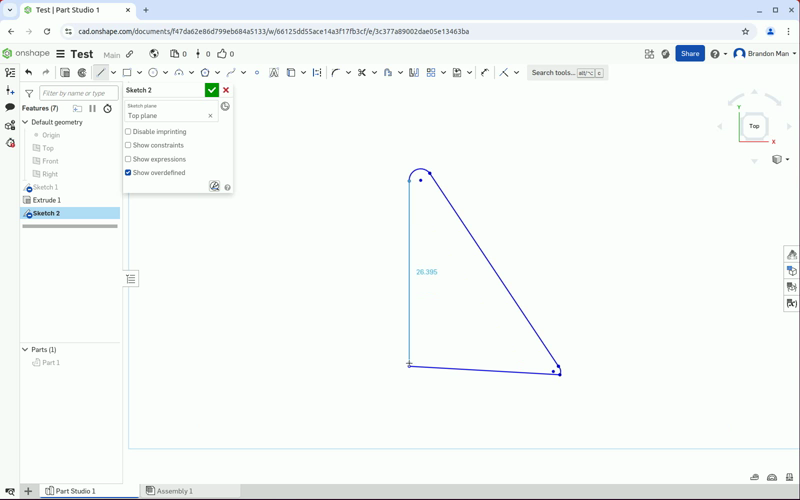
scroll(6)
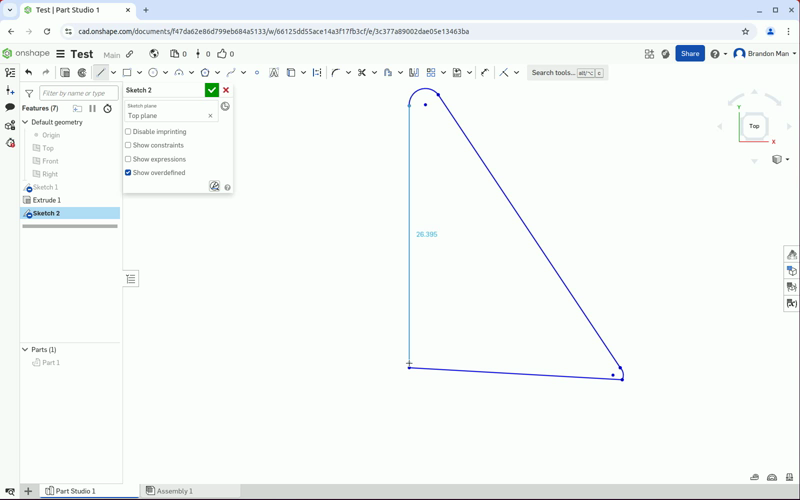
scroll(6)
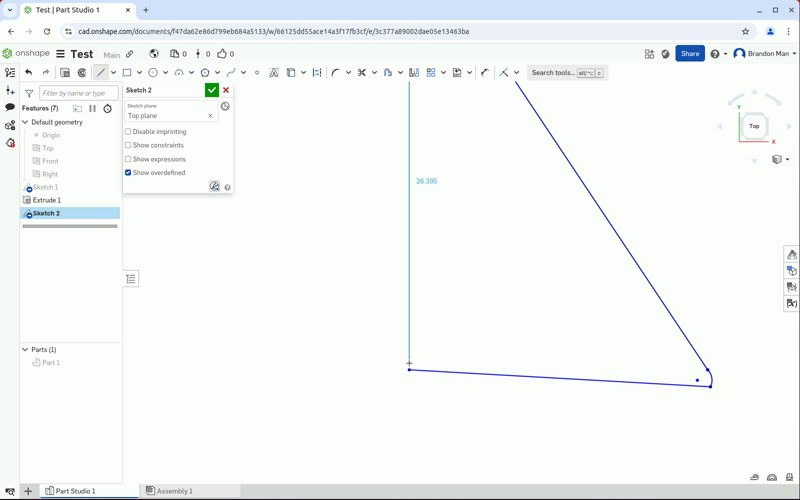
scroll(6)
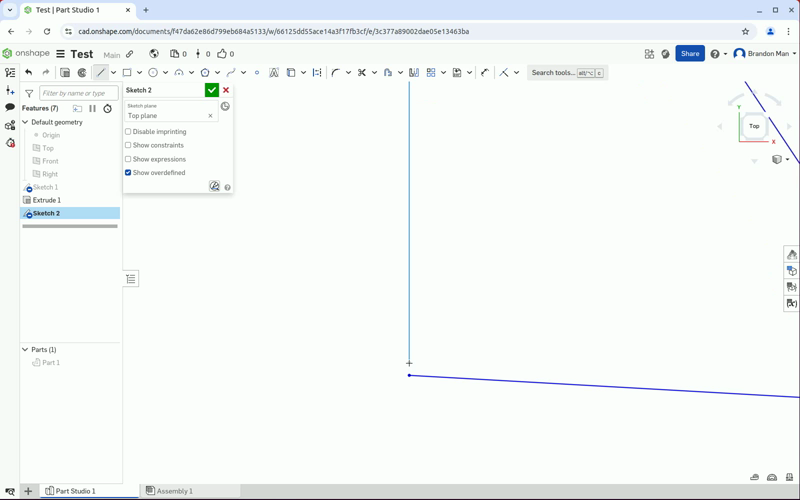
scroll(6)
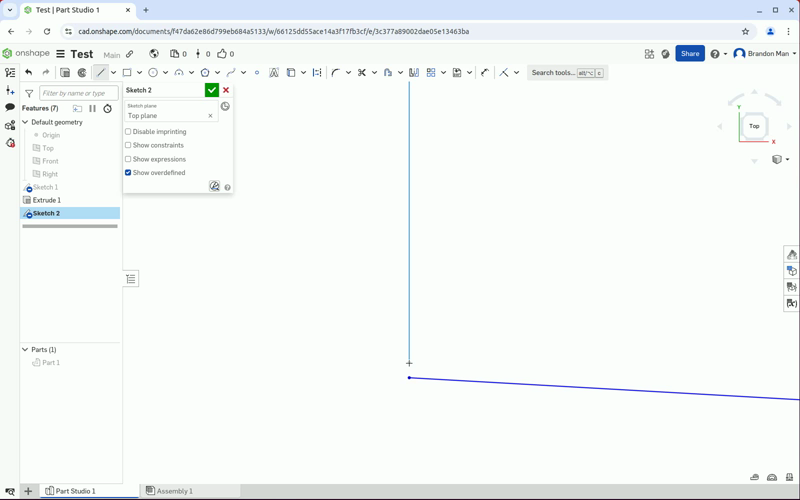
scroll(6)
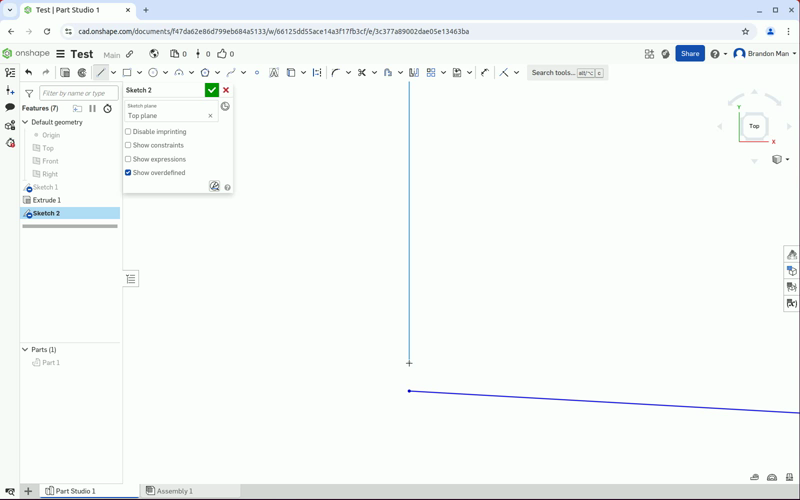
click(409, 362)
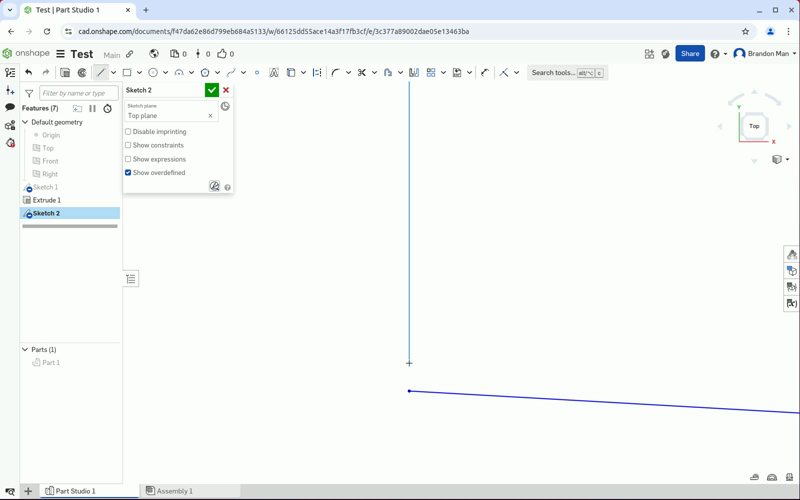
scroll(-6)
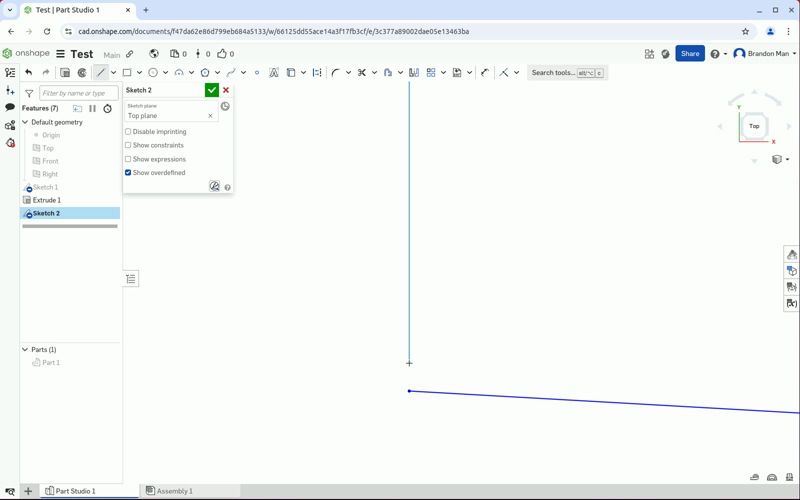
scroll(-6)
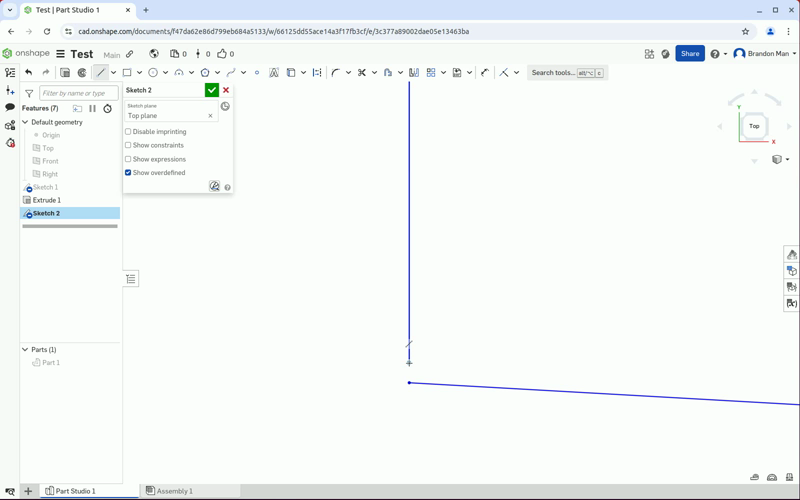
scroll(-6)
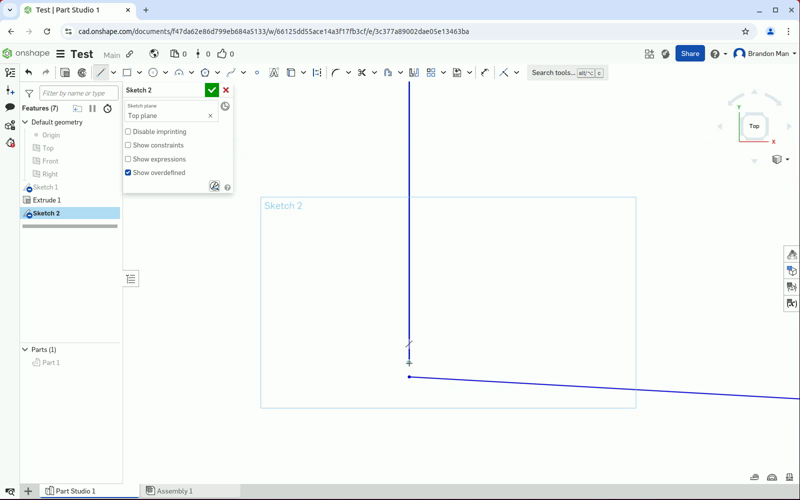
scroll(-6)
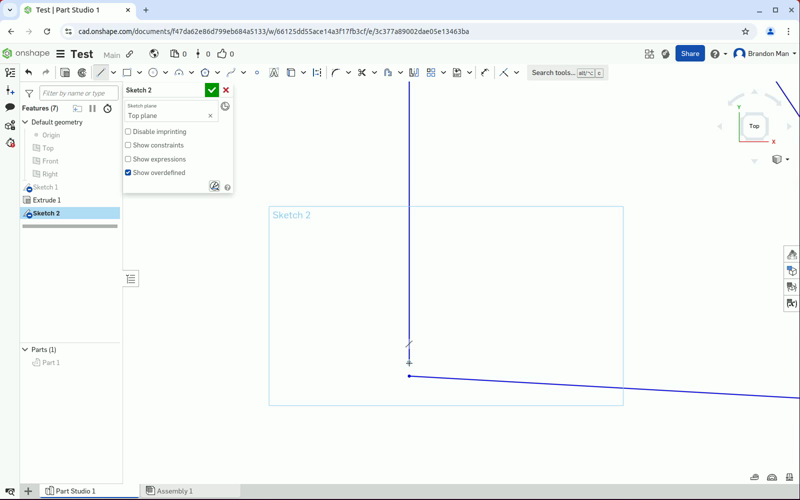
scroll(-6)
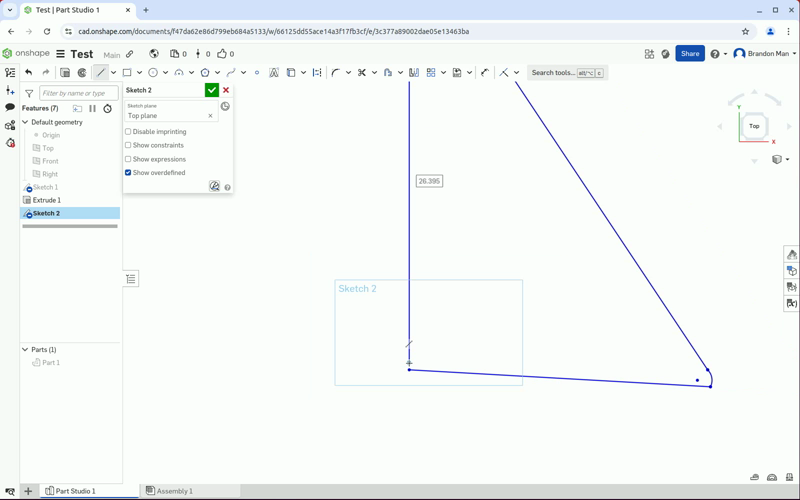
scroll(-6)
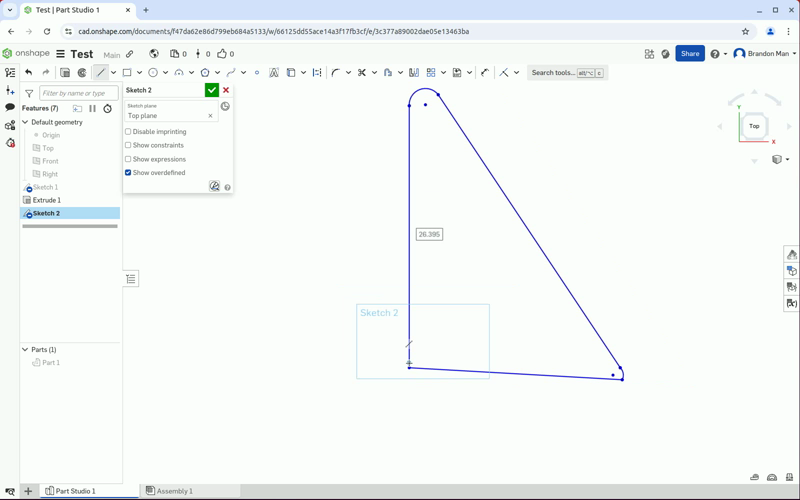
scroll(-6)
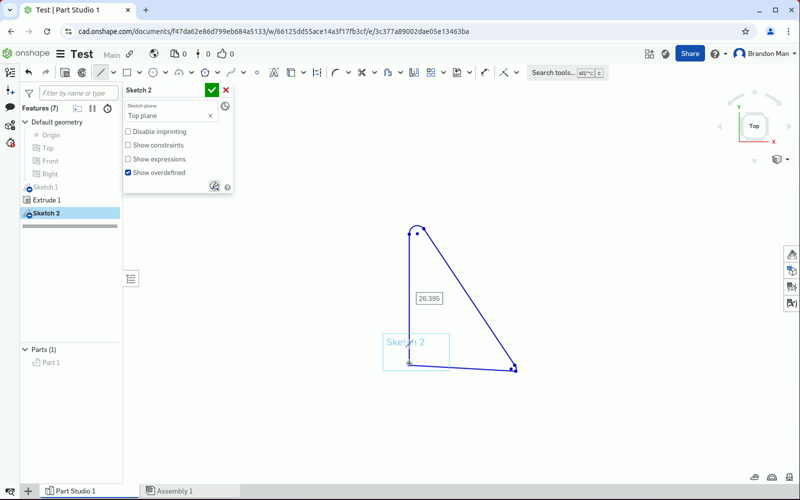
key_up(shift)
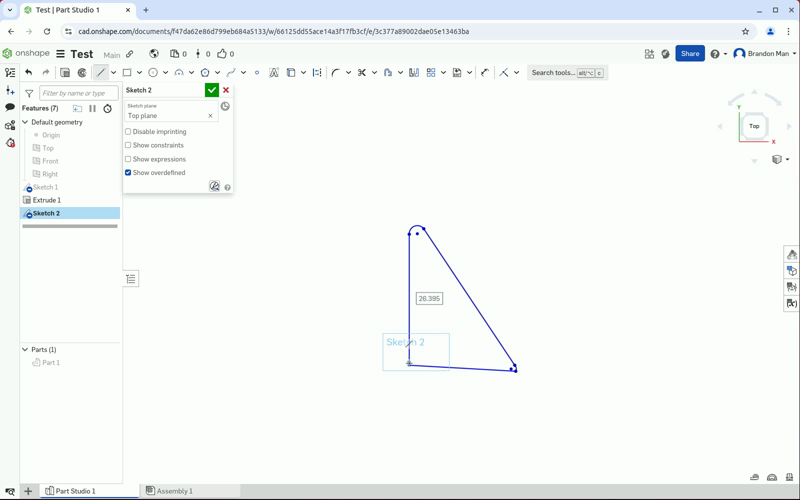
key(esc)
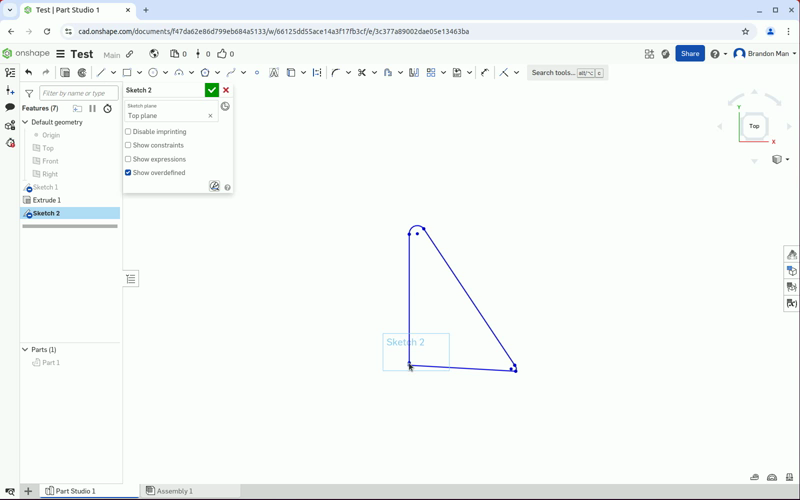
key(a)
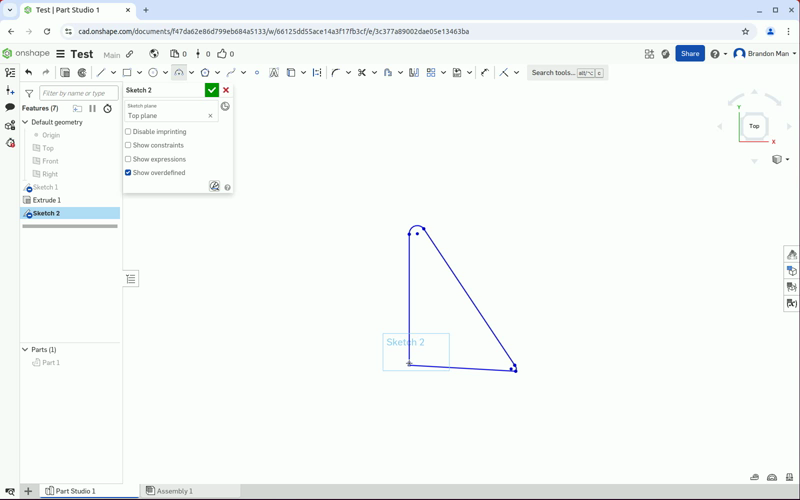
mouse_move(409, 362)
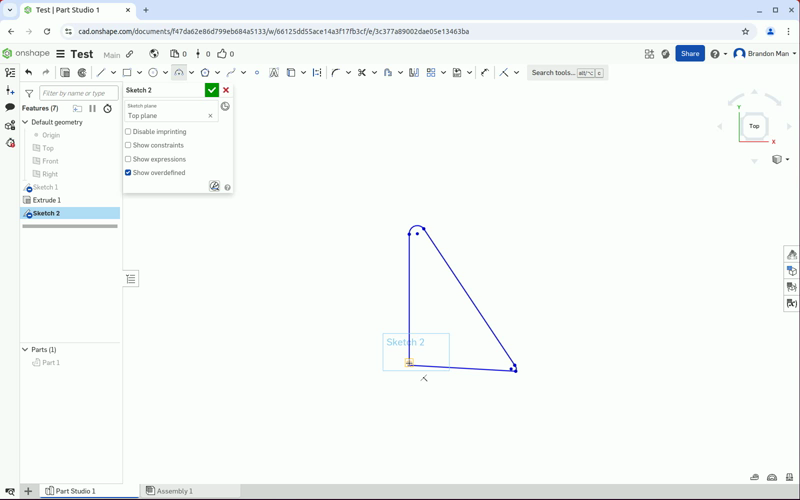
scroll(6)
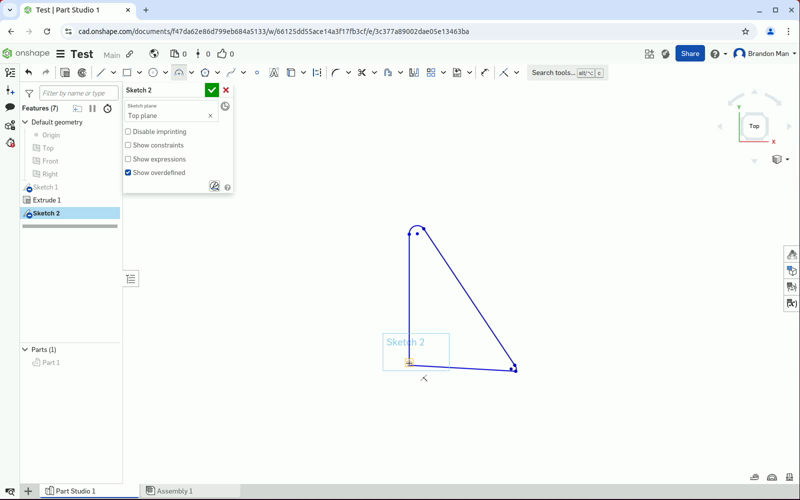
scroll(6)
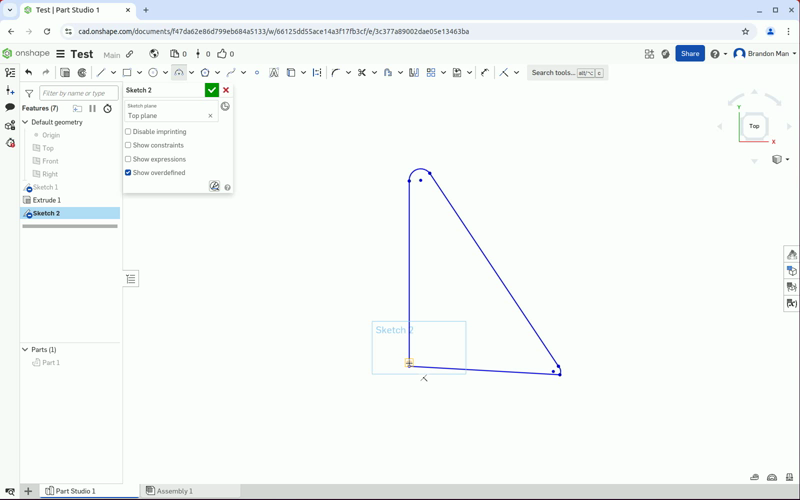
scroll(6)
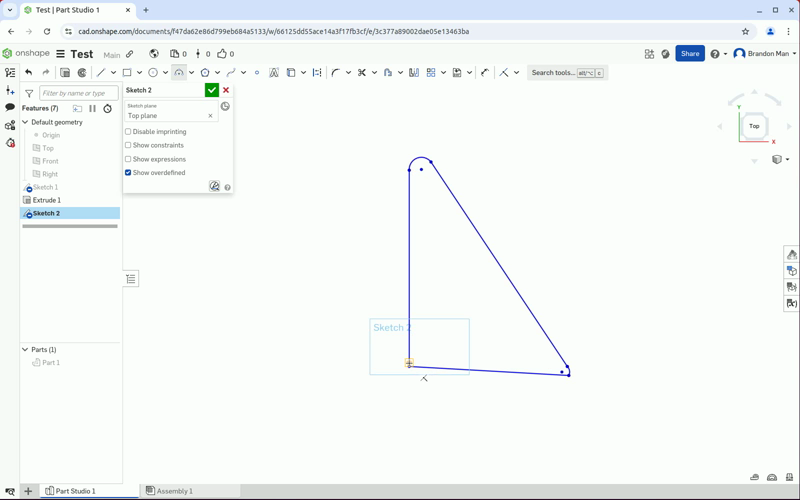
scroll(6)
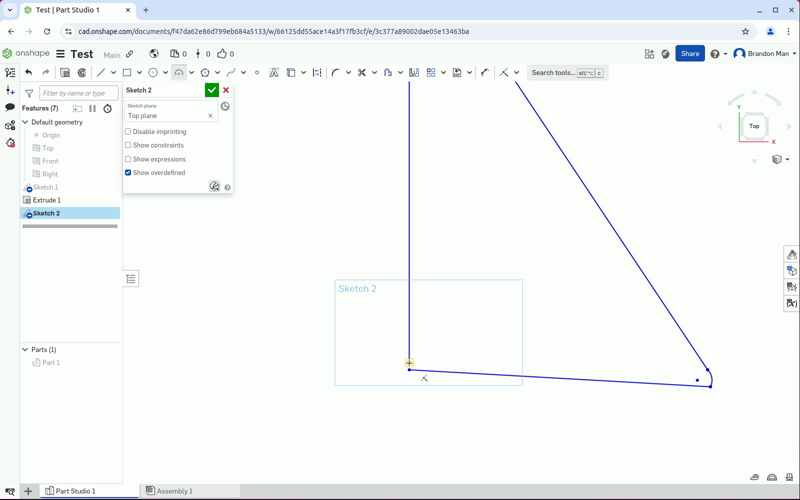
scroll(6)
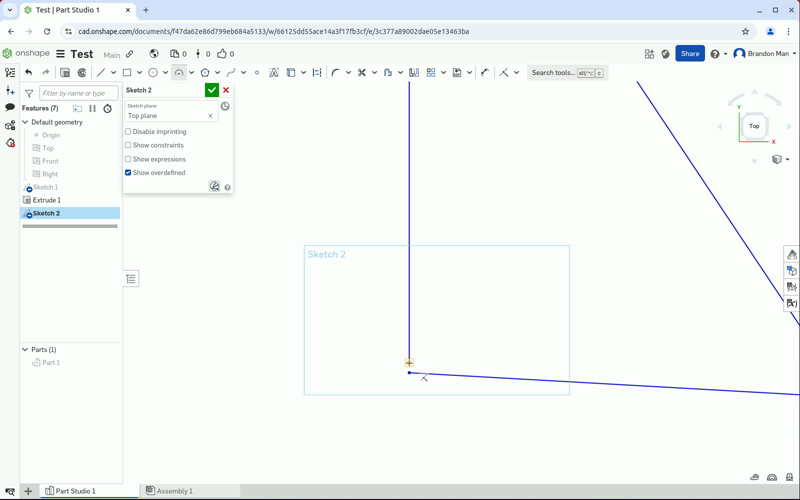
scroll(6)
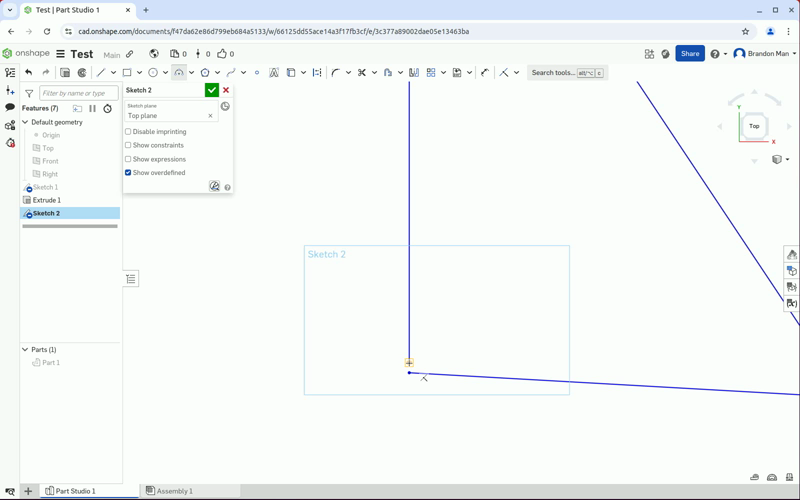
scroll(6)
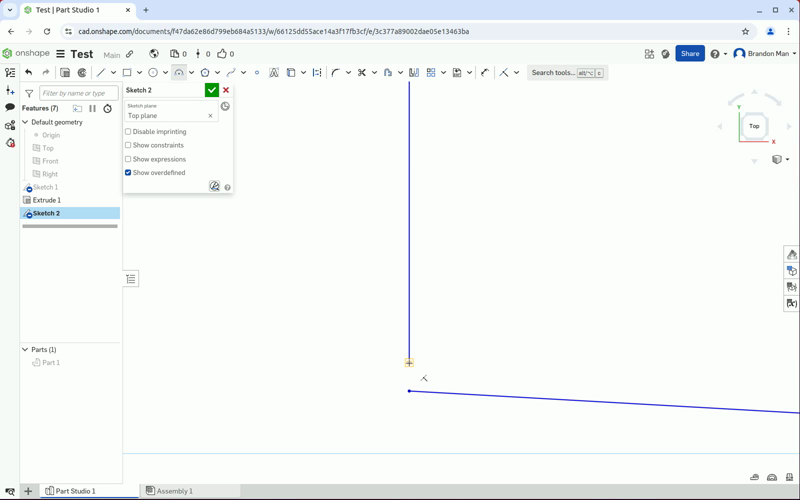
click(409, 362)
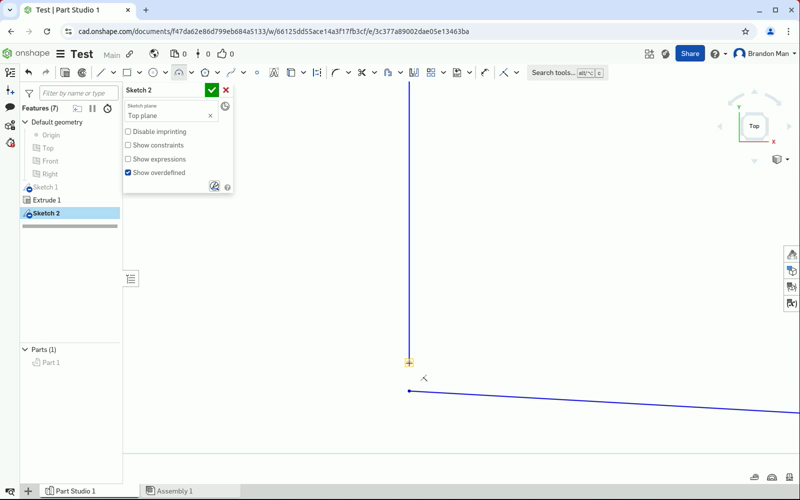
scroll(-6)
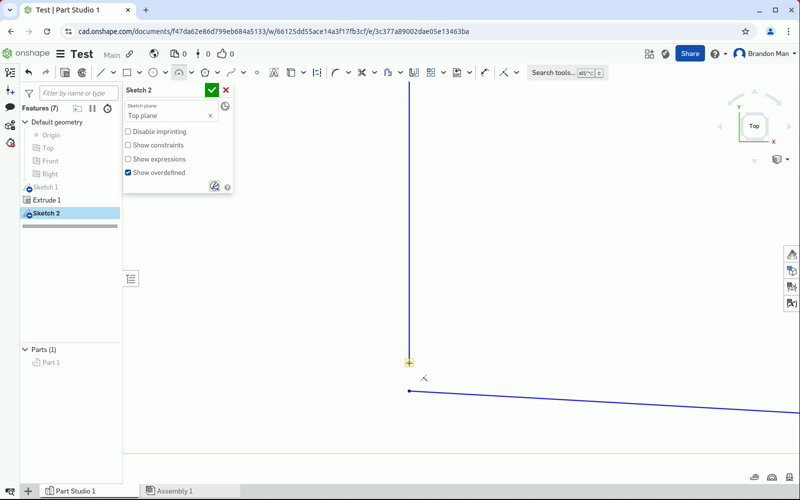
scroll(-6)
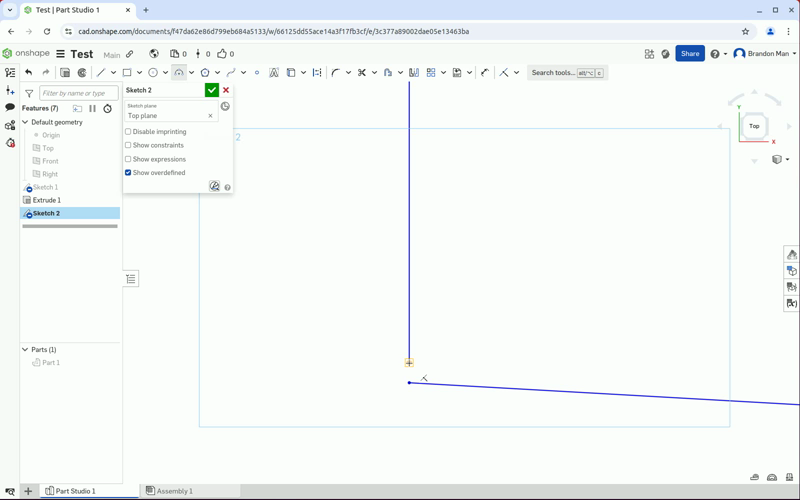
scroll(-6)
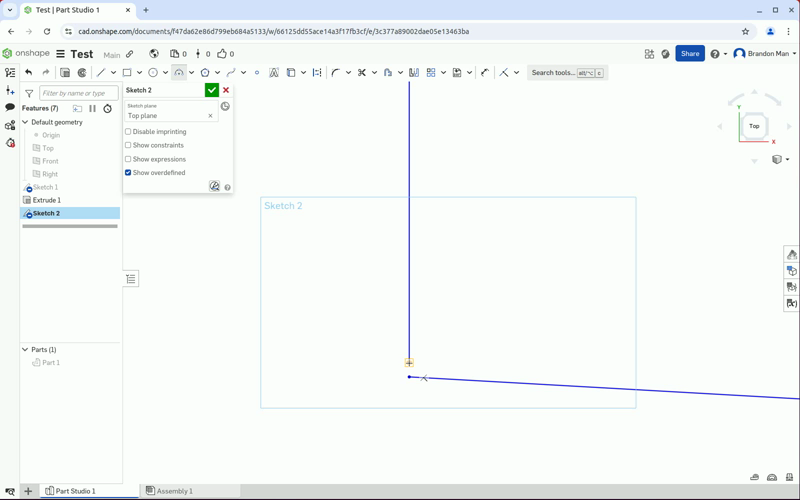
scroll(-6)
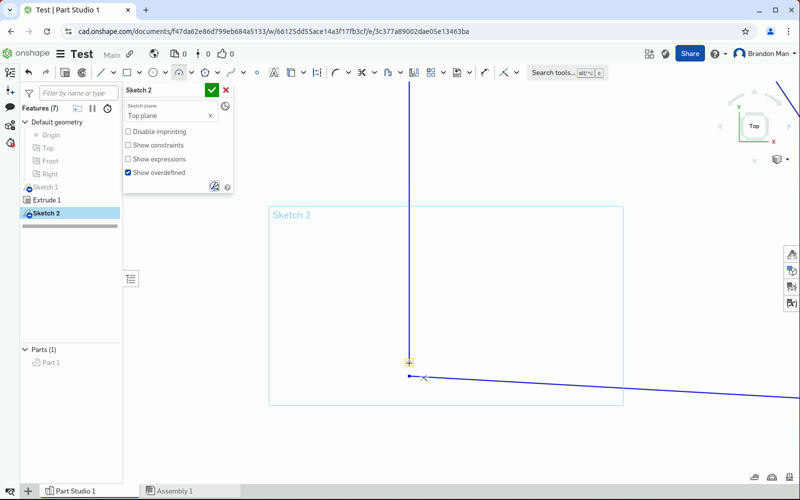
scroll(-6)
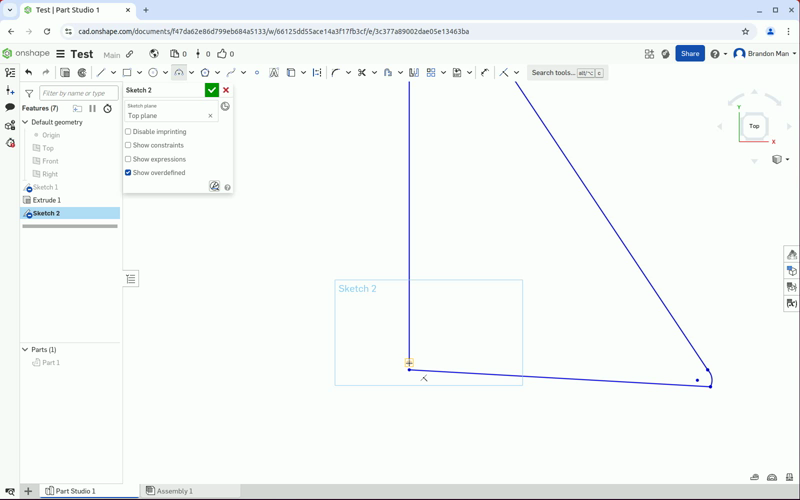
scroll(-6)
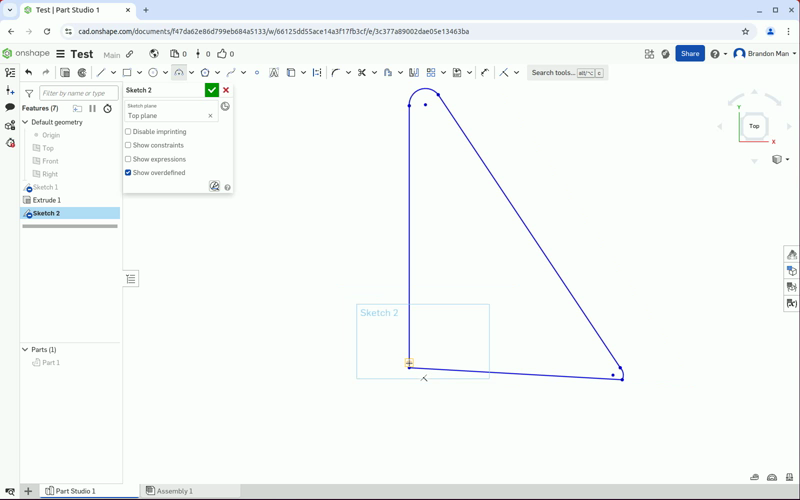
scroll(-6)
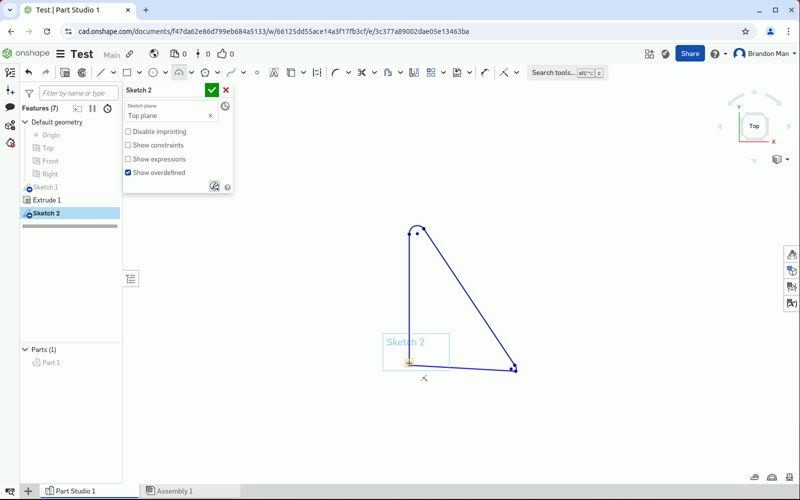
mouse_move(409, 365)
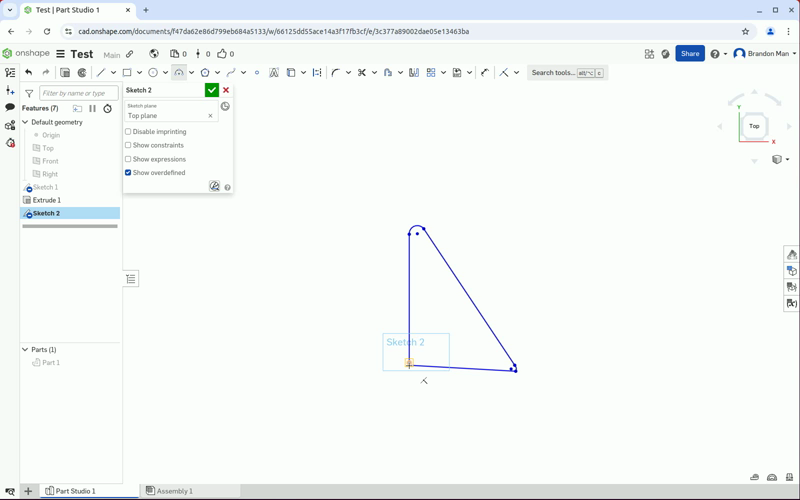
scroll(6)
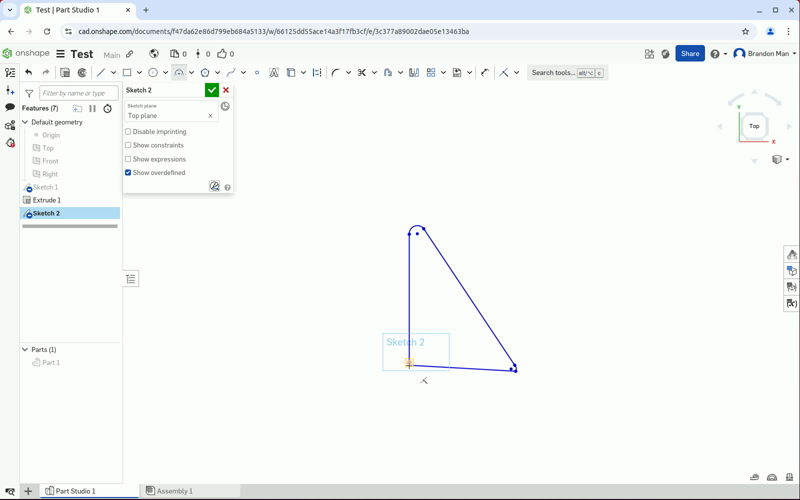
scroll(6)
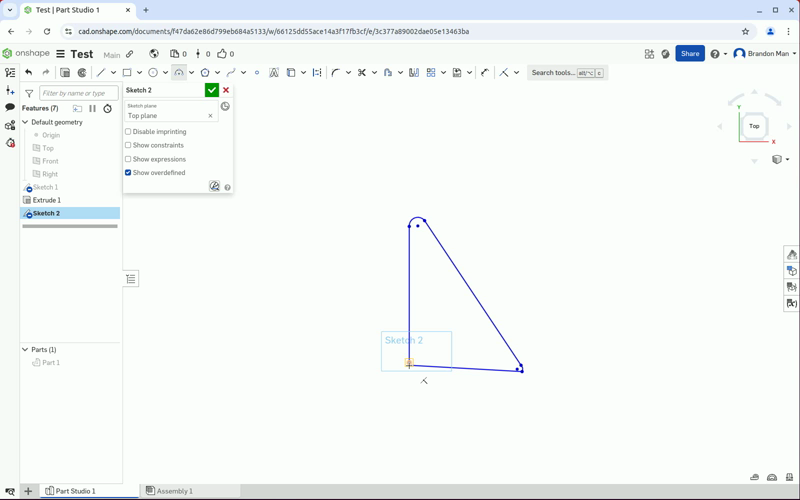
scroll(6)
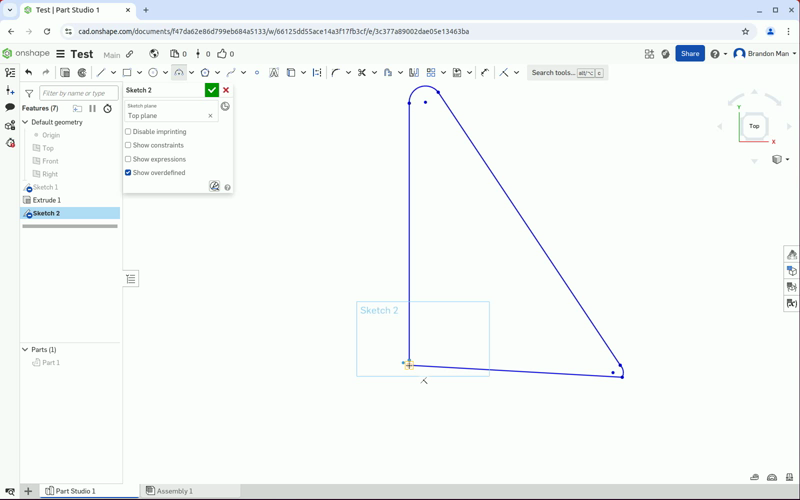
scroll(6)
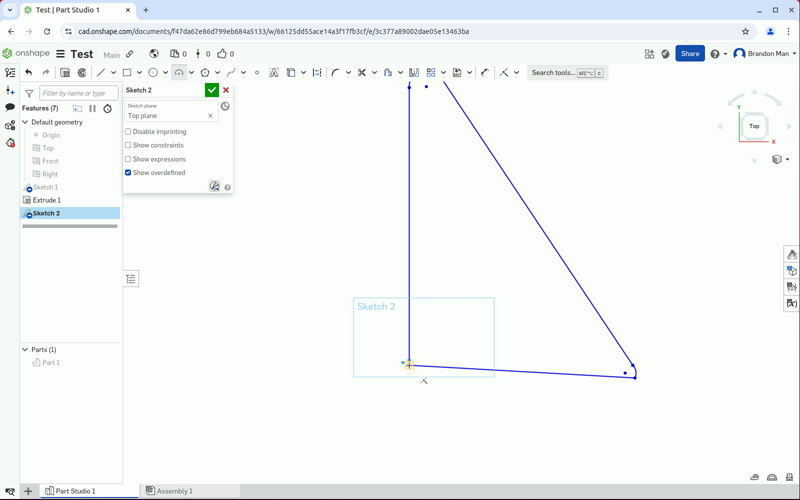
scroll(6)
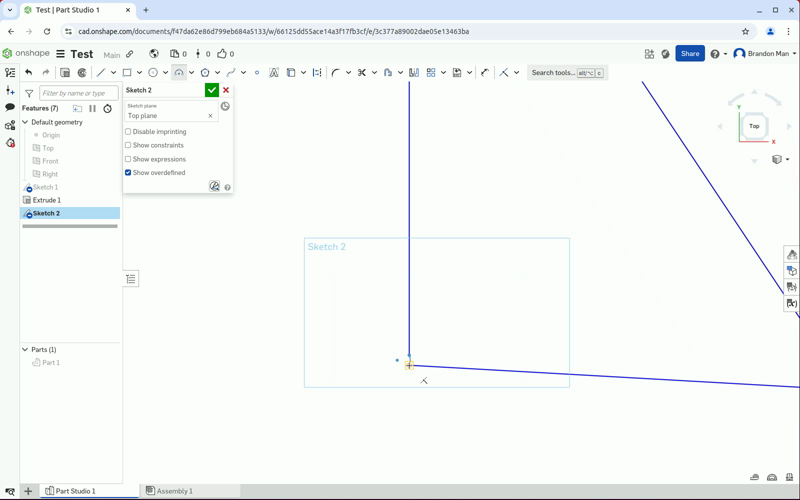
scroll(6)
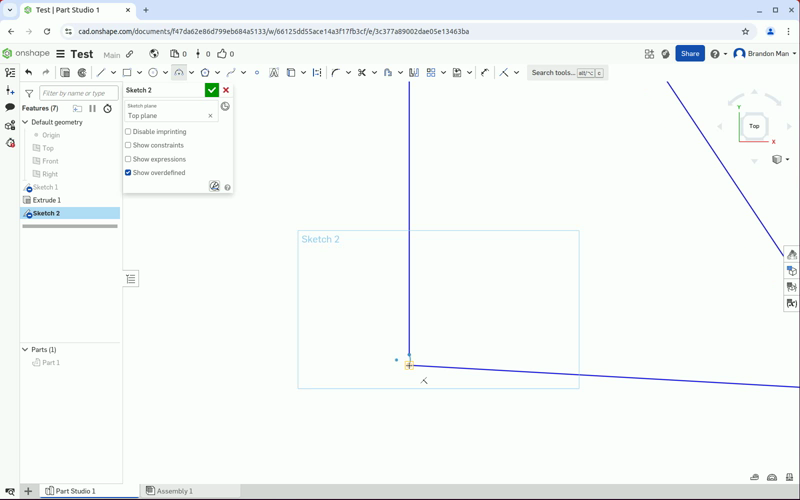
scroll(6)
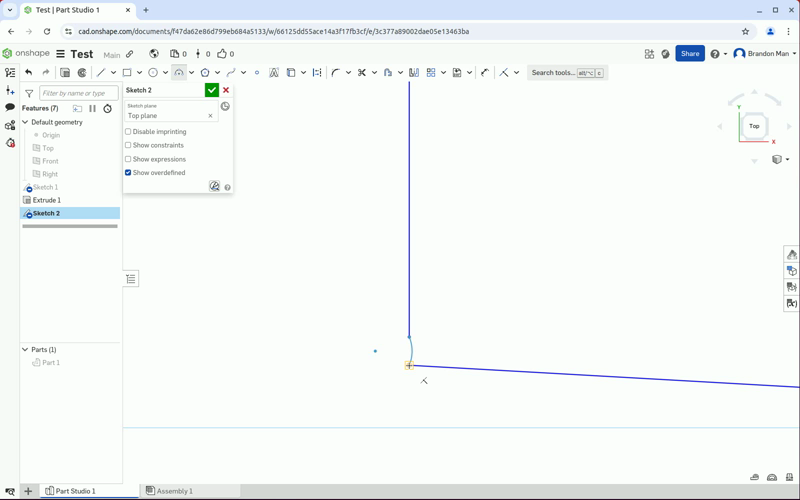
click(409, 365)
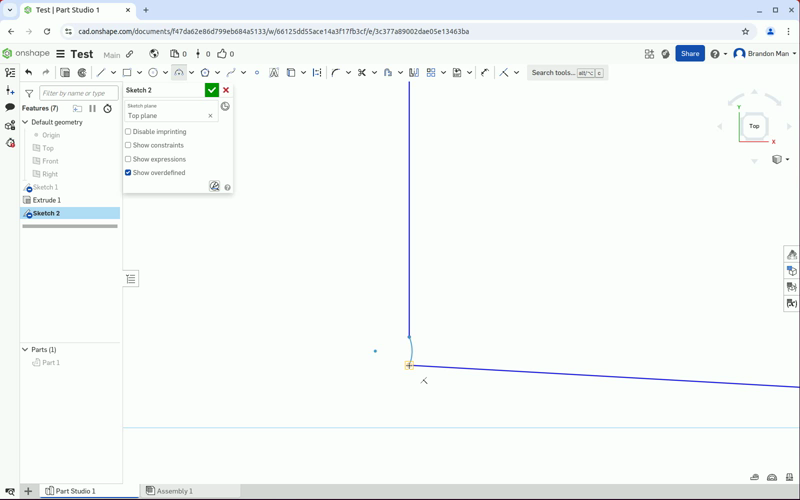
scroll(-6)
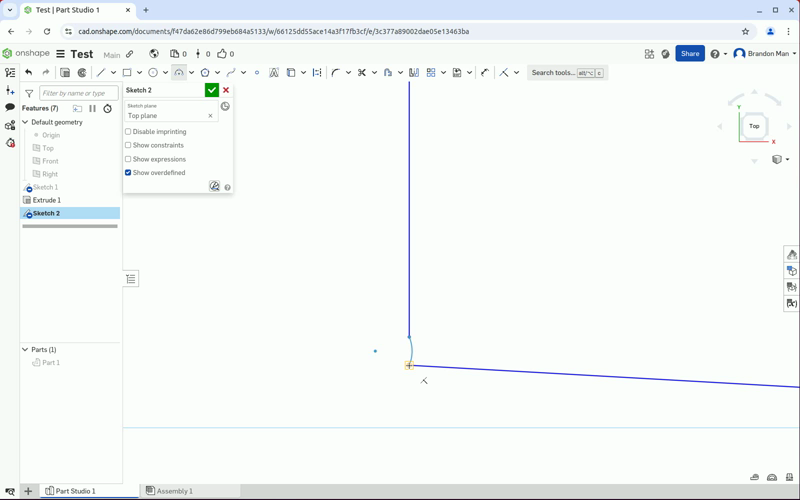
scroll(-6)
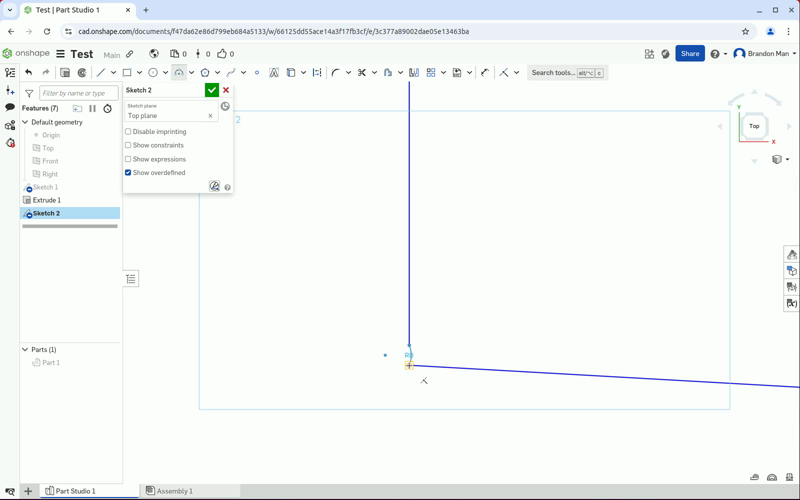
scroll(-6)
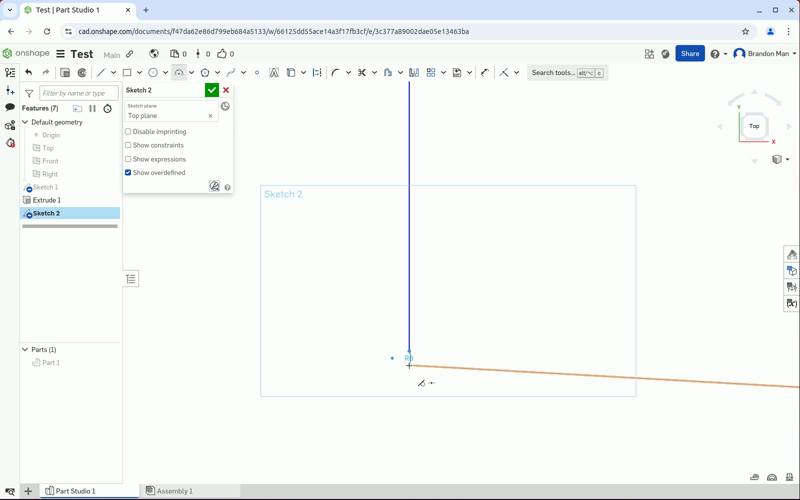
scroll(-6)
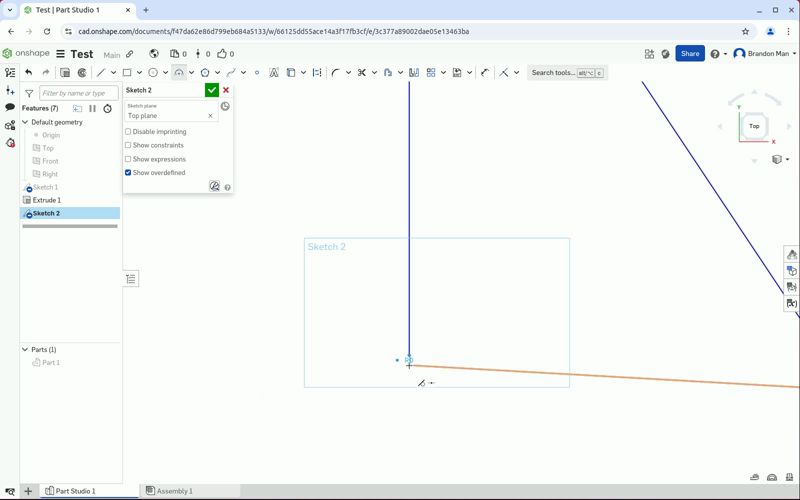
scroll(-6)
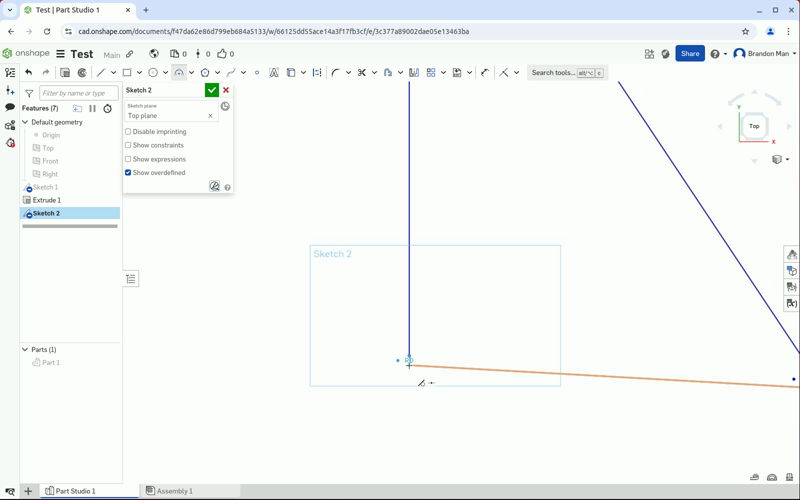
scroll(-6)
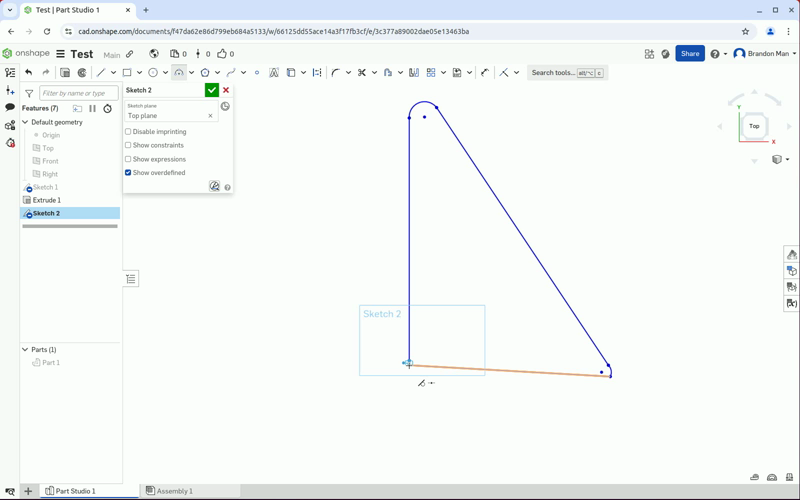
scroll(-6)
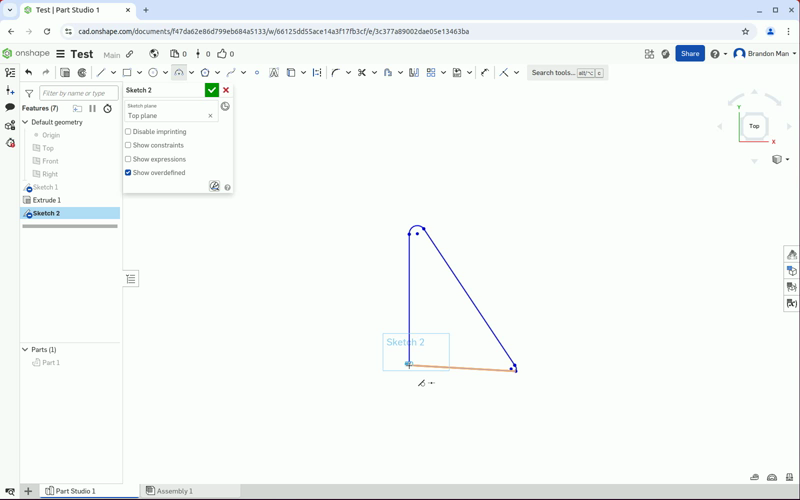
key_down(shift)
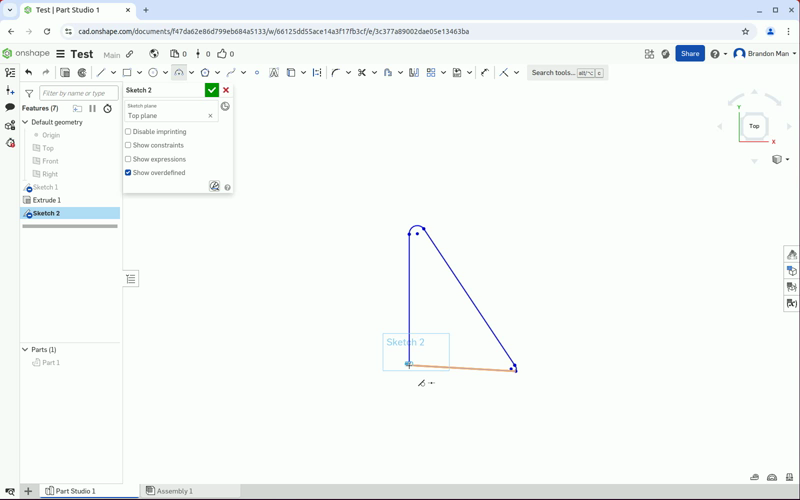
mouse_move(409, 363)
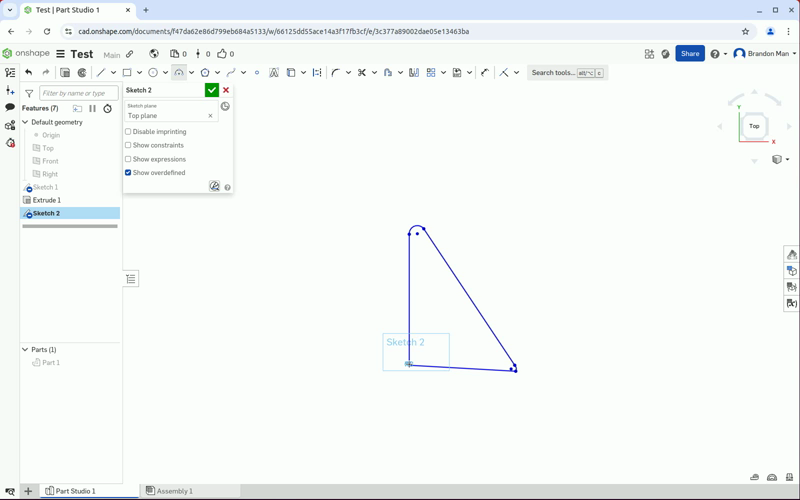
scroll(6)
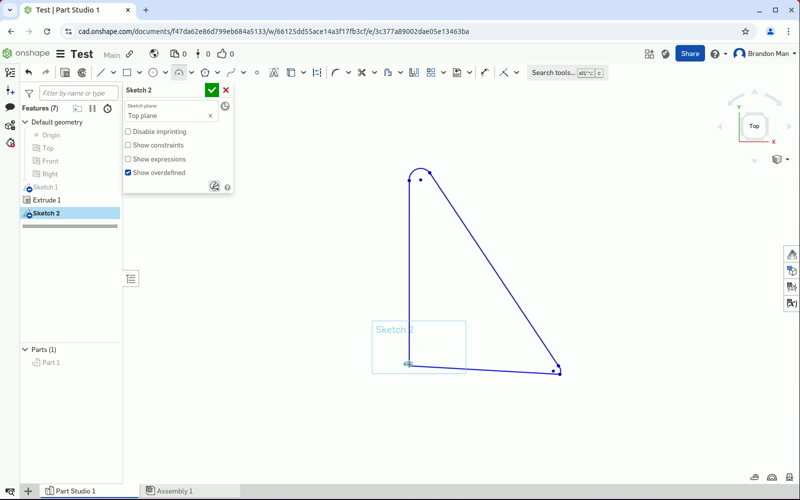
scroll(6)
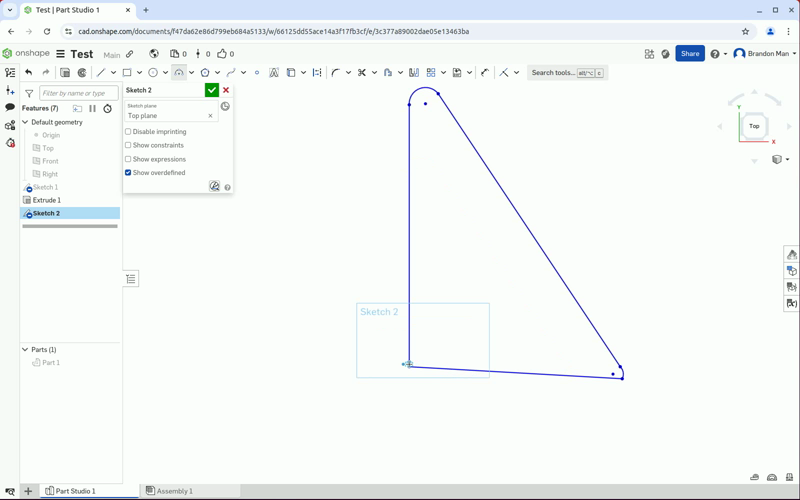
scroll(6)
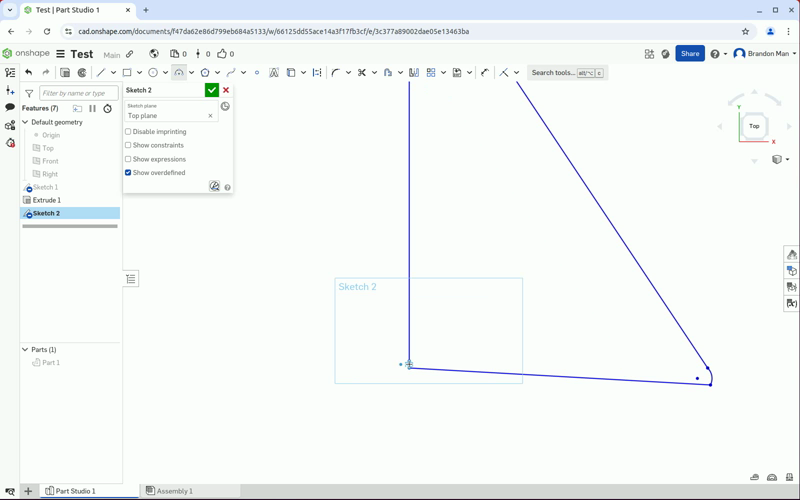
scroll(6)
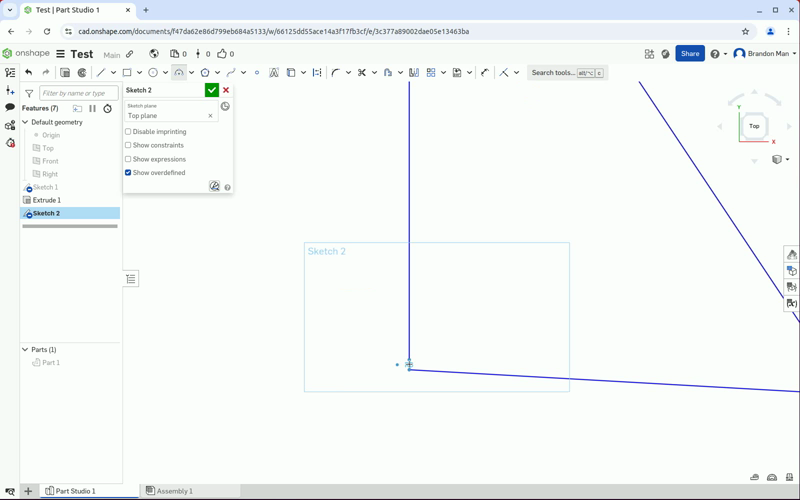
scroll(6)
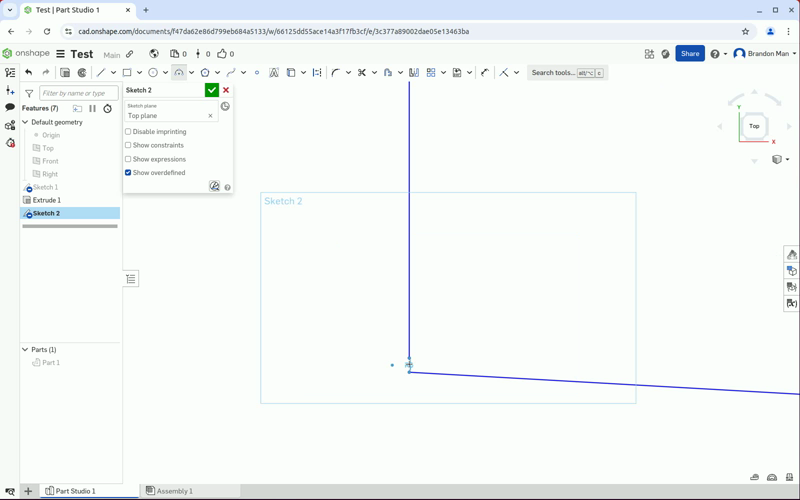
scroll(6)
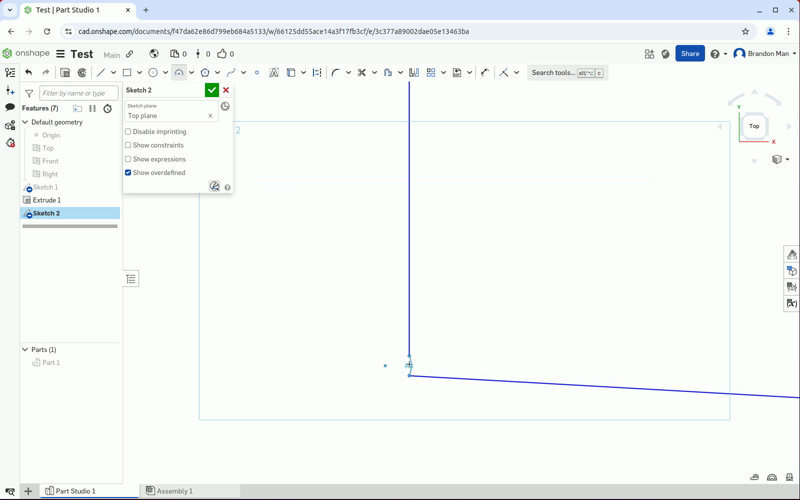
scroll(6)
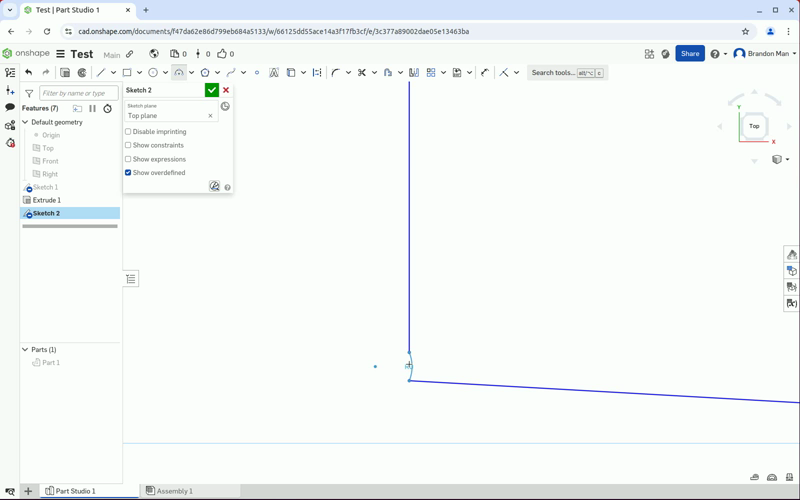
click(409, 363)
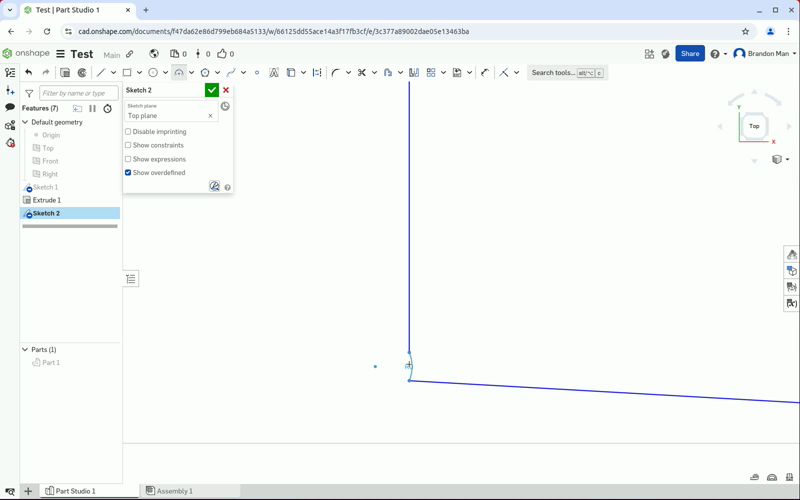
scroll(-6)
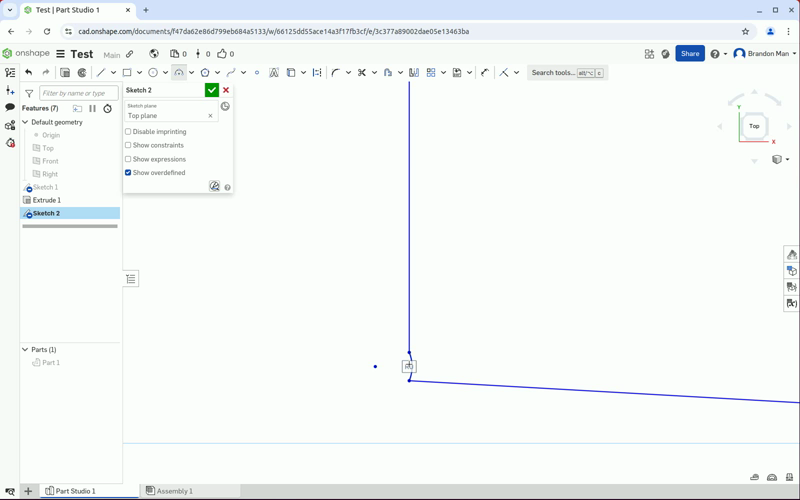
scroll(-6)
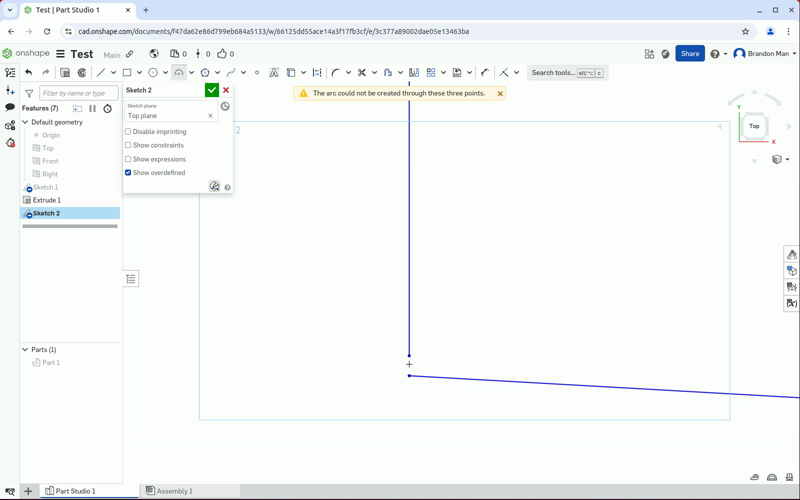
scroll(-6)
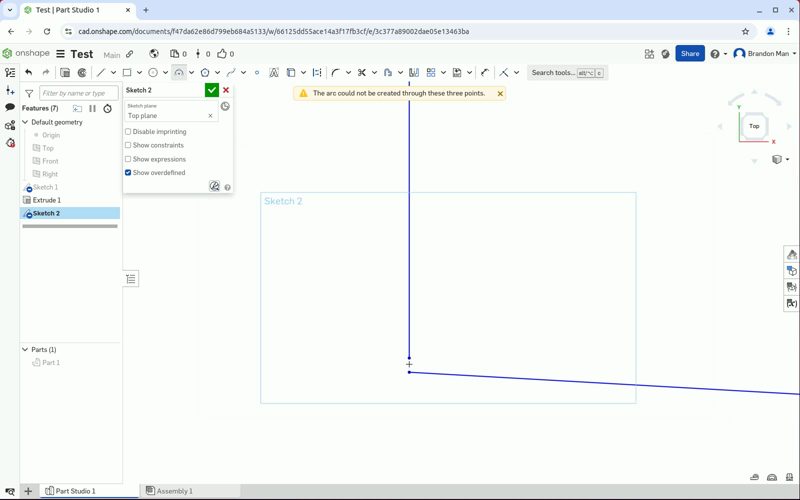
scroll(-6)
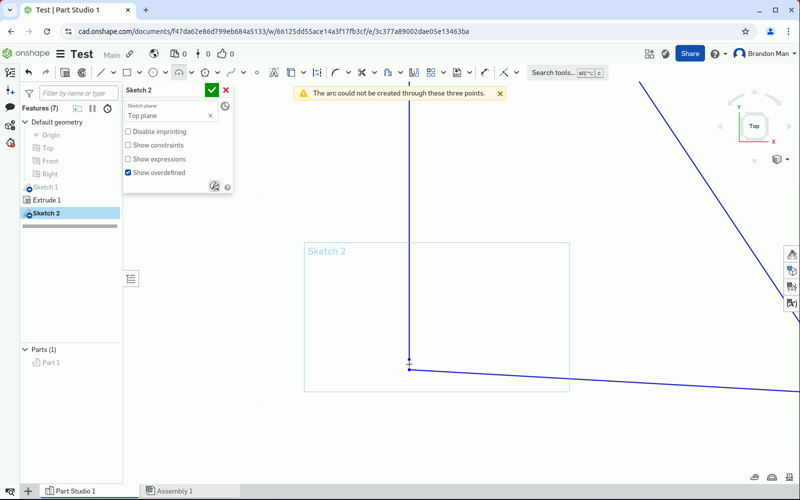
scroll(-6)
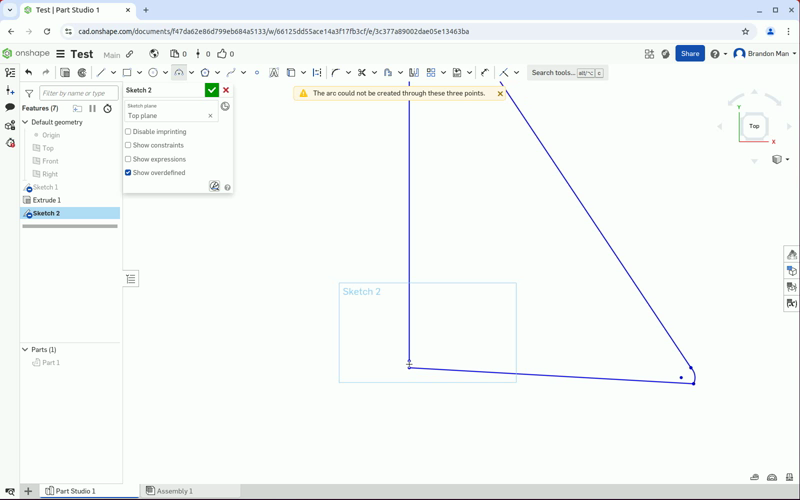
scroll(-6)
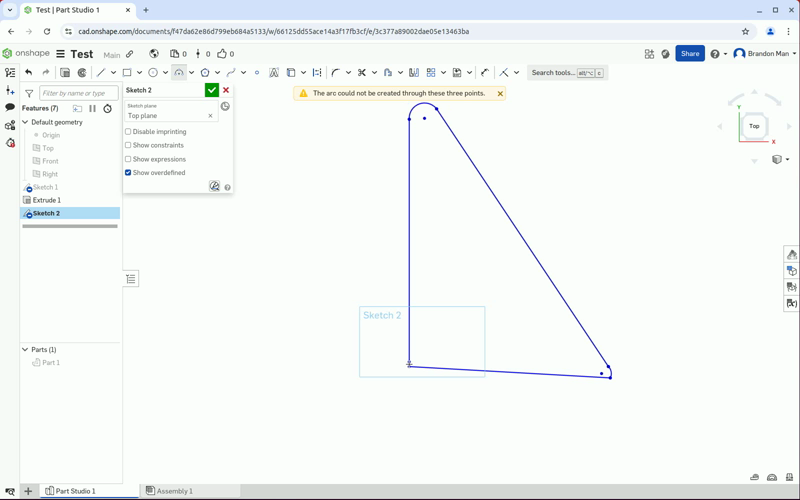
scroll(-6)
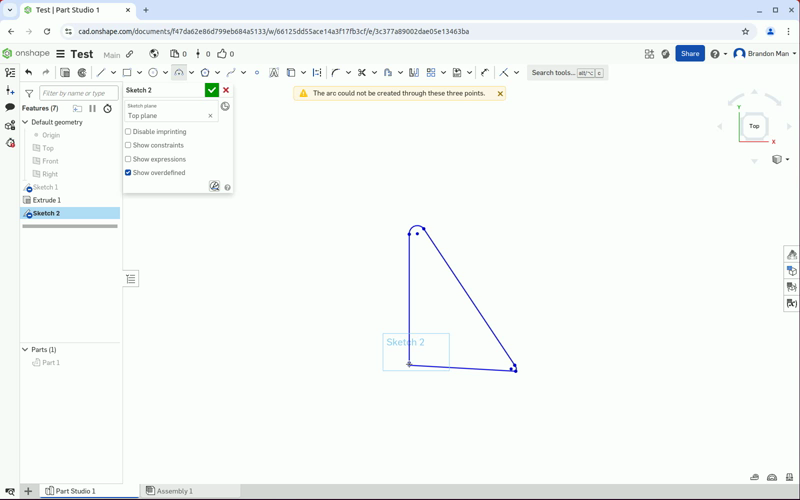
key_up(shift)
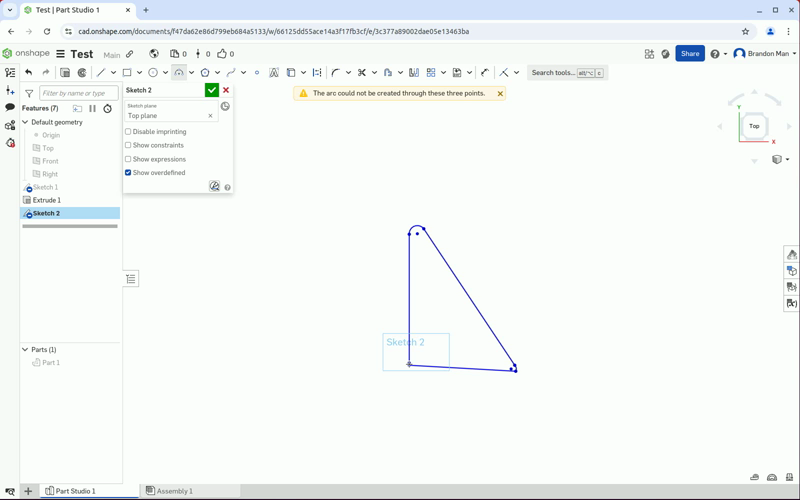
key(esc)
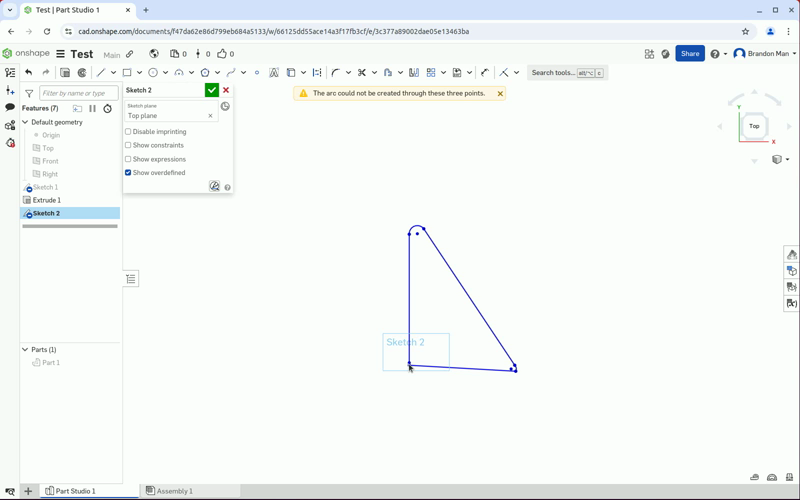
key(c)
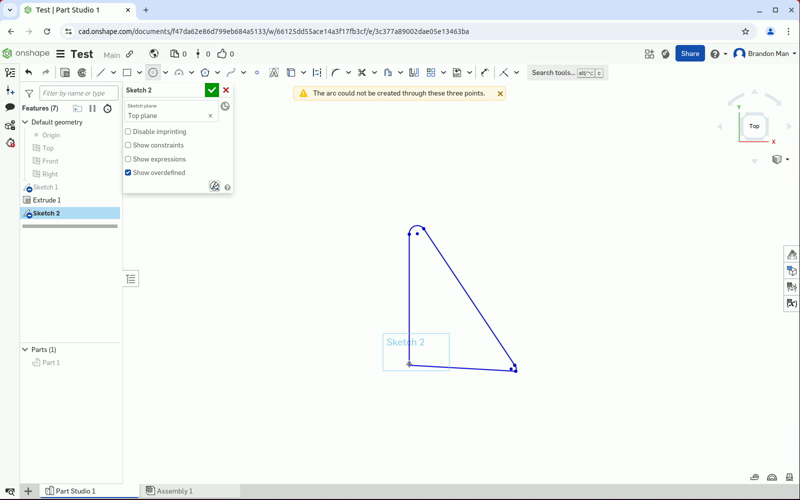
key_down(shift)
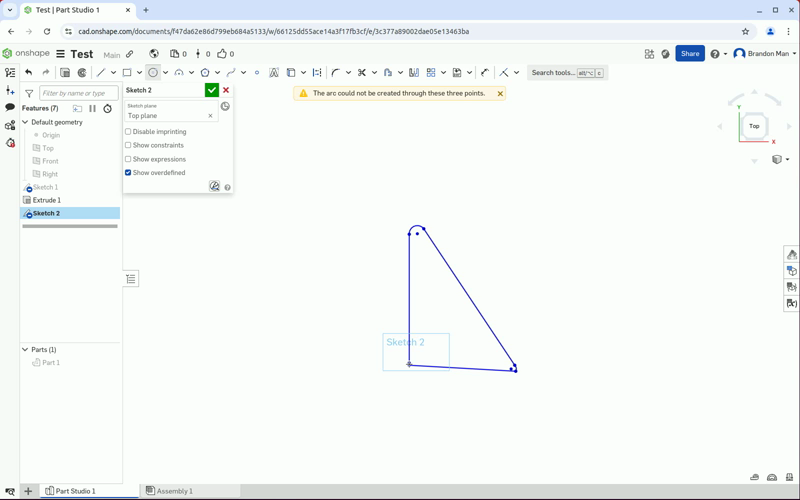
mouse_move(423, 254)
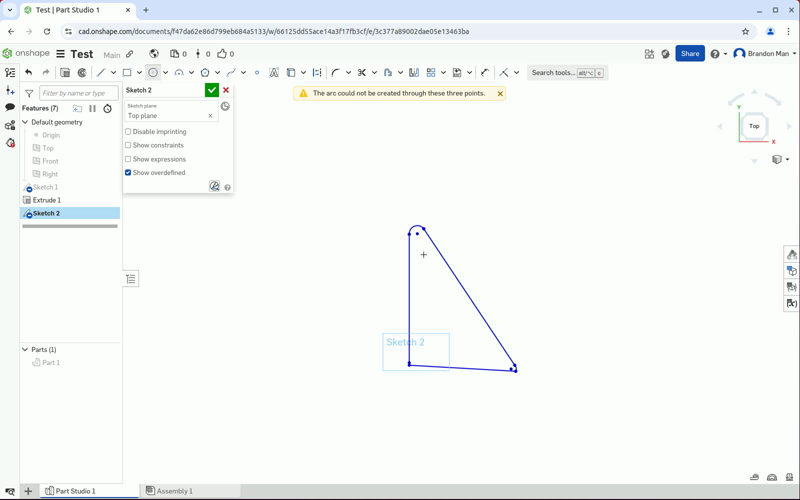
click(423, 254)
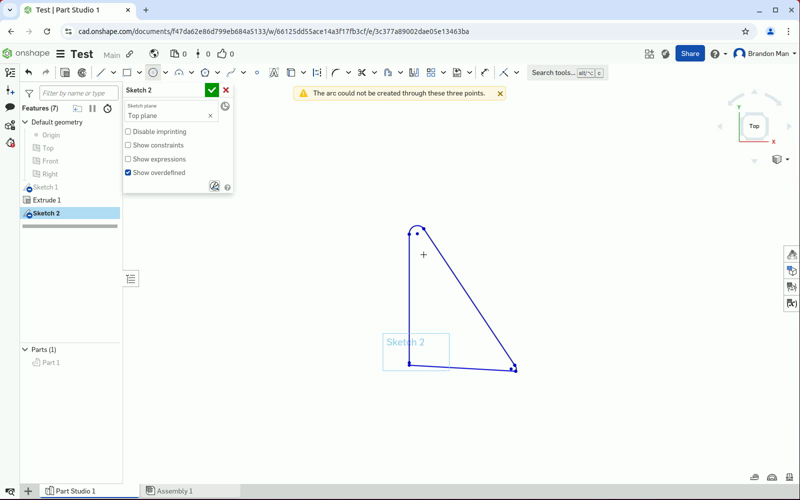
key_up(shift)
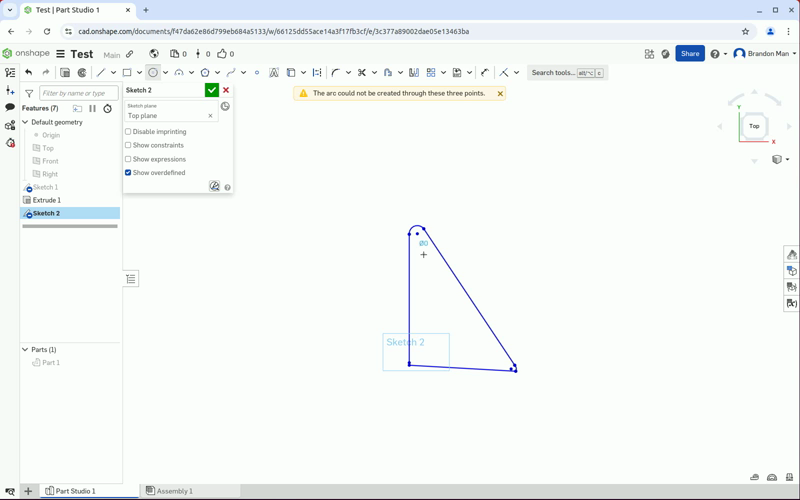
mouse_move(430, 254)
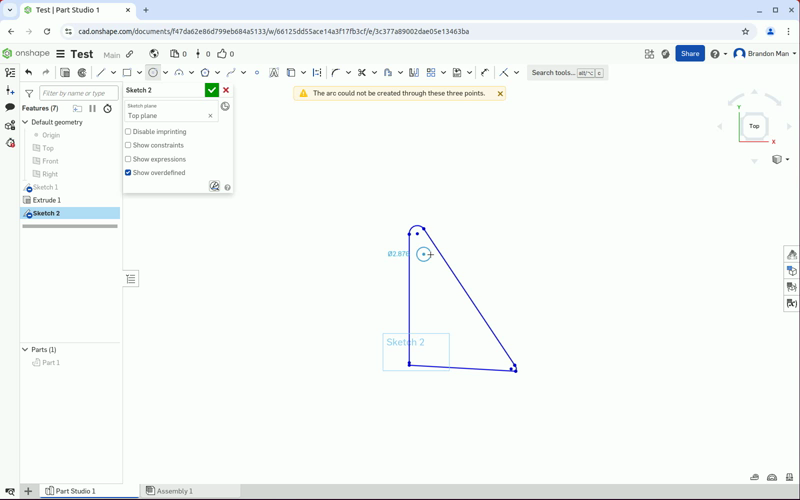
click(430, 254)
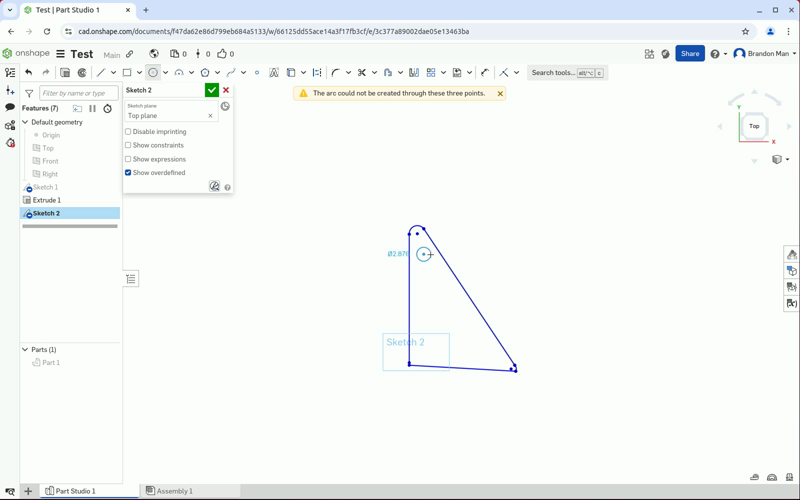
key(esc)
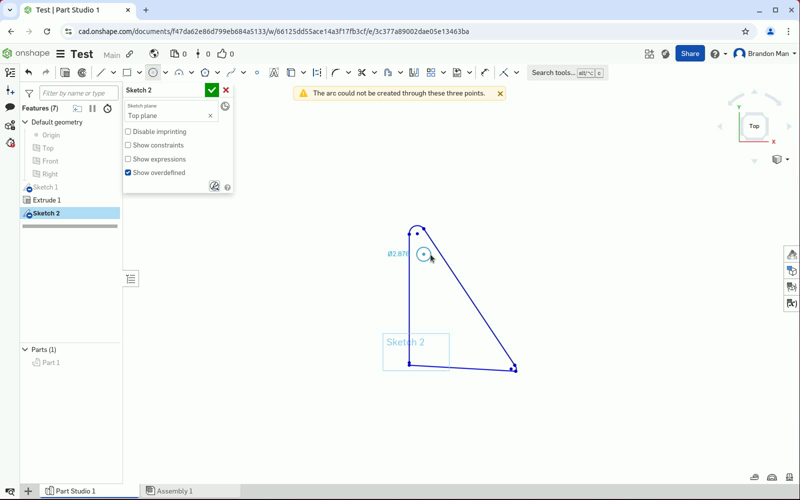
key(c)
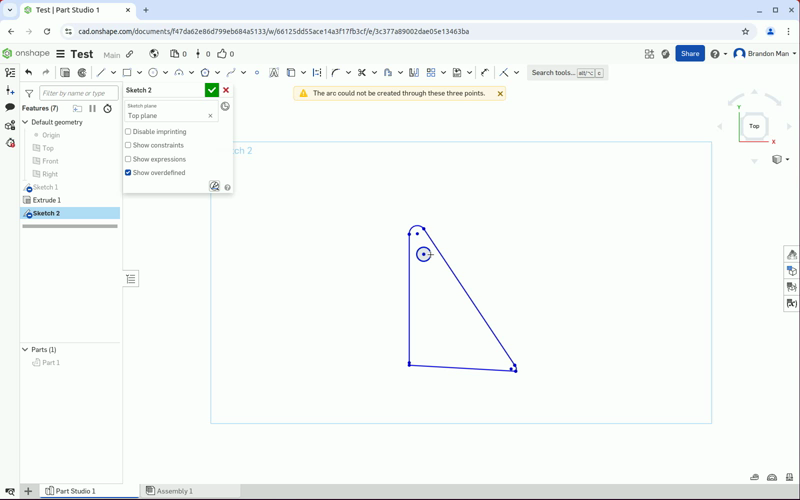
key_down(shift)
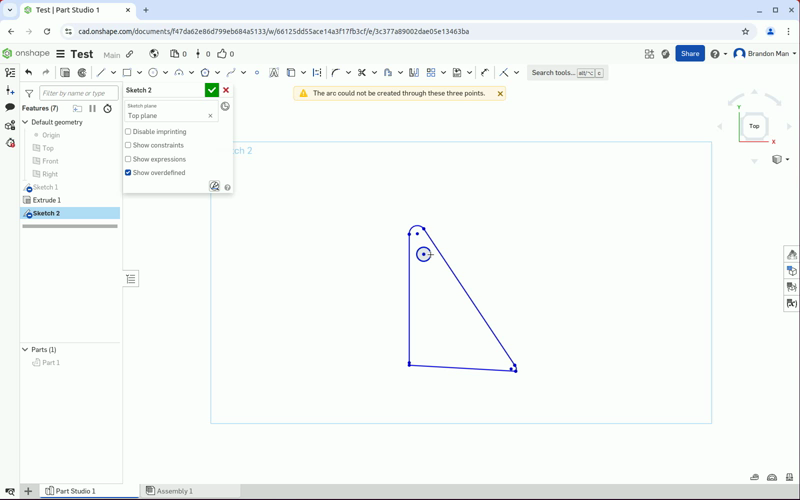
mouse_move(427, 355)
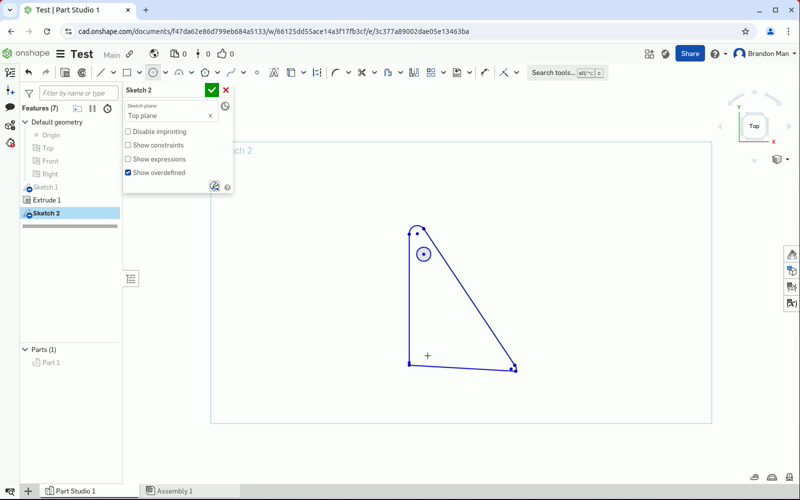
click(427, 355)
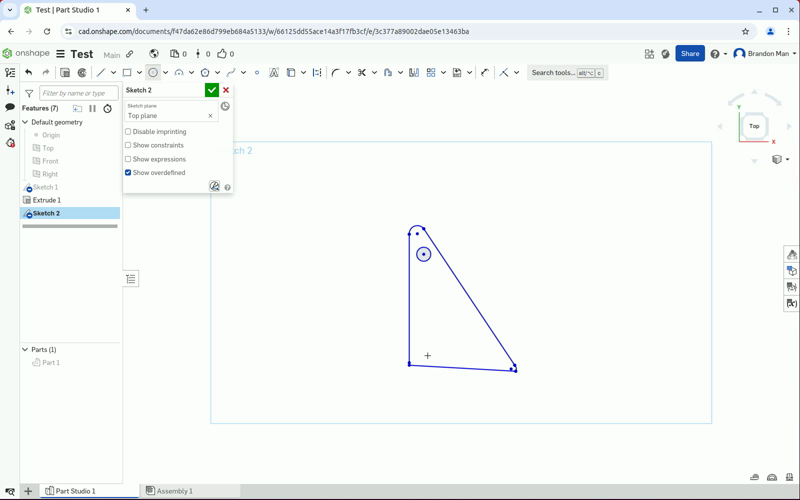
key_up(shift)
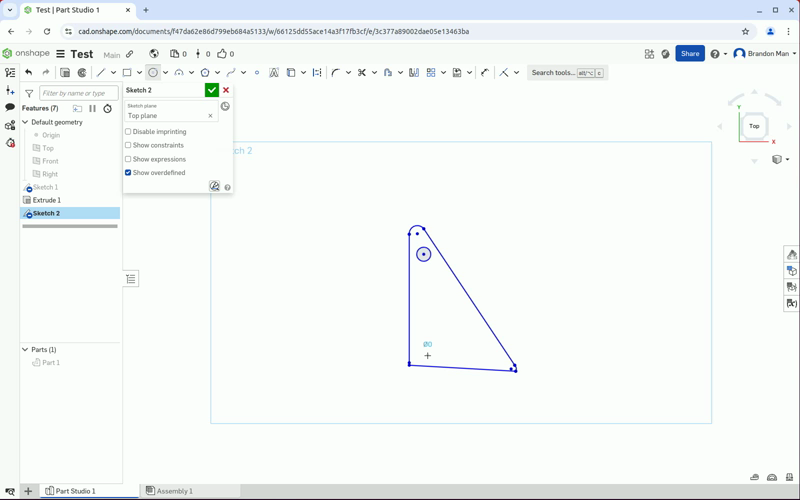
mouse_move(433, 355)
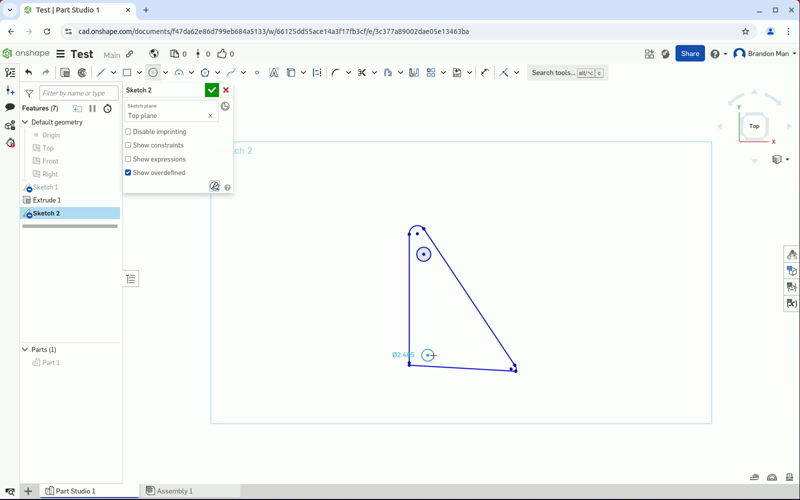
click(433, 355)
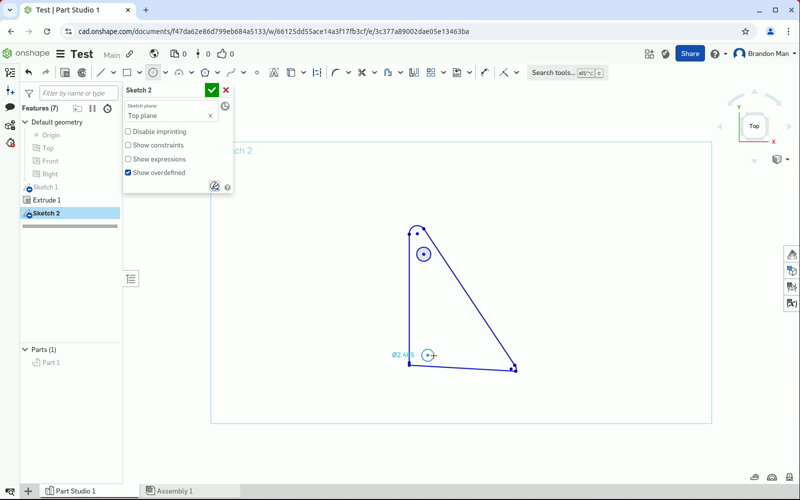
key(esc)
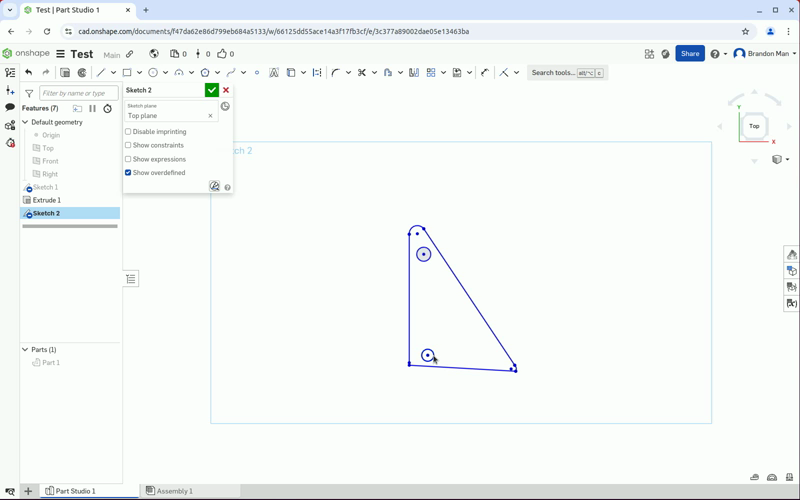
key(c)
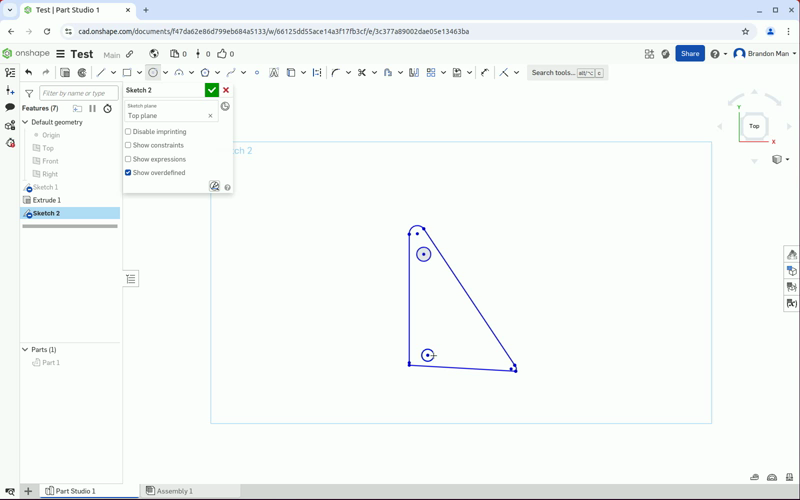
key_down(shift)
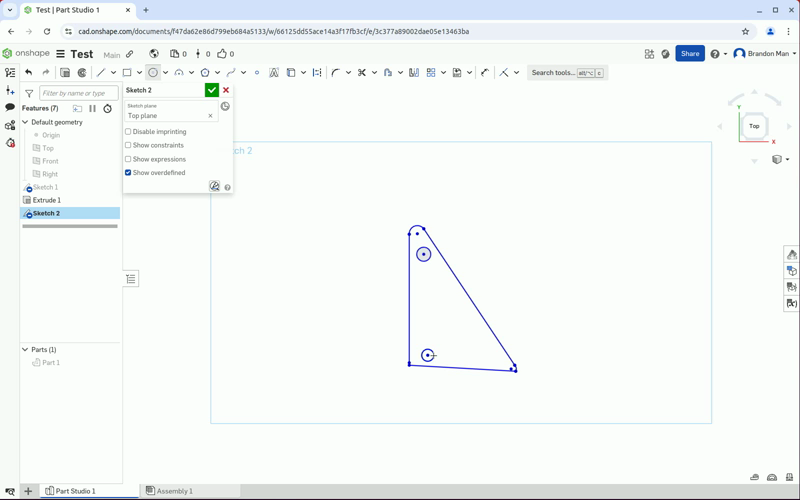
mouse_move(499, 362)
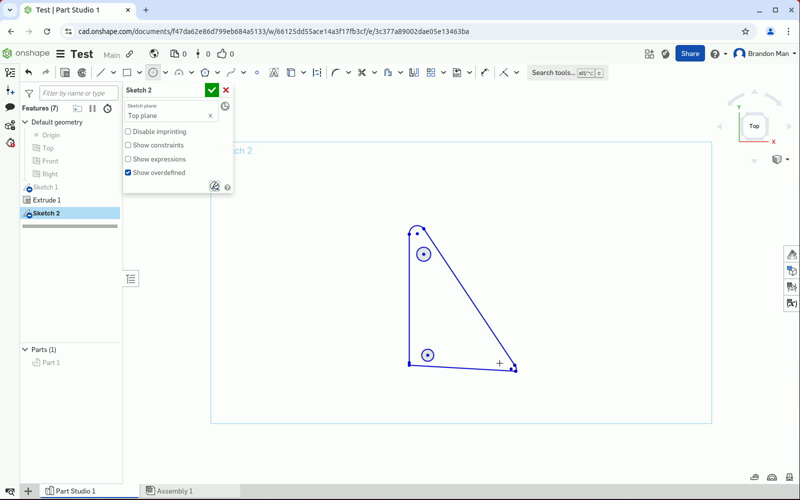
click(499, 362)
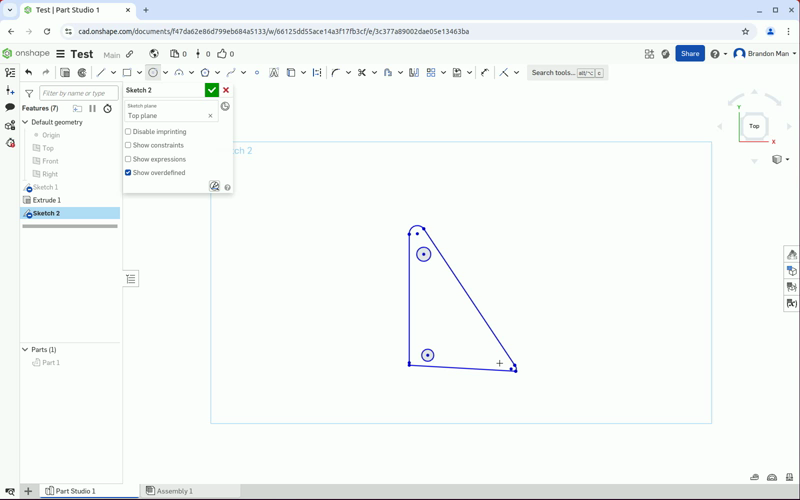
key_up(shift)
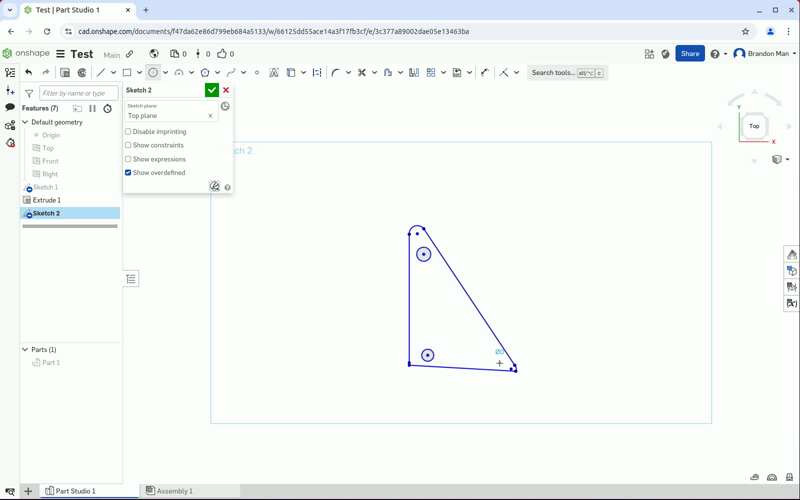
mouse_move(505, 362)
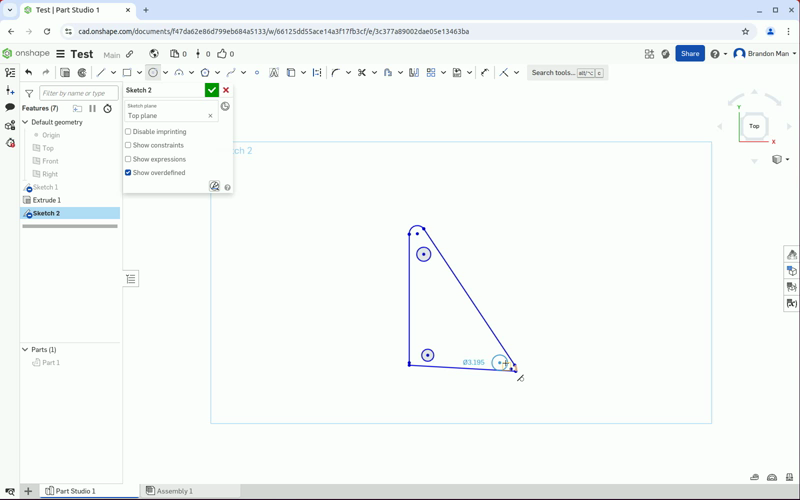
click(505, 362)
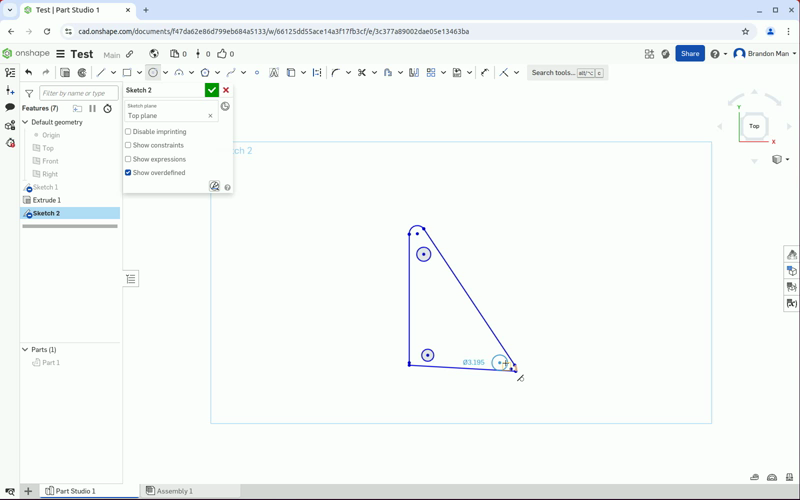
key(esc)
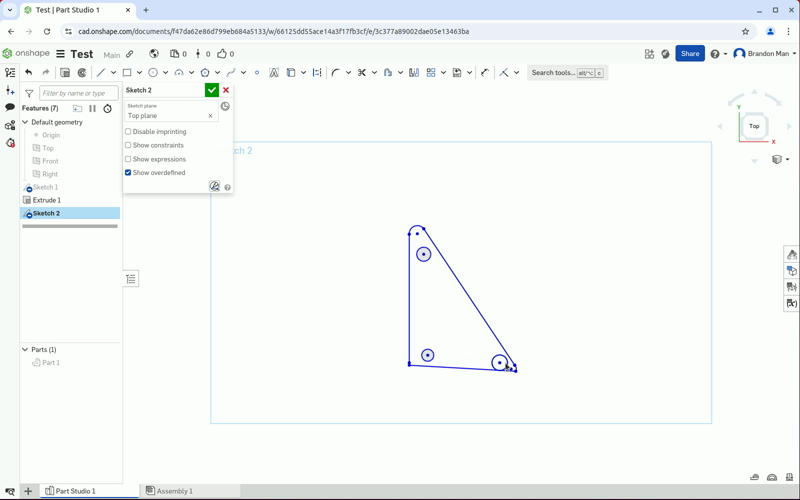
mouse_move(466, 347)
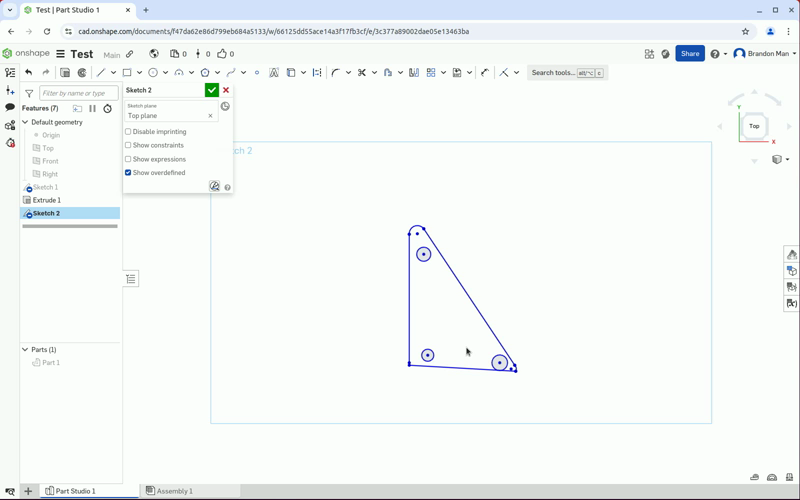
click(466, 347)
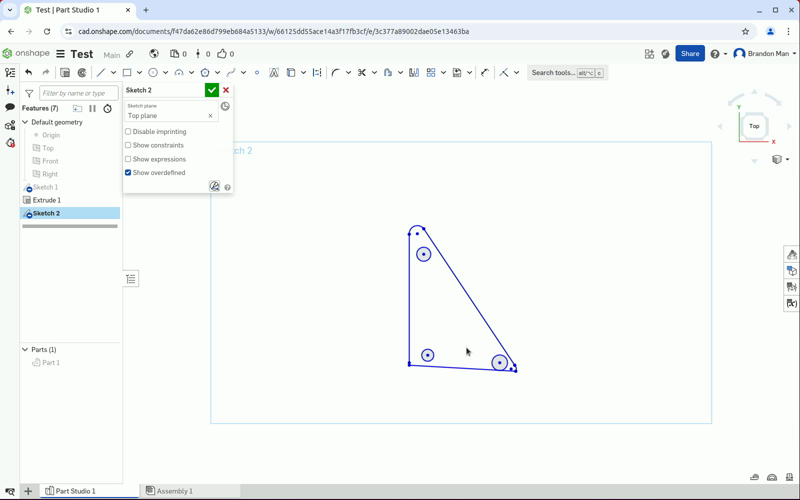
mouse_move(73, 352)
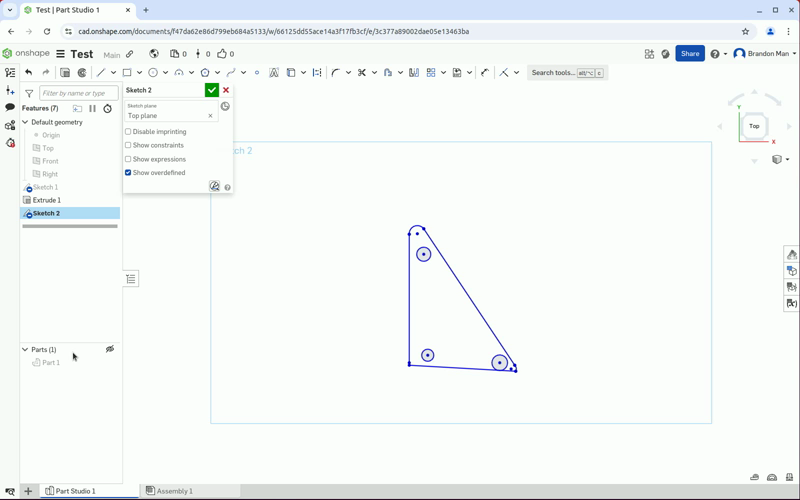
key(shift+y)
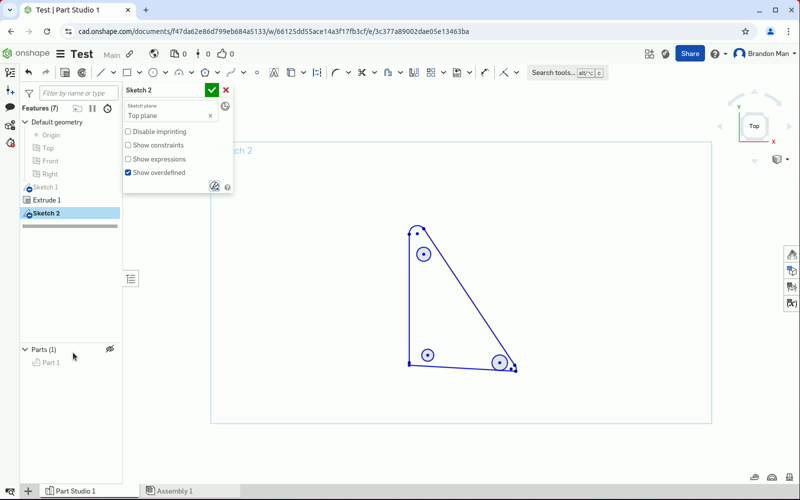
key(shift+e)
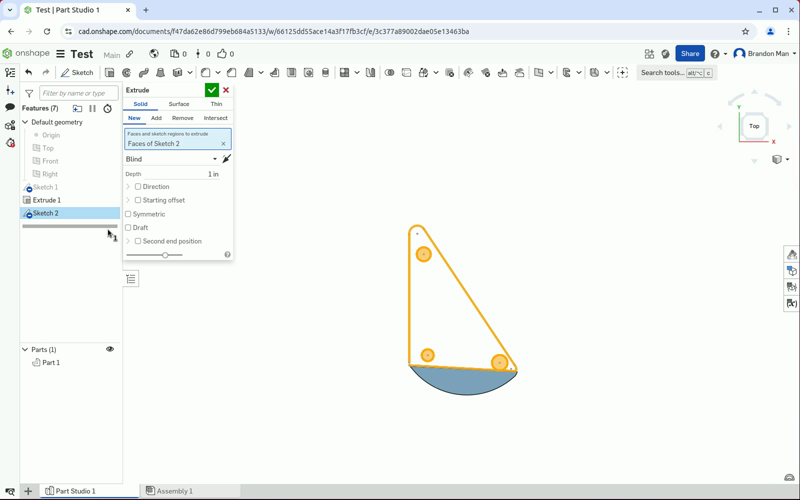
mouse_move(143, 106)
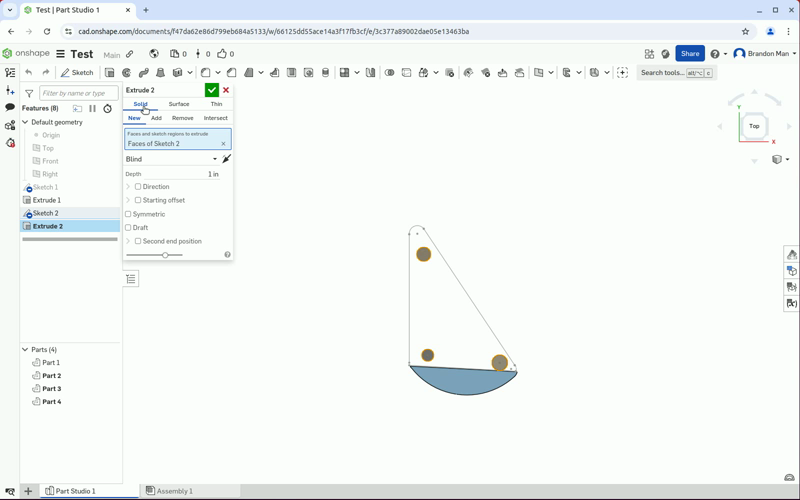
click(143, 106)
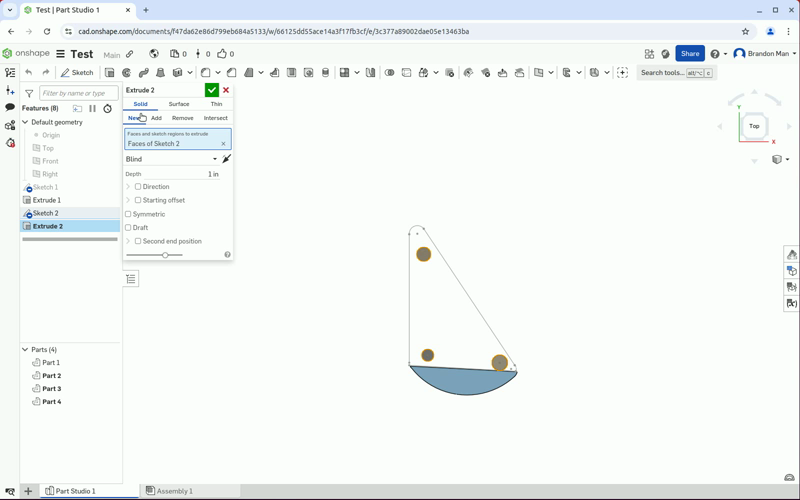
mouse_move(137, 120)
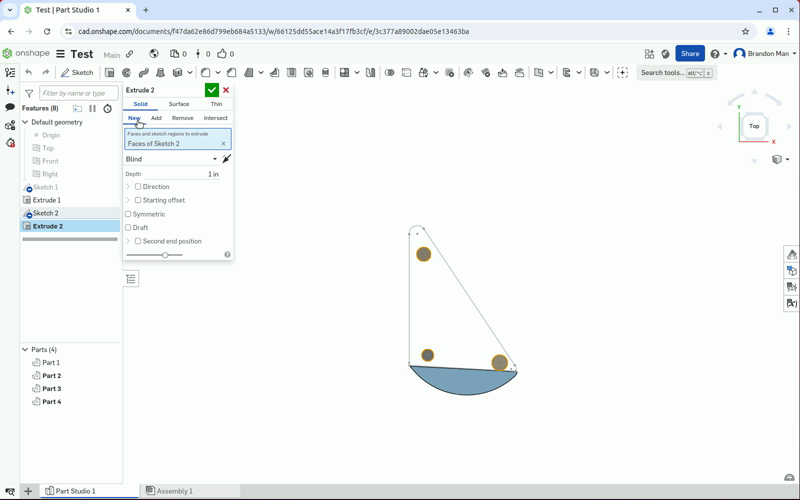
click(137, 120)
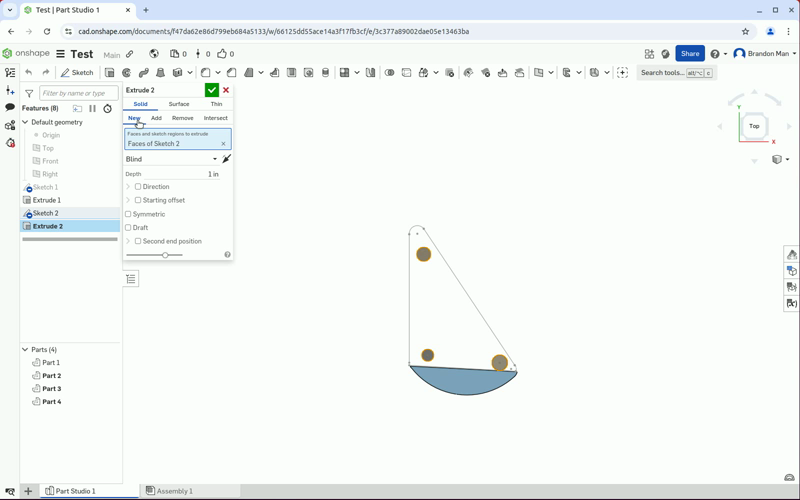
key(tab, 4)
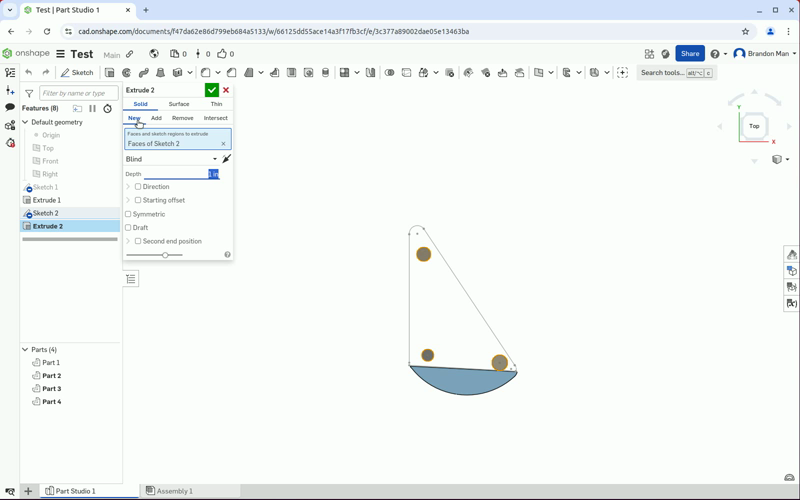
text(2.166)
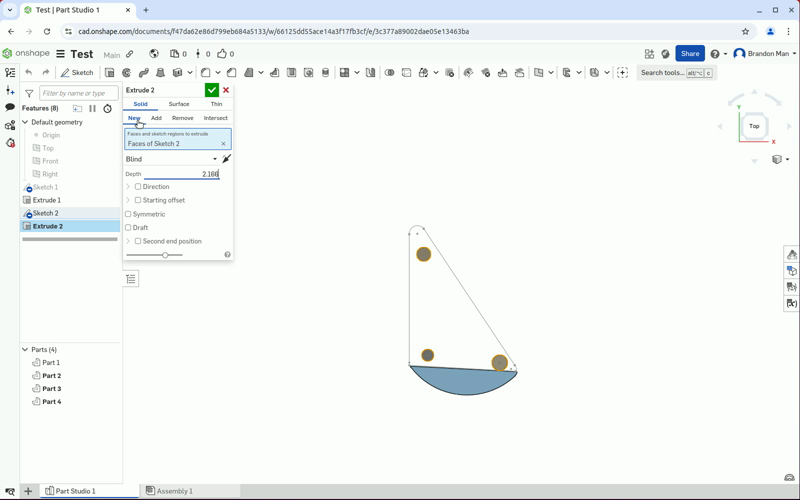
key(enter)
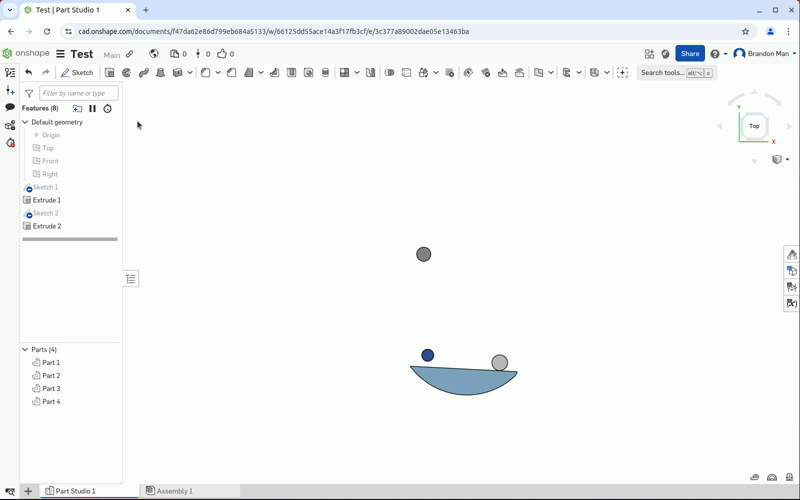
key(shift+h)
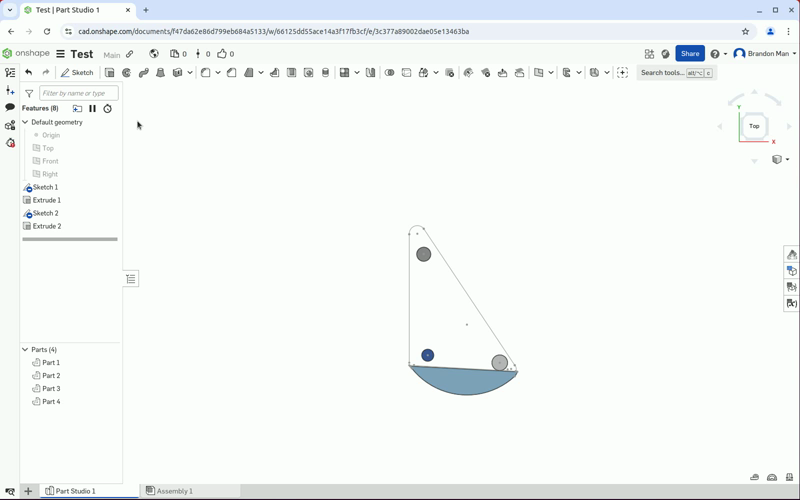
key(shift+h)
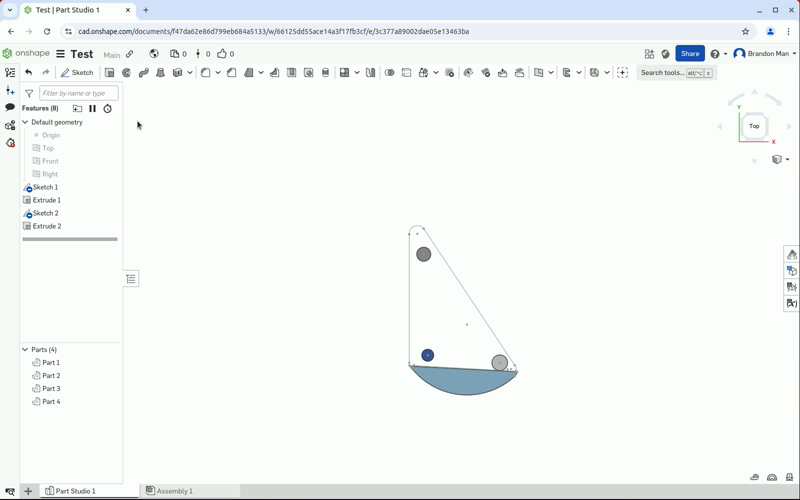
key(shift+7)
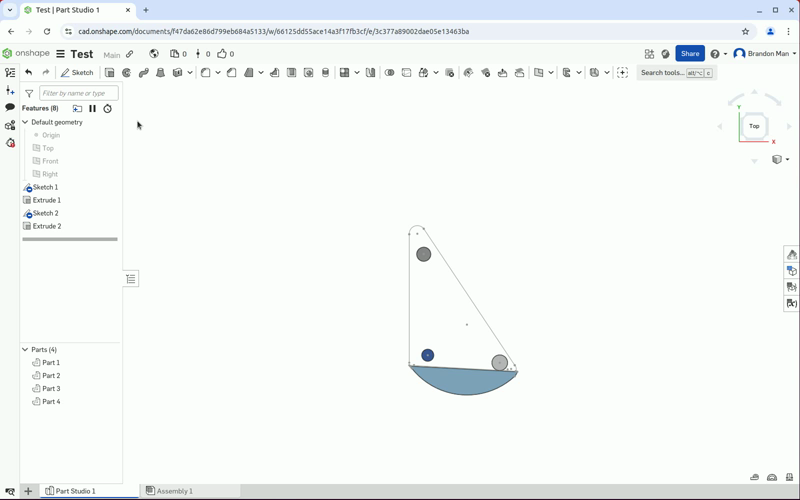
key(up, 3)
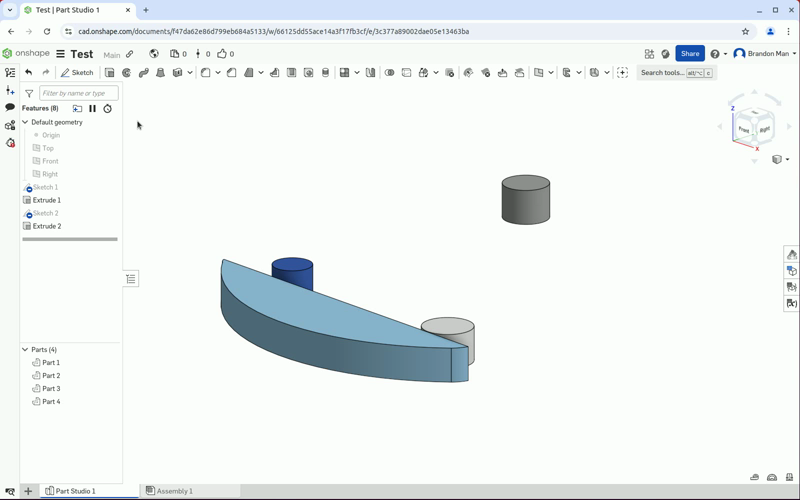
key(left, 3)
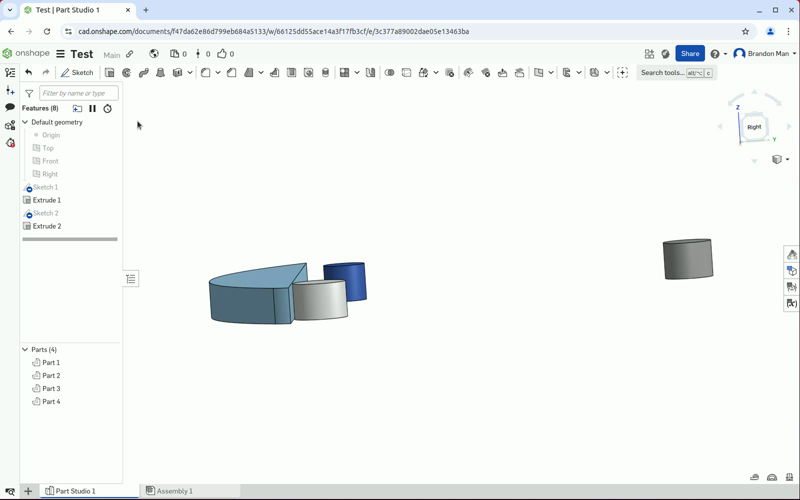
key(right, 3)
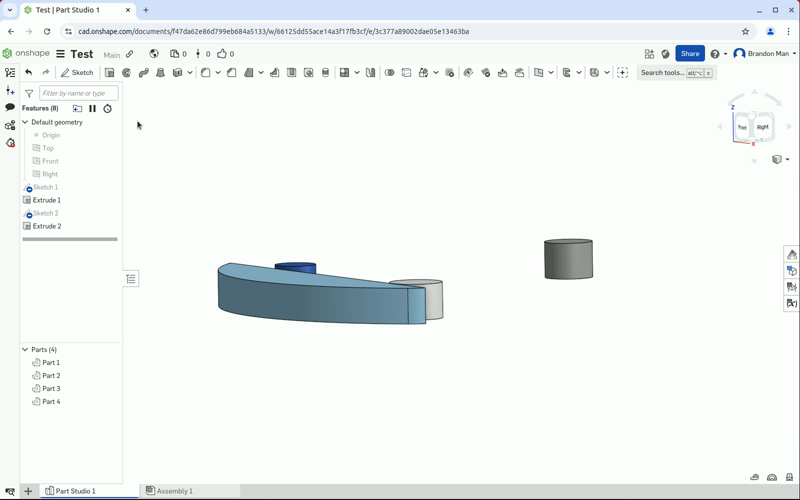
key(down, 3)
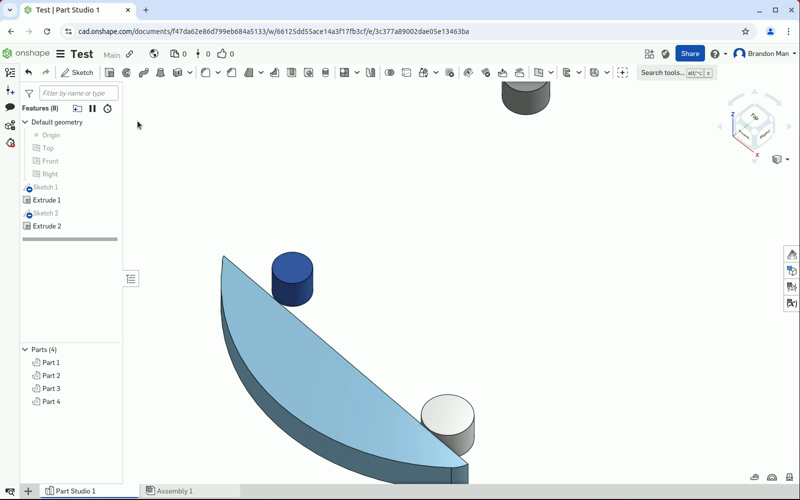
mouse_move(73, 189)
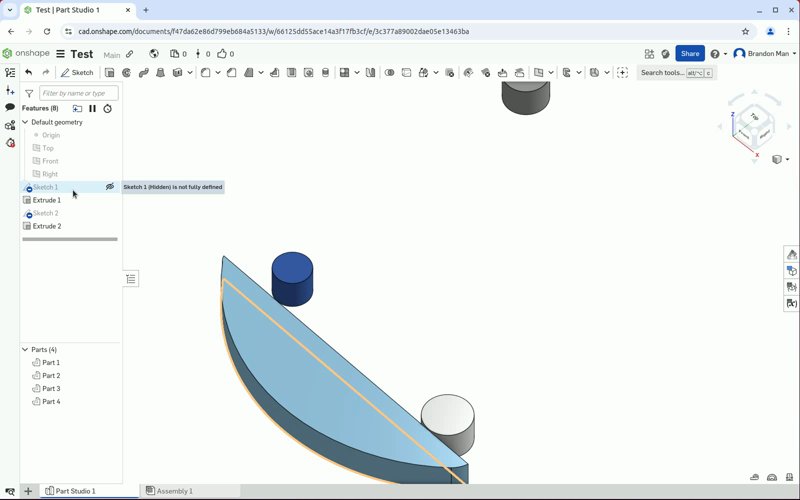
click(73, 189)